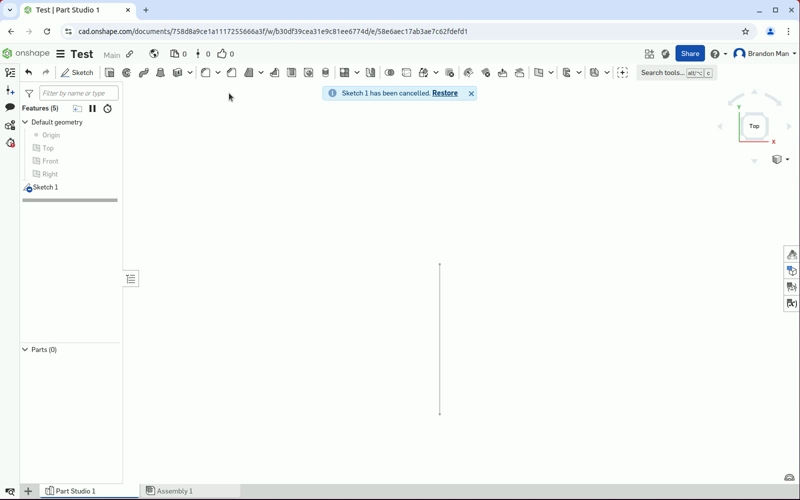
key(shift+h)
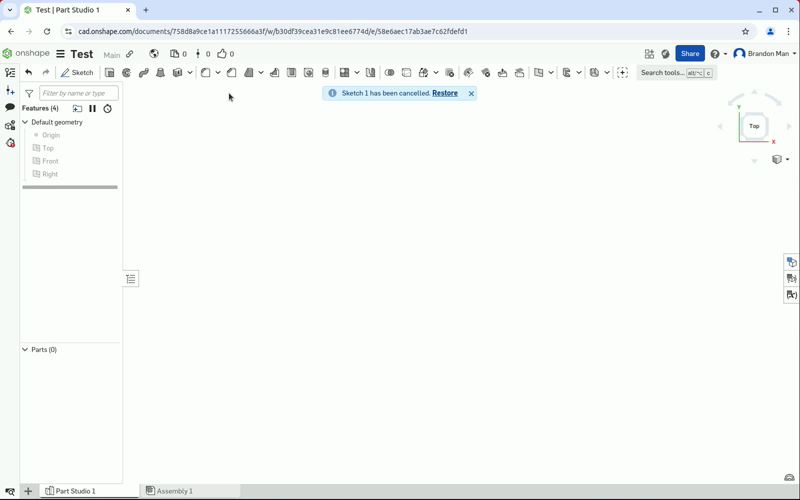
key(shift+s)
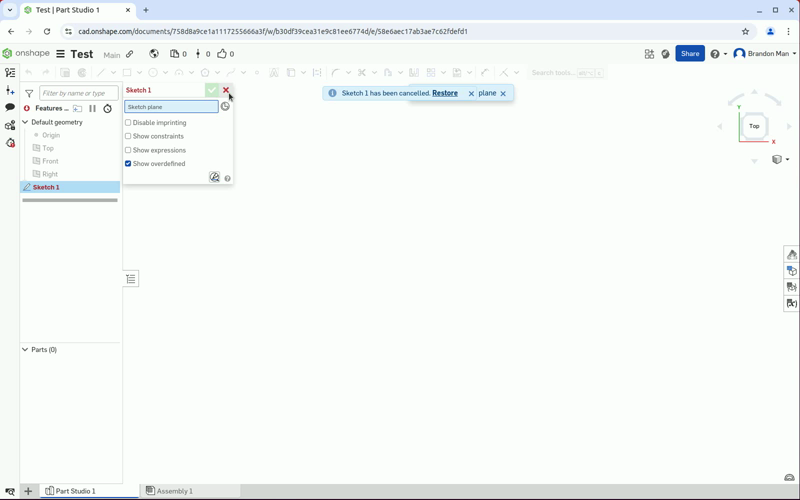
mouse_move(73, 150)
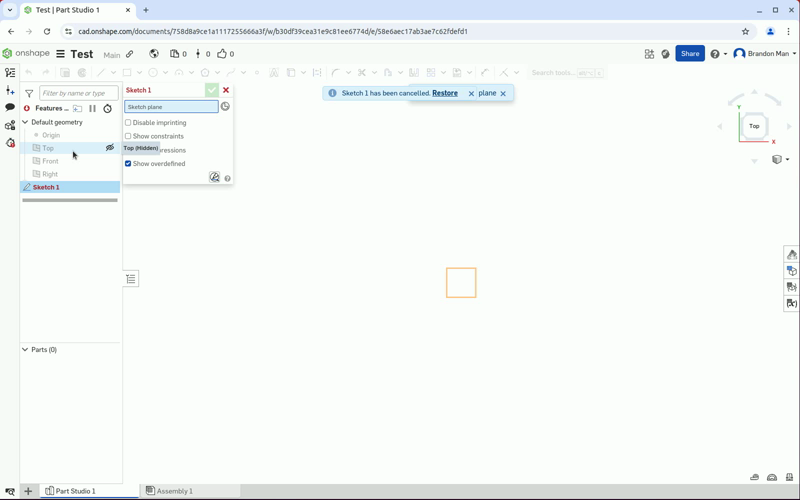
click(73, 150)
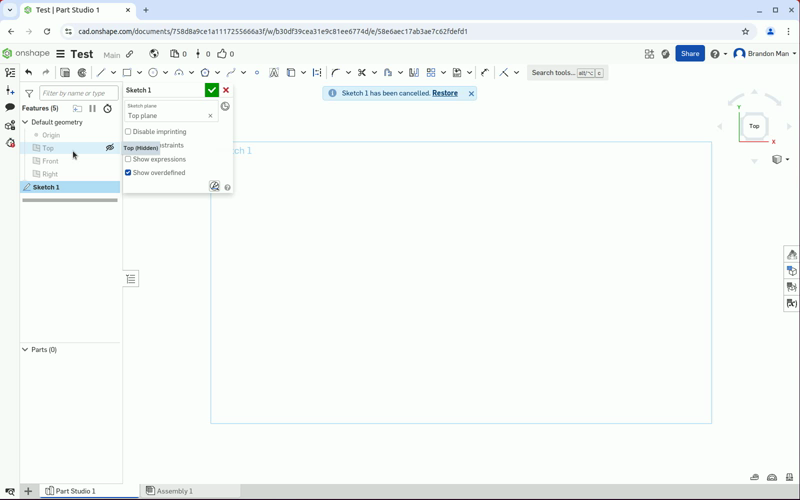
mouse_move(73, 352)
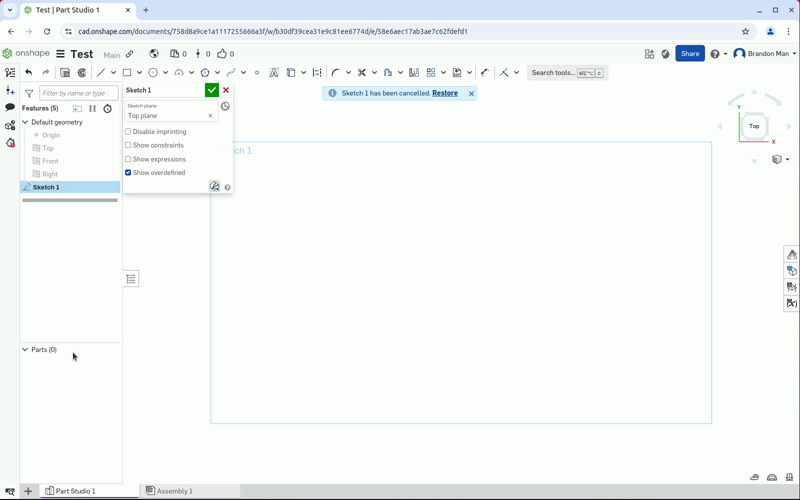
key(y)
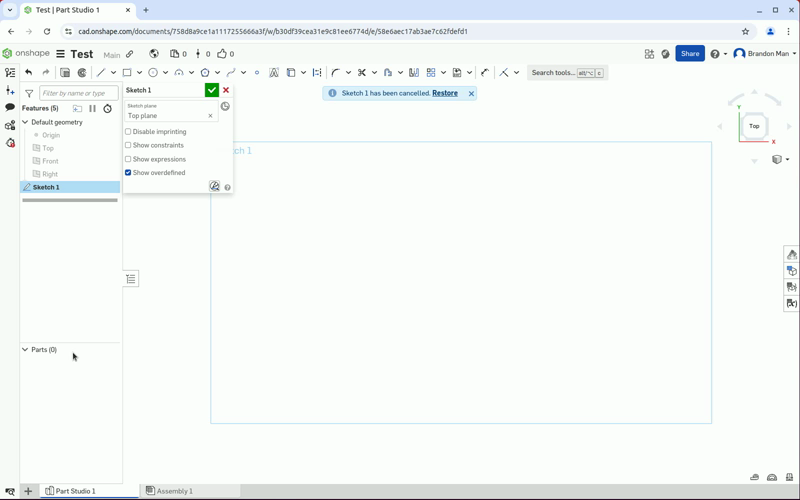
key(l)
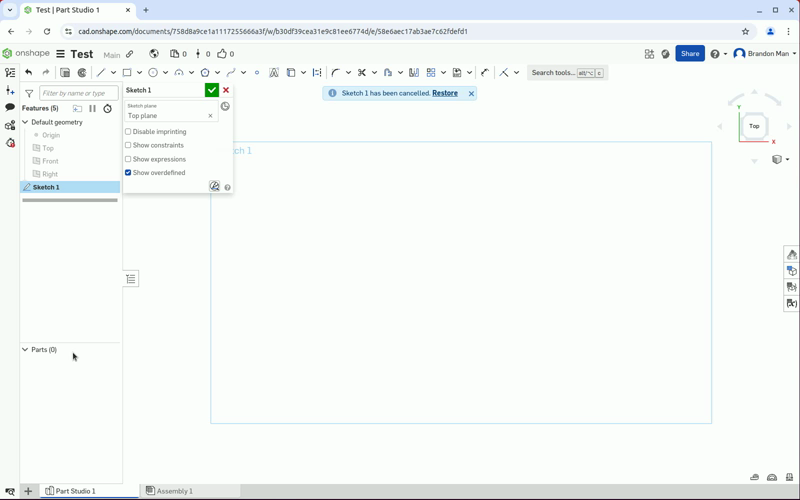
key_down(shift)
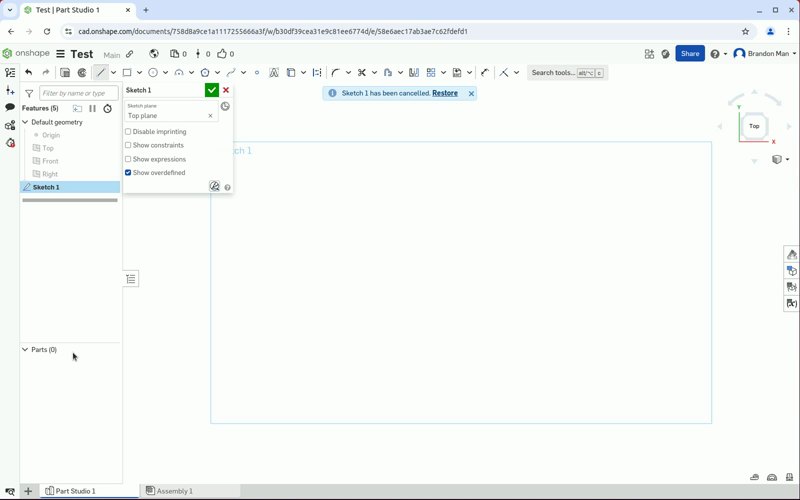
mouse_move(439, 245)
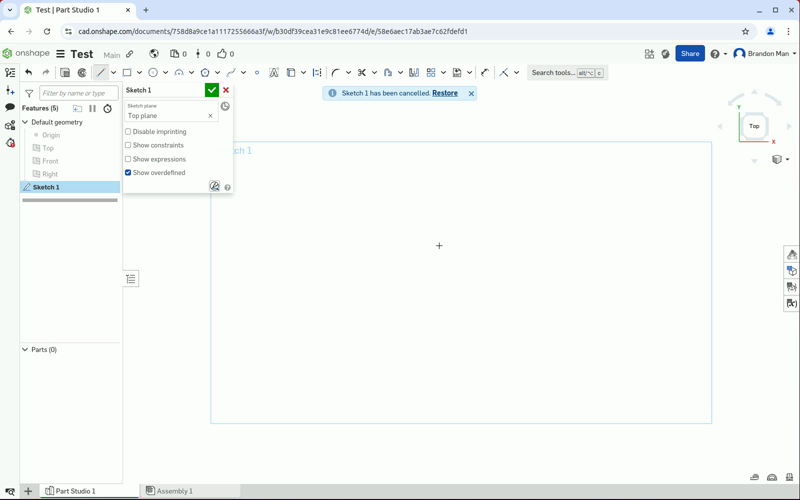
click(439, 245)
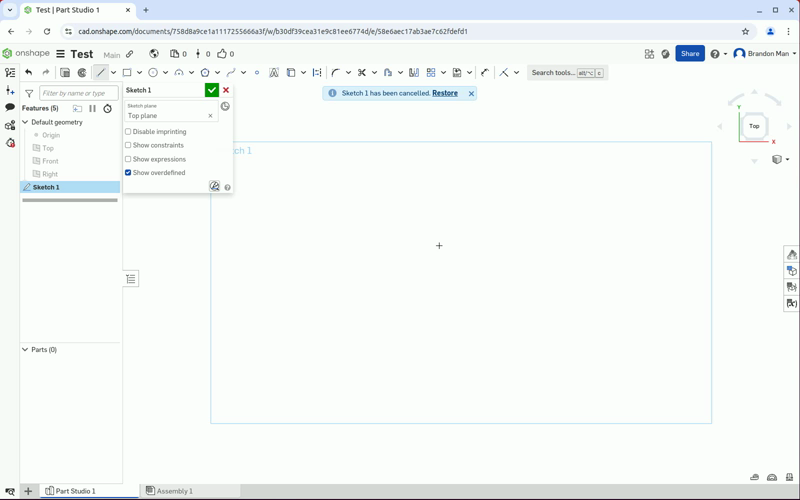
key_up(shift)
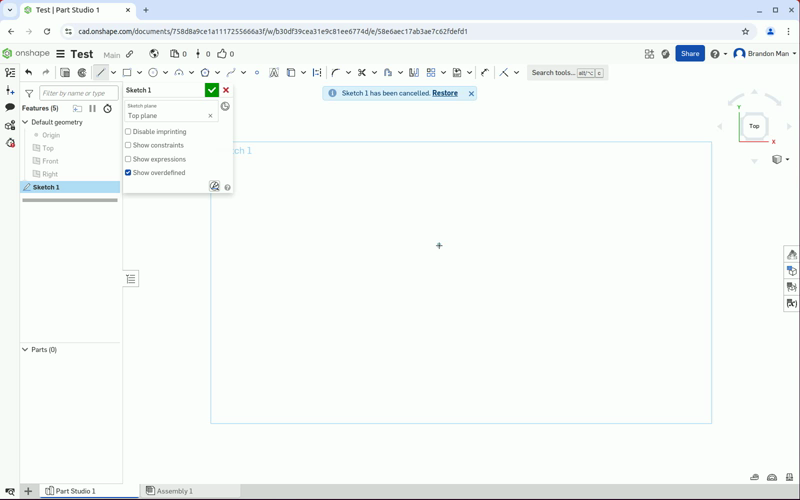
key_down(shift)
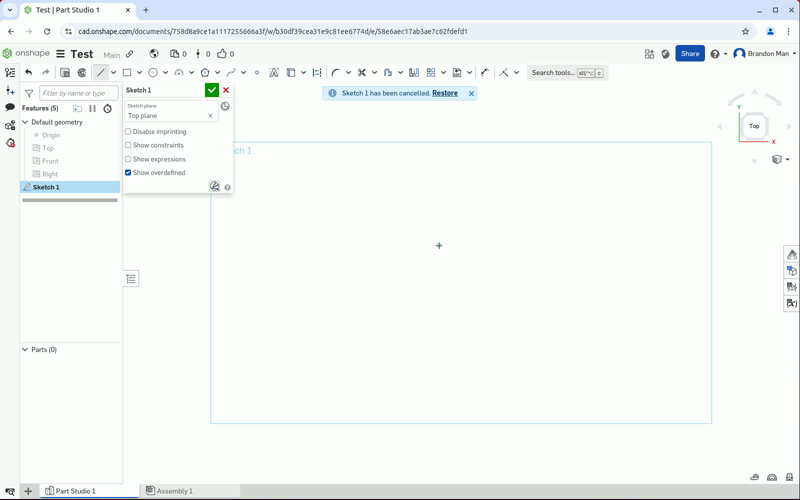
mouse_move(469, 245)
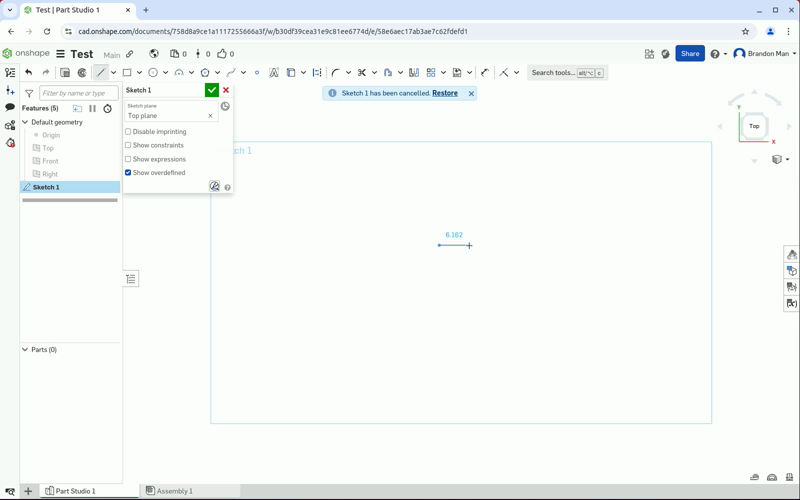
mouse_move(460, 284)
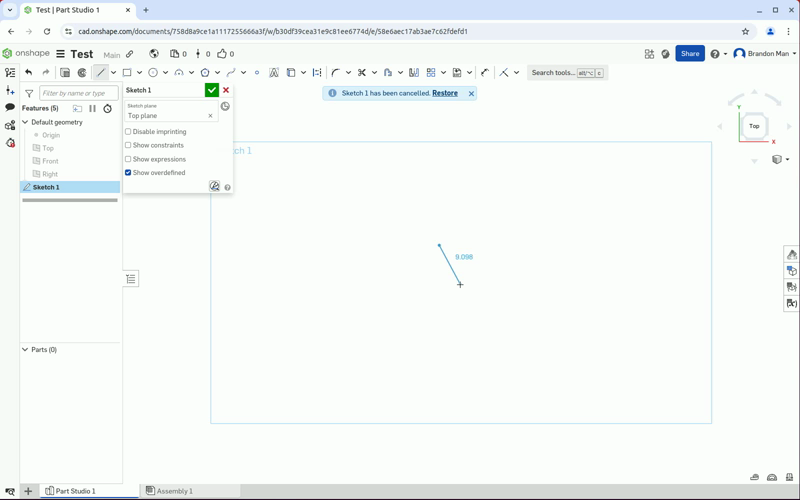
click(460, 284)
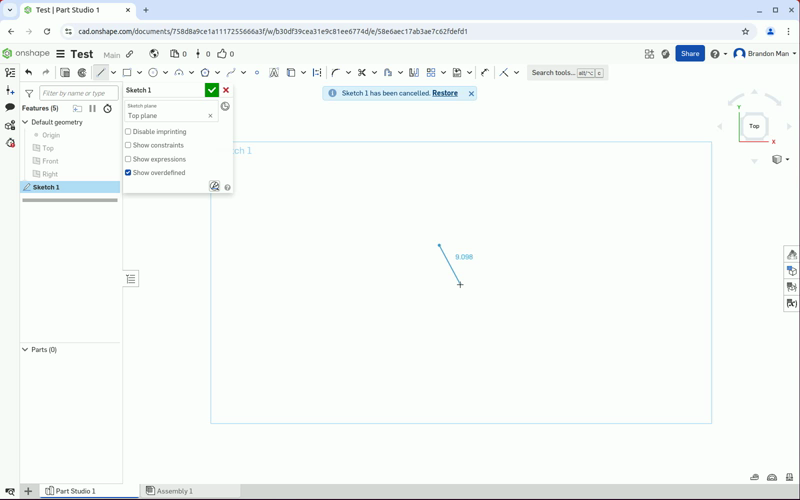
key_up(shift)
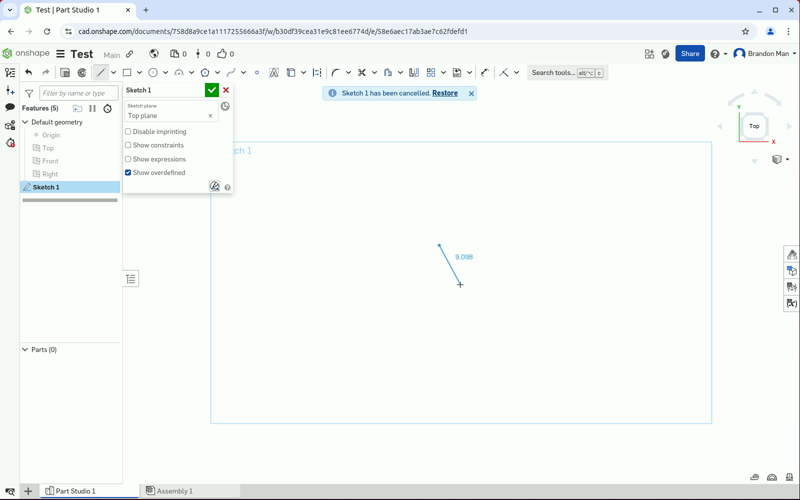
key_down(shift)
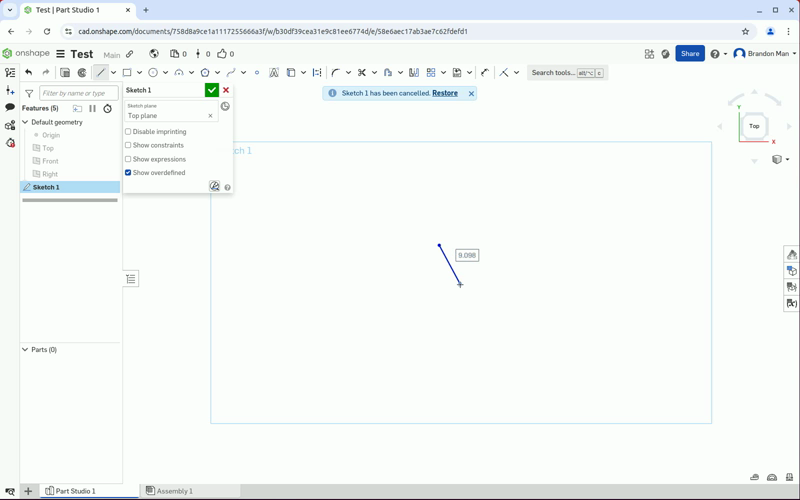
mouse_move(475, 170)
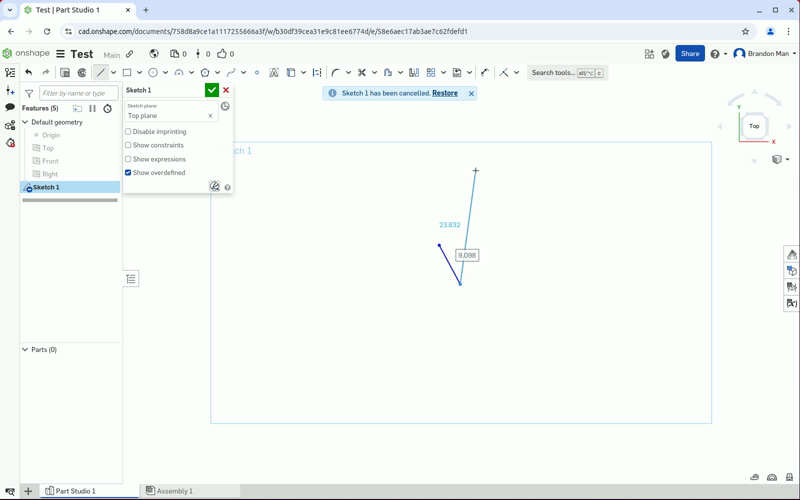
click(475, 170)
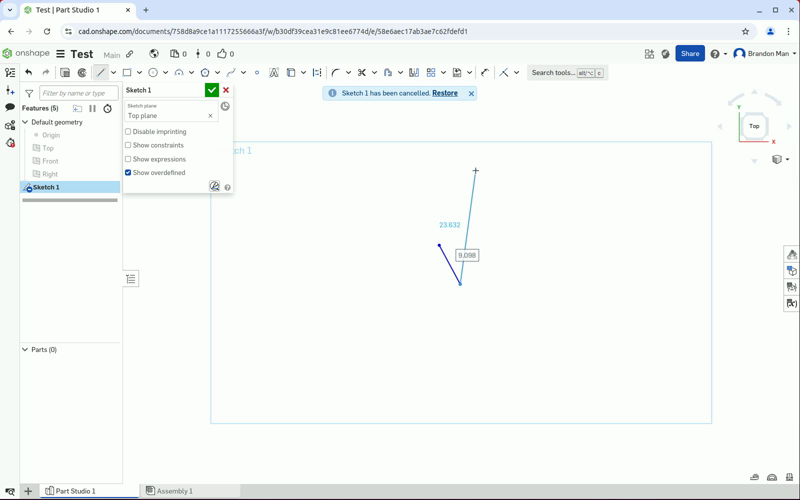
key_up(shift)
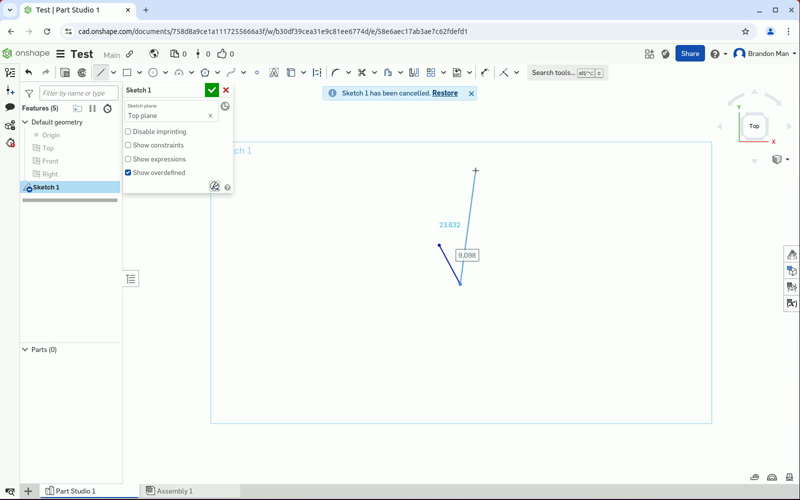
key_down(shift)
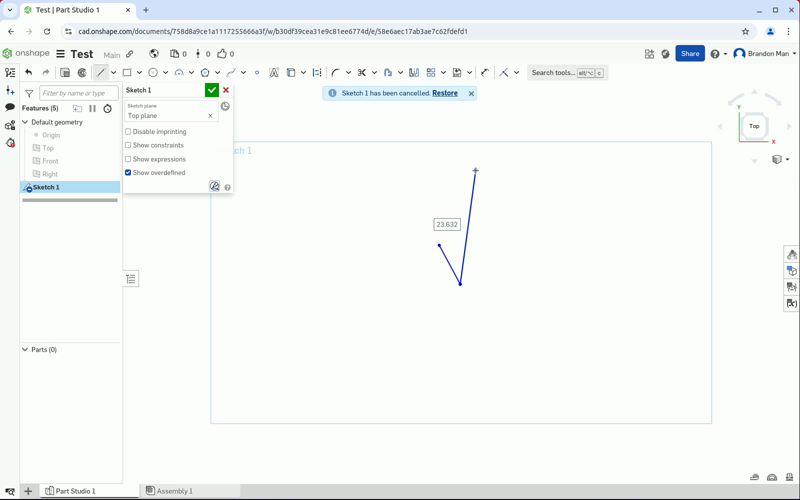
mouse_move(439, 245)
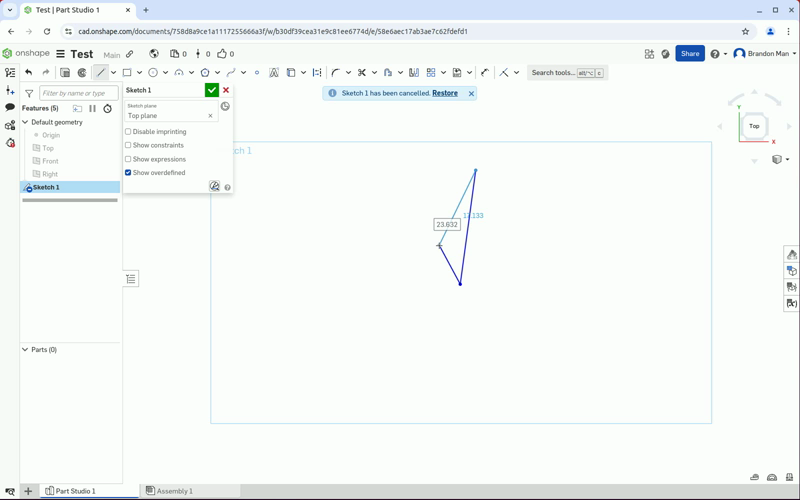
key_up(shift)
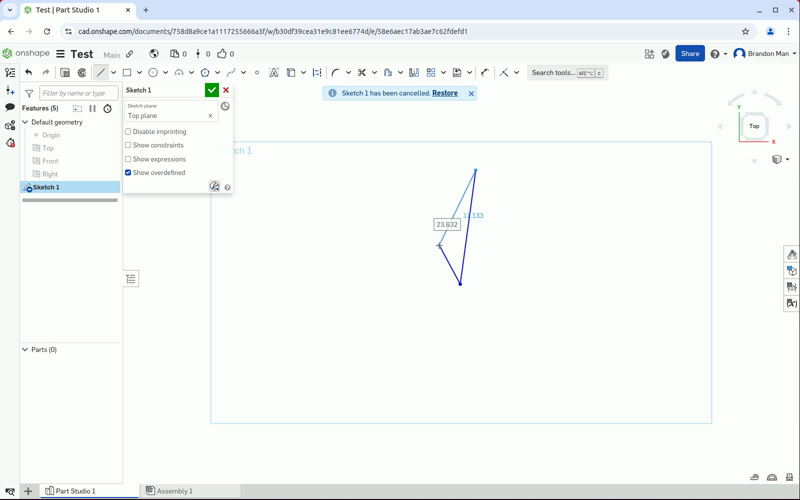
click(439, 245)
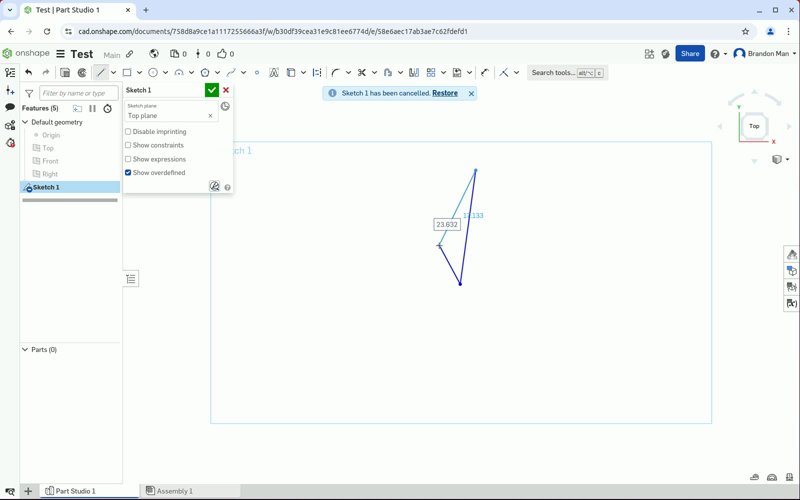
key(esc)
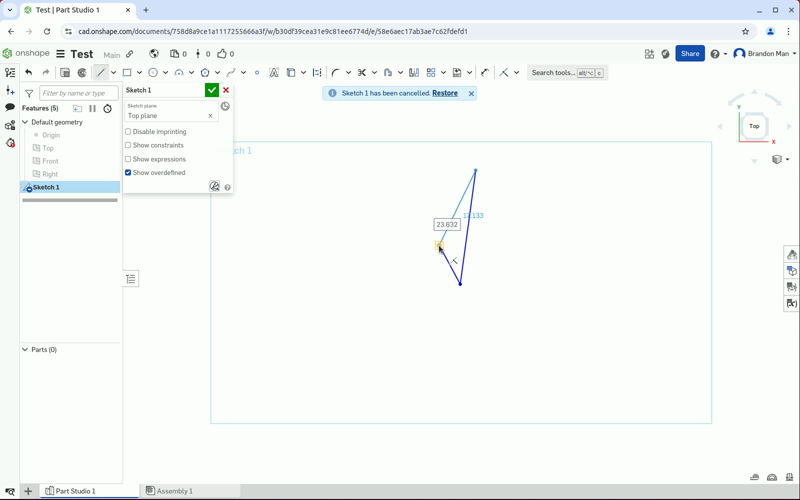
mouse_move(446, 255)
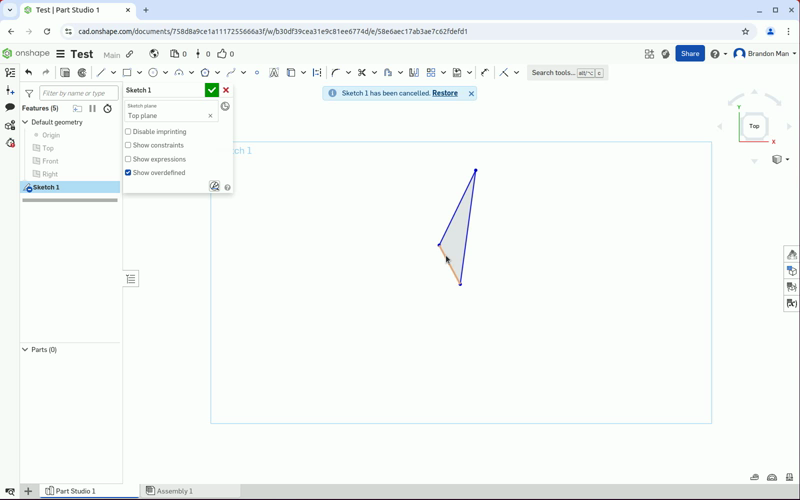
scroll(6)
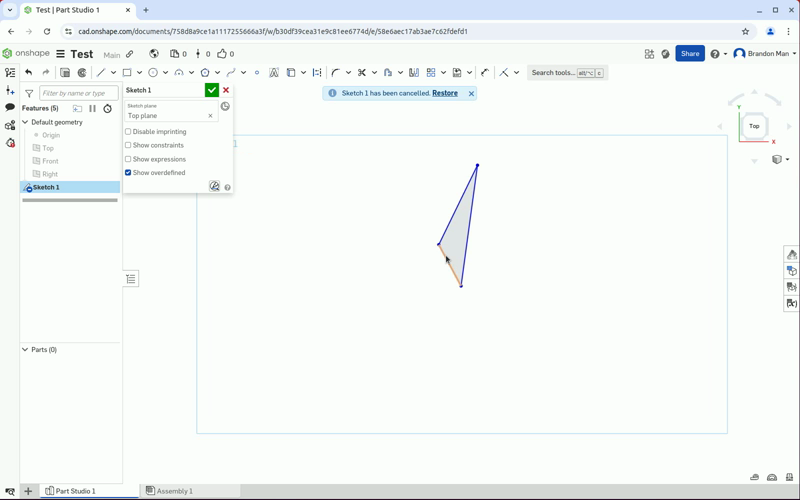
scroll(6)
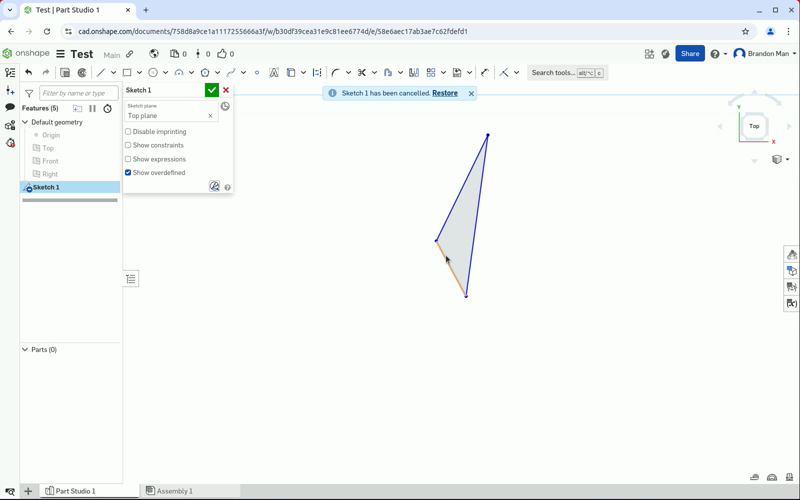
scroll(6)
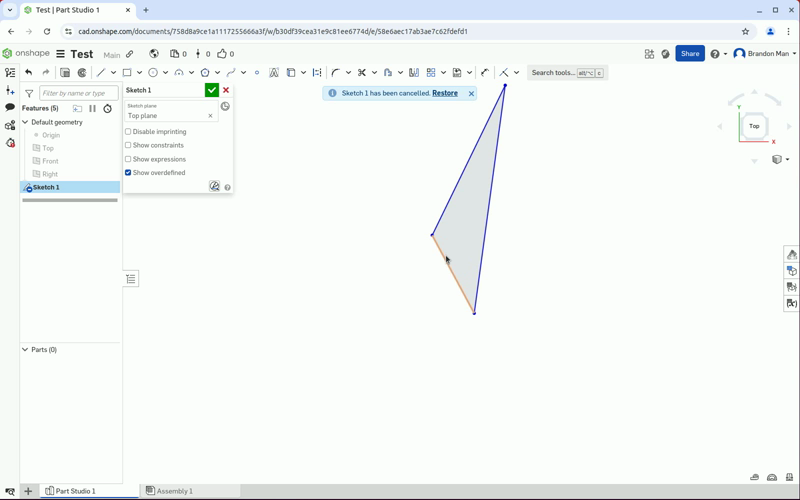
scroll(6)
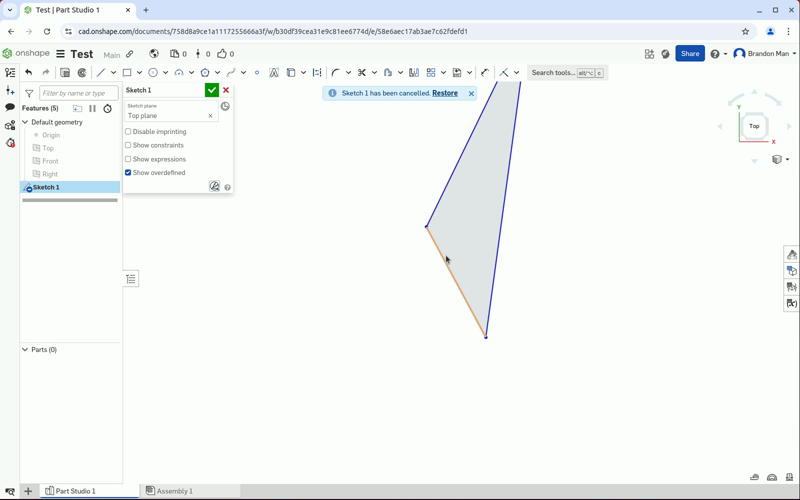
scroll(6)
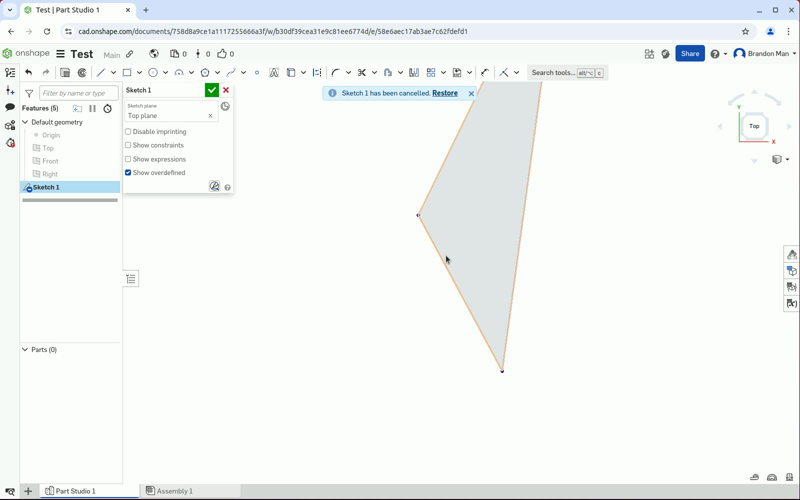
scroll(6)
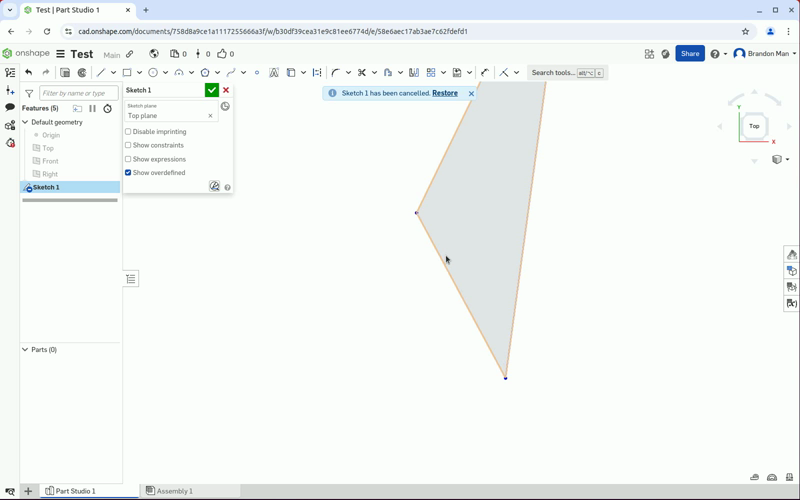
scroll(6)
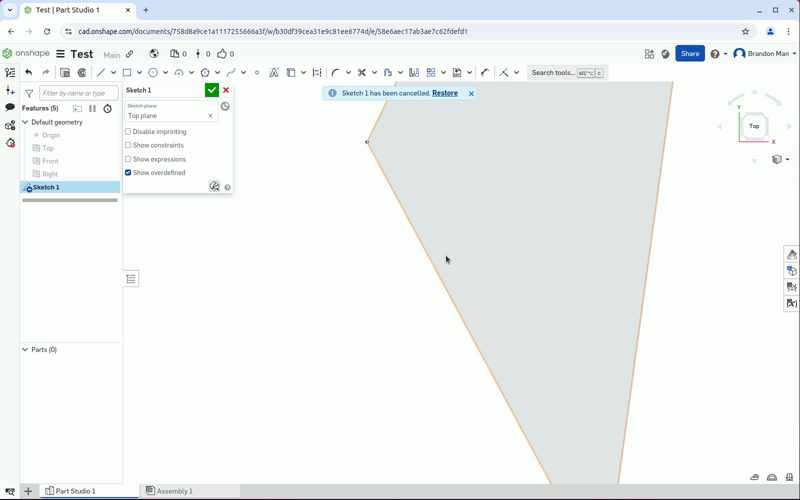
click(446, 255)
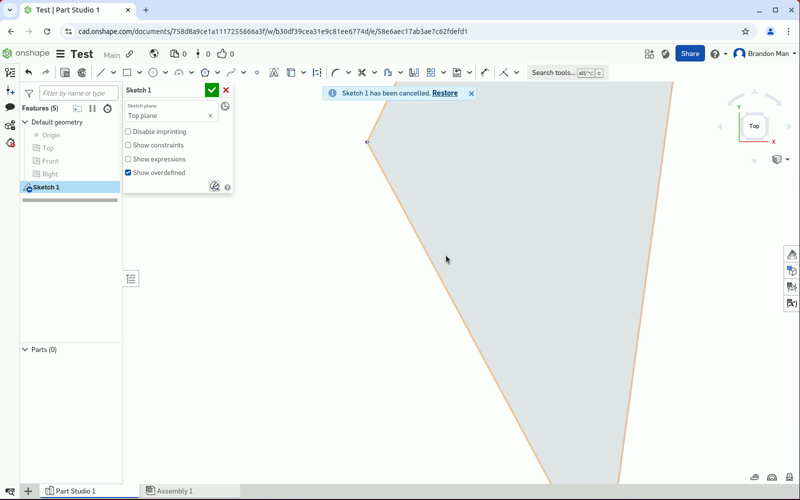
scroll(-6)
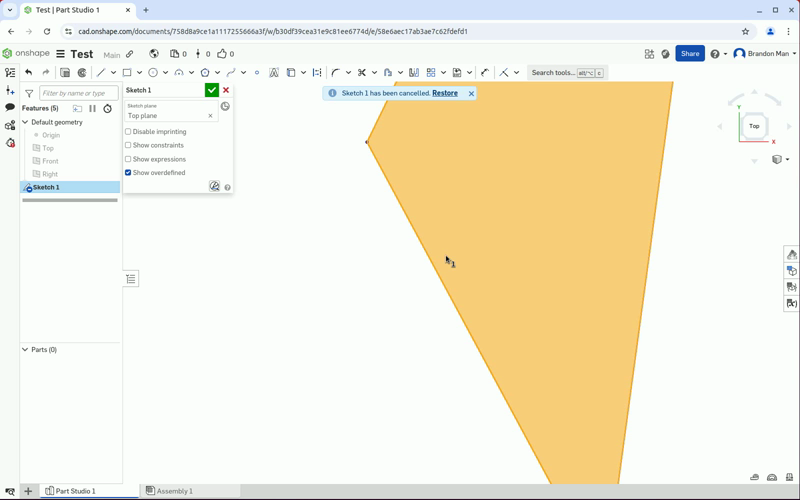
scroll(-6)
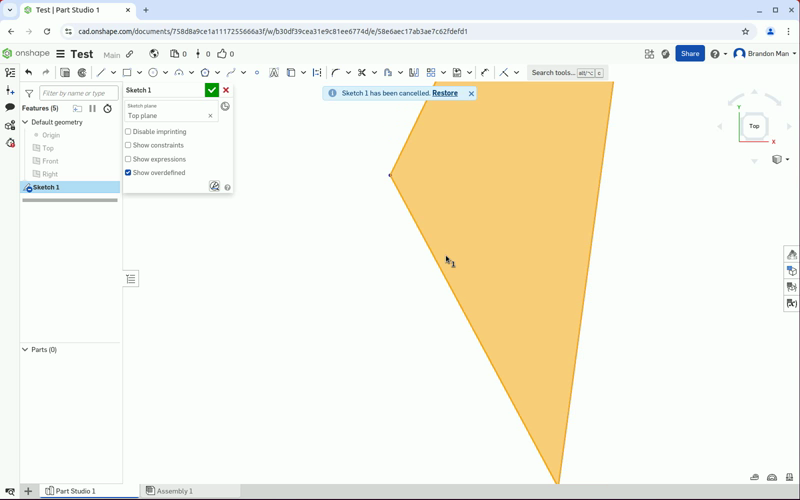
scroll(-6)
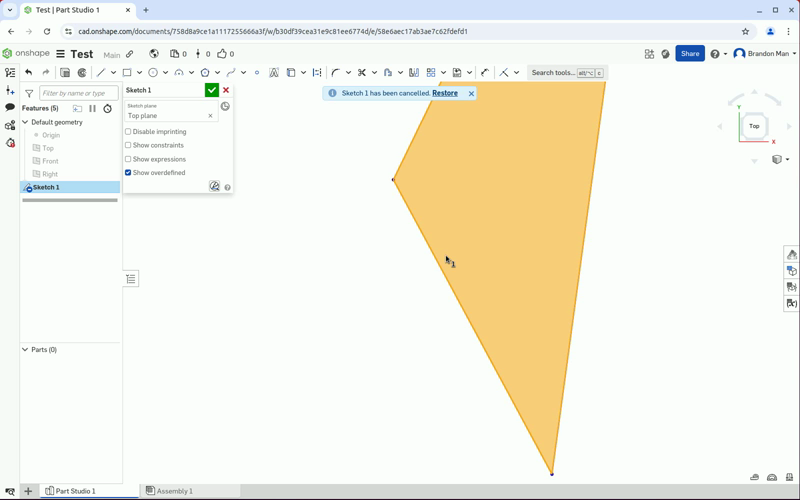
scroll(-6)
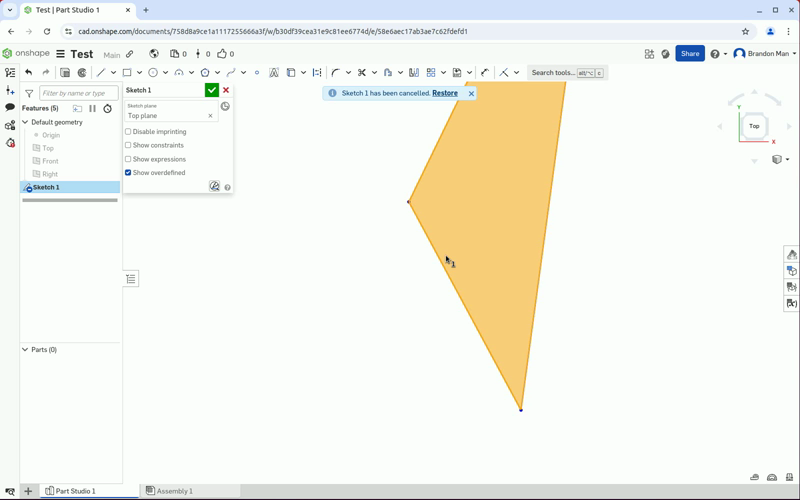
scroll(-6)
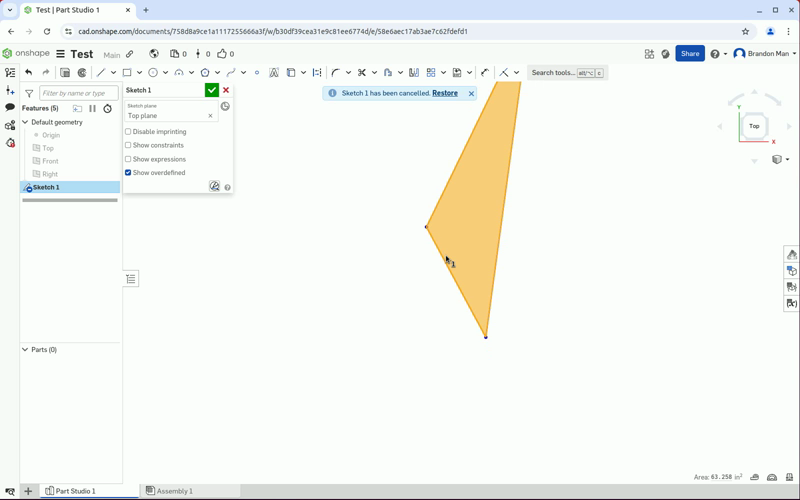
scroll(-6)
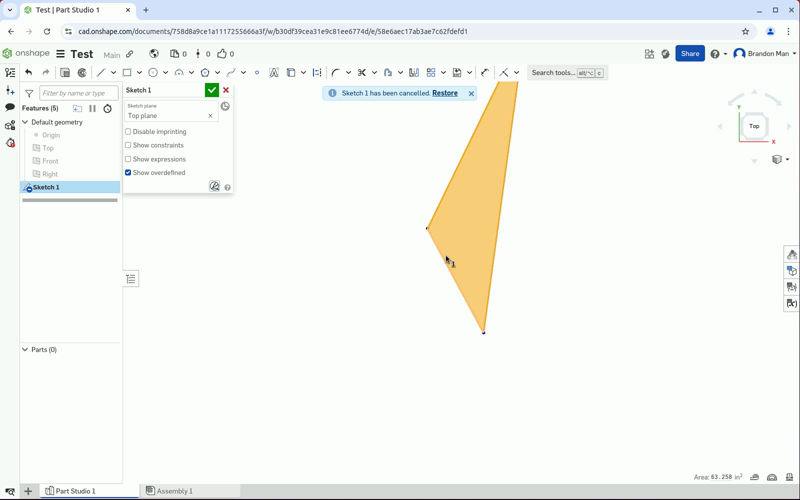
scroll(-6)
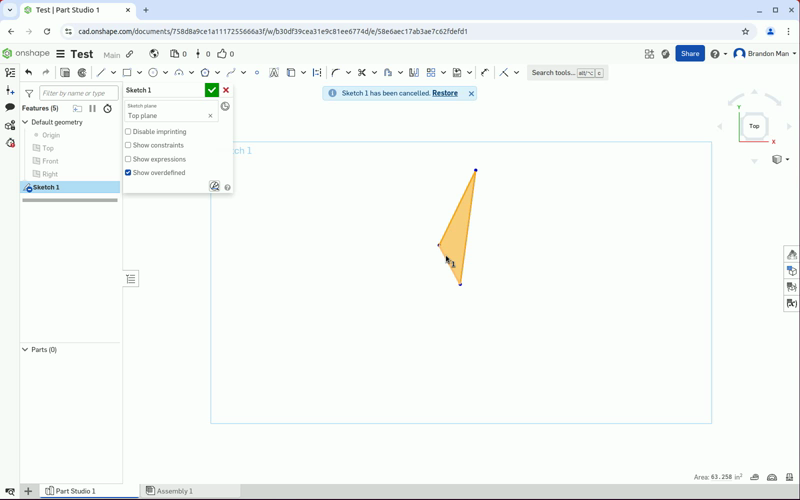
mouse_move(73, 352)
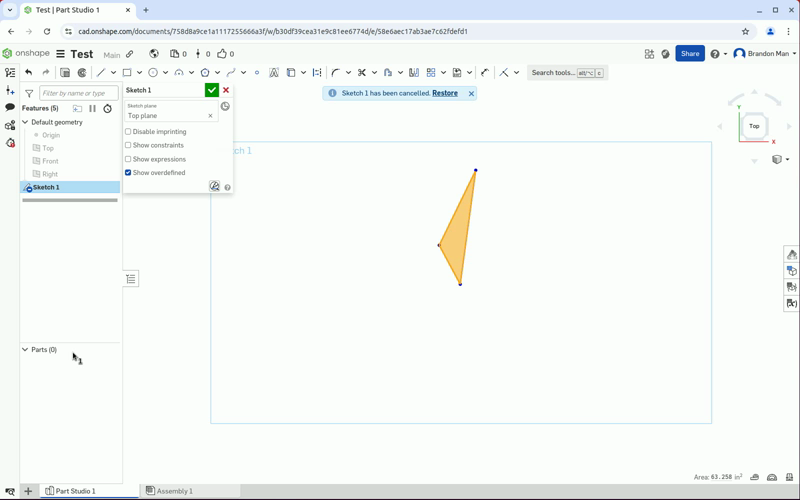
key(shift+y)
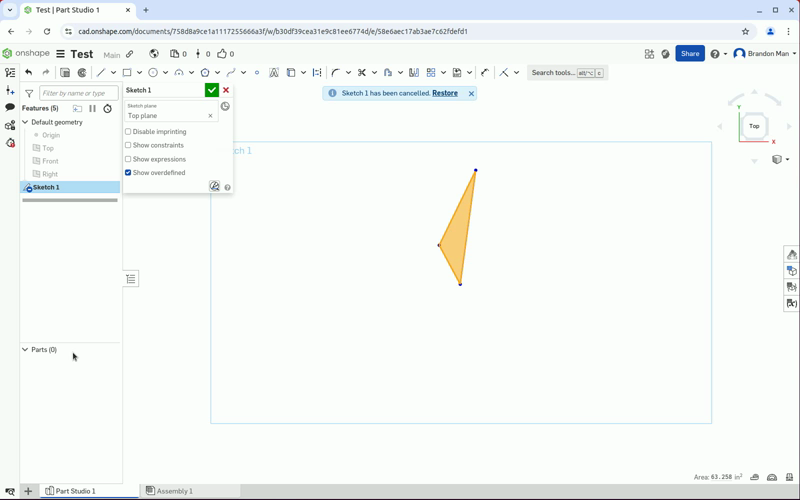
key(shift+e)
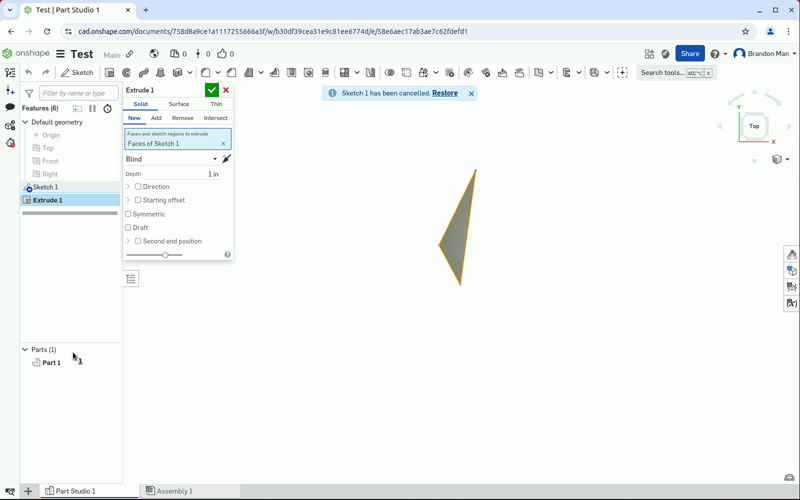
mouse_move(143, 106)
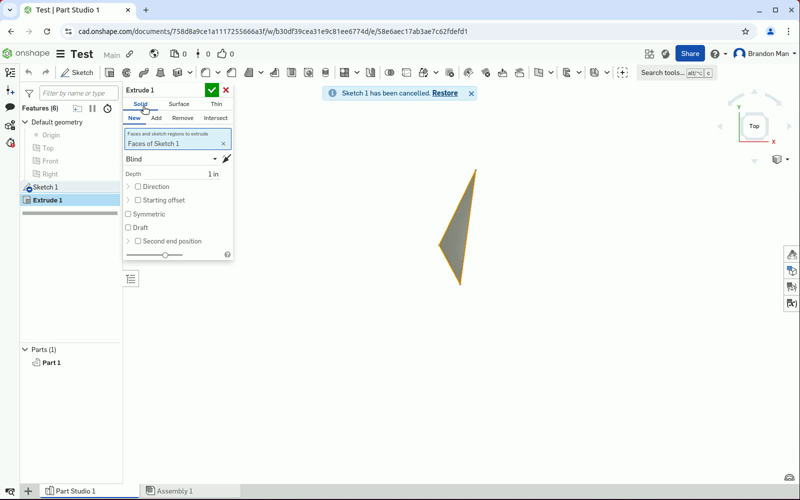
click(143, 106)
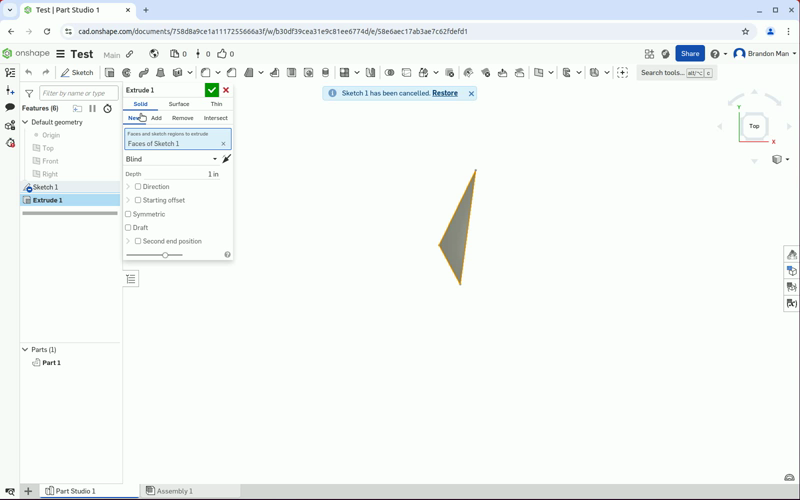
mouse_move(137, 120)
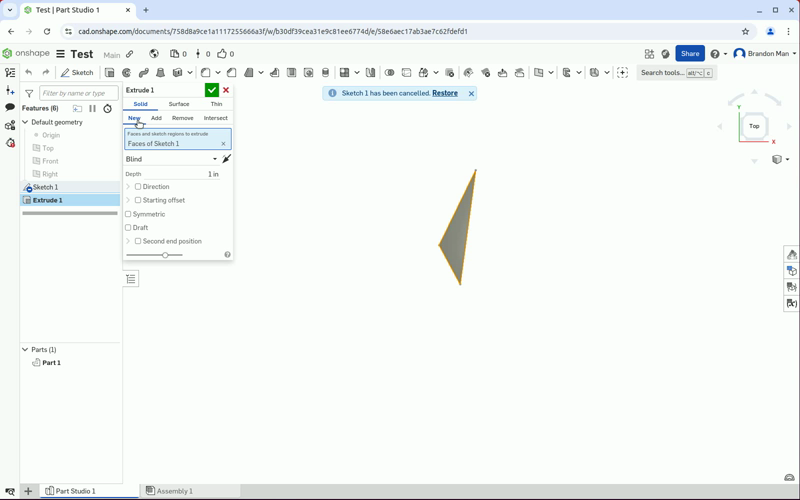
click(137, 120)
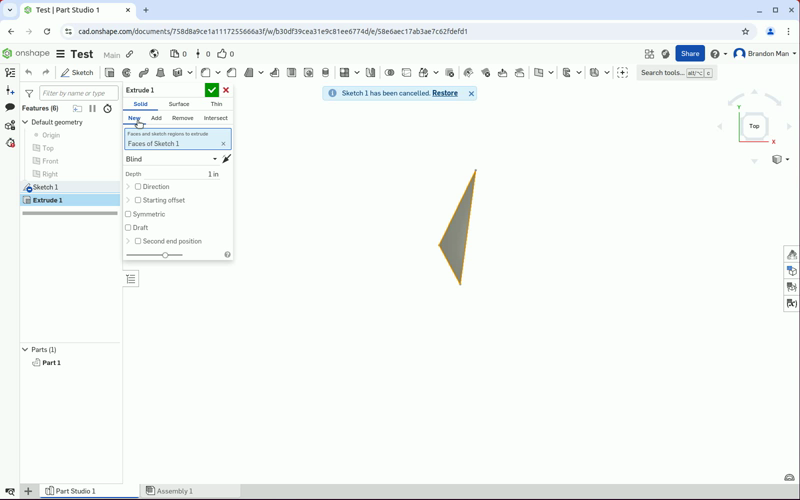
key(tab, 4)
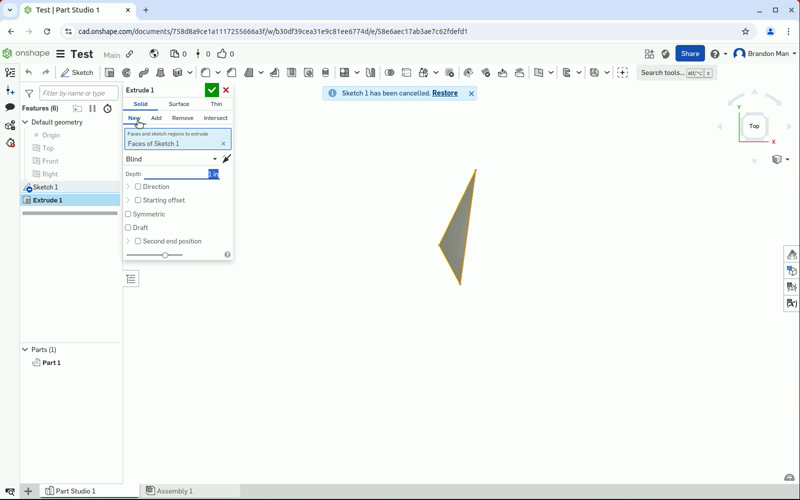
text(22.145)
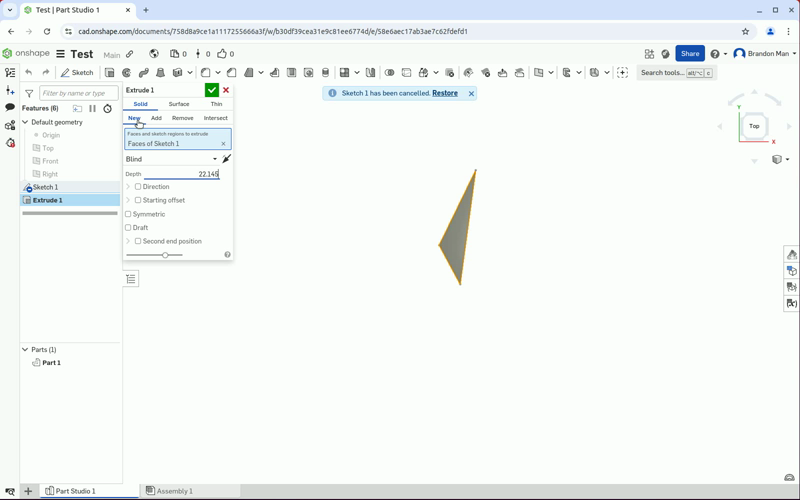
key(tab, 3)
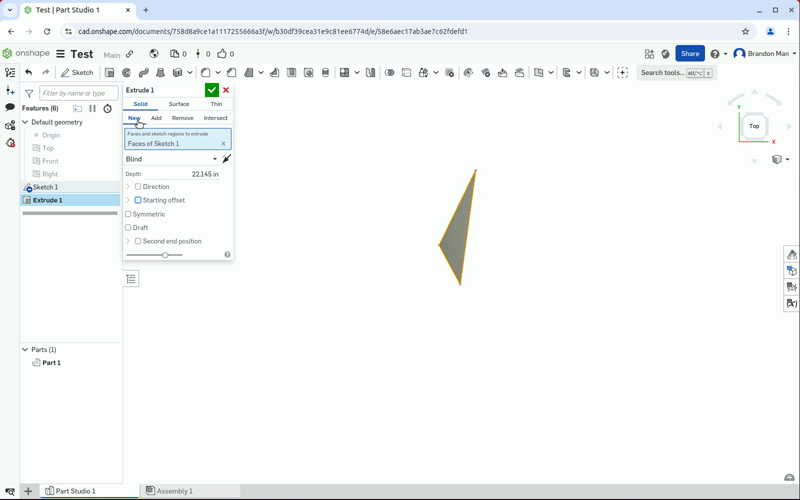
key(tab, 2)
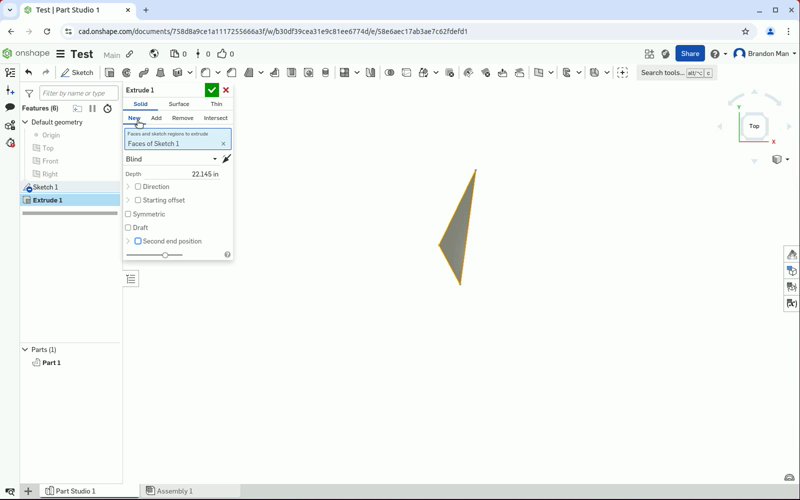
key(space)
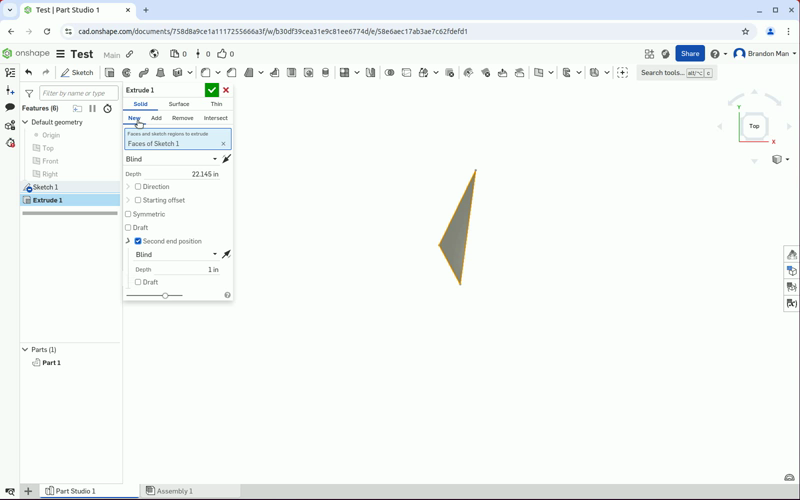
key(tab, 3)
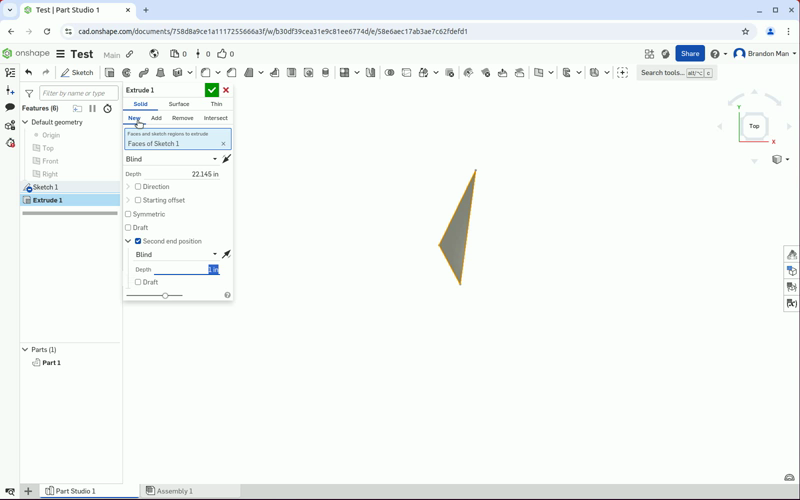
text(22.145)
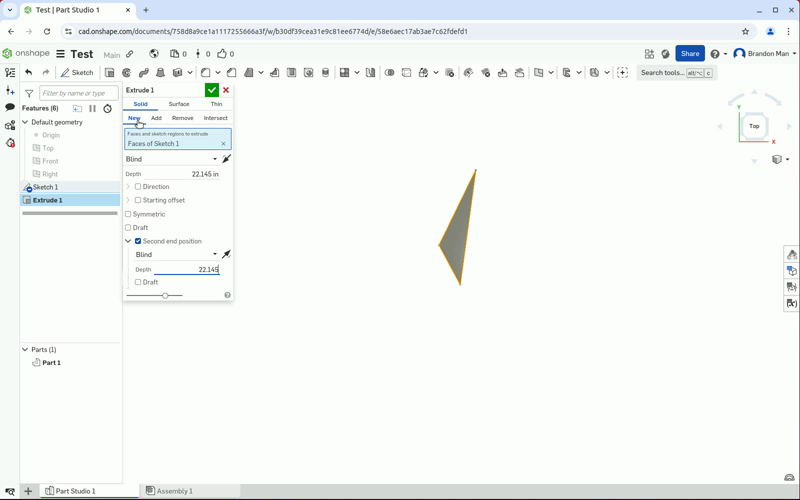
key(enter)
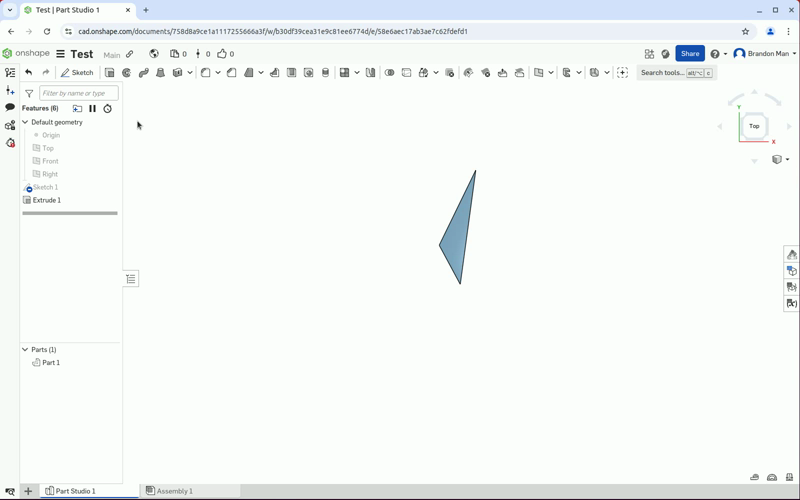
key(shift+h)
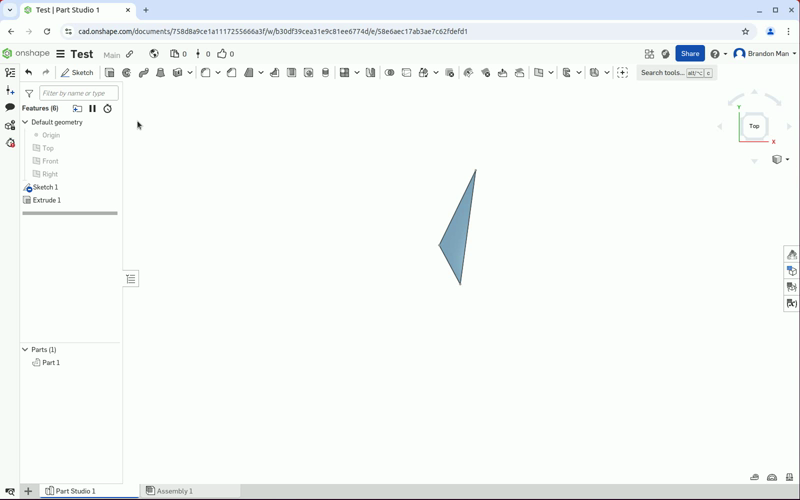
key(shift+h)
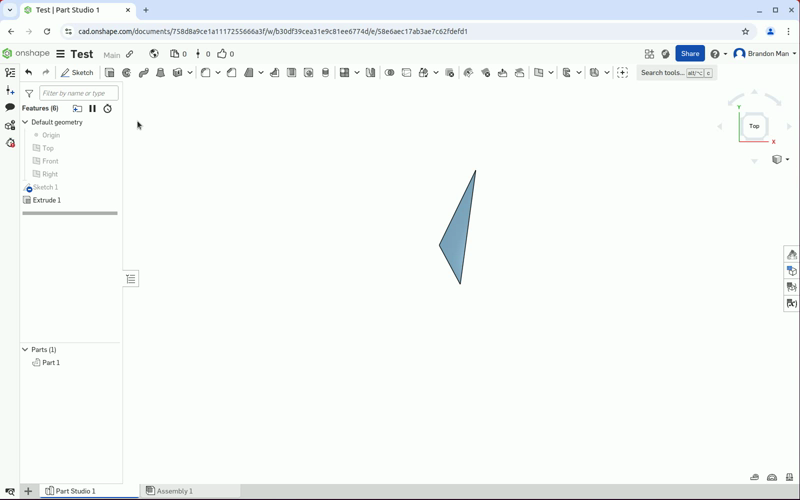
mouse_move(73, 189)
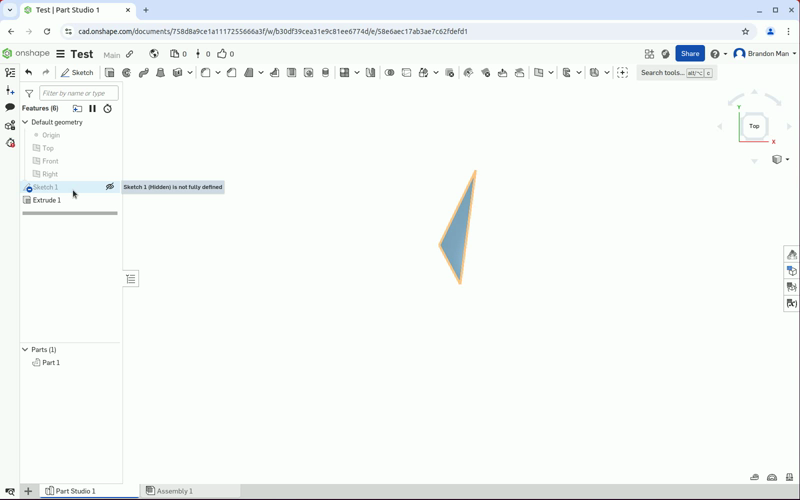
click(73, 189)
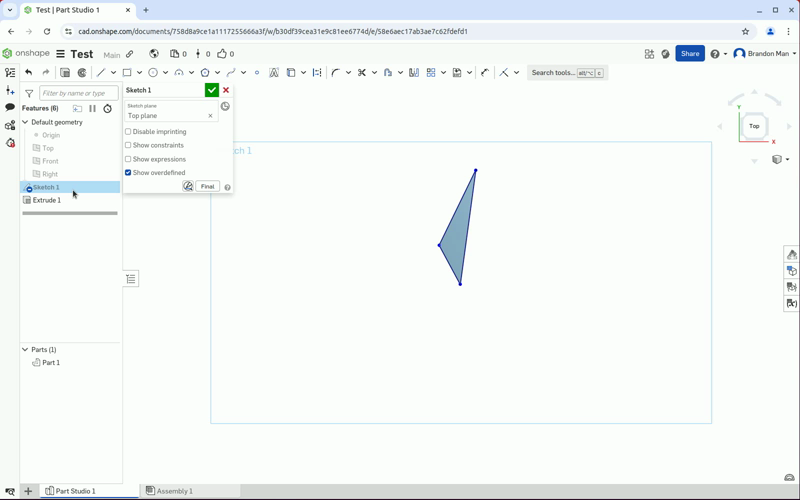
mouse_move(229, 92)
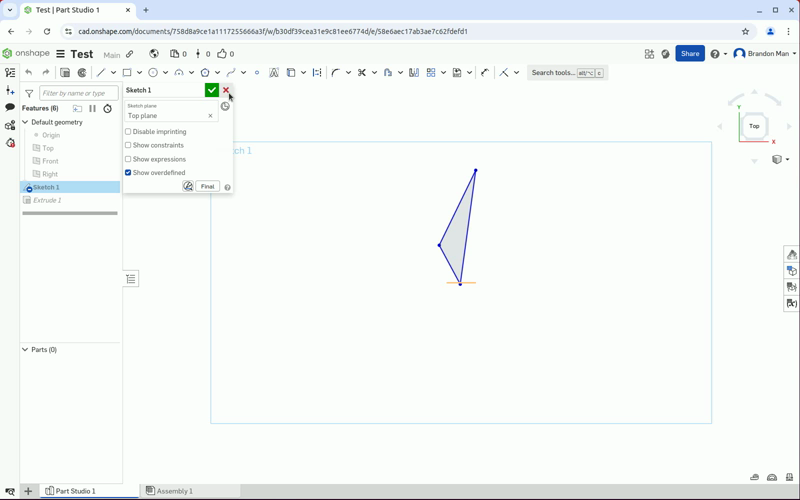
click(229, 92)
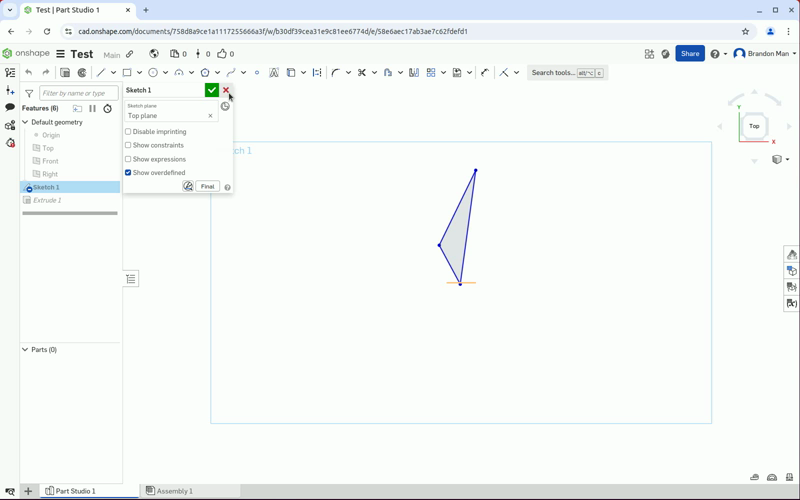
key(shift+s)
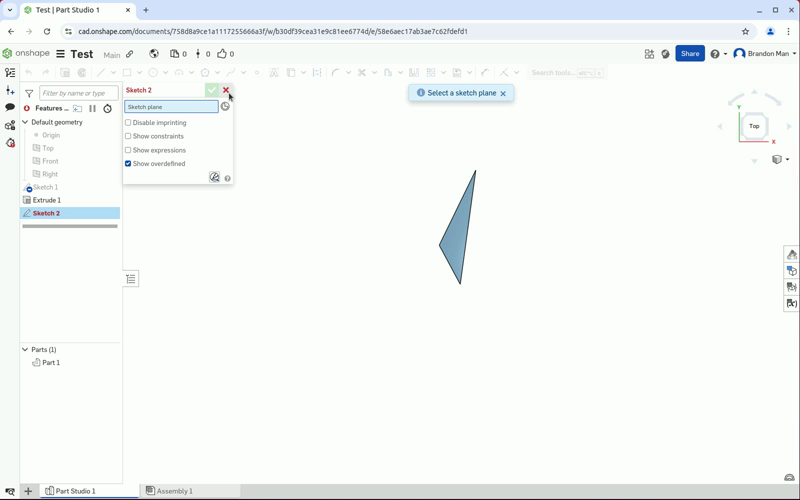
mouse_move(73, 150)
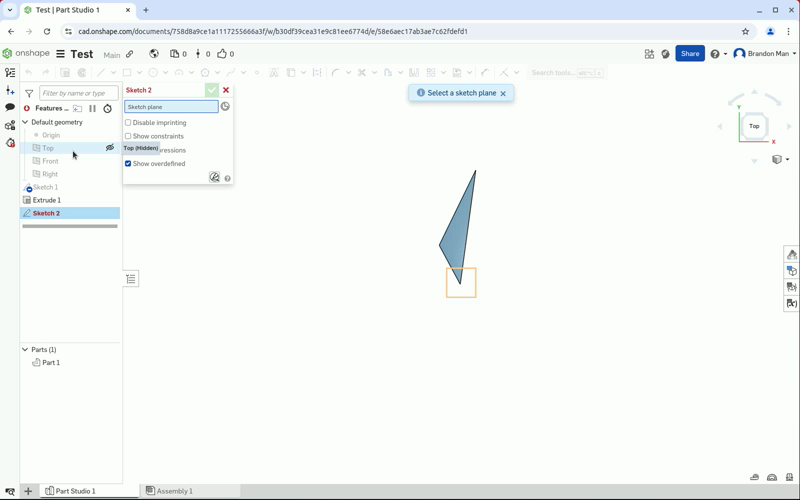
click(73, 150)
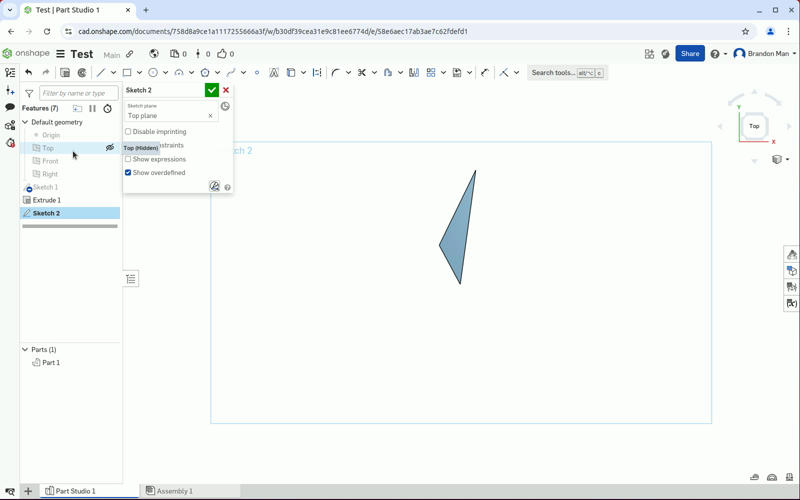
mouse_move(73, 352)
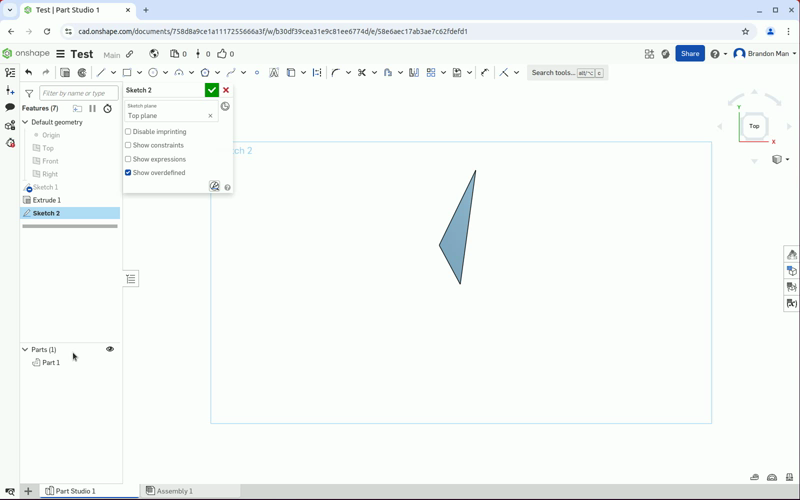
key(y)
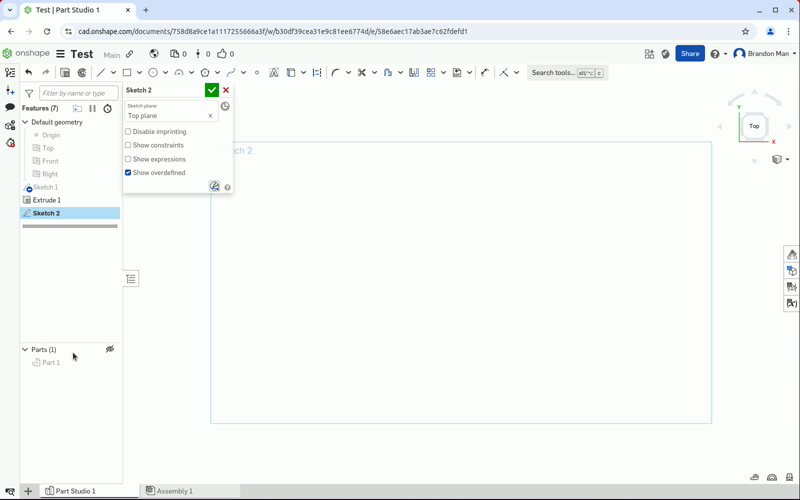
key(l)
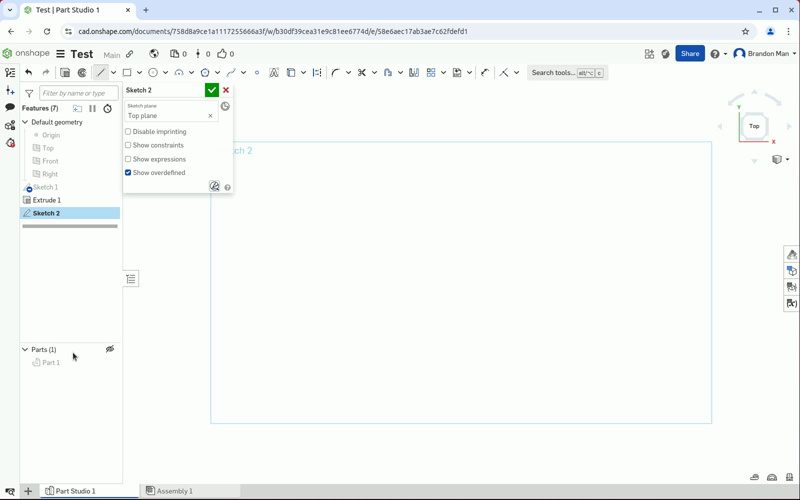
key_down(shift)
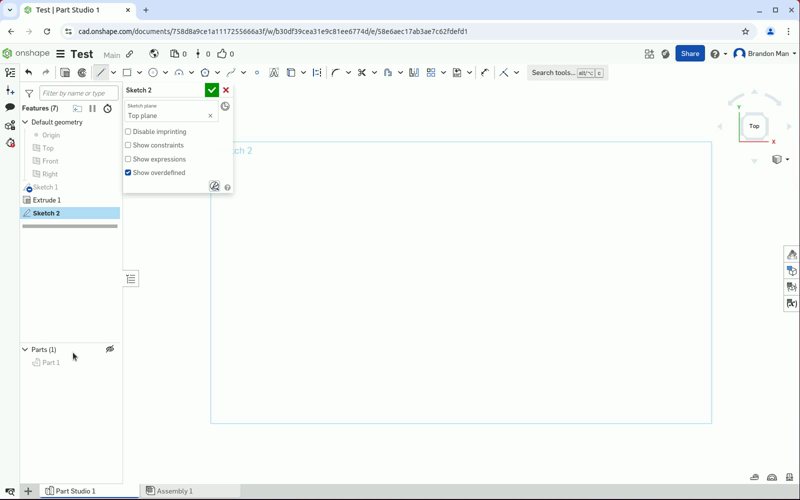
mouse_move(460, 282)
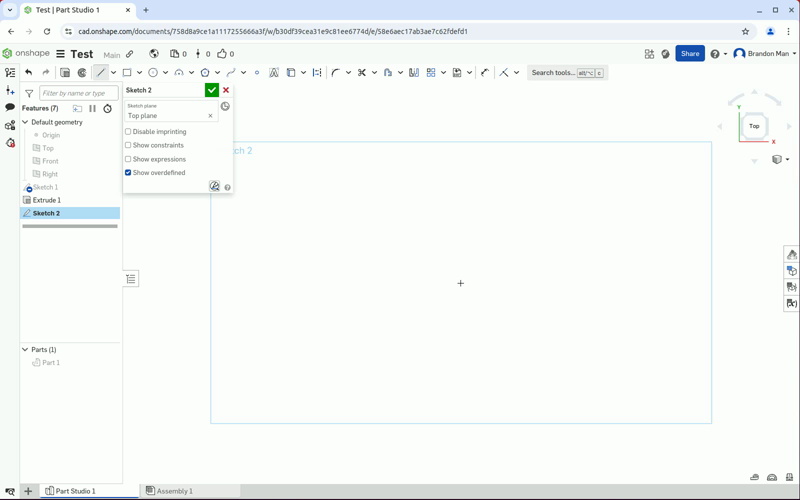
click(460, 282)
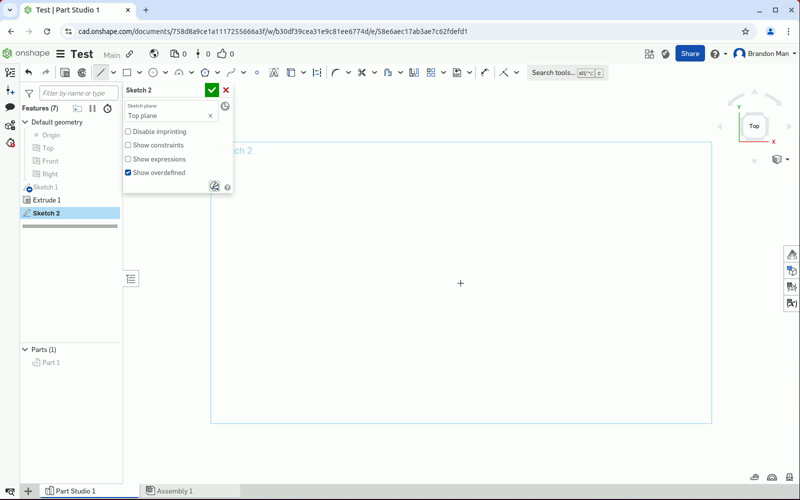
key_up(shift)
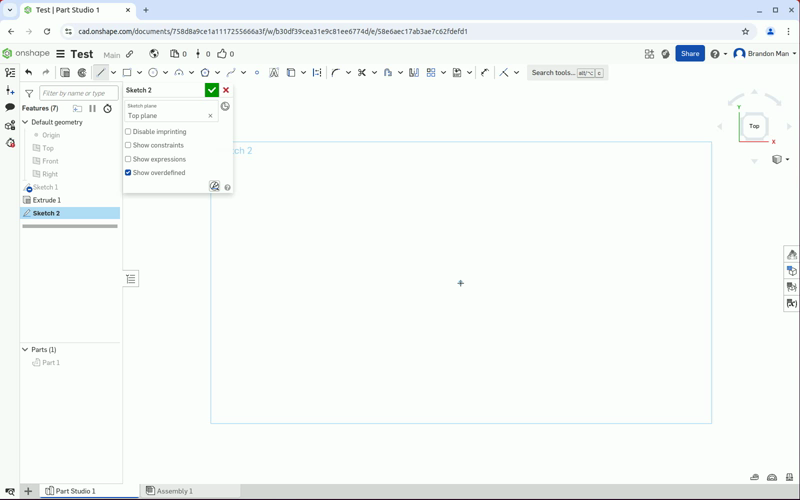
key_down(shift)
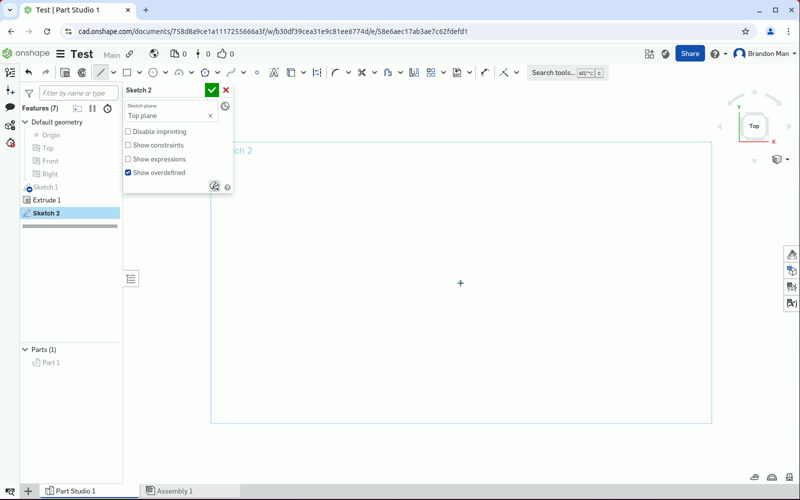
mouse_move(515, 382)
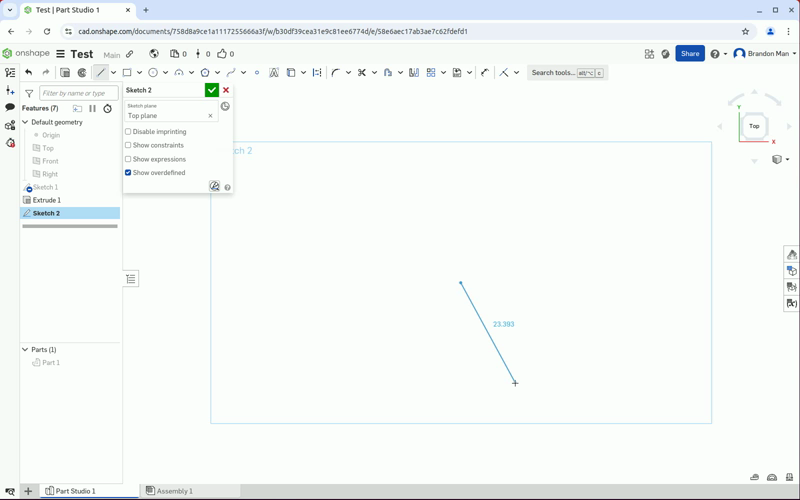
click(515, 382)
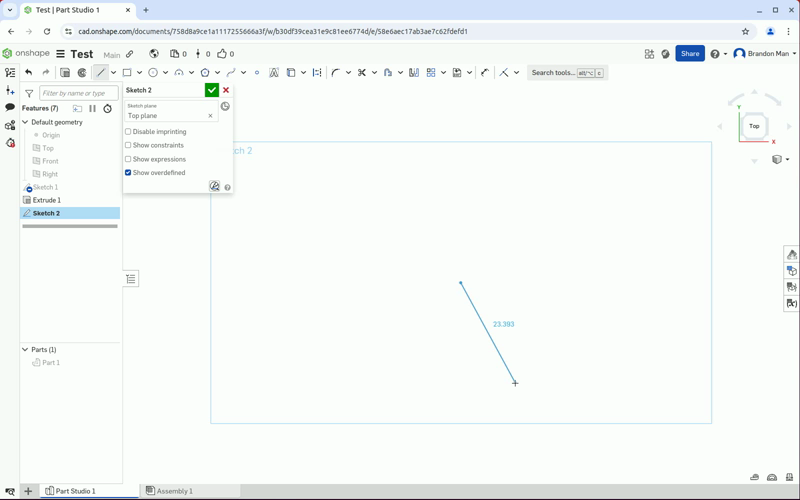
key_up(shift)
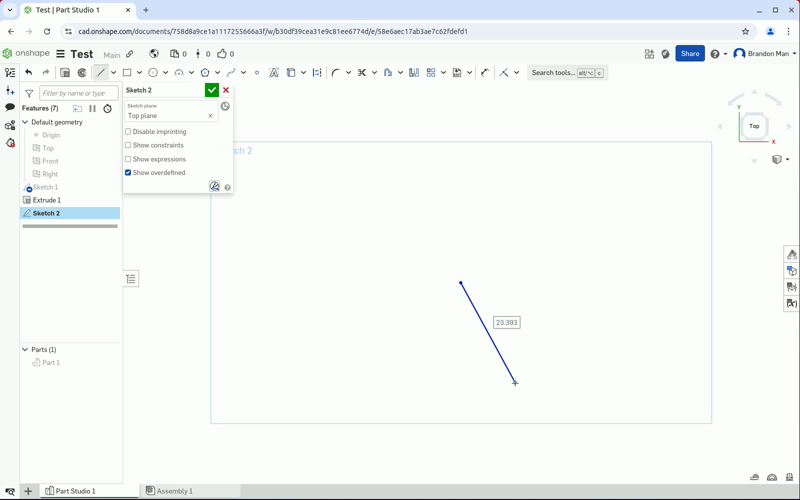
key_down(shift)
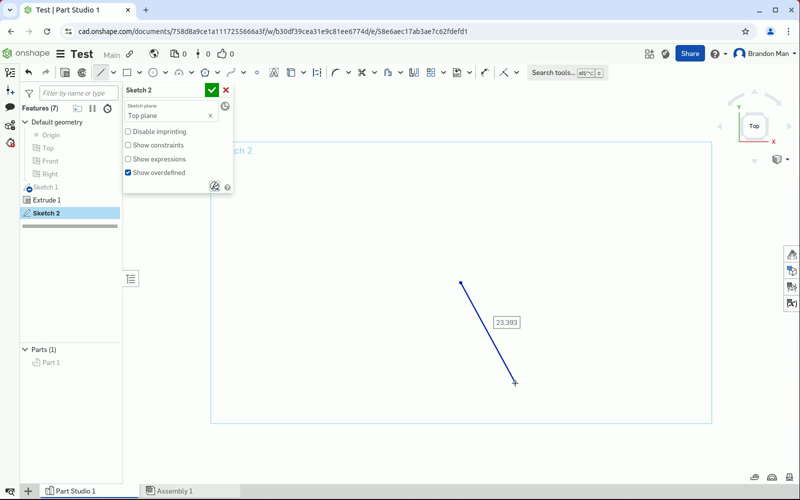
mouse_move(499, 301)
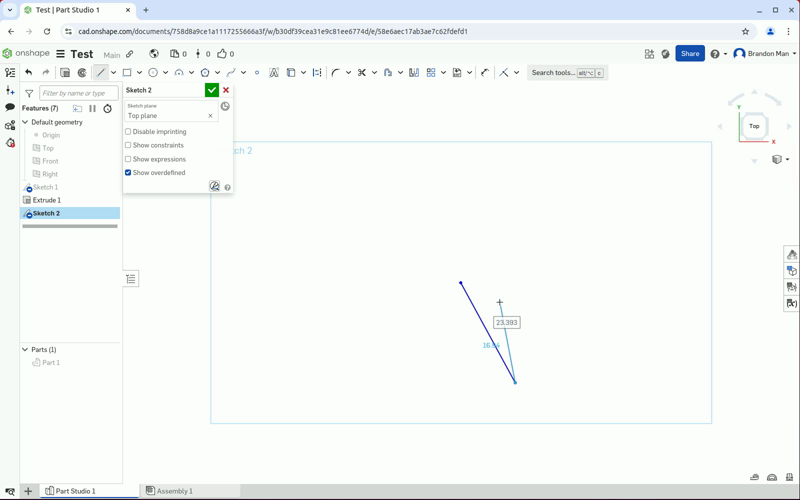
click(499, 301)
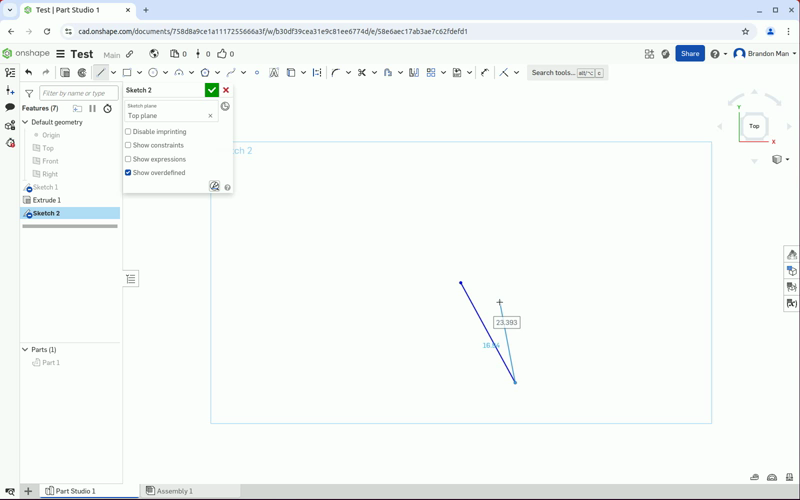
key_up(shift)
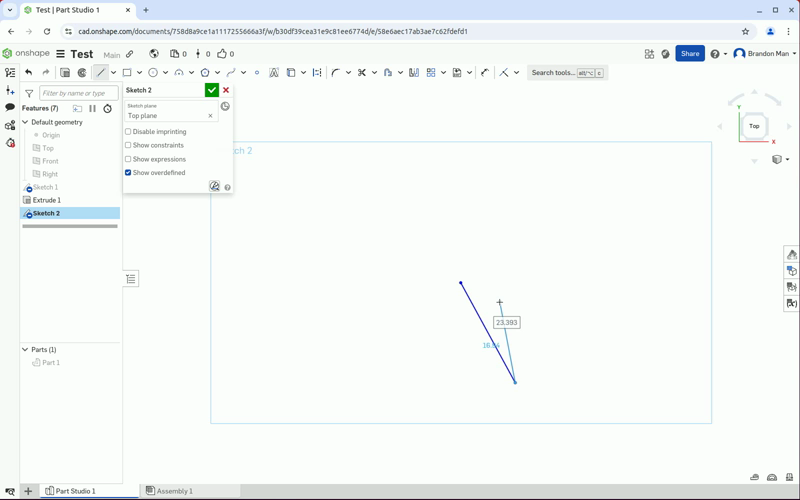
mouse_move(529, 301)
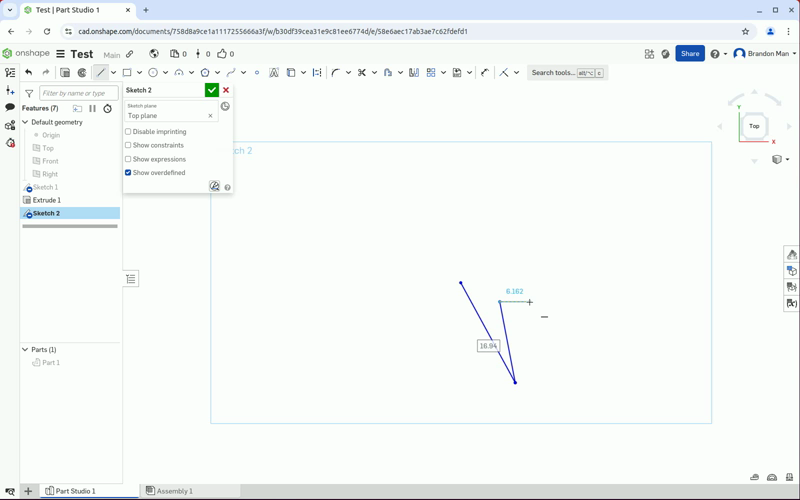
key_down(shift)
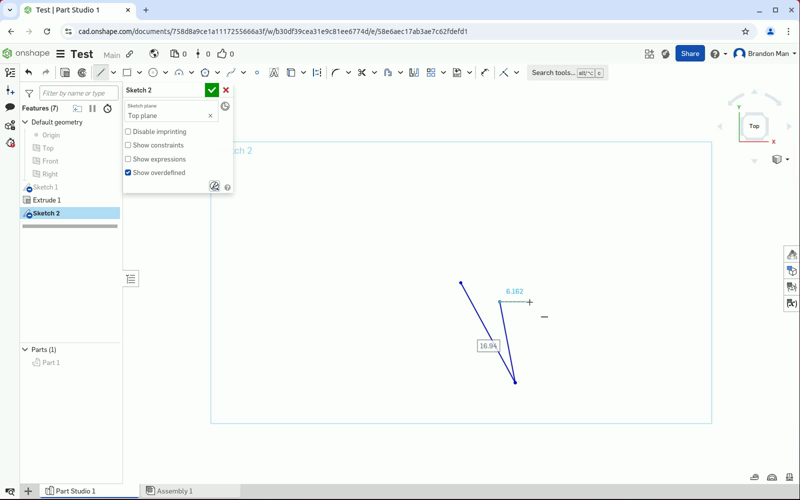
mouse_move(460, 282)
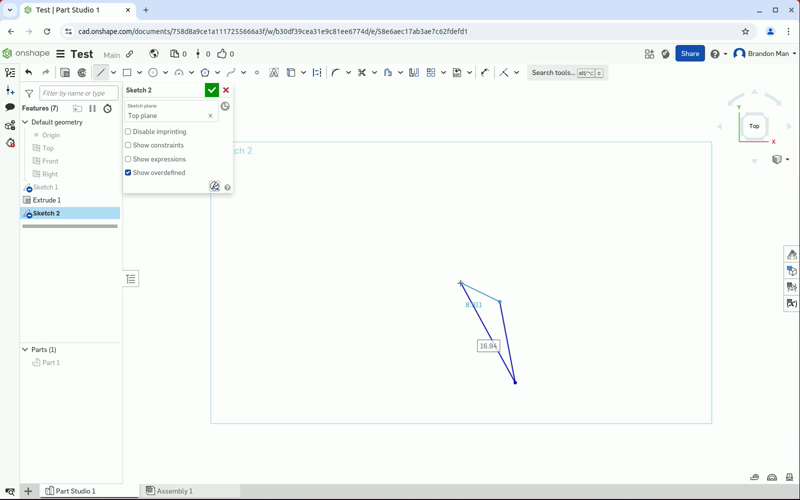
key_up(shift)
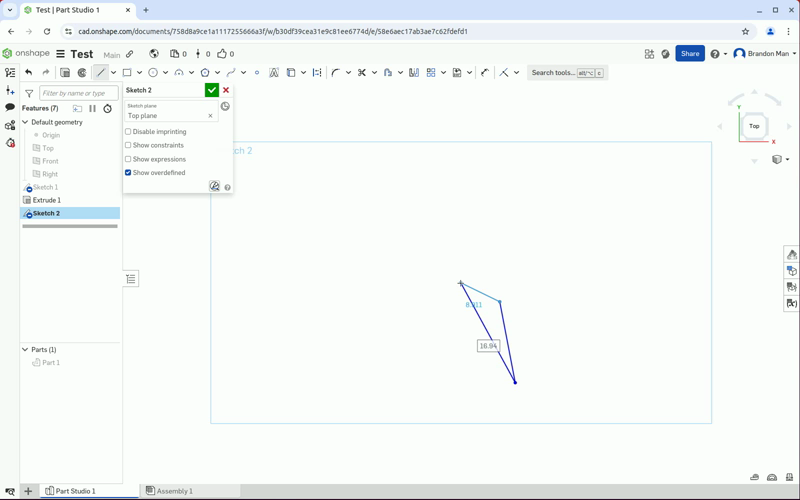
click(460, 282)
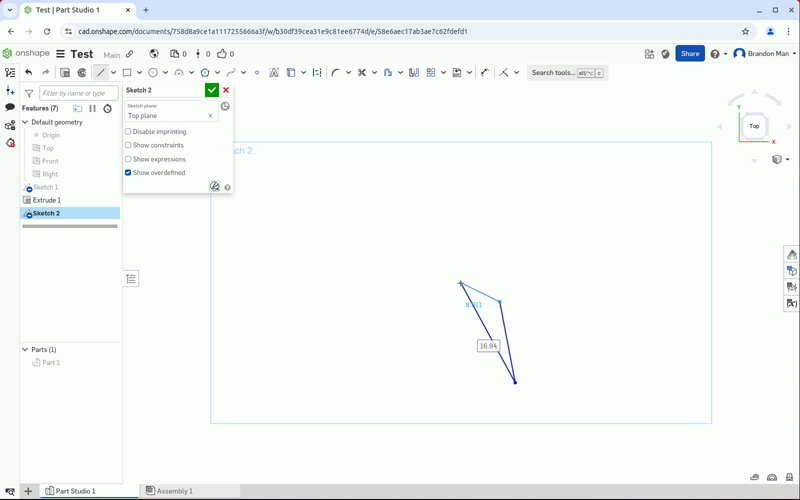
key(esc)
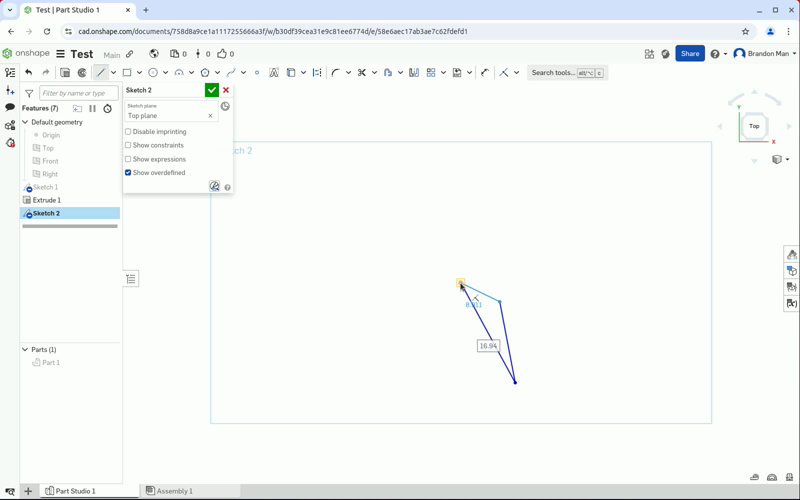
mouse_move(494, 312)
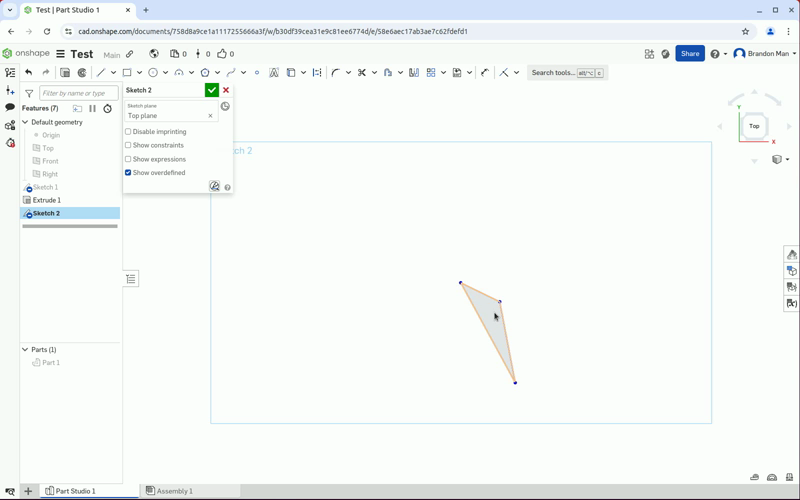
scroll(6)
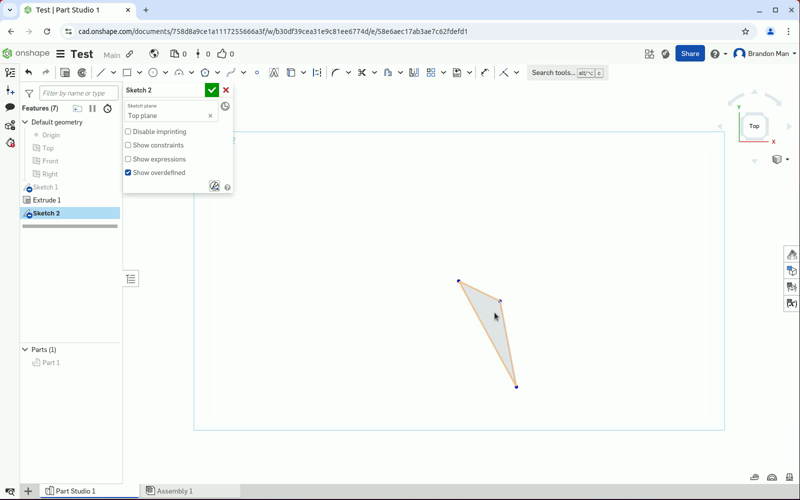
scroll(6)
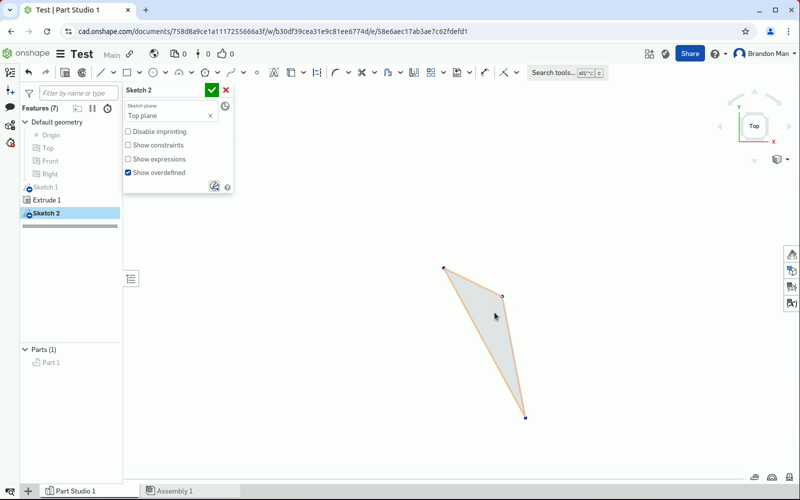
scroll(6)
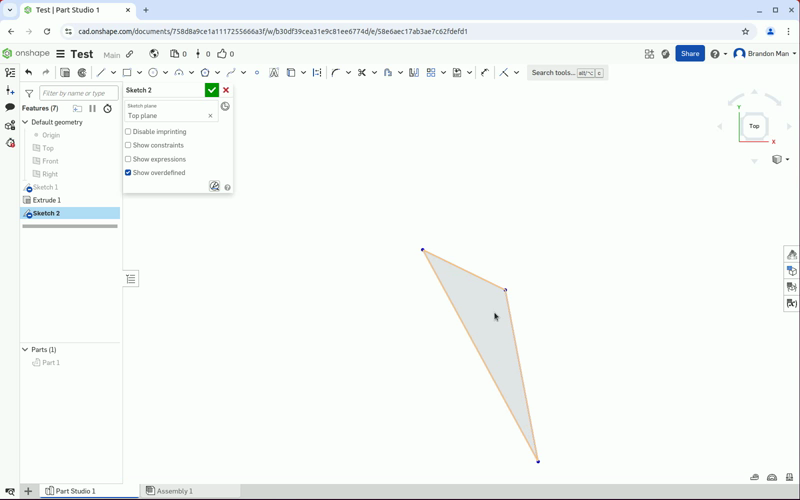
scroll(6)
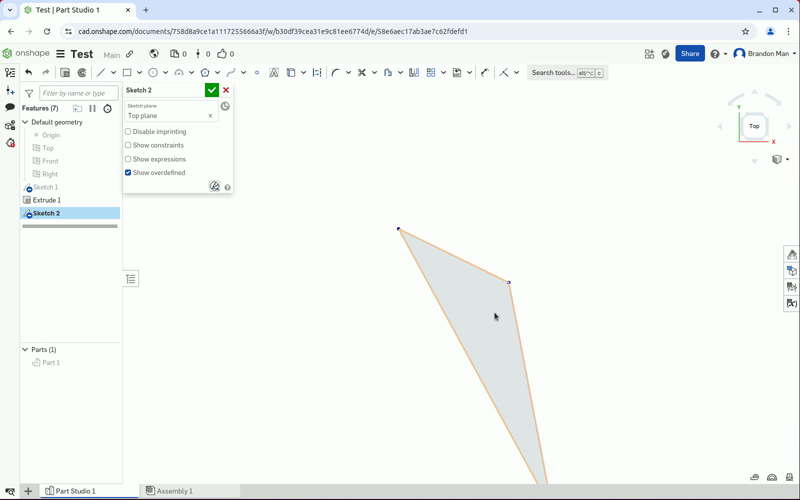
scroll(6)
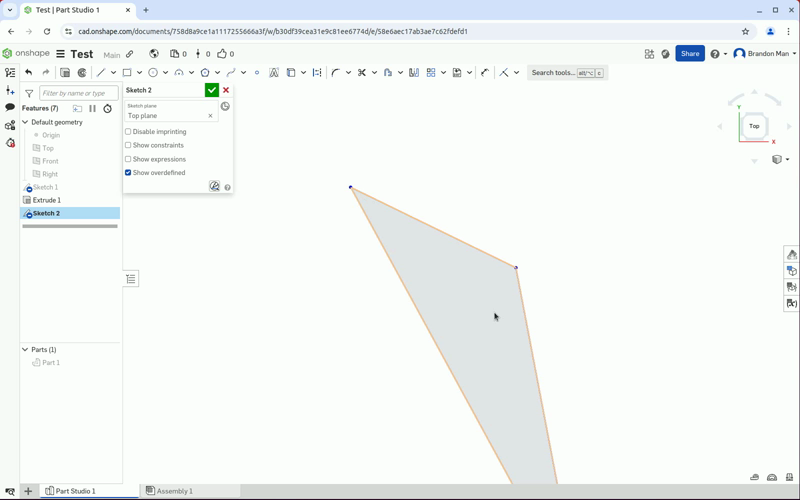
scroll(6)
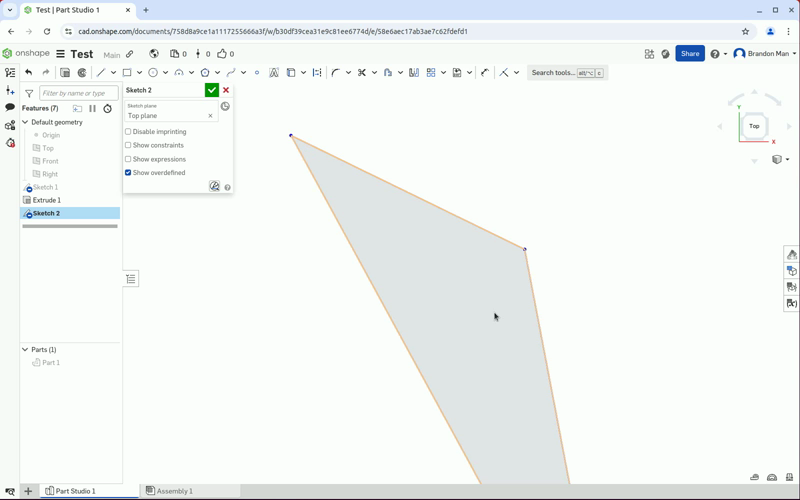
scroll(6)
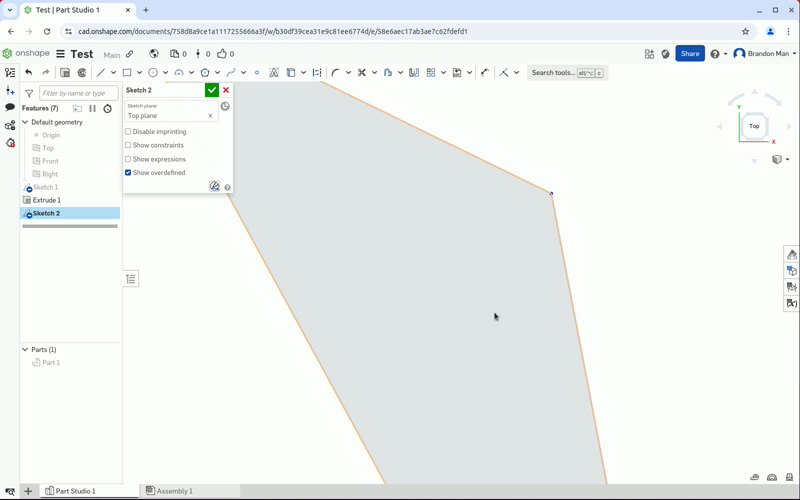
click(494, 312)
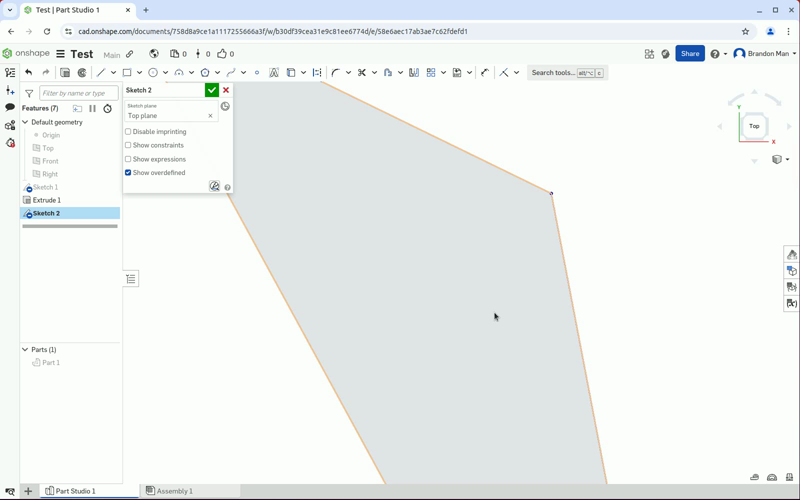
scroll(-6)
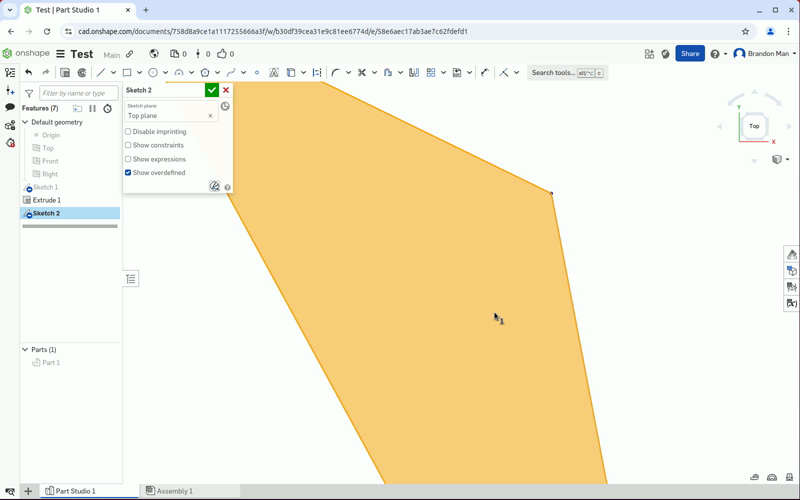
scroll(-6)
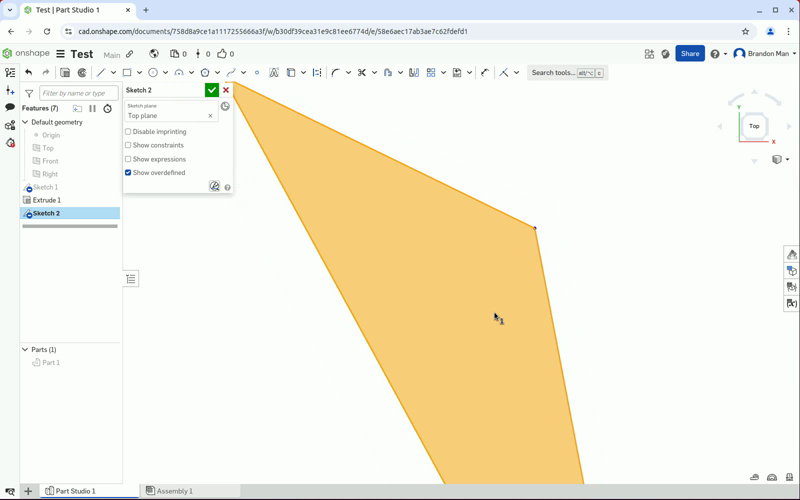
scroll(-6)
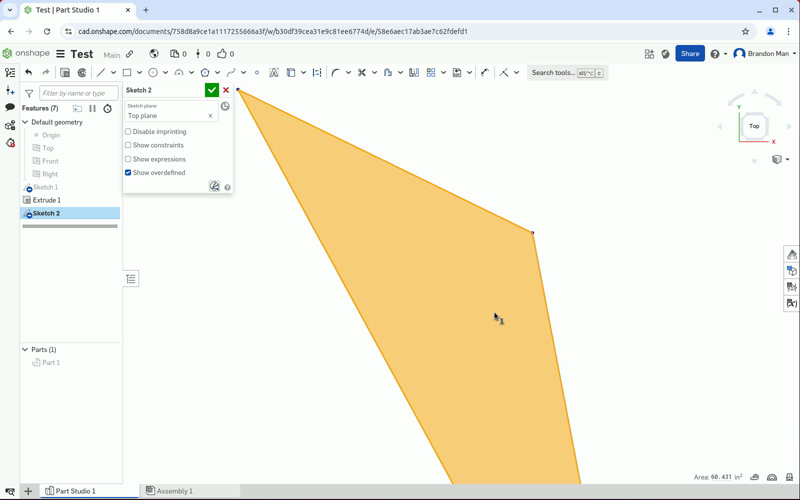
scroll(-6)
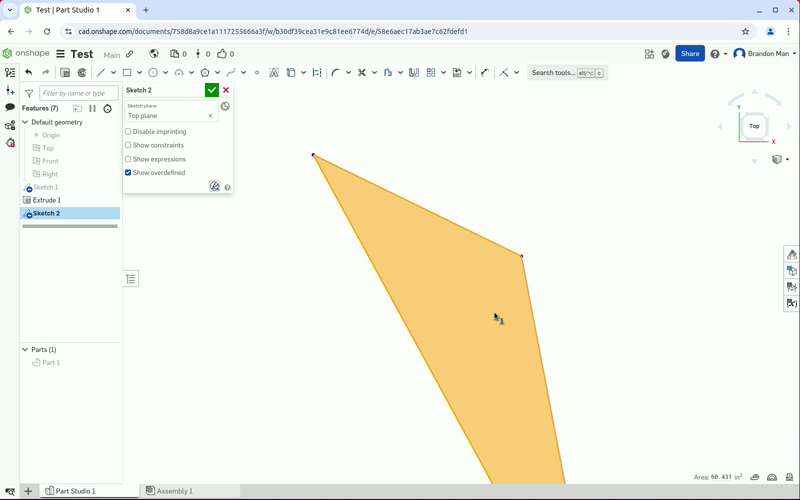
scroll(-6)
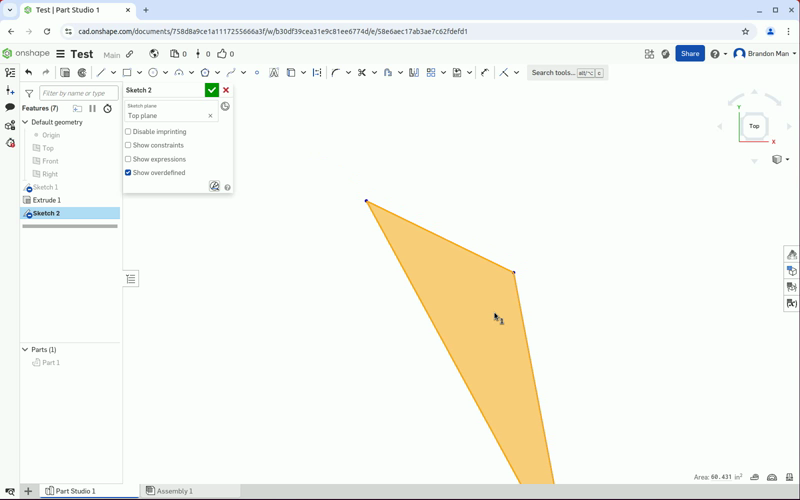
scroll(-6)
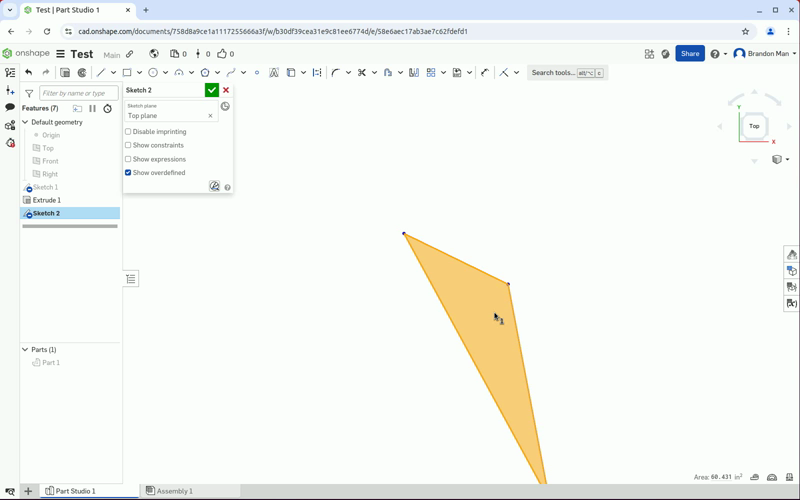
scroll(-6)
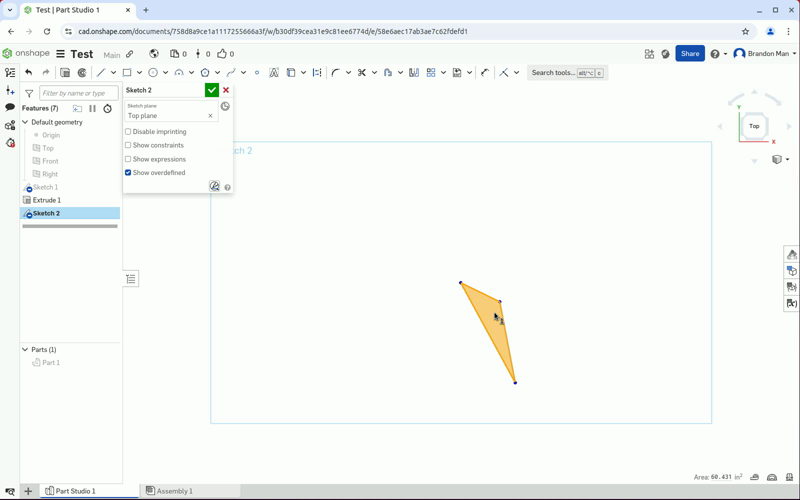
mouse_move(73, 352)
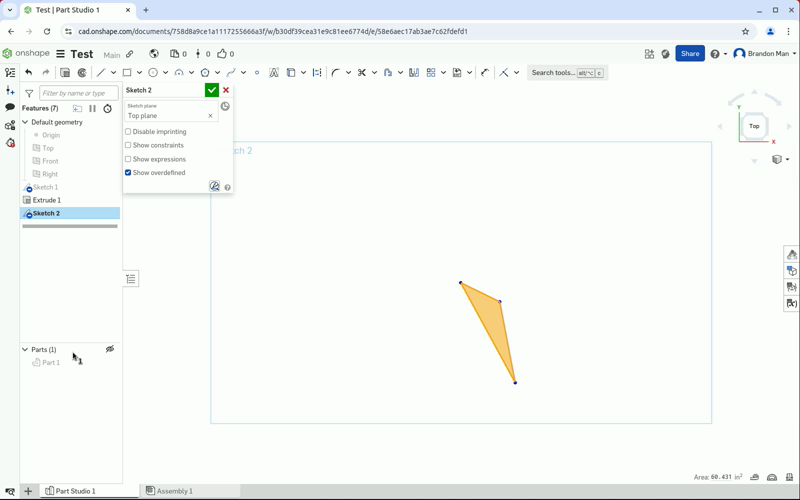
key(shift+y)
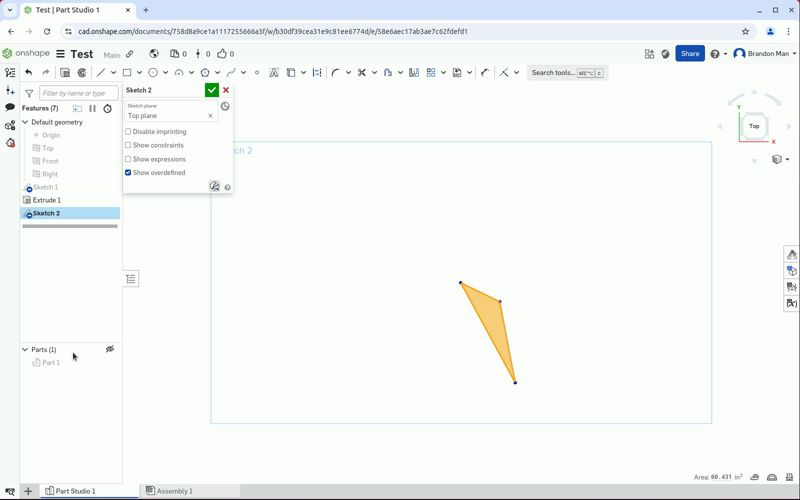
key(shift+e)
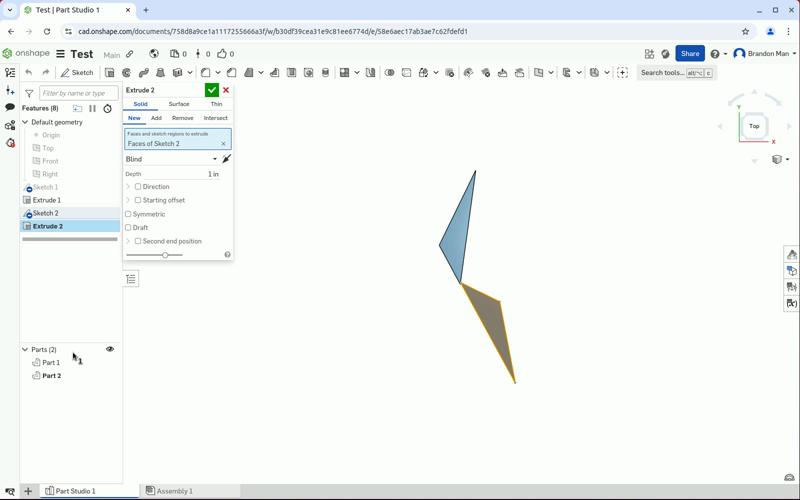
mouse_move(143, 106)
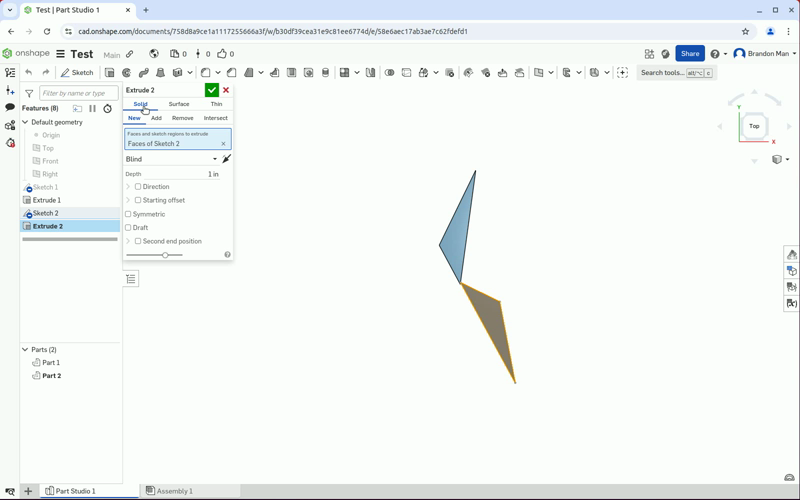
click(143, 106)
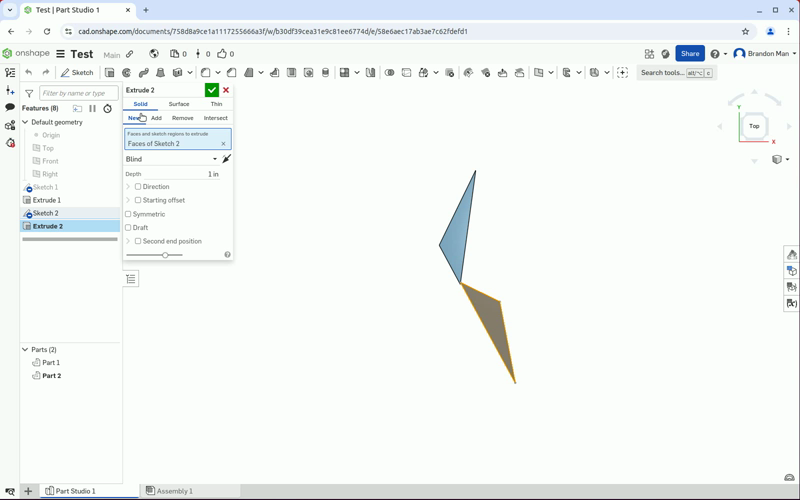
mouse_move(137, 120)
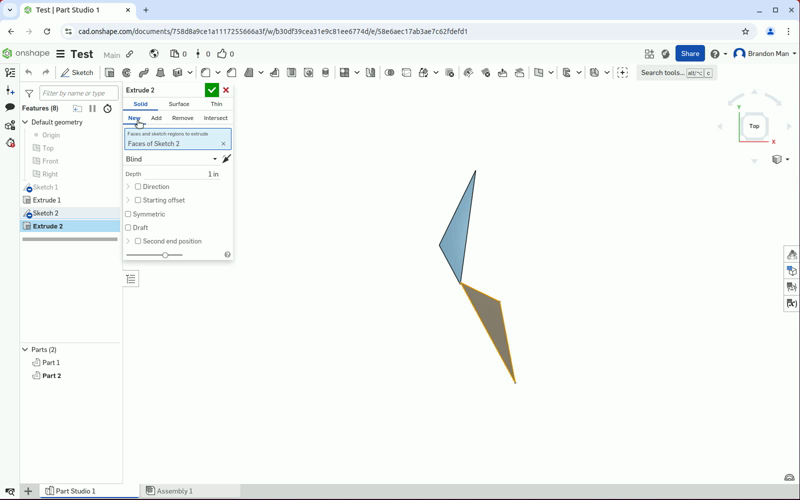
click(137, 120)
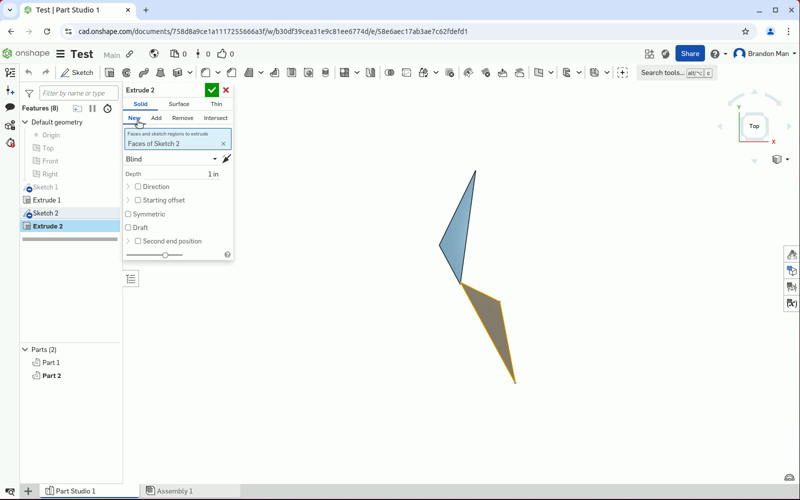
key(tab, 4)
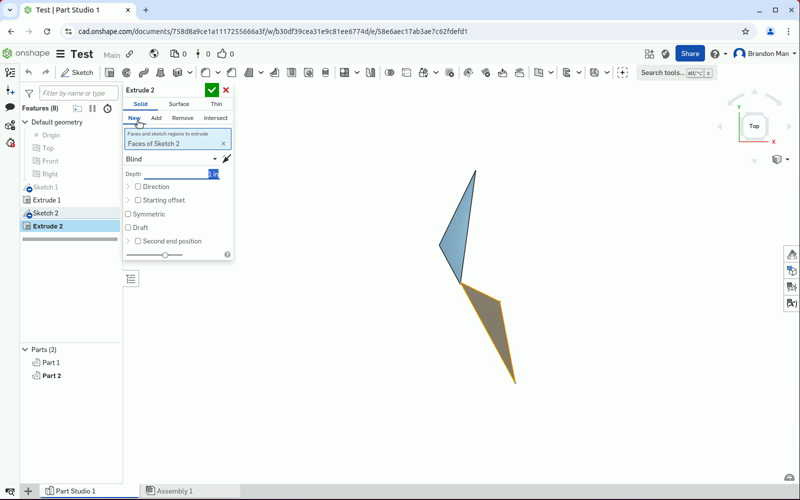
text(22.145)
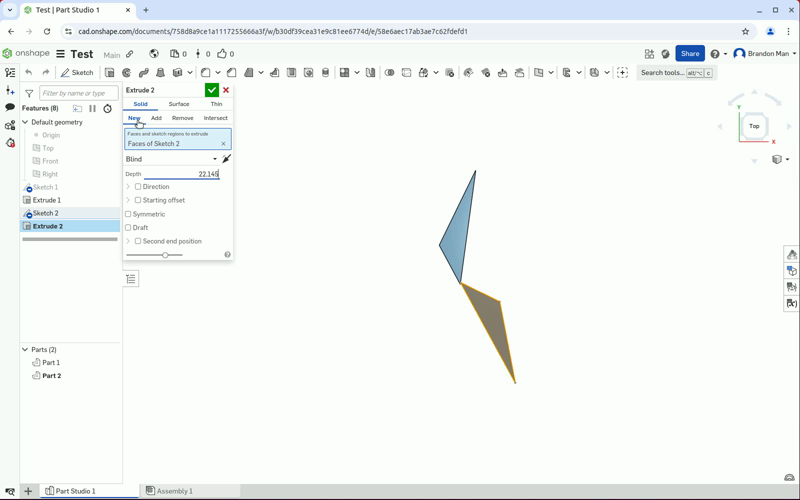
key(tab, 3)
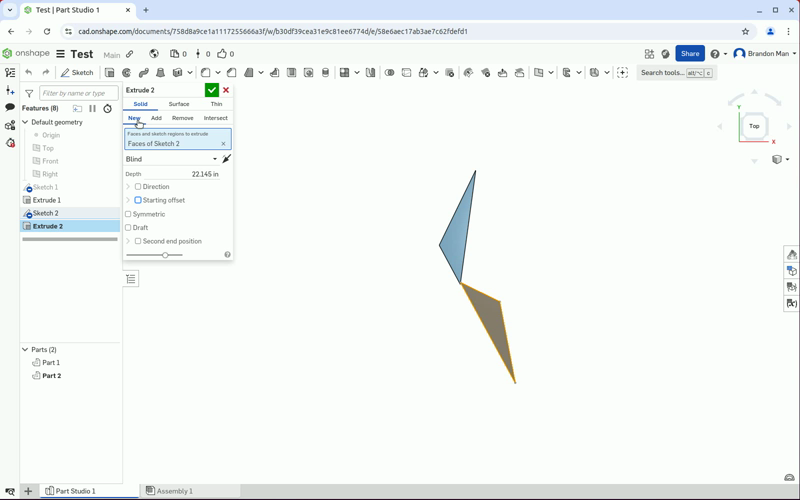
key(tab, 2)
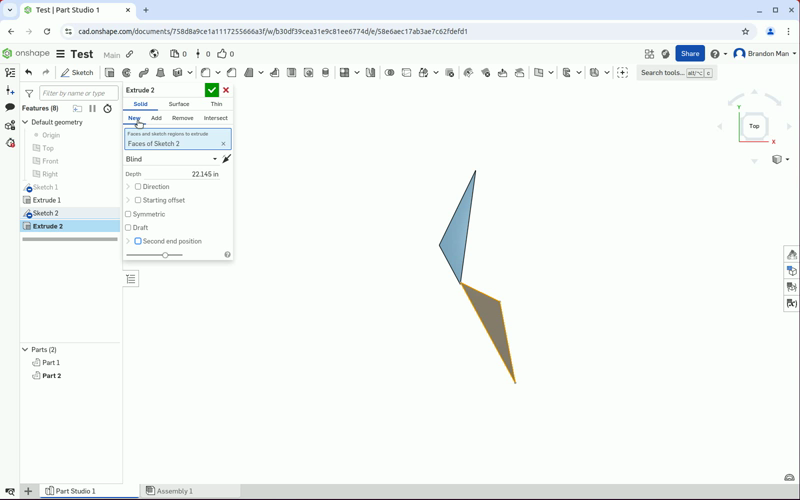
key(space)
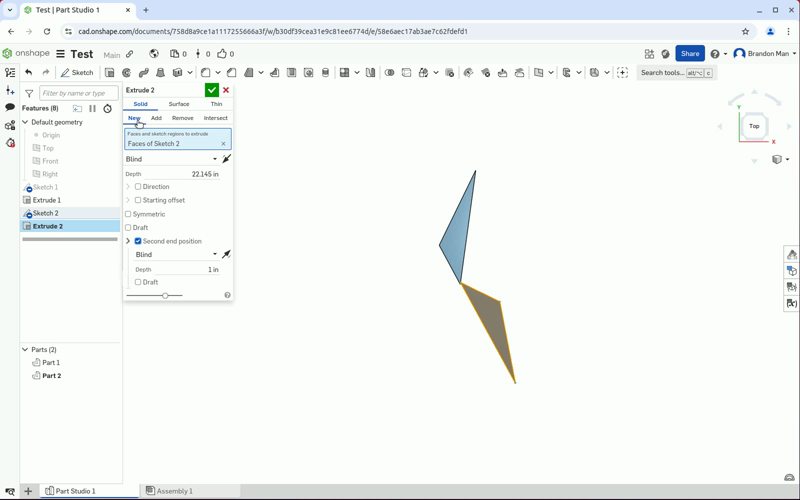
key(tab, 3)
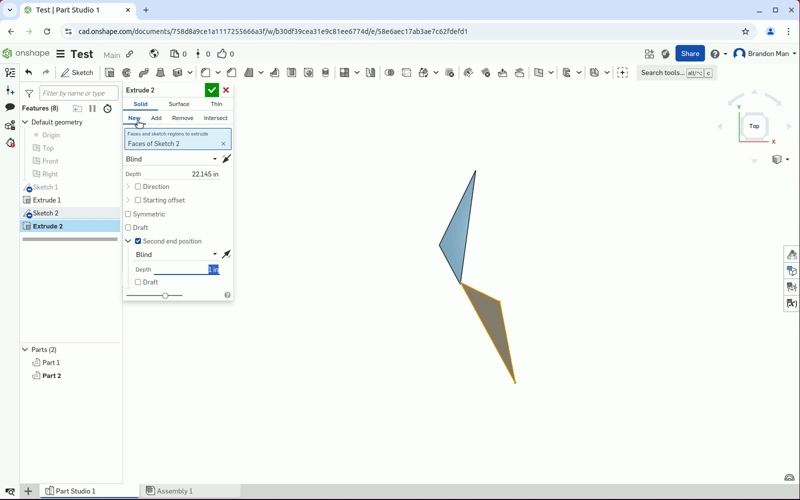
text(22.145)
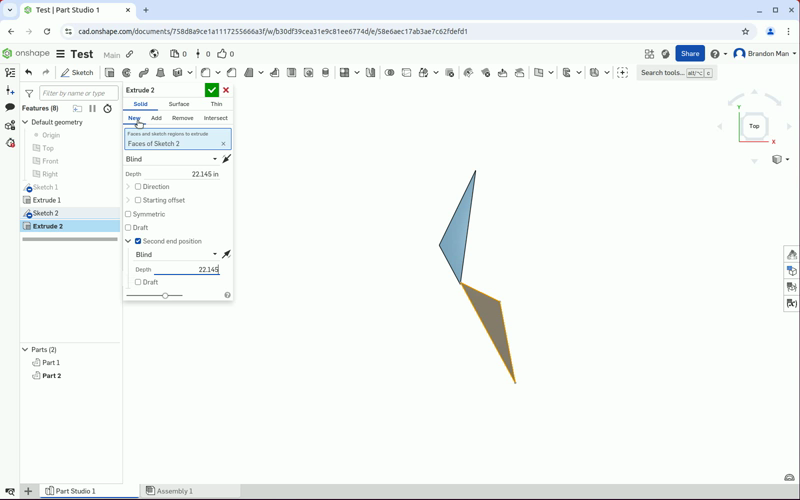
key(enter)
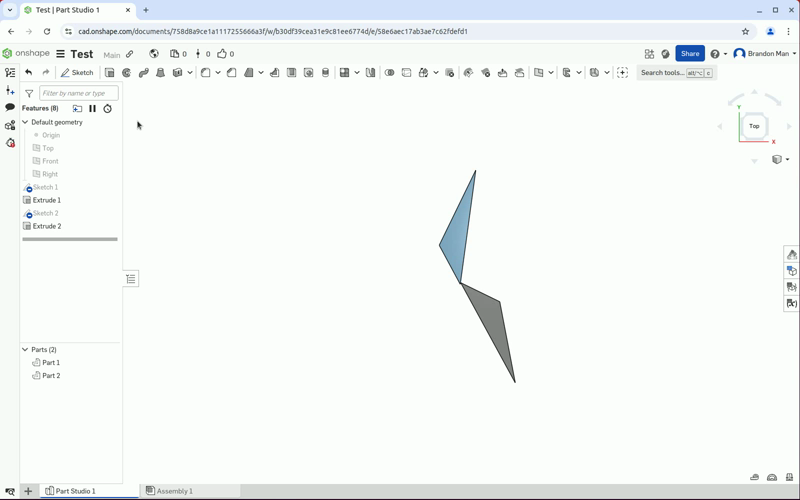
key(shift+h)
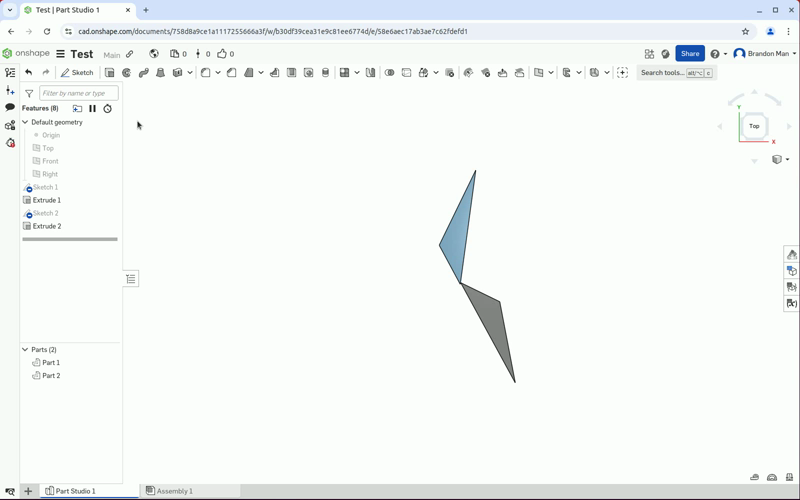
key(shift+h)
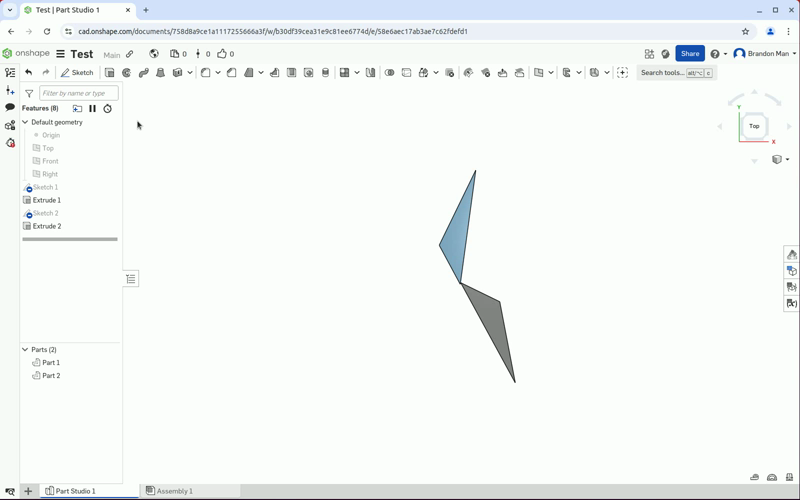
mouse_move(73, 189)
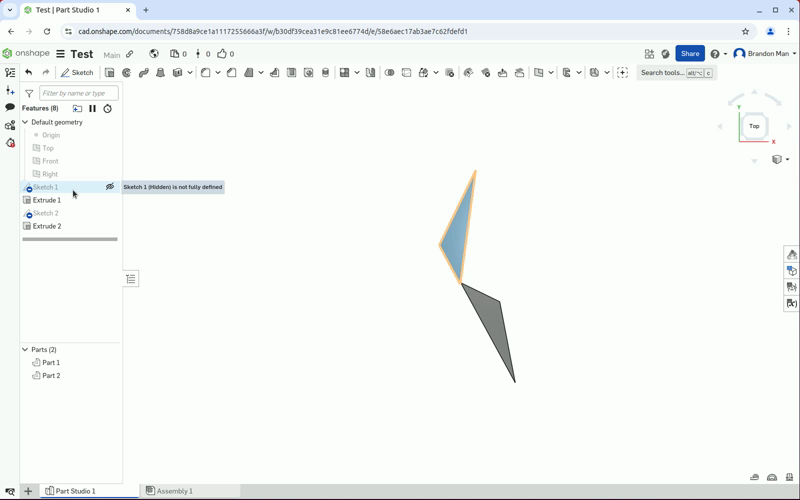
click(73, 189)
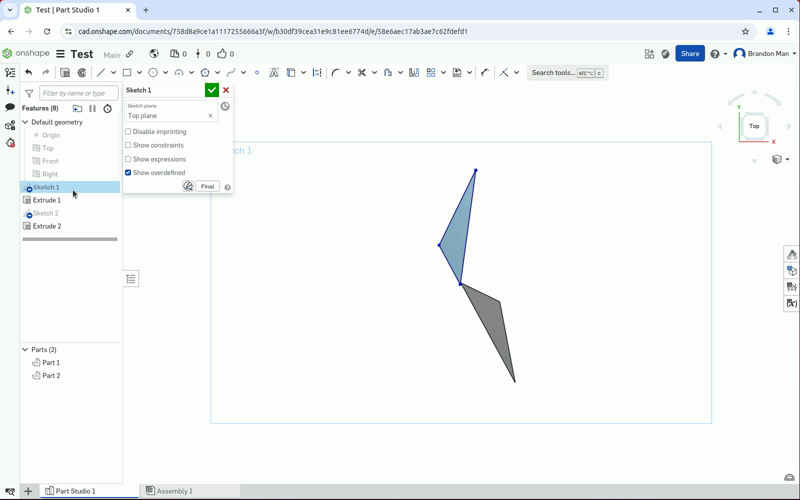
mouse_move(229, 92)
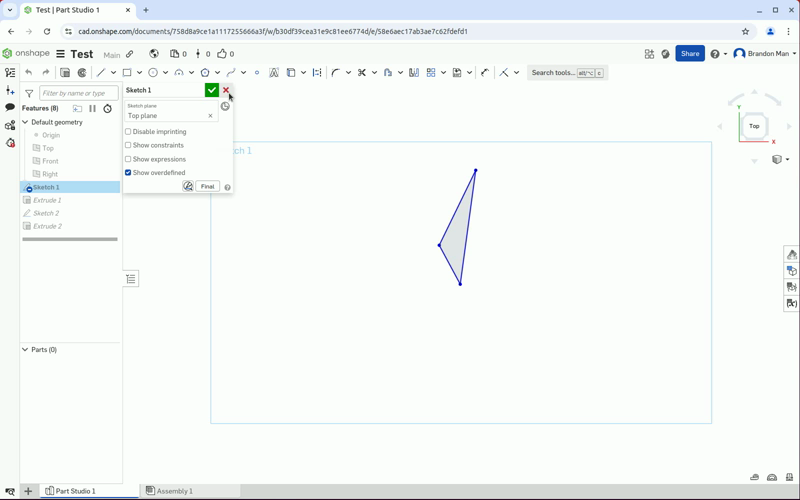
click(229, 92)
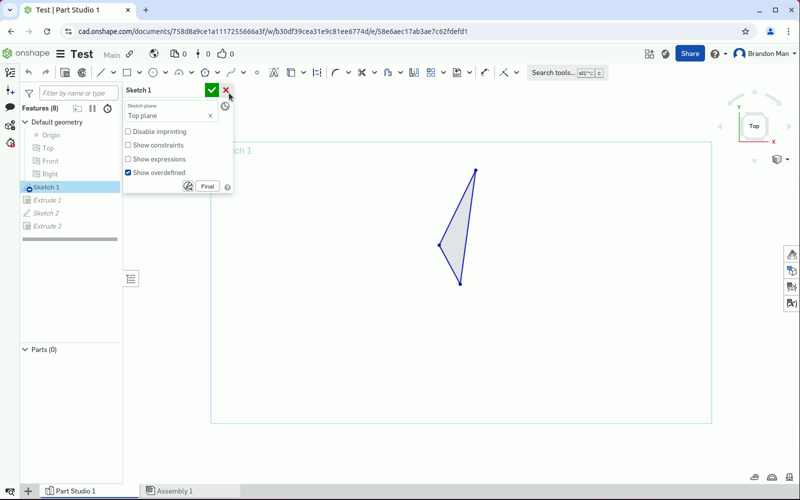
key(shift+s)
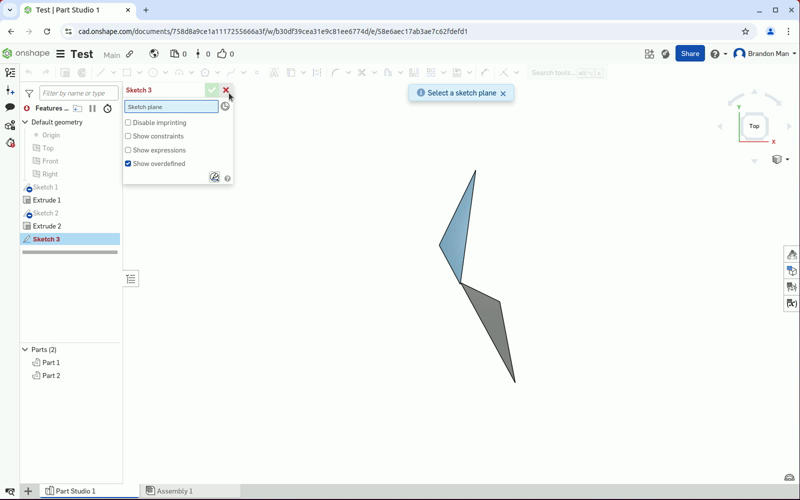
mouse_move(73, 150)
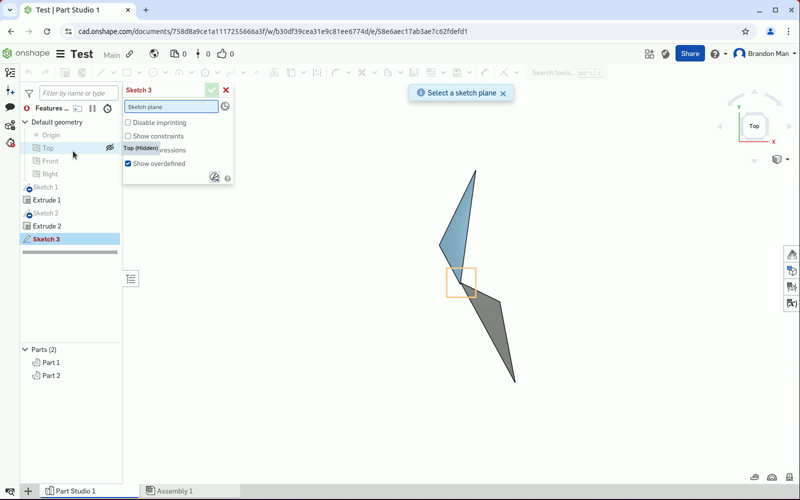
click(73, 150)
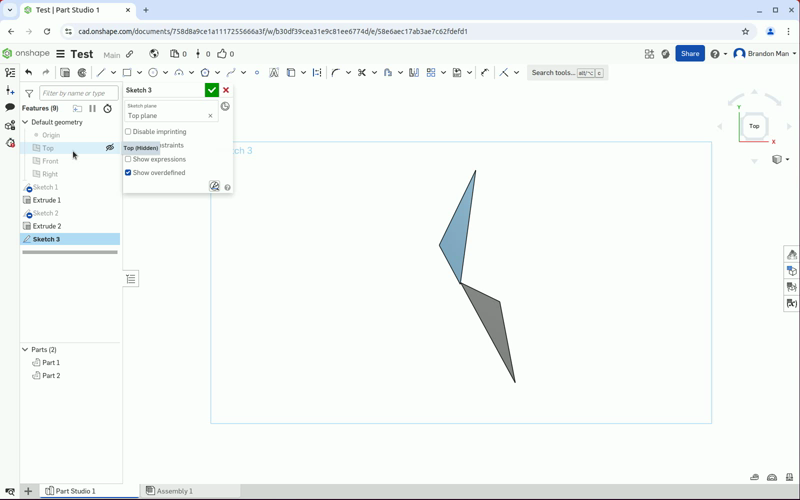
mouse_move(73, 352)
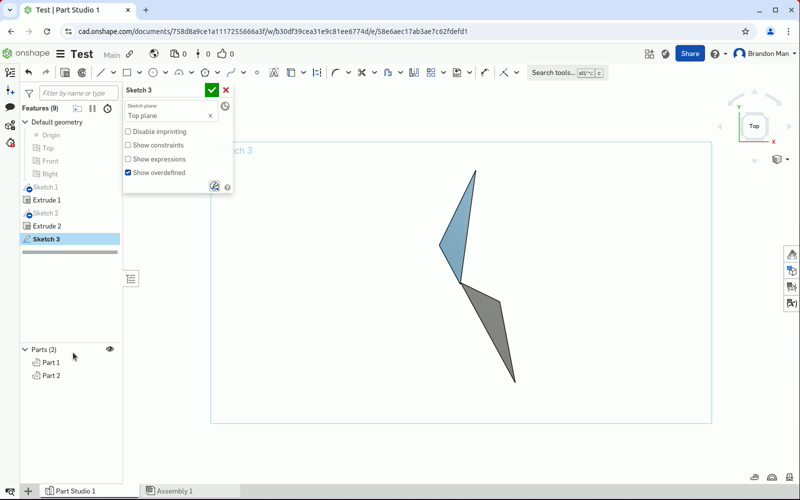
key(y)
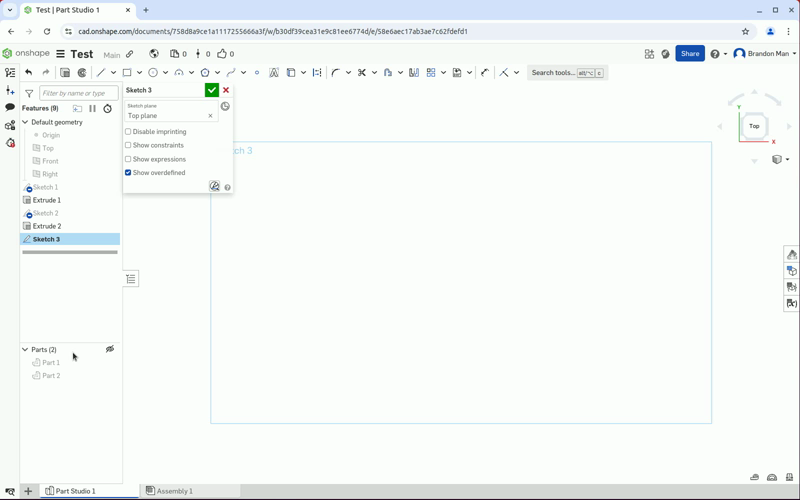
key(l)
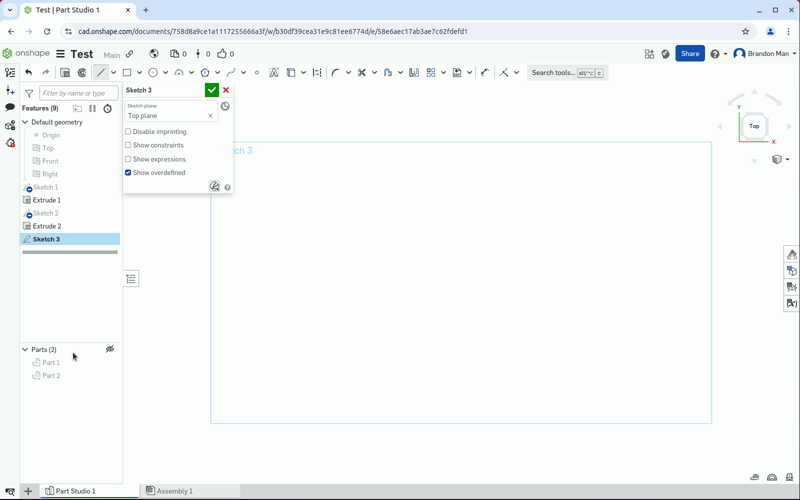
key_down(shift)
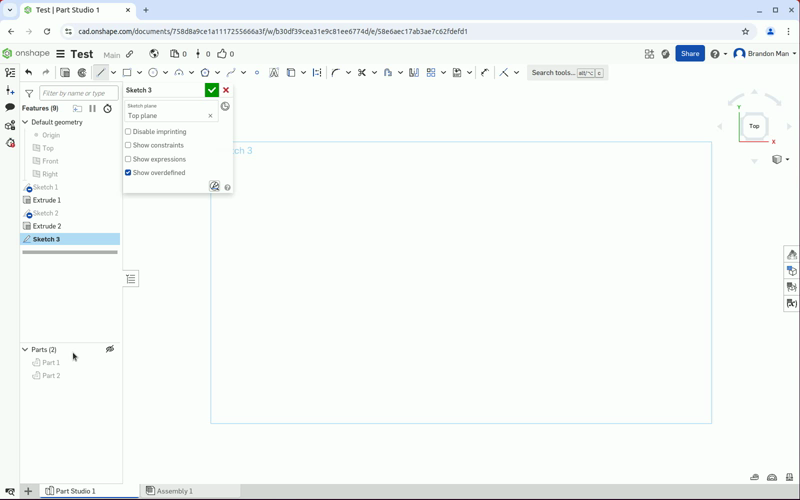
mouse_move(358, 233)
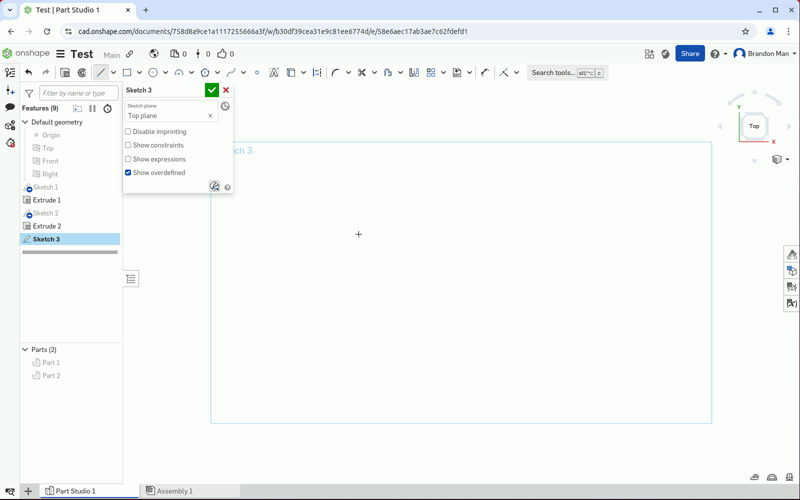
click(358, 233)
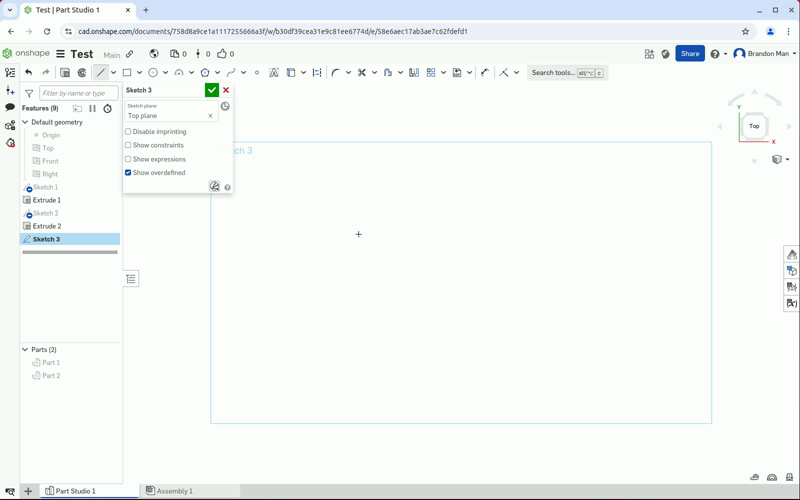
key_up(shift)
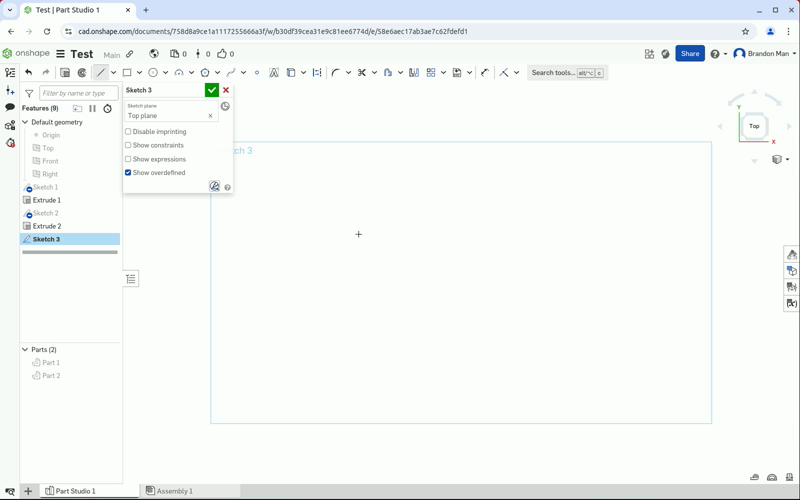
key_down(shift)
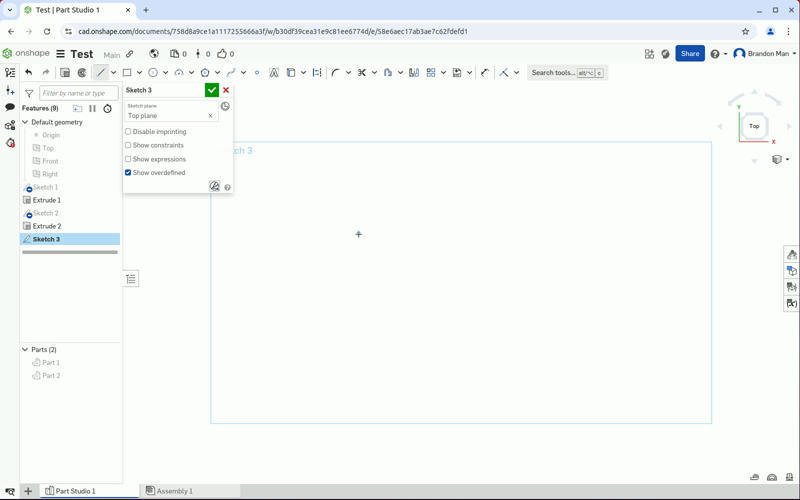
mouse_move(460, 282)
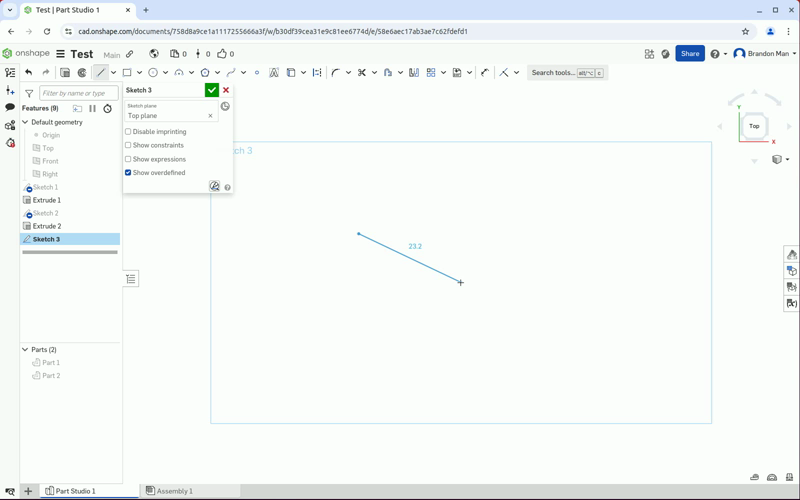
click(460, 282)
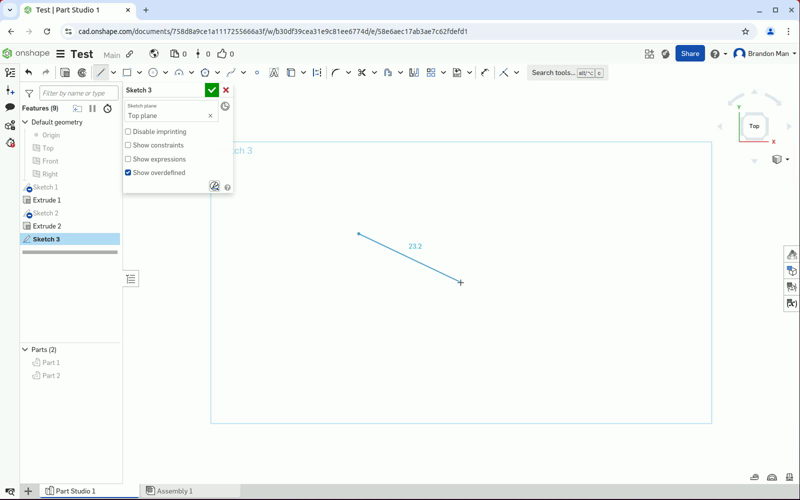
key_up(shift)
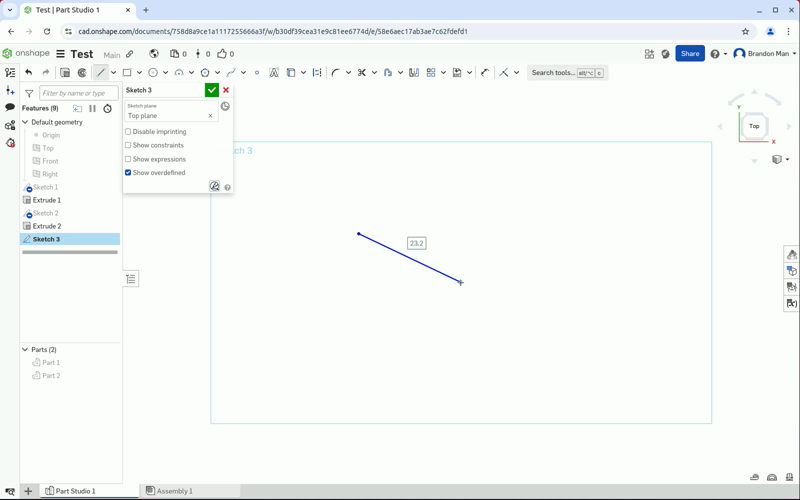
key_down(shift)
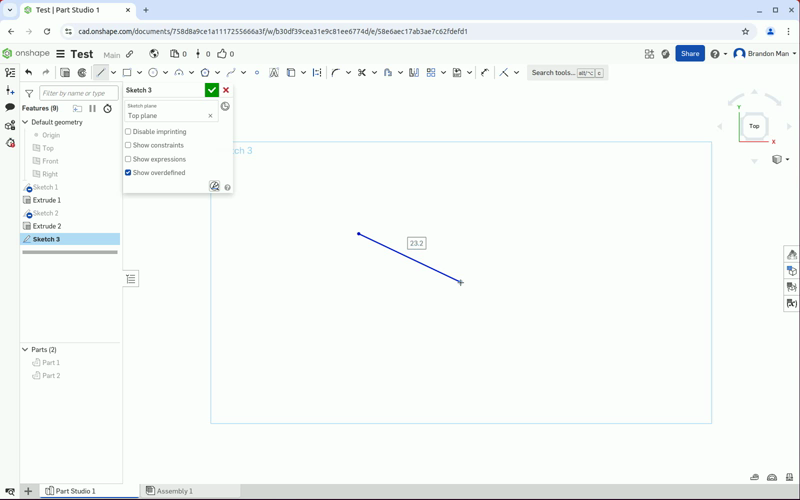
mouse_move(490, 282)
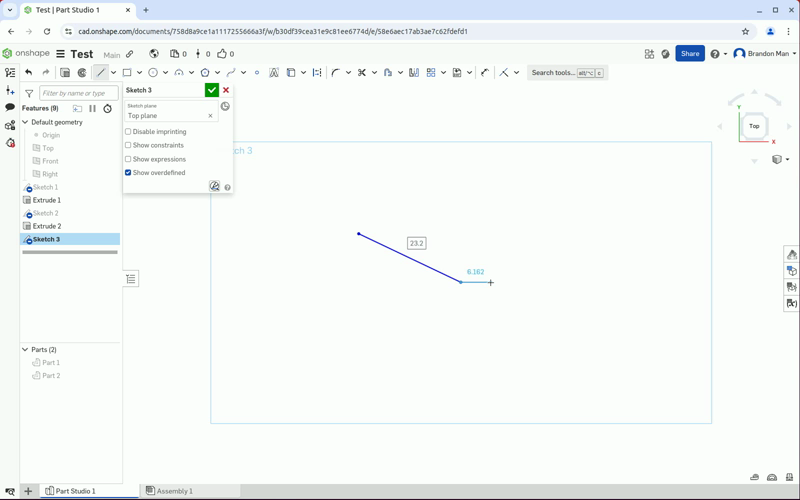
mouse_move(440, 244)
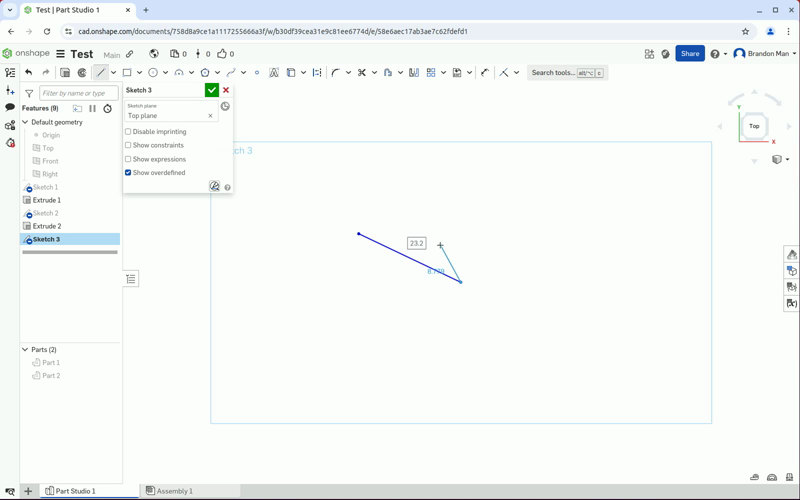
click(440, 244)
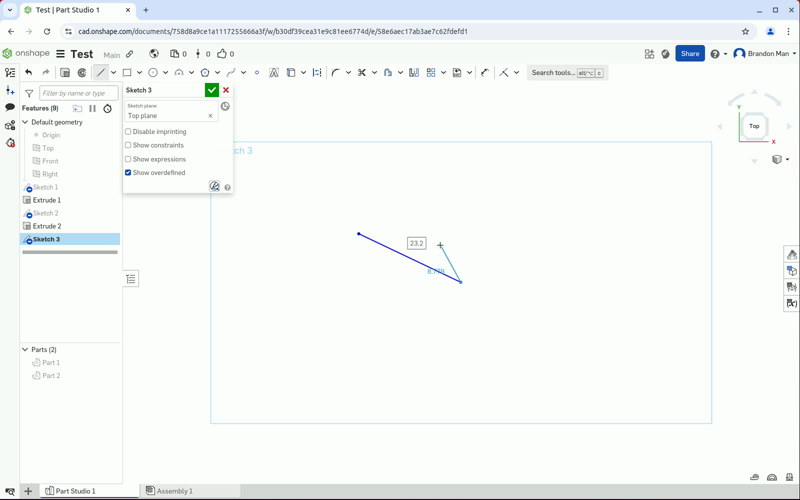
key_up(shift)
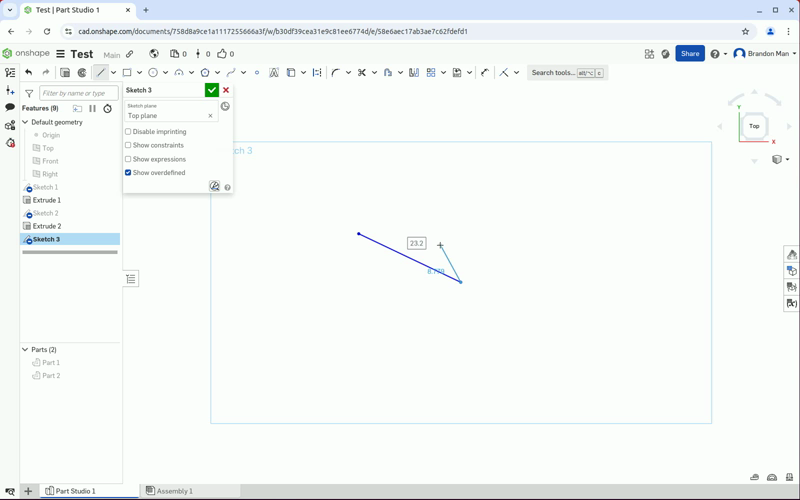
key_down(shift)
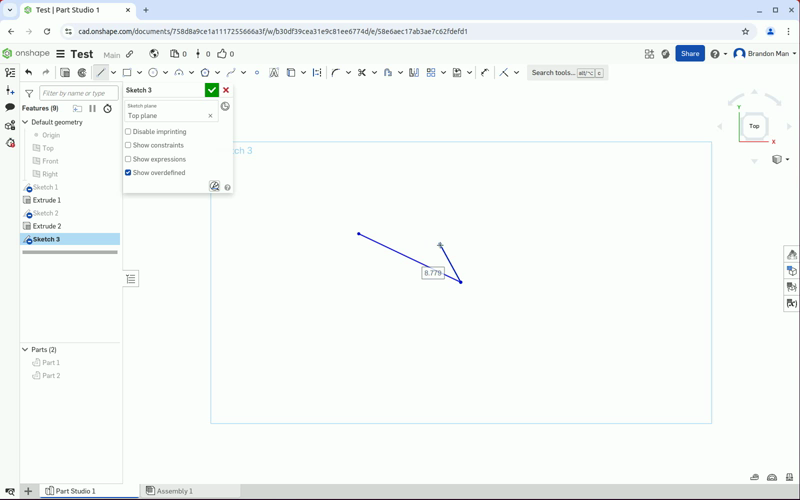
mouse_move(358, 233)
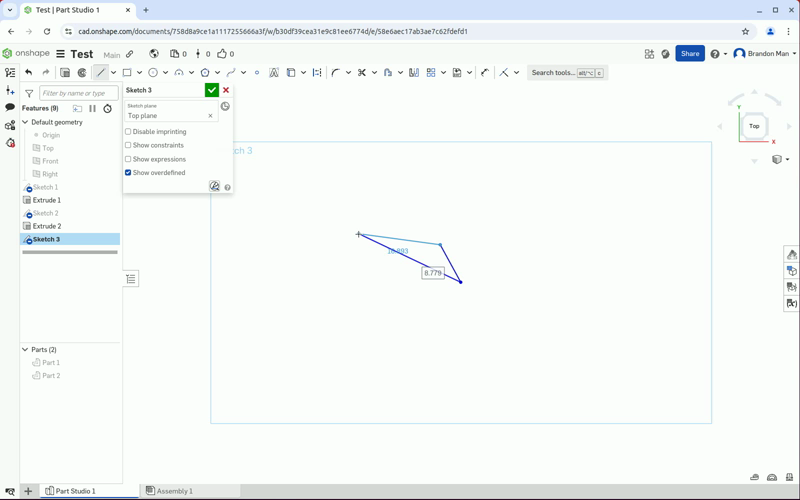
key_up(shift)
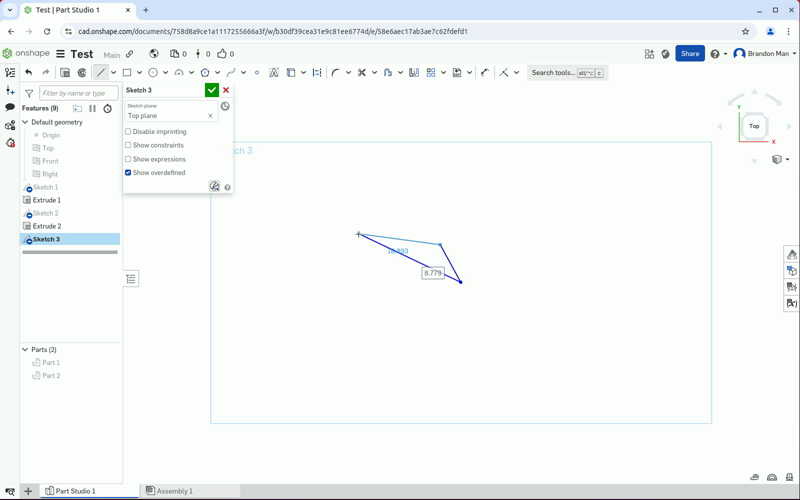
click(358, 233)
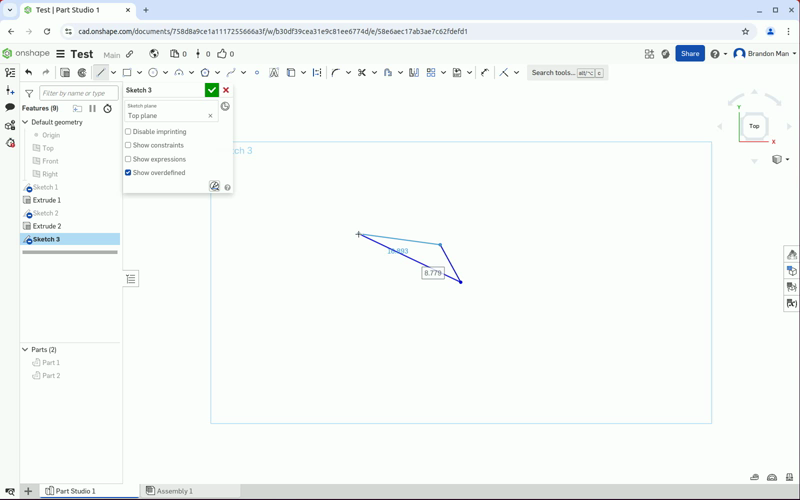
key(esc)
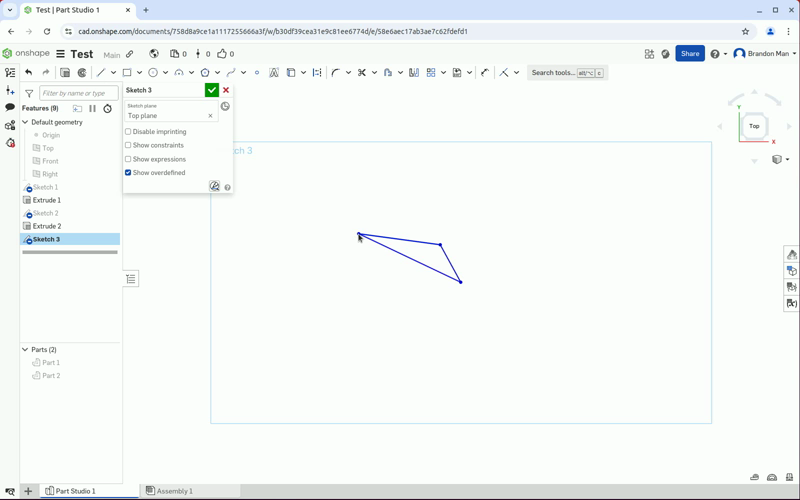
mouse_move(389, 241)
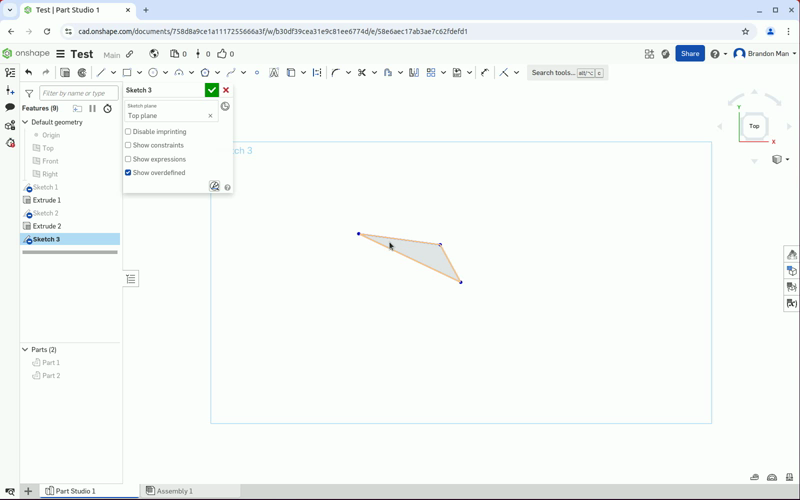
scroll(6)
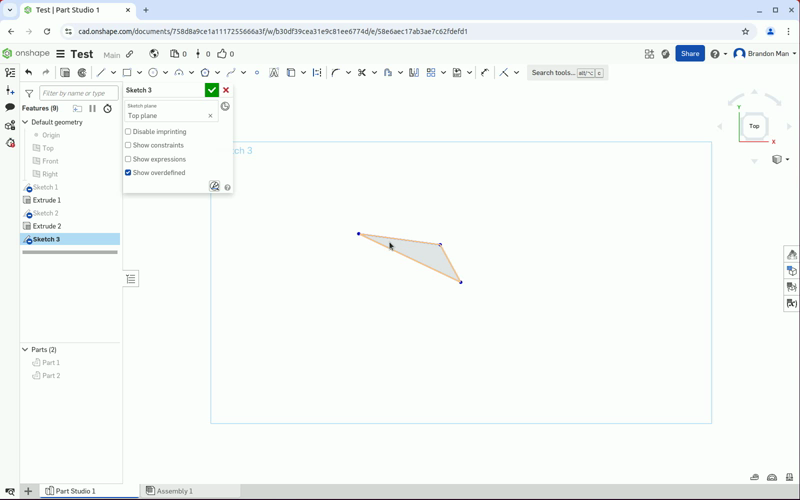
scroll(6)
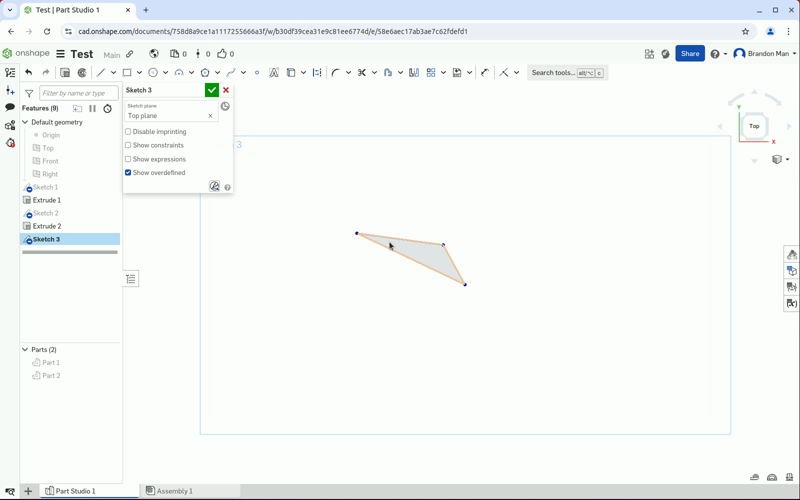
scroll(6)
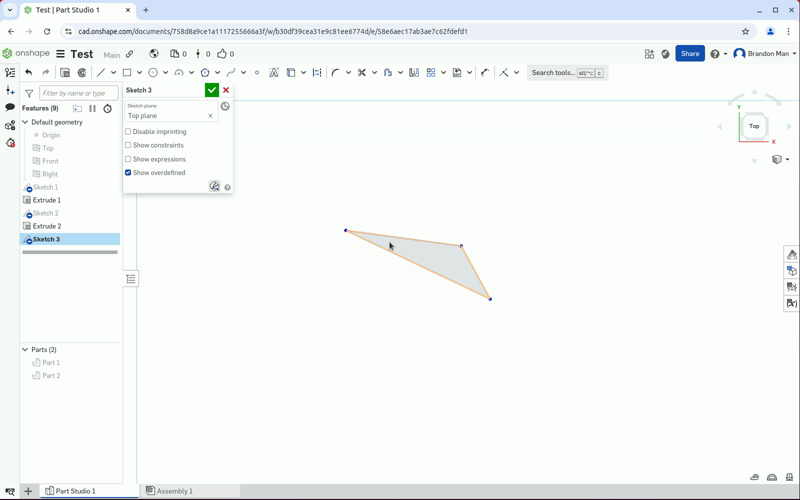
scroll(6)
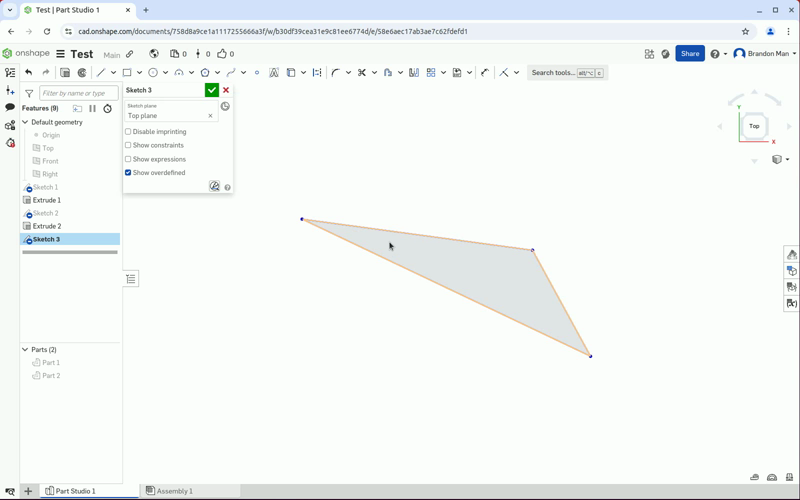
scroll(6)
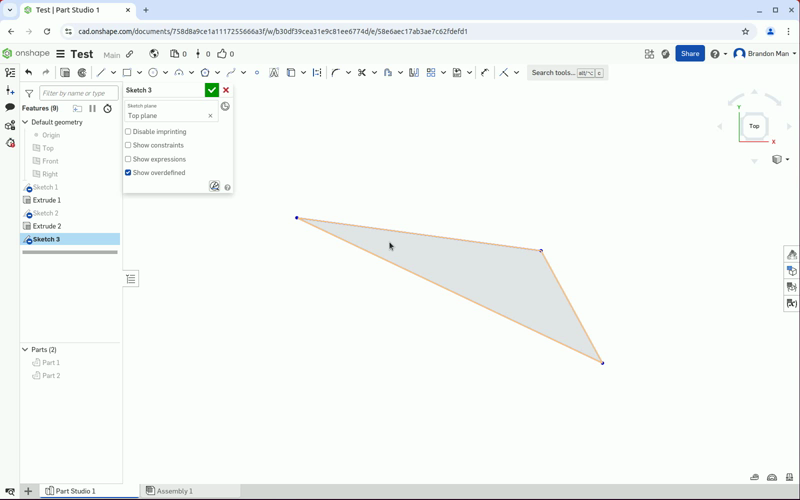
scroll(6)
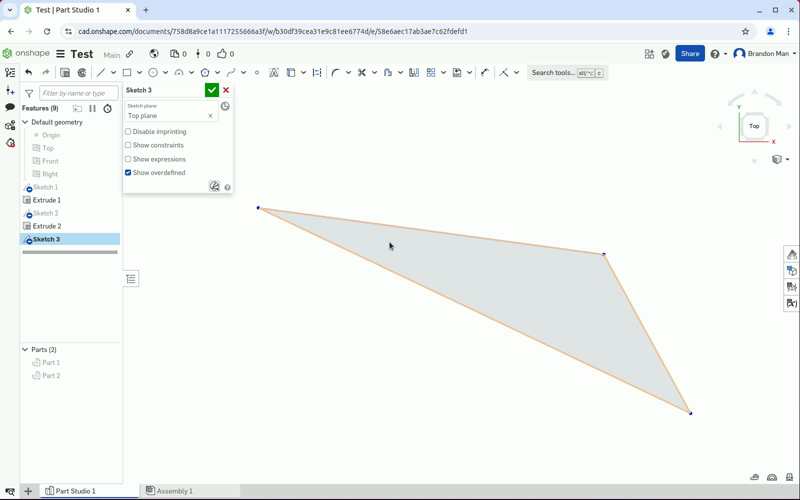
scroll(6)
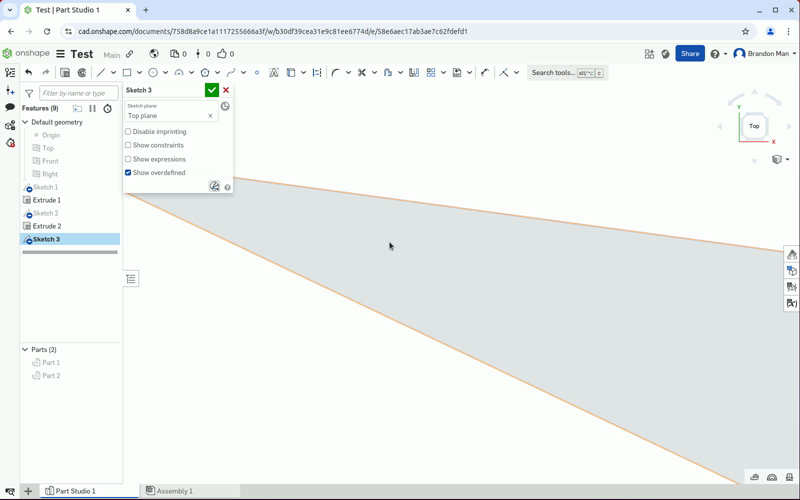
click(389, 241)
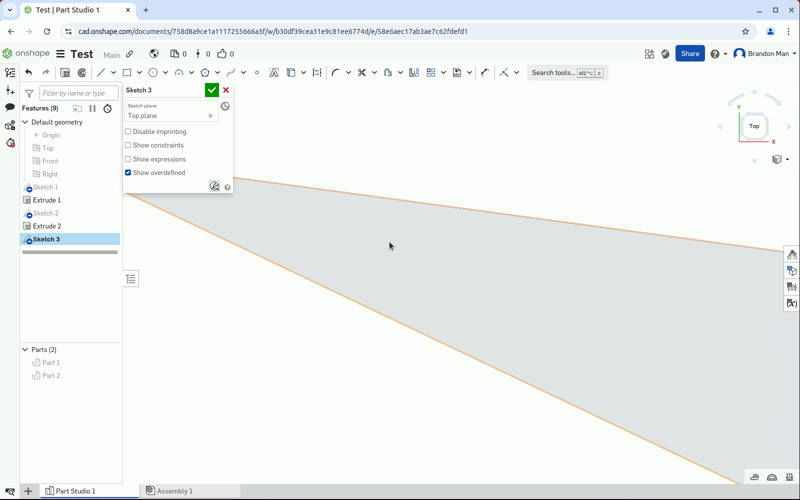
scroll(-6)
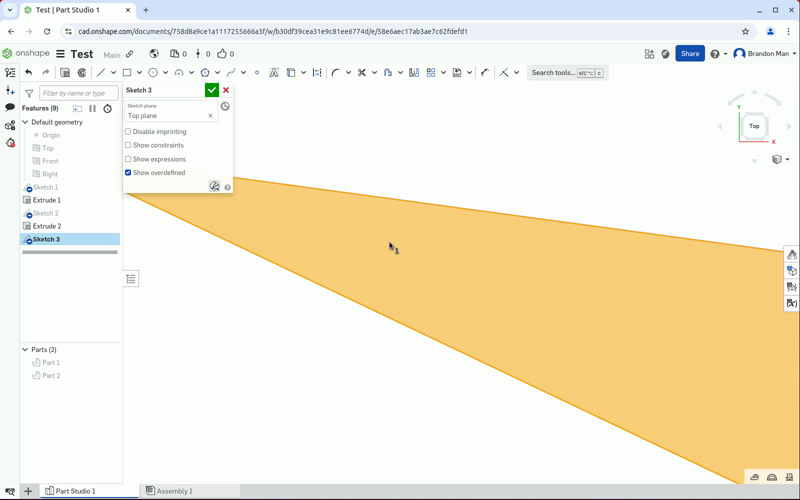
scroll(-6)
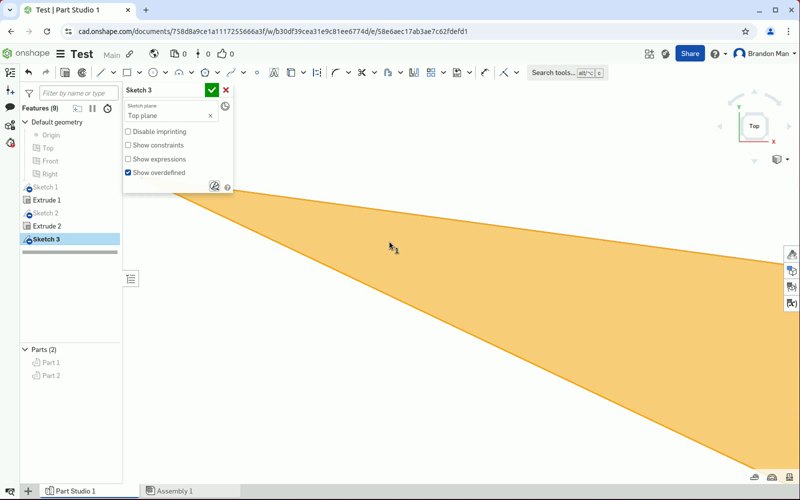
scroll(-6)
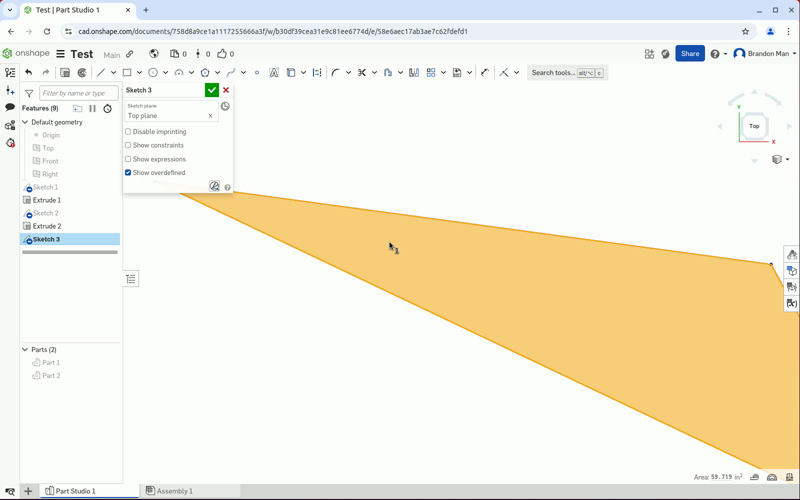
scroll(-6)
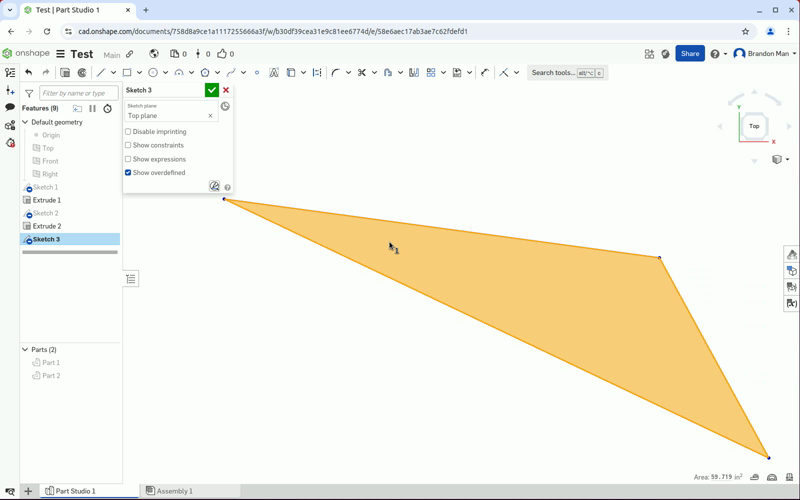
scroll(-6)
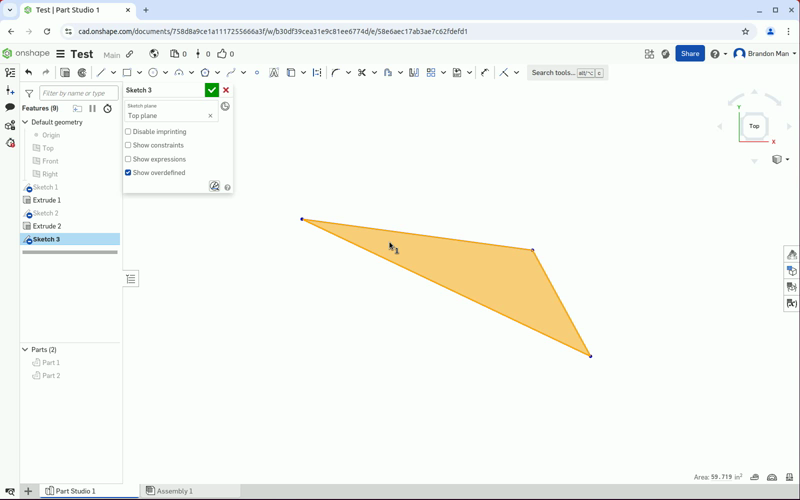
scroll(-6)
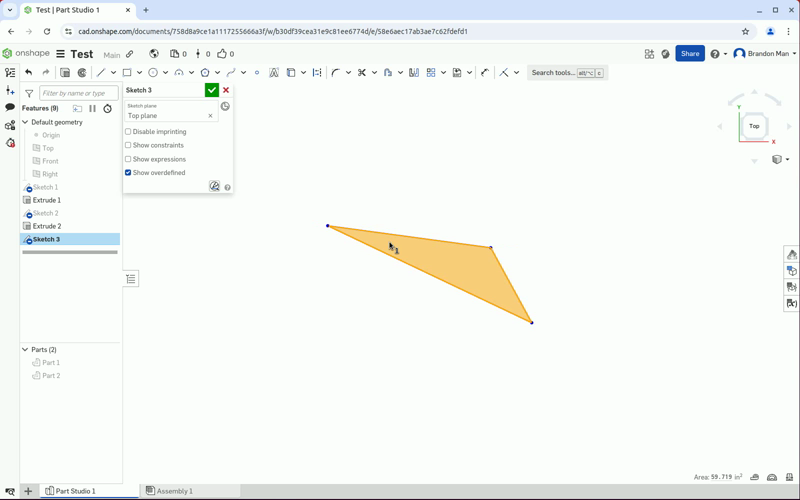
scroll(-6)
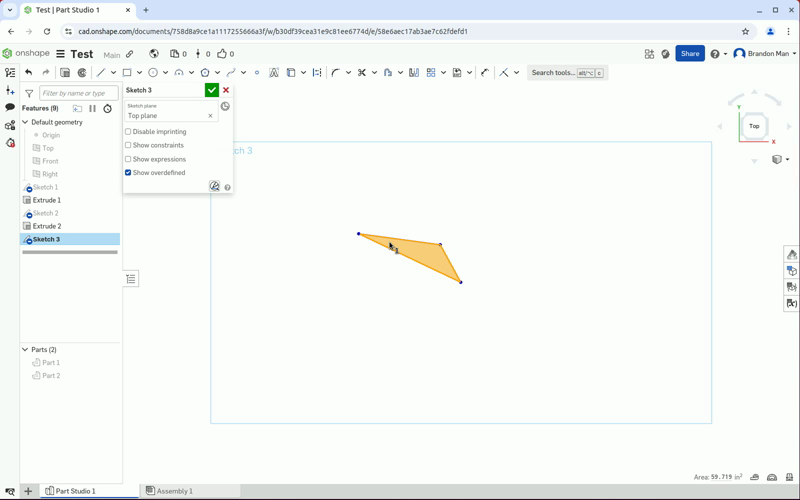
mouse_move(73, 352)
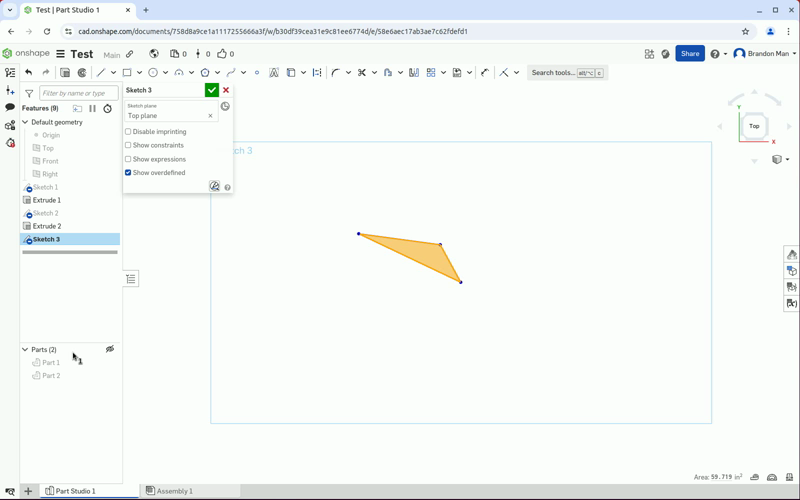
key(shift+y)
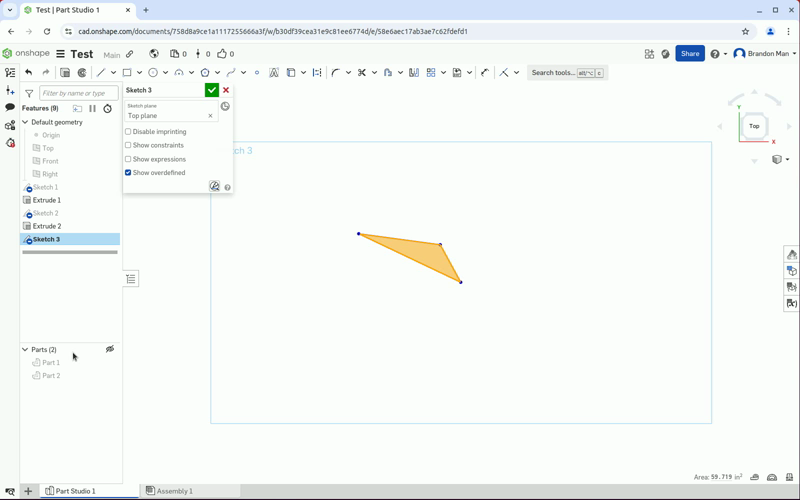
key(shift+e)
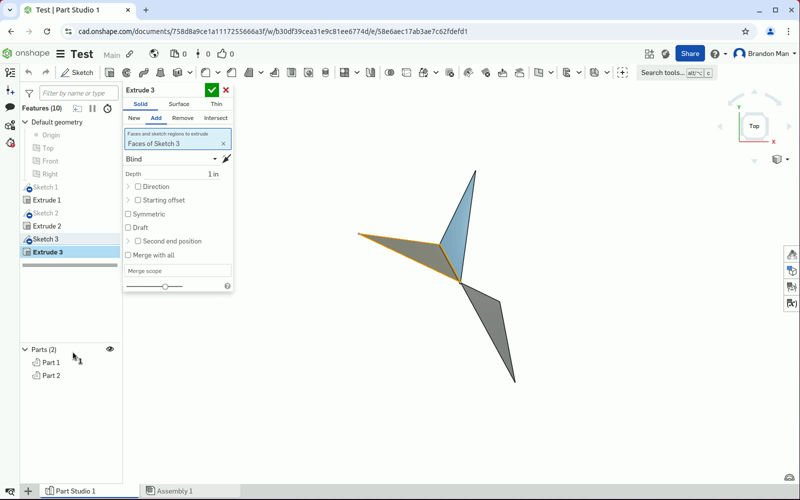
mouse_move(143, 106)
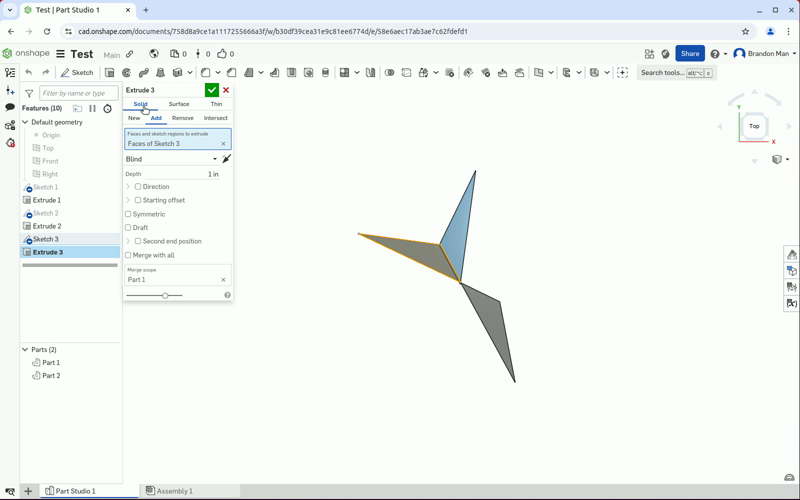
click(143, 106)
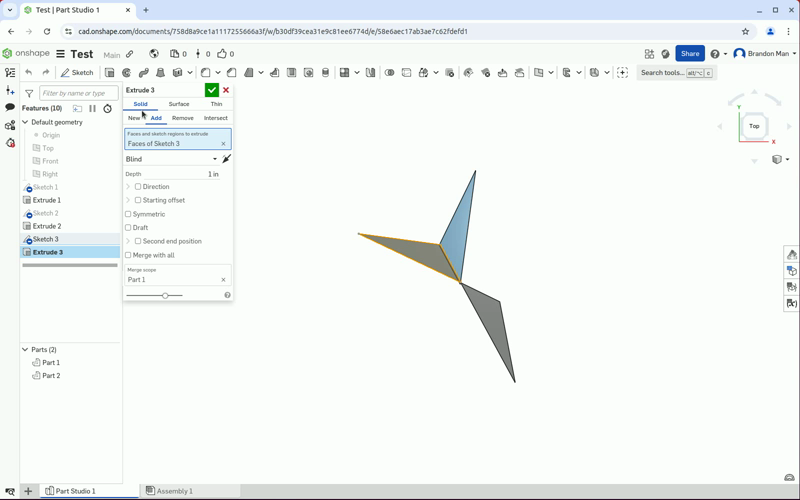
mouse_move(137, 120)
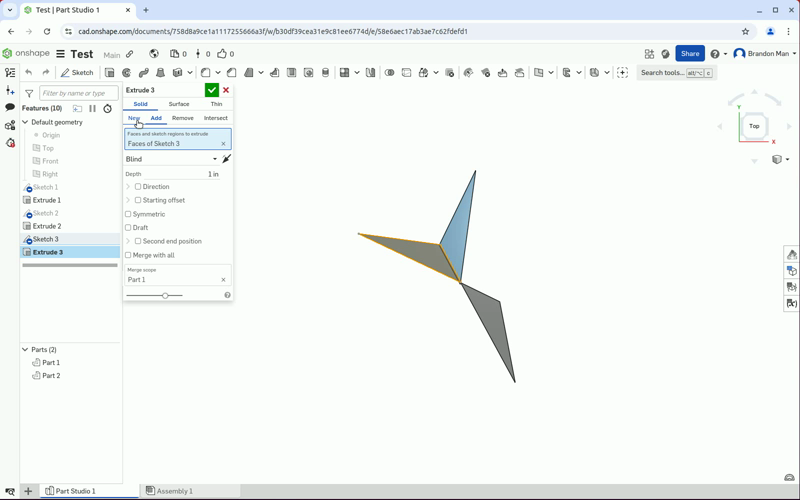
click(137, 120)
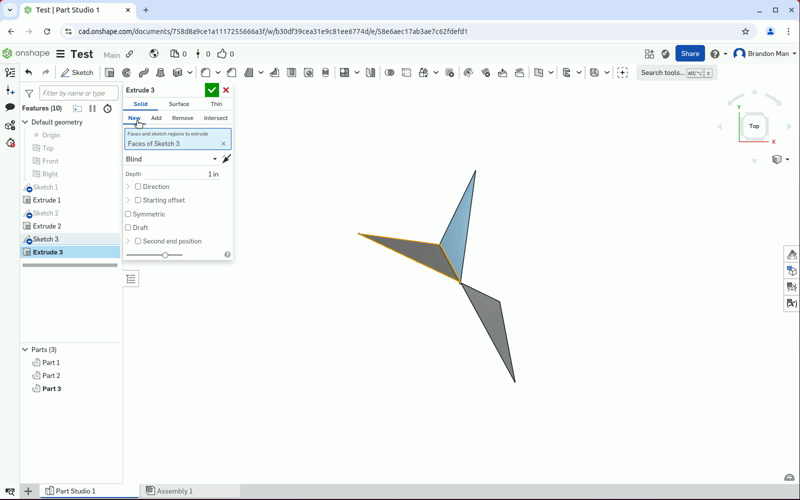
key(tab, 4)
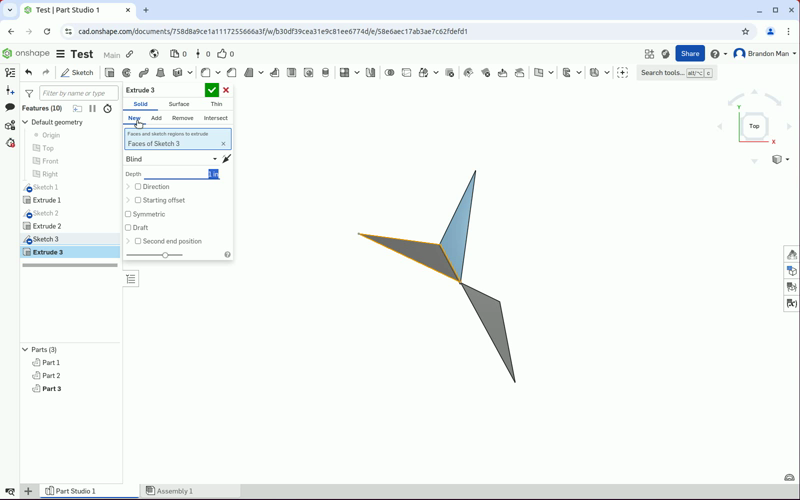
text(22.145)
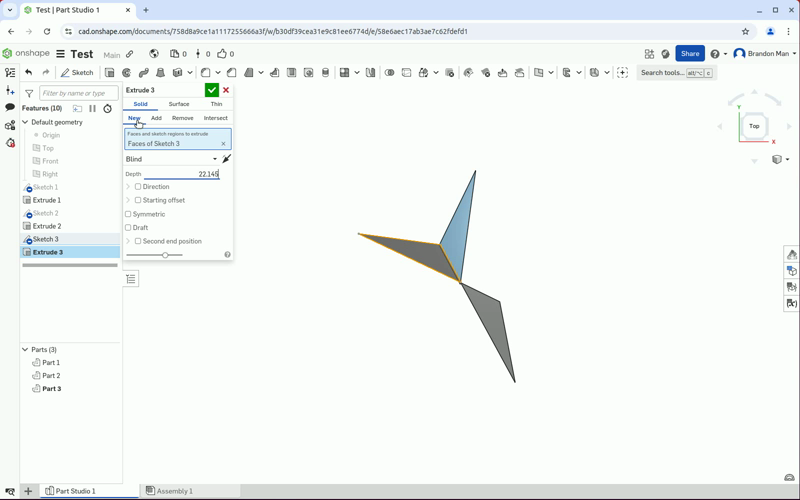
key(tab, 3)
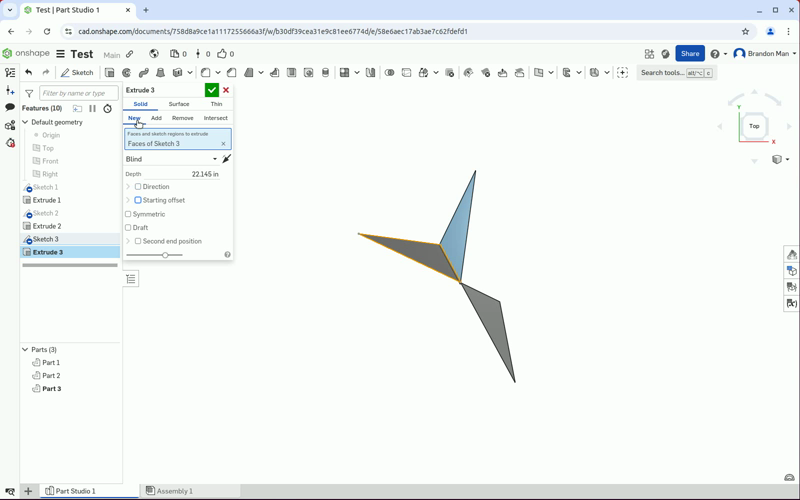
key(tab, 2)
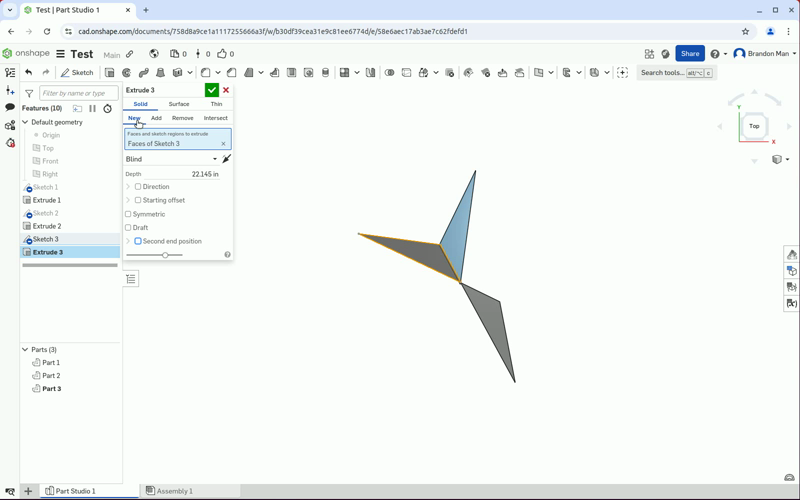
key(space)
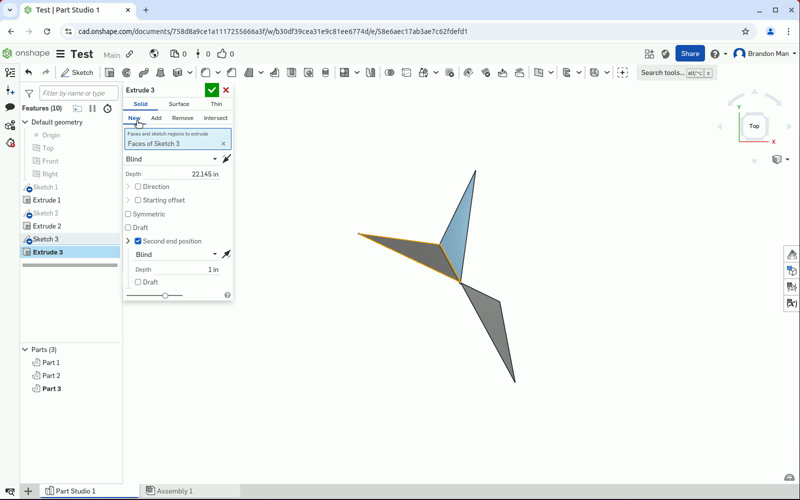
key(tab, 3)
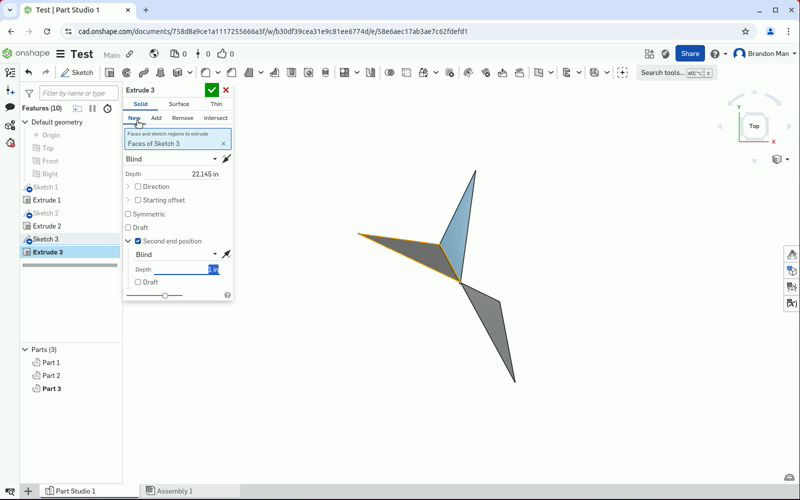
text(22.145)
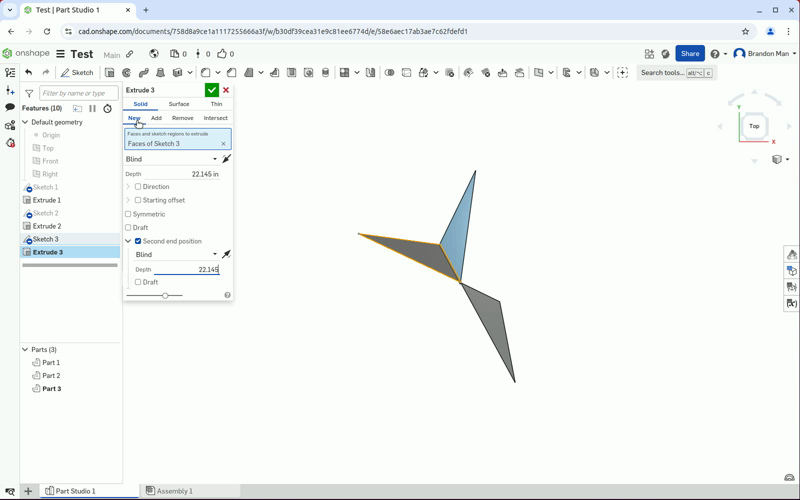
key(enter)
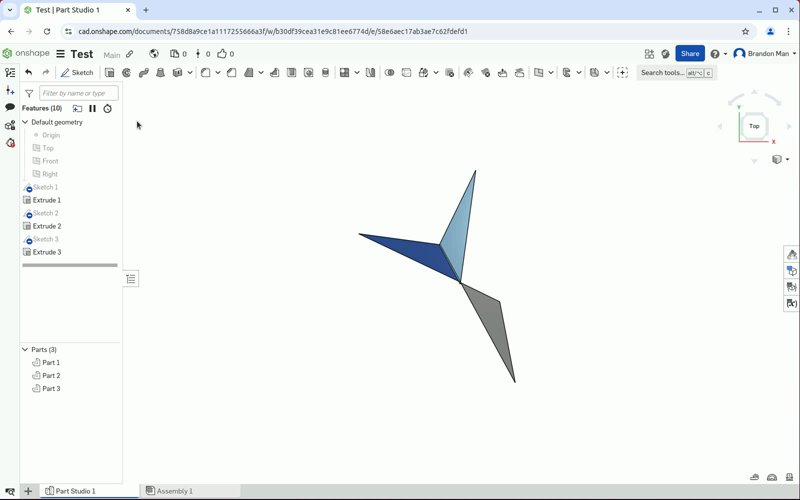
key(shift+h)
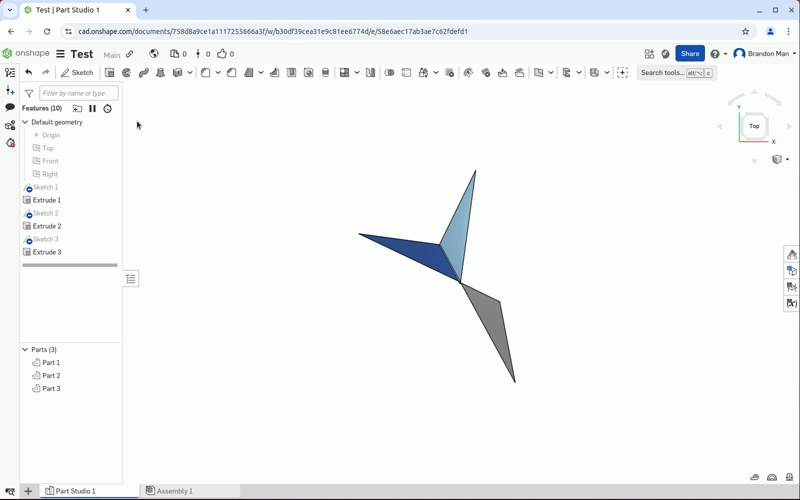
key(shift+h)
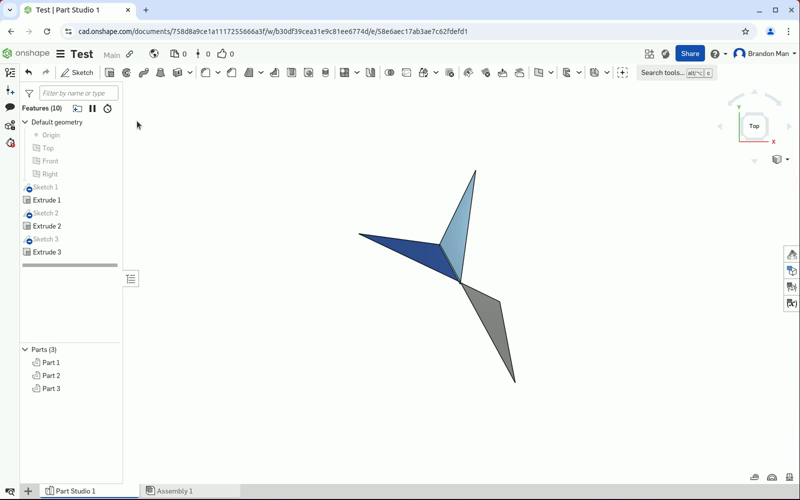
mouse_move(73, 189)
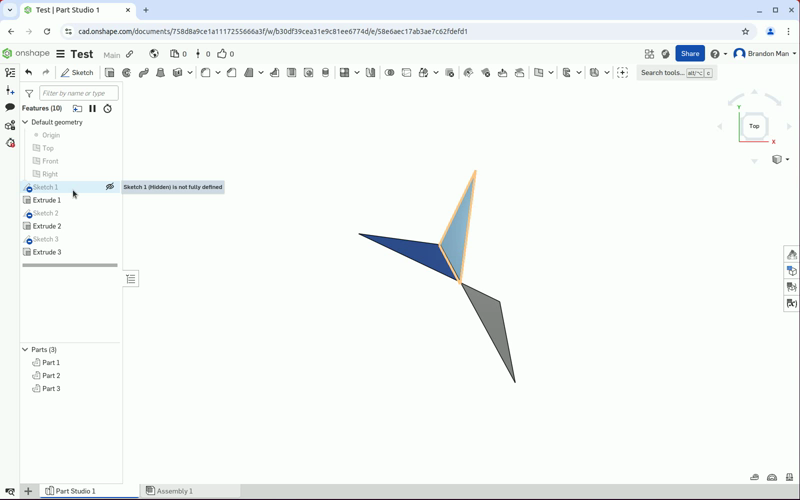
click(73, 189)
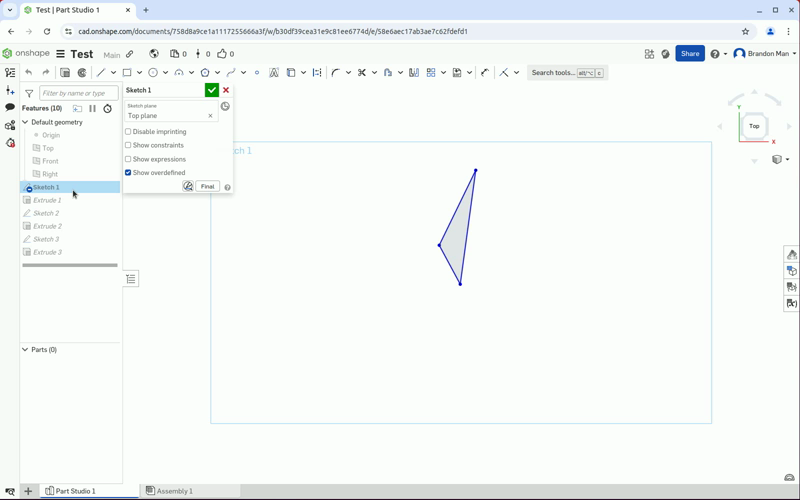
mouse_move(229, 92)
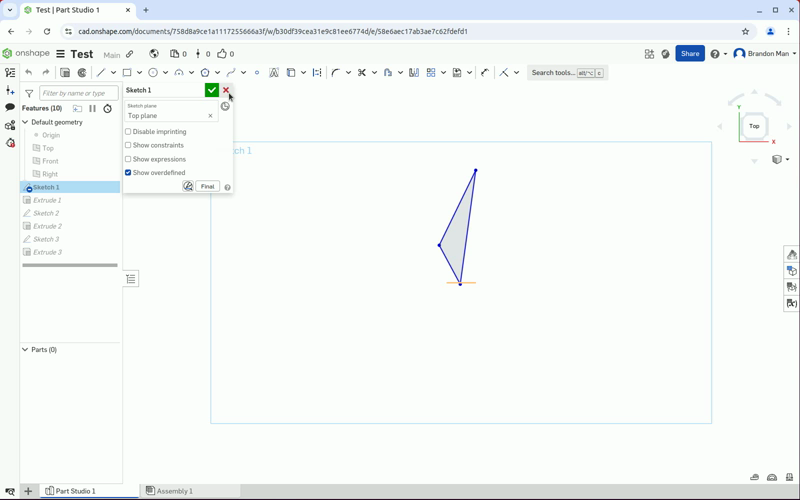
click(229, 92)
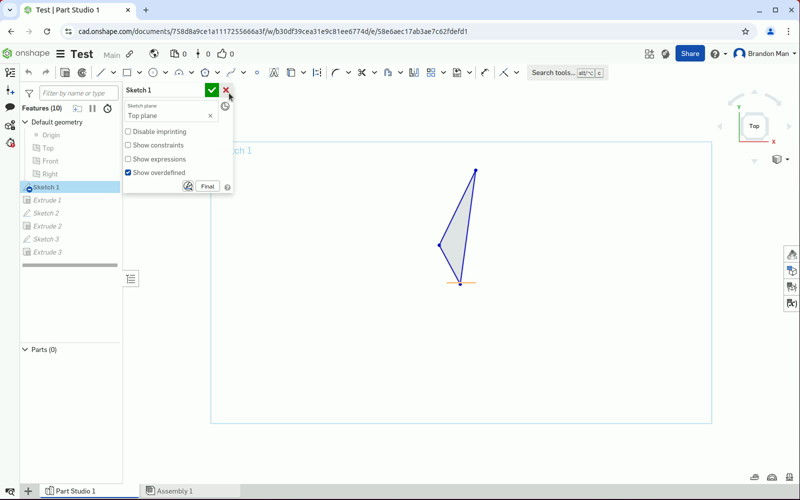
key(shift+s)
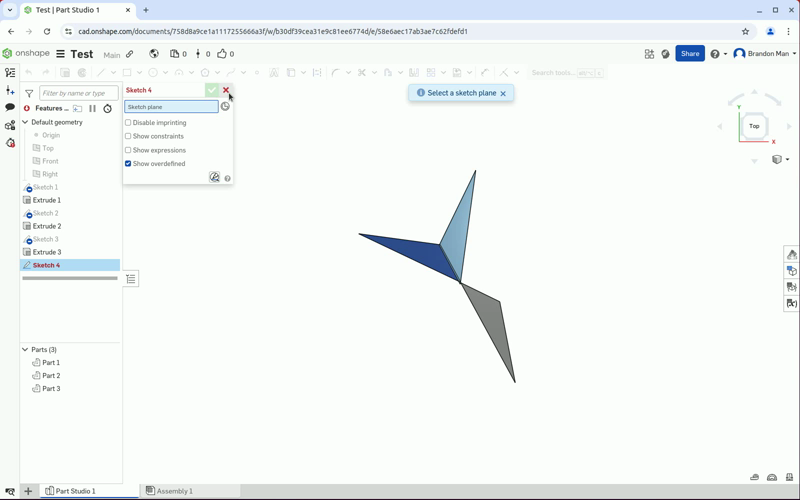
mouse_move(73, 150)
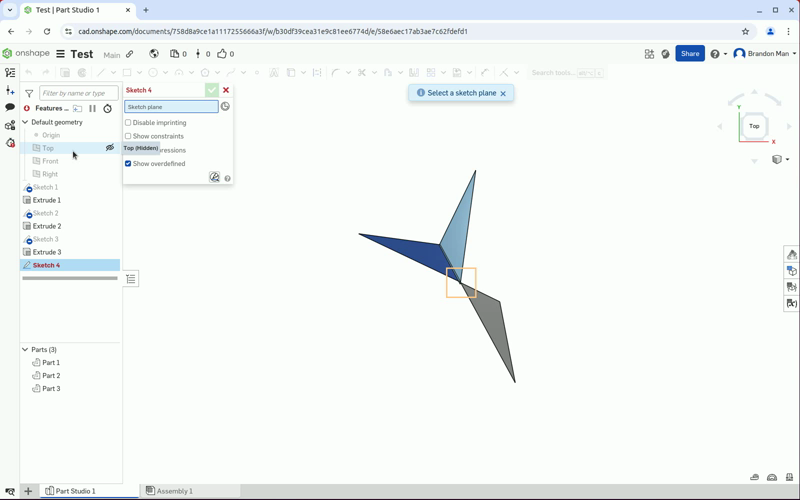
click(73, 150)
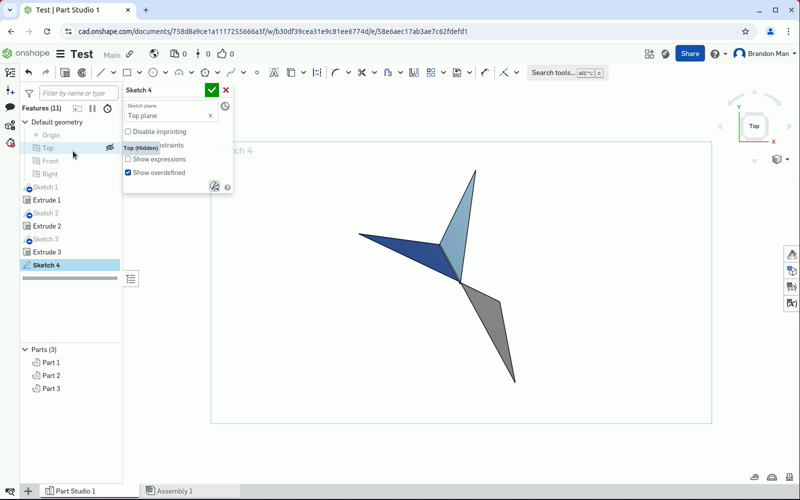
mouse_move(73, 352)
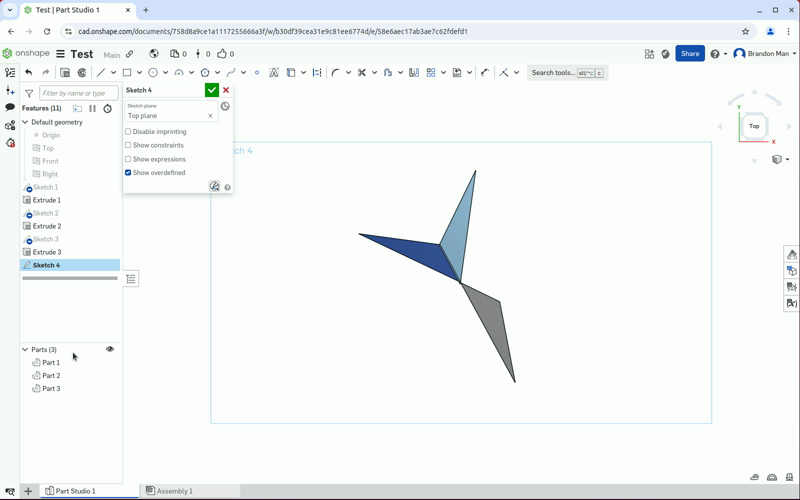
key(y)
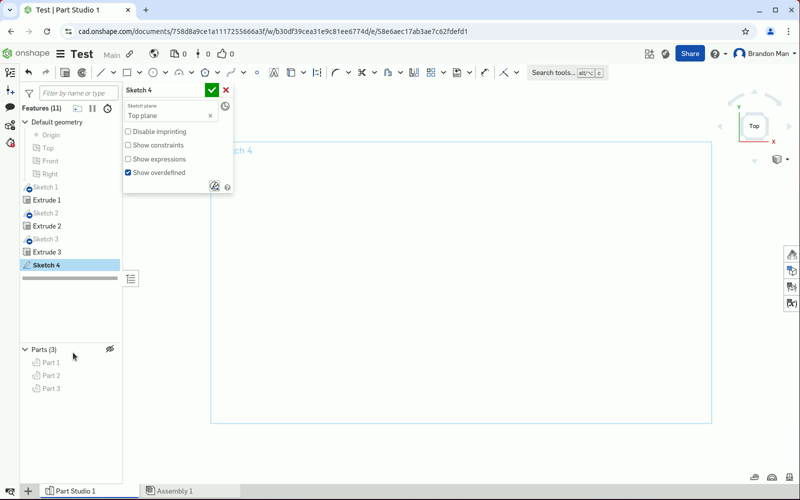
key(l)
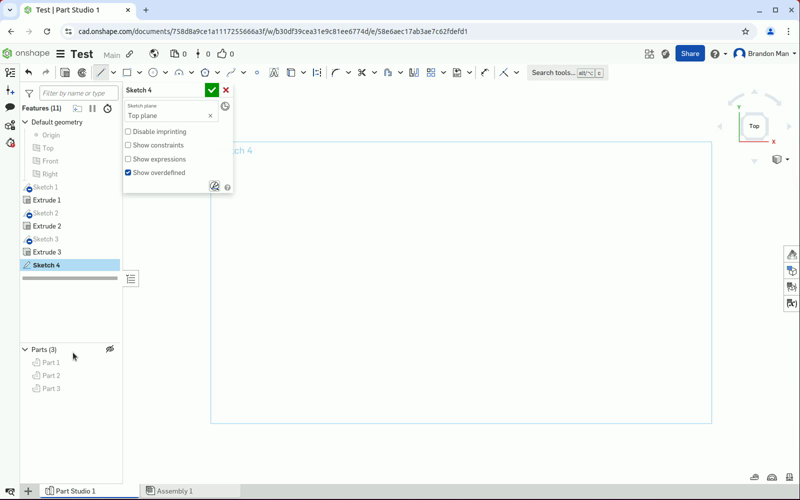
key_down(shift)
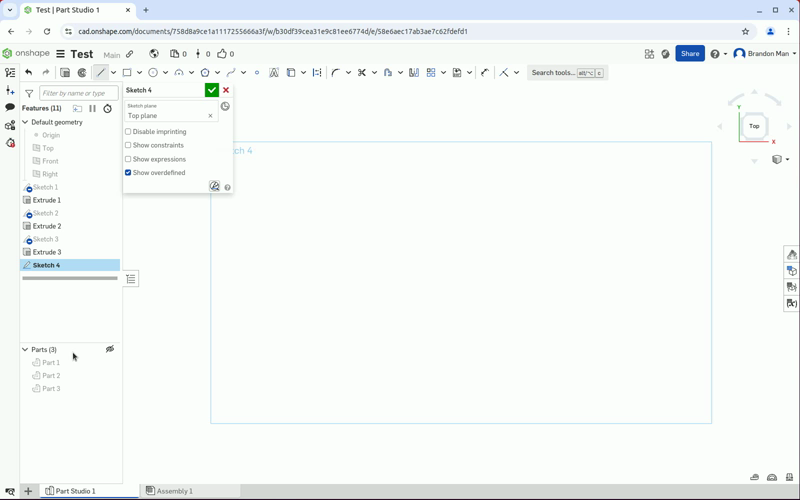
mouse_move(382, 365)
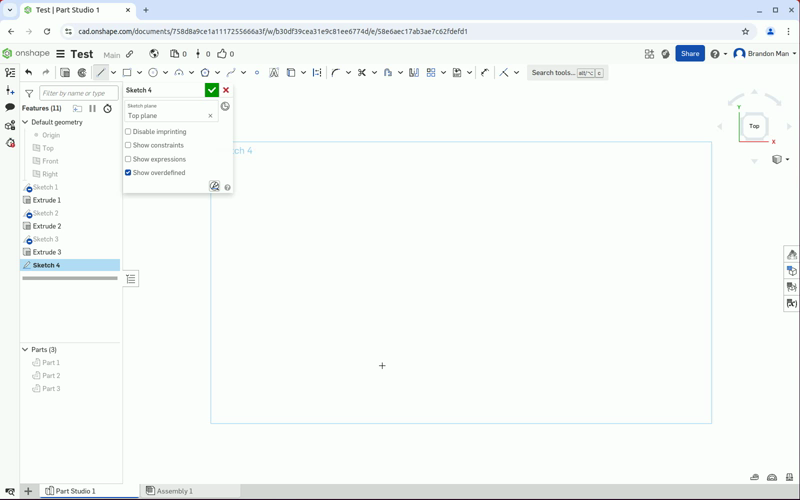
click(382, 365)
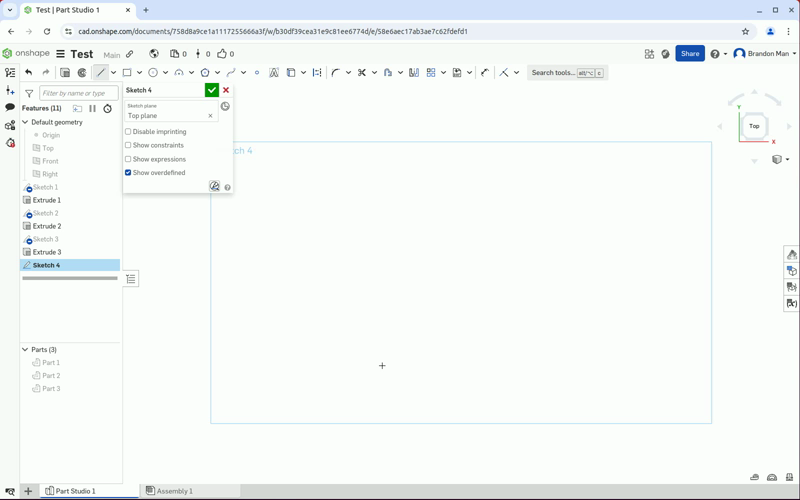
key_up(shift)
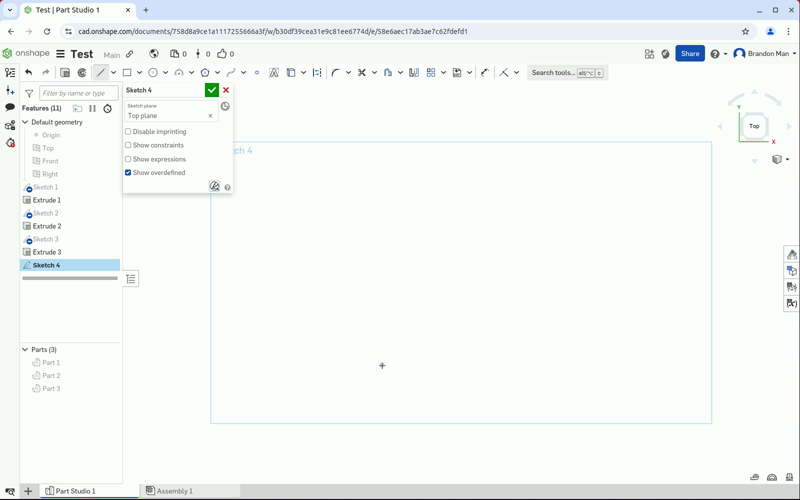
key_down(shift)
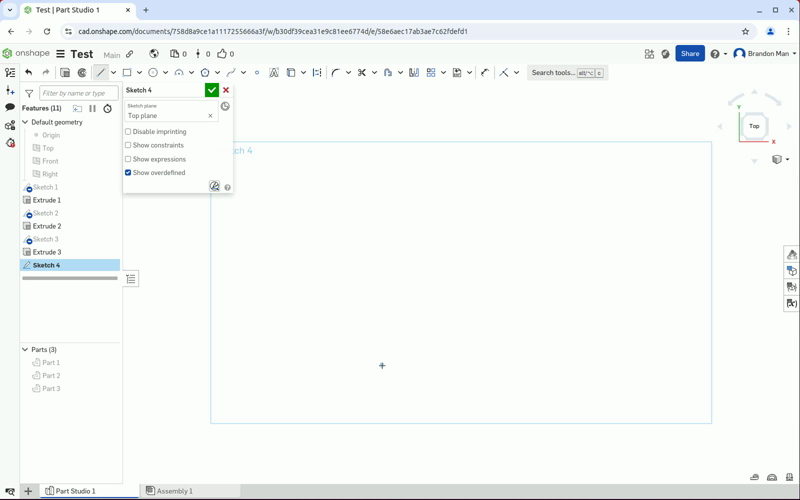
mouse_move(455, 325)
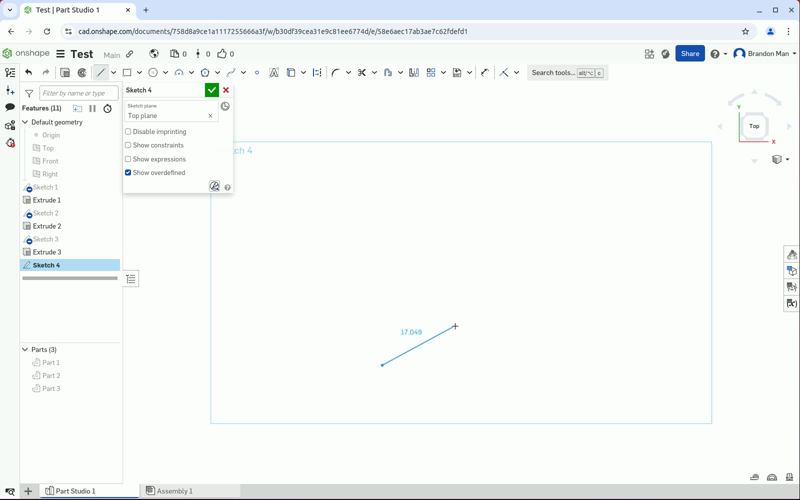
click(455, 325)
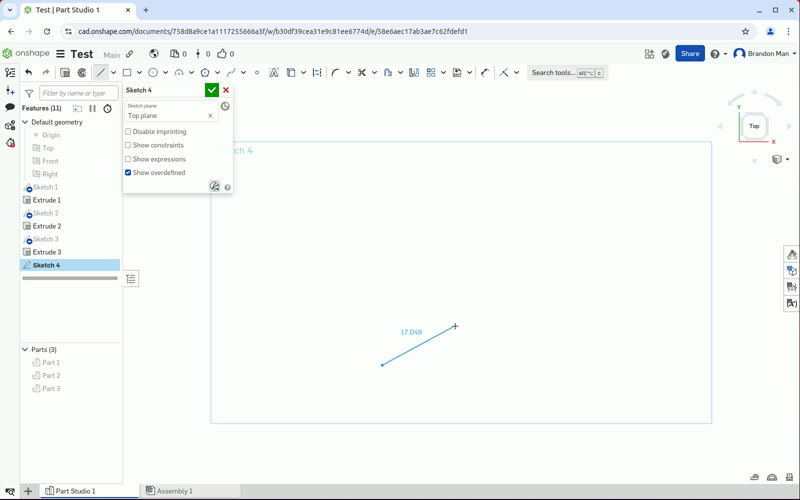
key_up(shift)
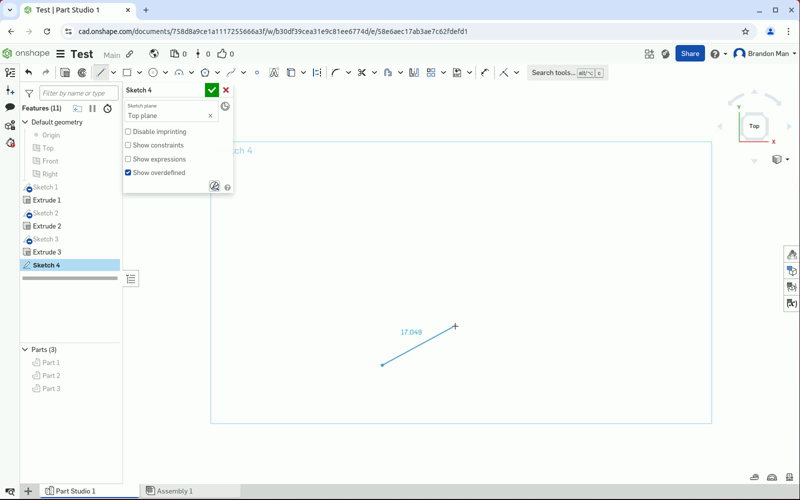
key_down(shift)
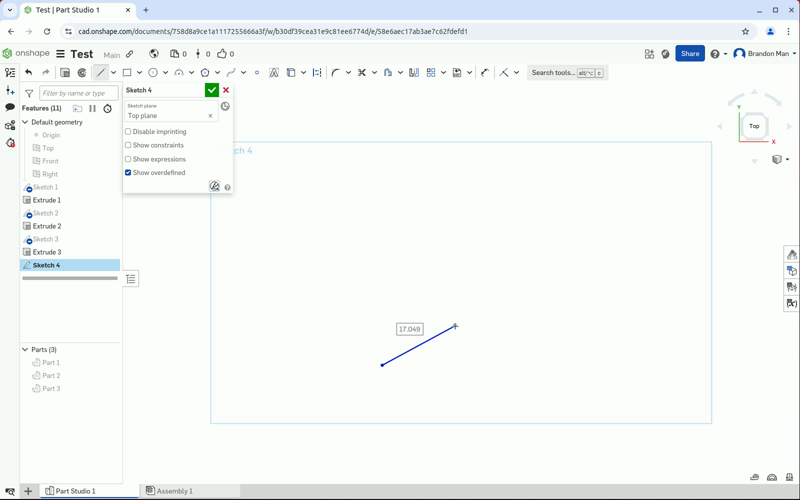
mouse_move(485, 325)
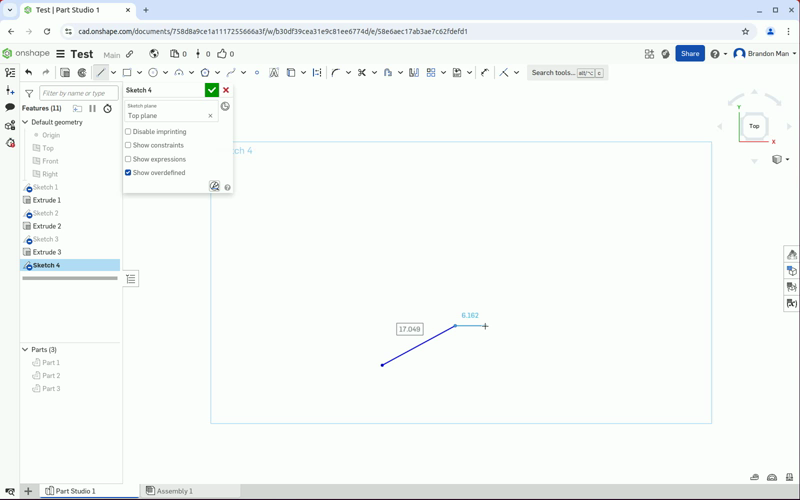
mouse_move(460, 282)
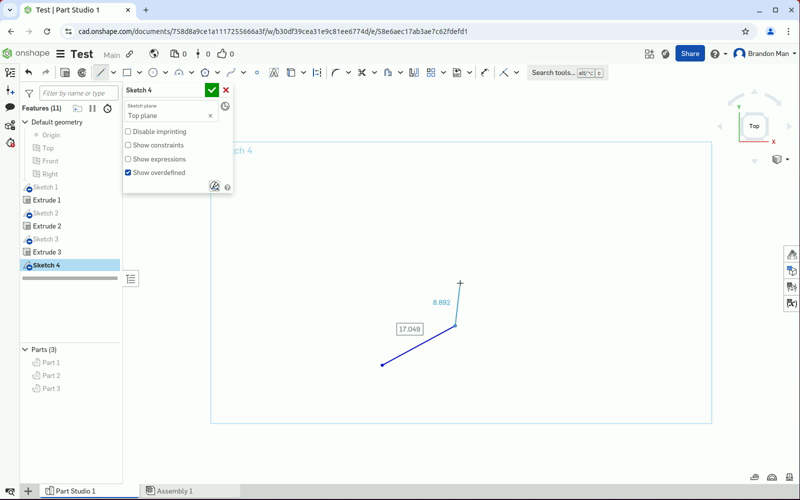
click(460, 282)
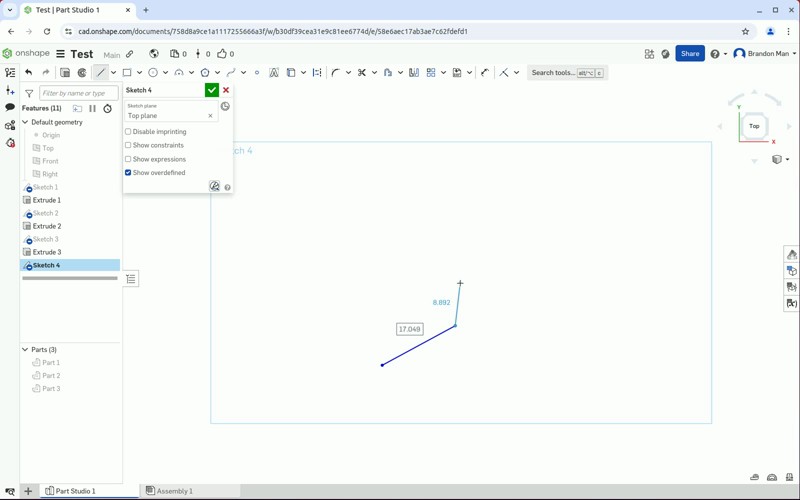
key_up(shift)
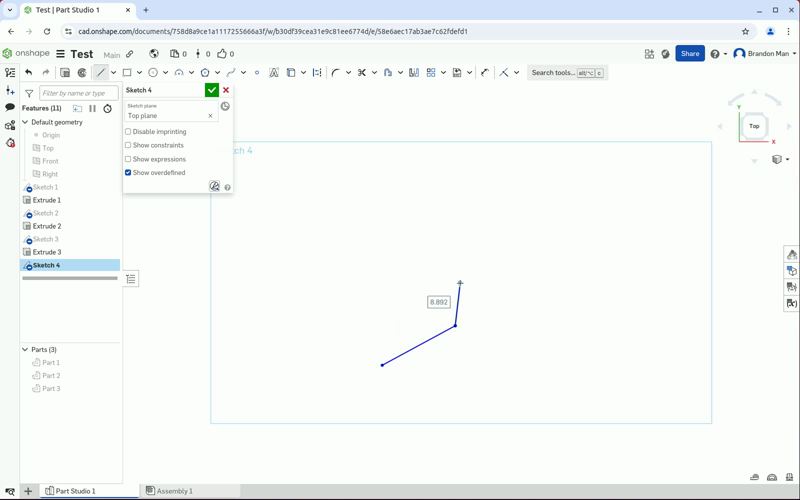
key_down(shift)
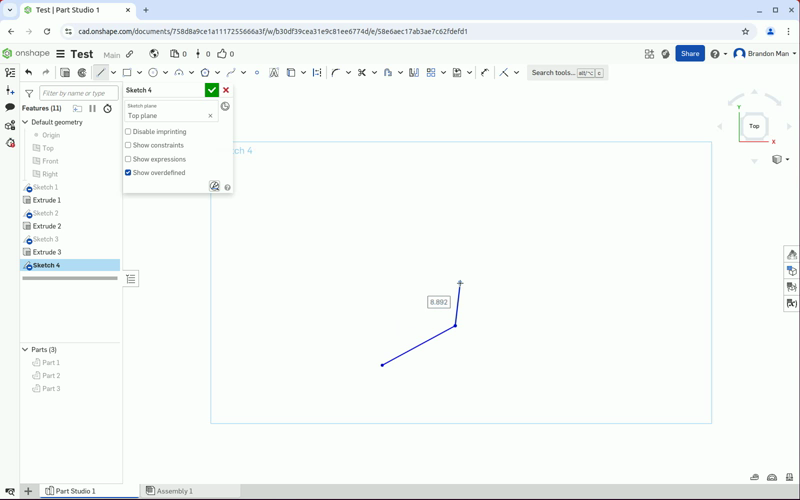
mouse_move(382, 365)
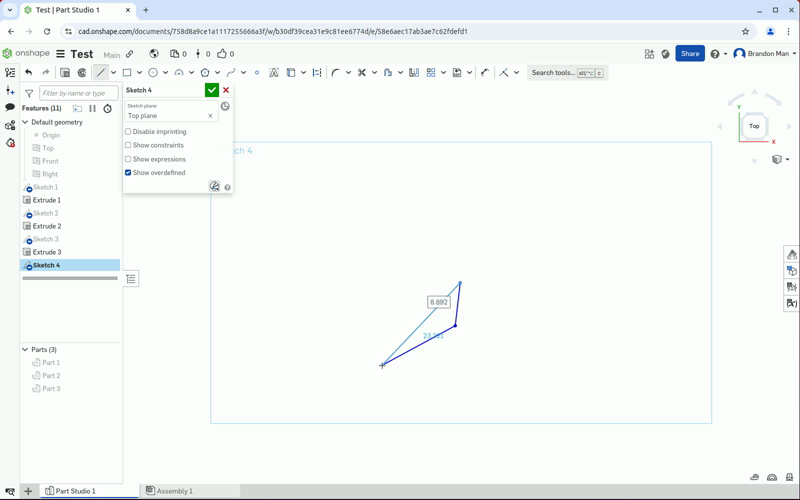
key_up(shift)
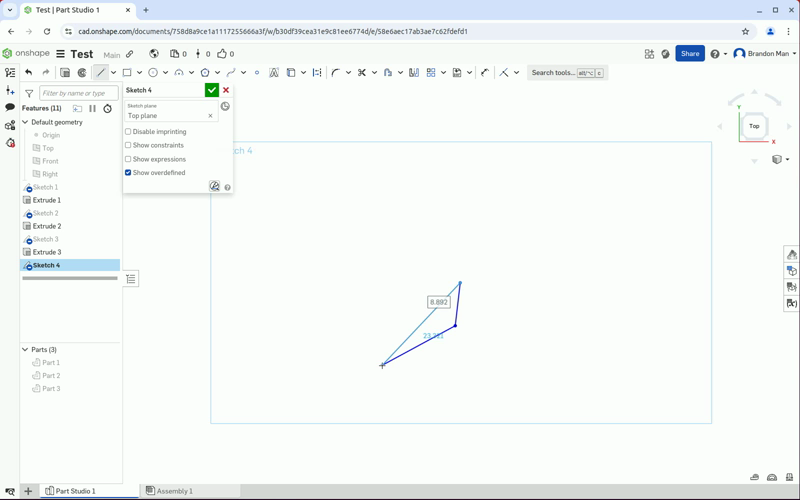
click(382, 365)
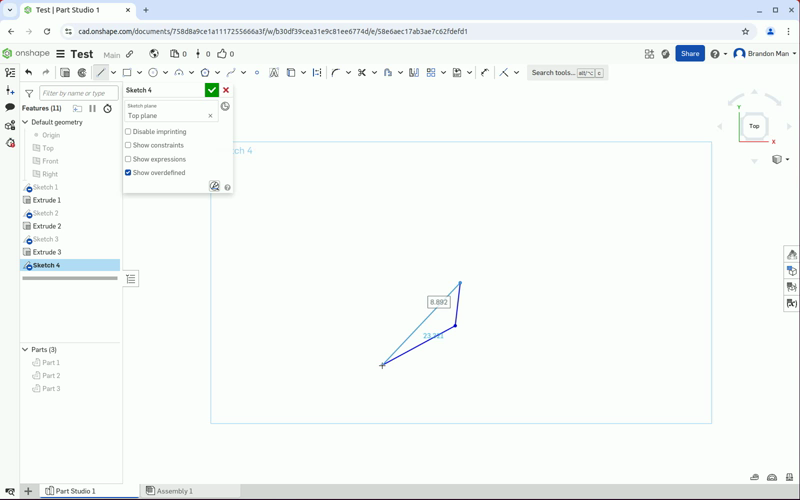
key(esc)
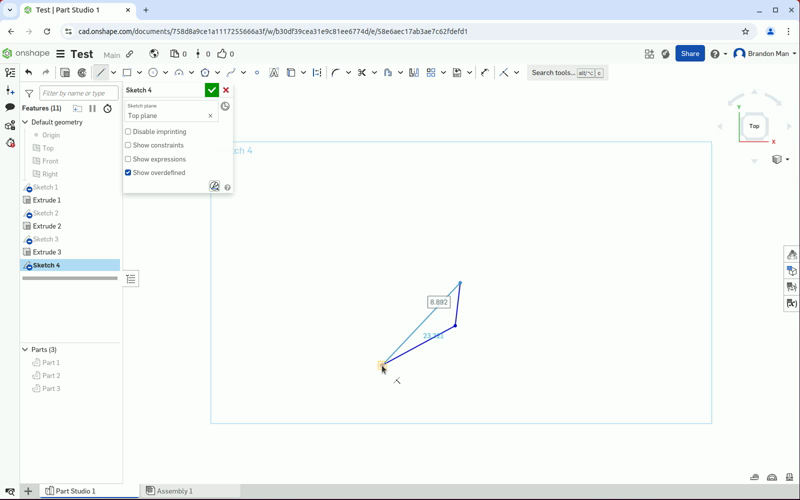
mouse_move(415, 345)
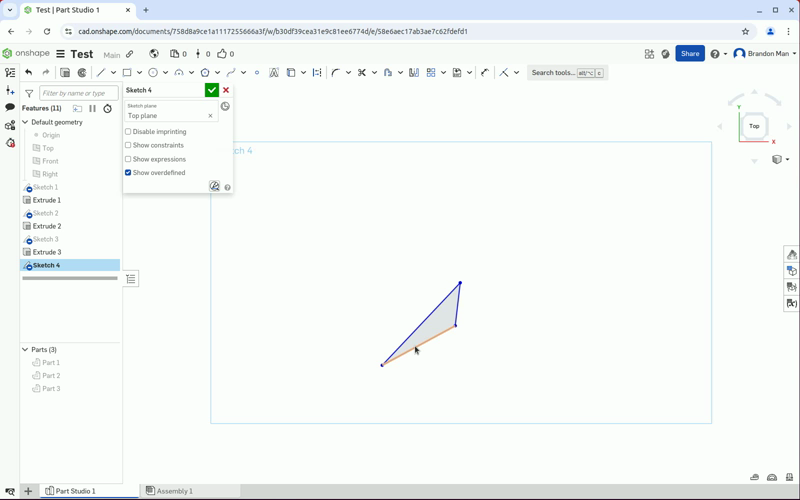
scroll(6)
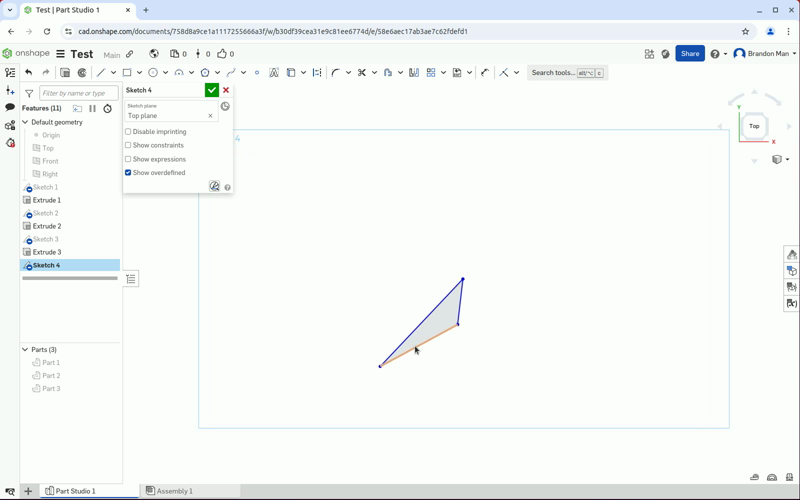
scroll(6)
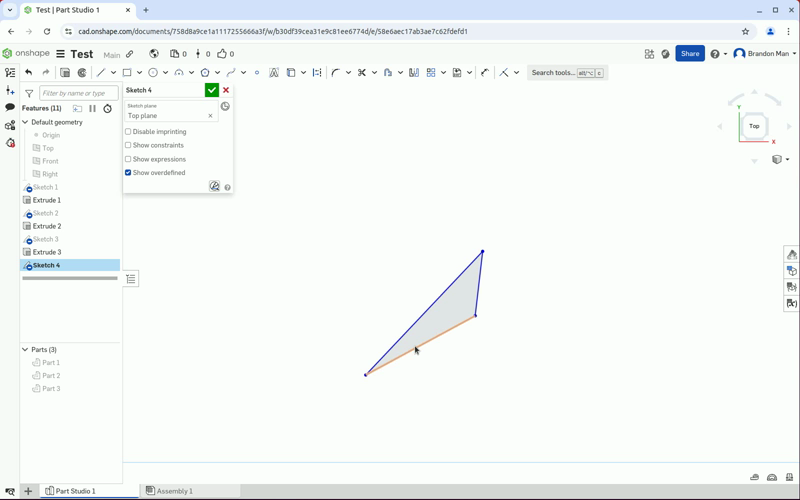
scroll(6)
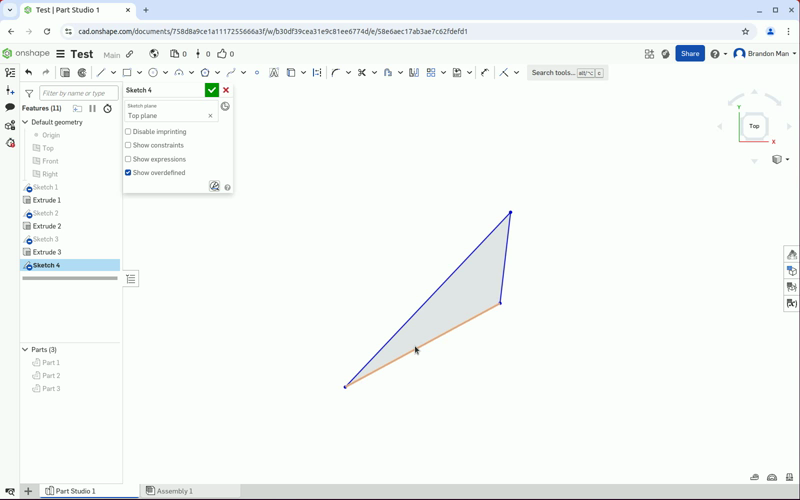
scroll(6)
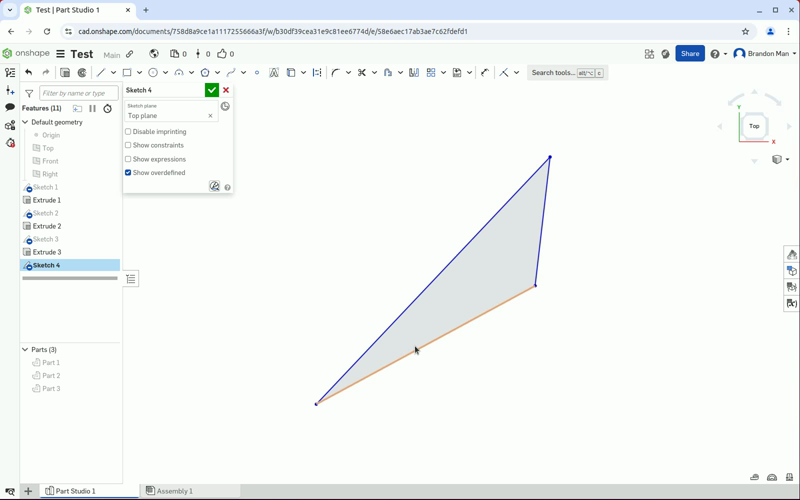
scroll(6)
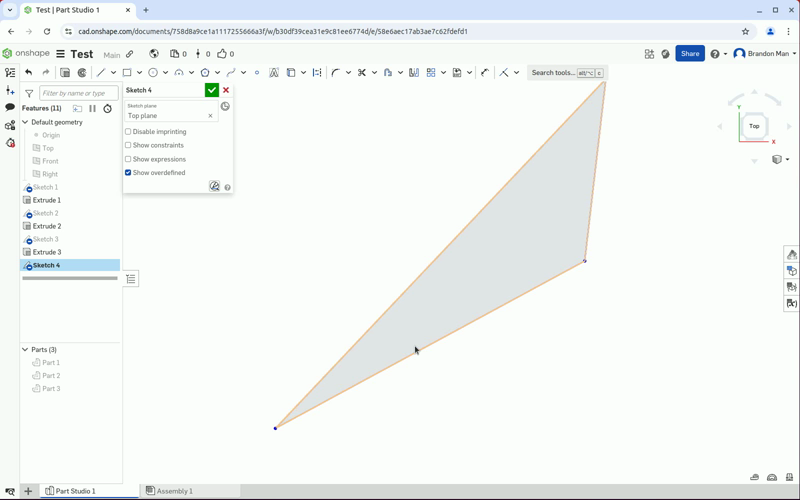
scroll(6)
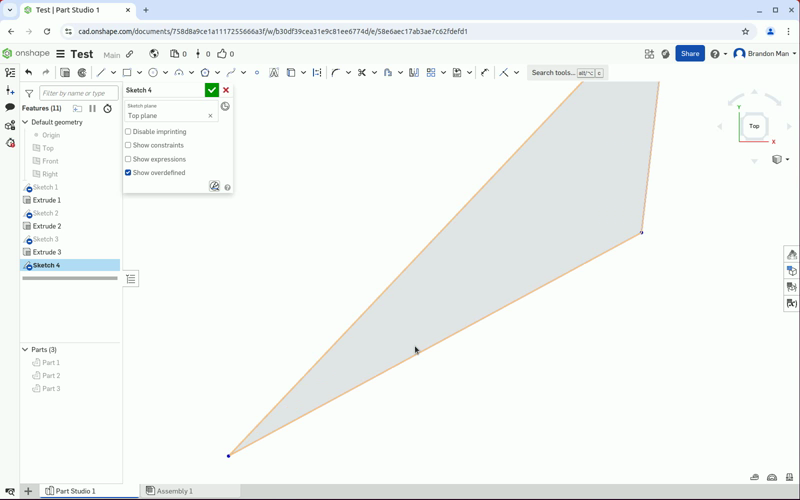
scroll(6)
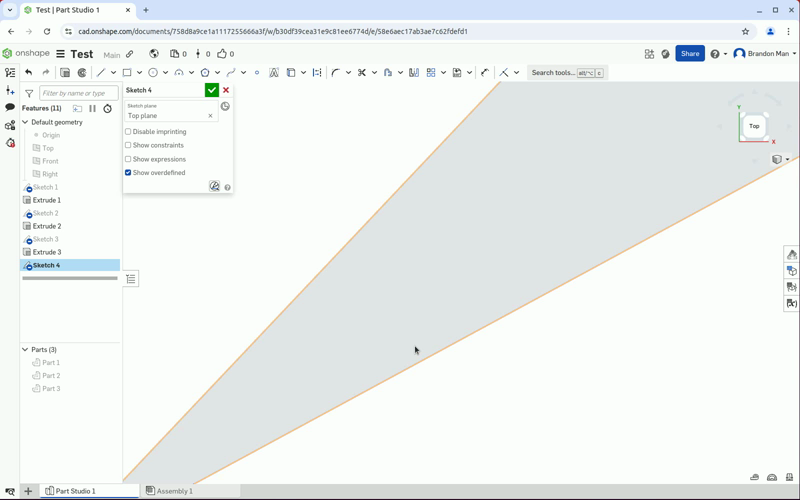
click(415, 345)
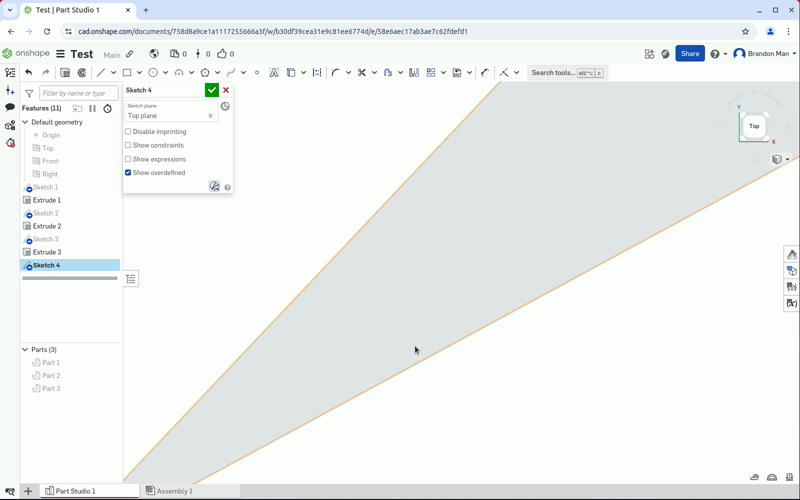
scroll(-6)
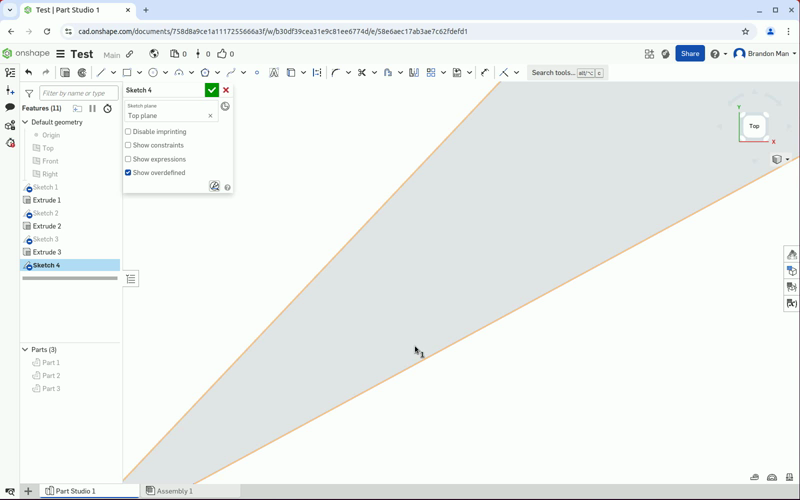
scroll(-6)
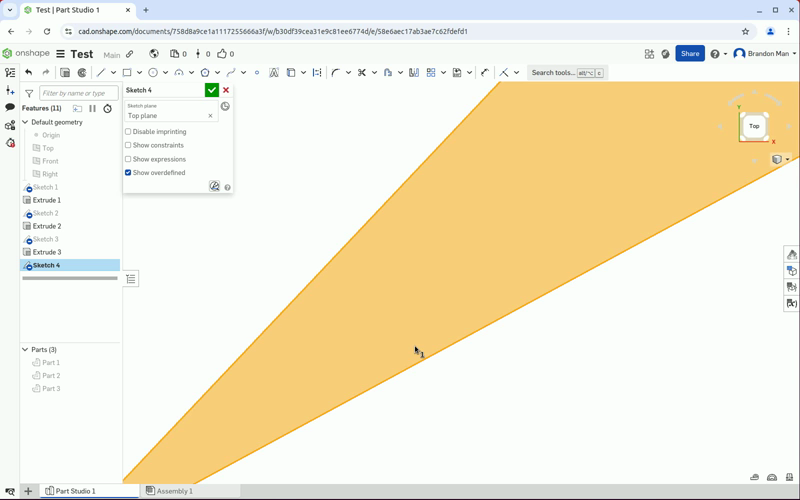
scroll(-6)
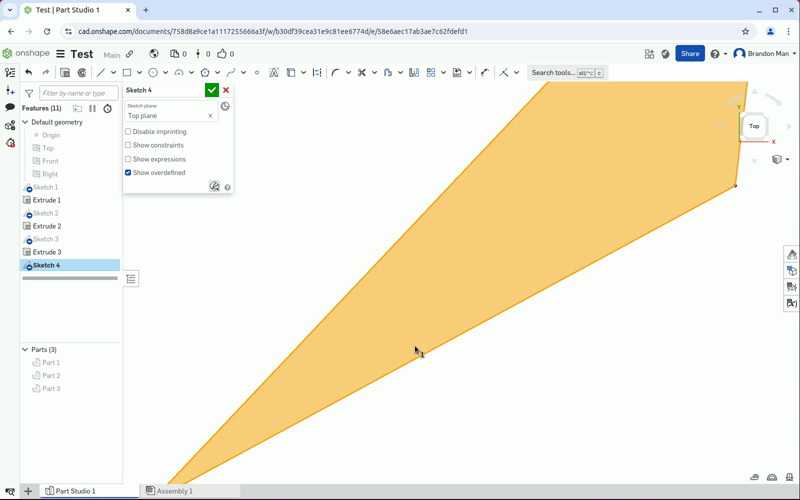
scroll(-6)
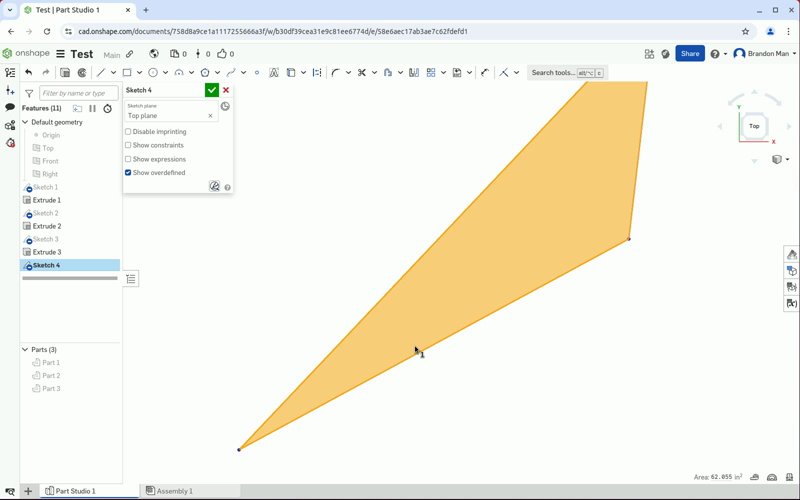
scroll(-6)
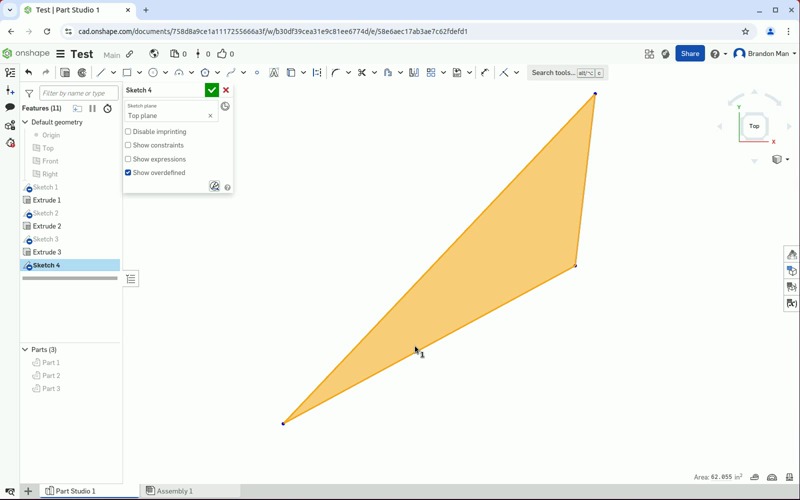
scroll(-6)
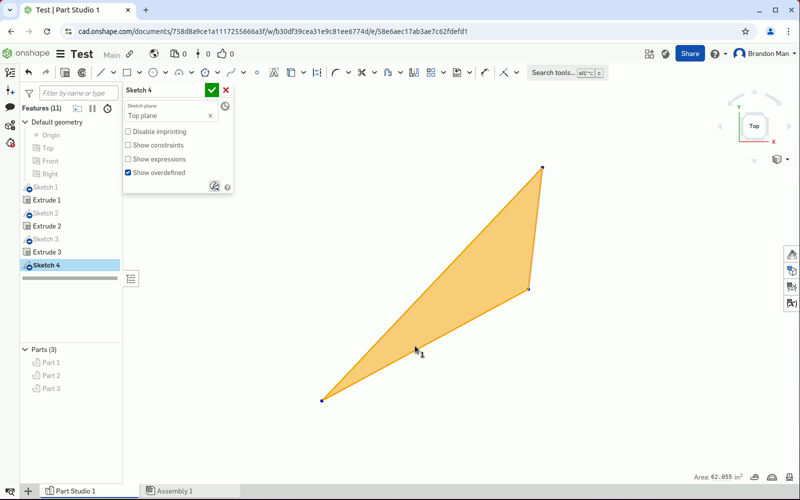
scroll(-6)
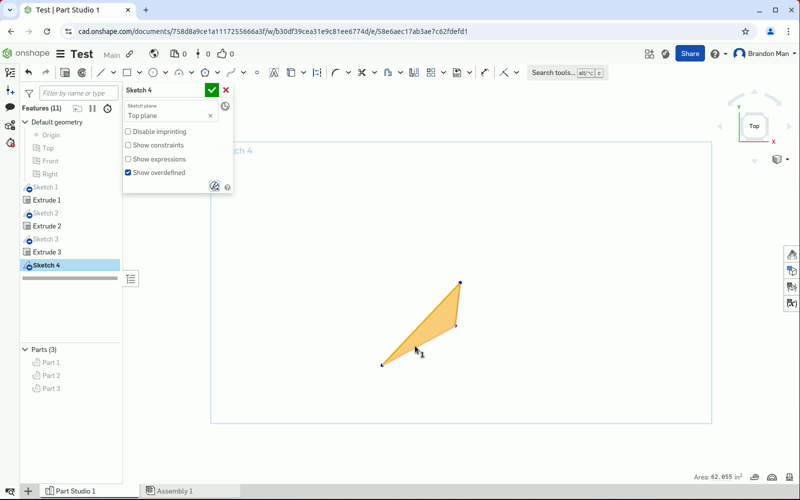
mouse_move(73, 352)
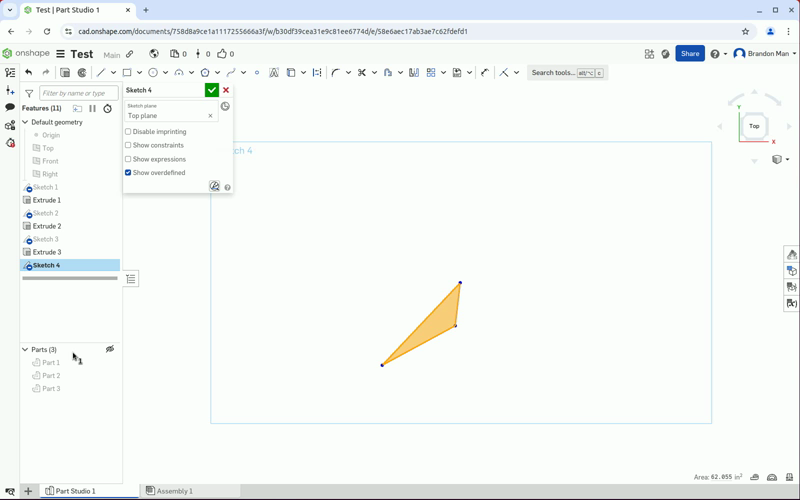
key(shift+y)
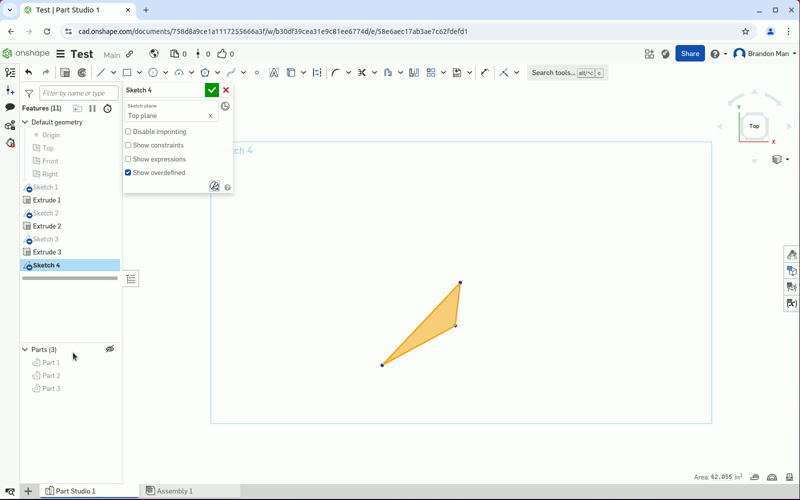
key(shift+e)
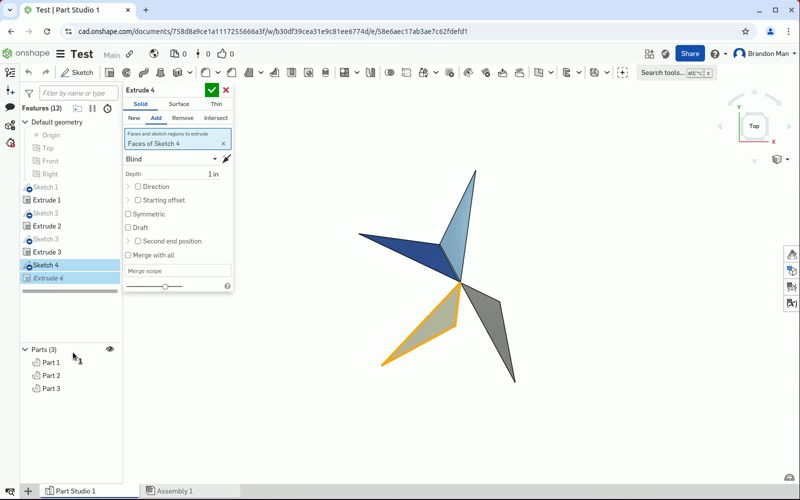
mouse_move(143, 106)
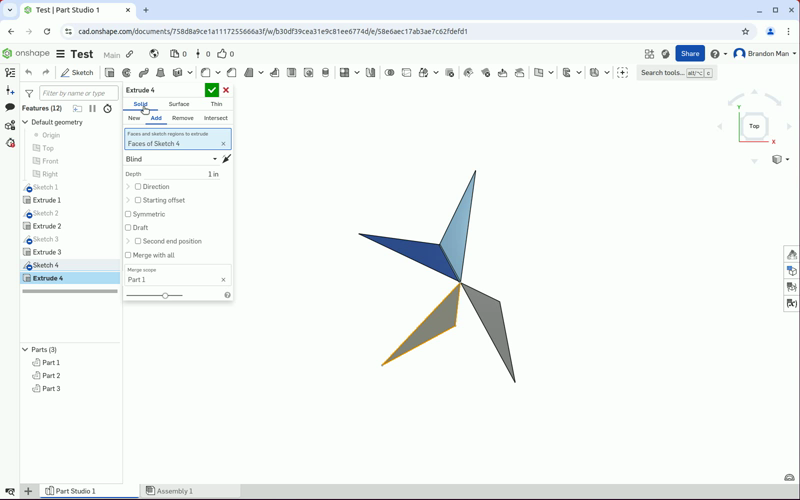
click(143, 106)
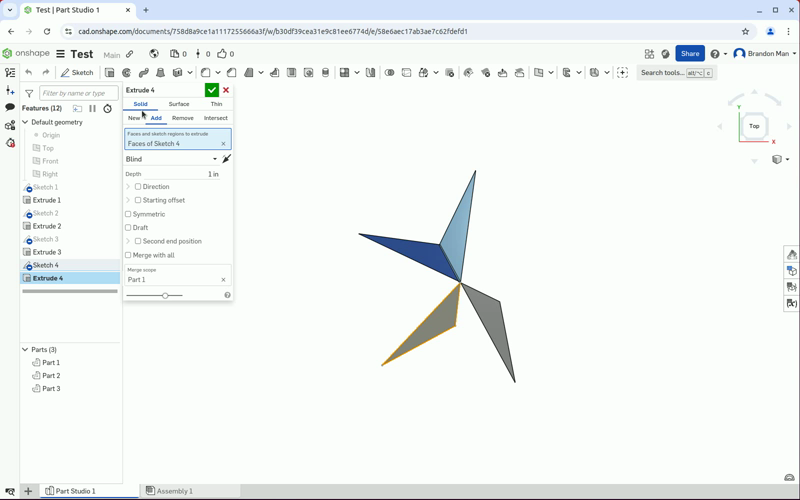
mouse_move(137, 120)
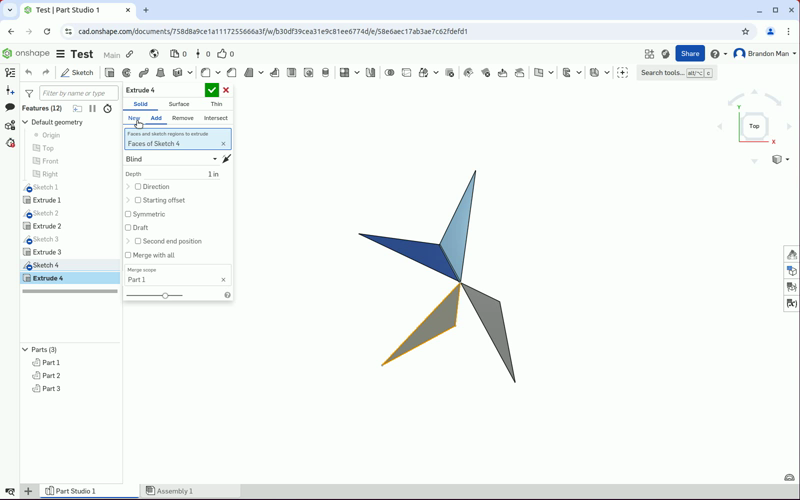
click(137, 120)
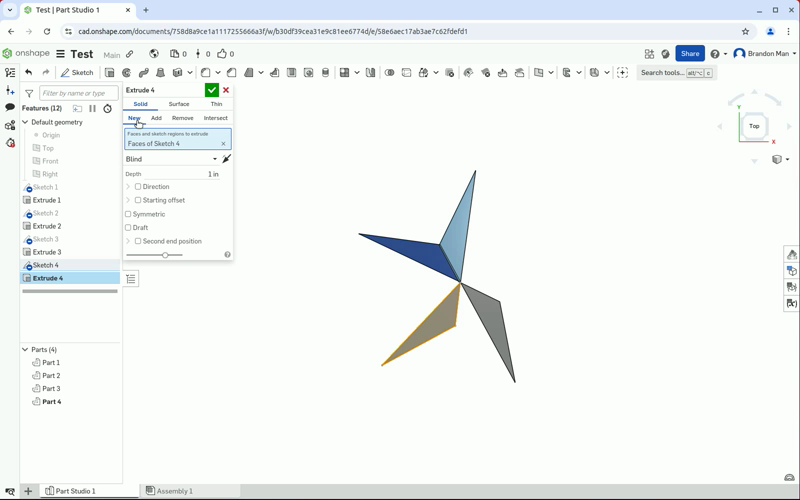
key(tab, 4)
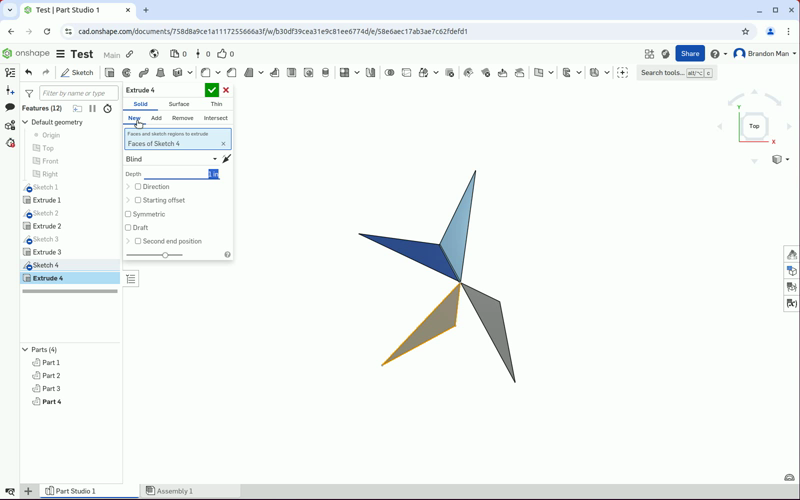
text(22.145)
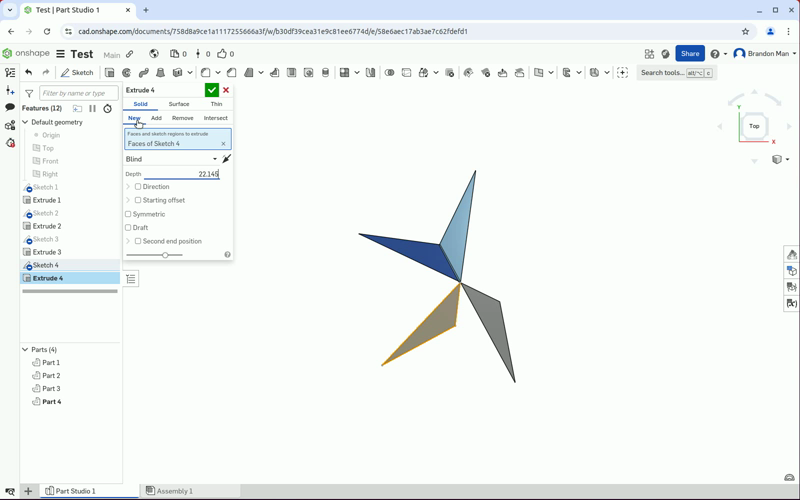
key(tab, 3)
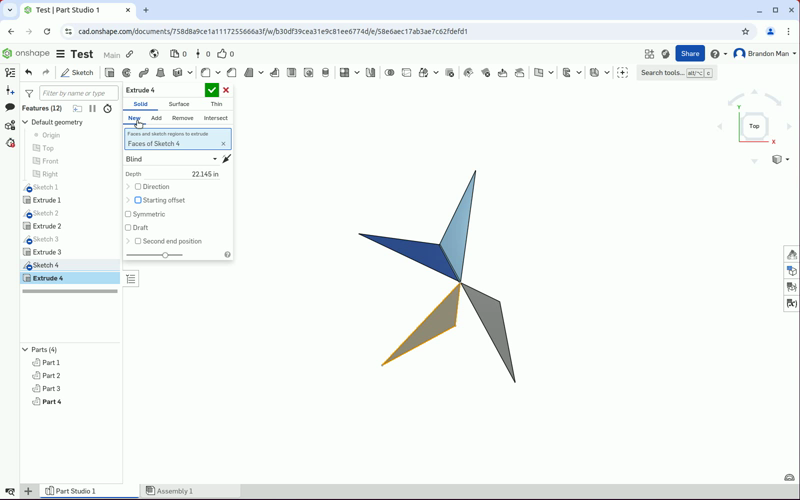
key(tab, 2)
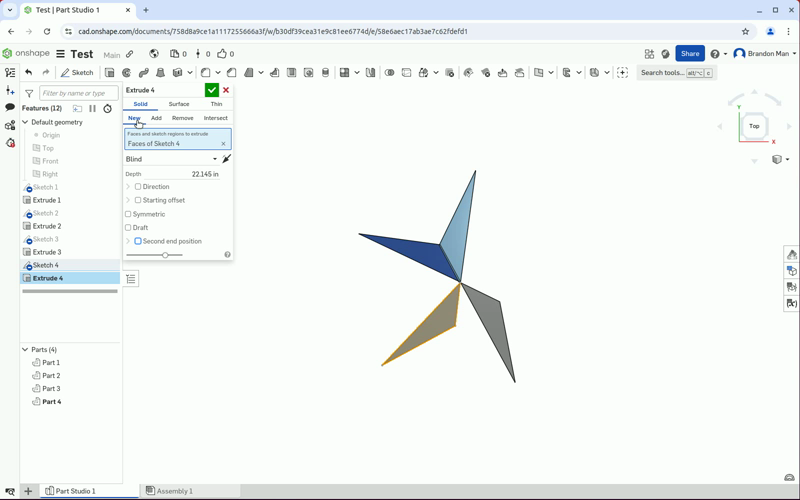
key(space)
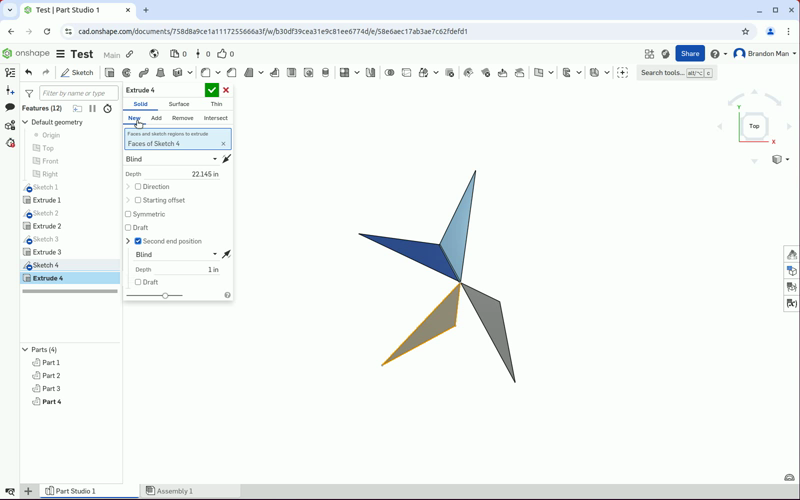
key(tab, 3)
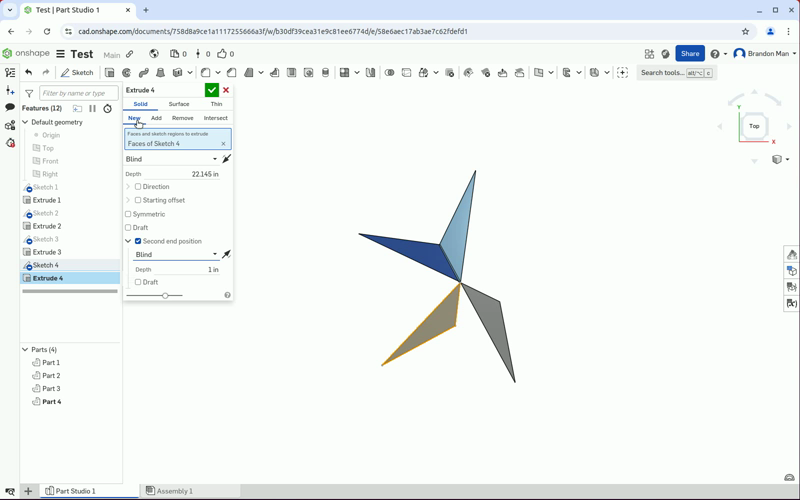
text(22.145)
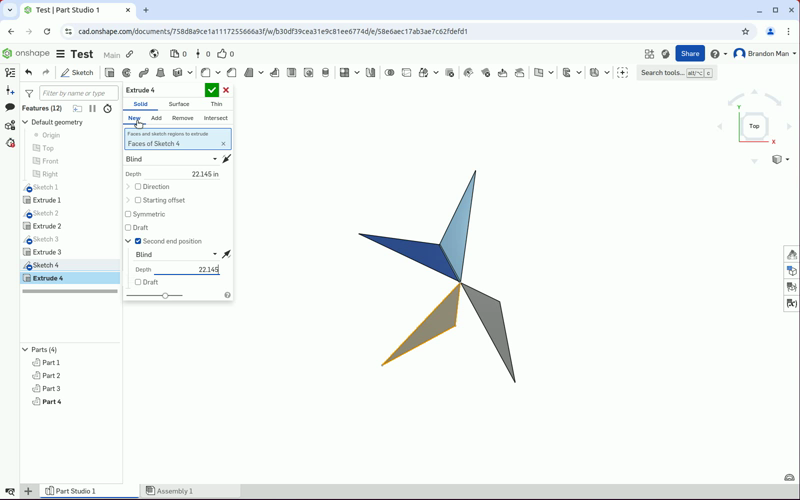
key(enter)
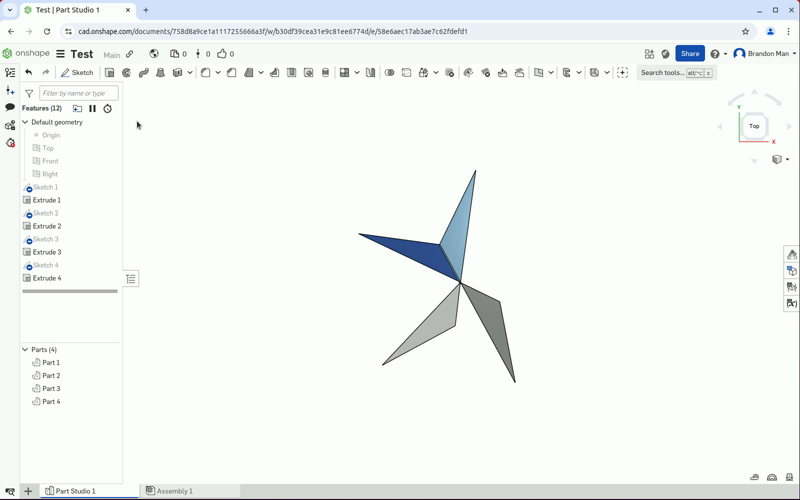
key(shift+h)
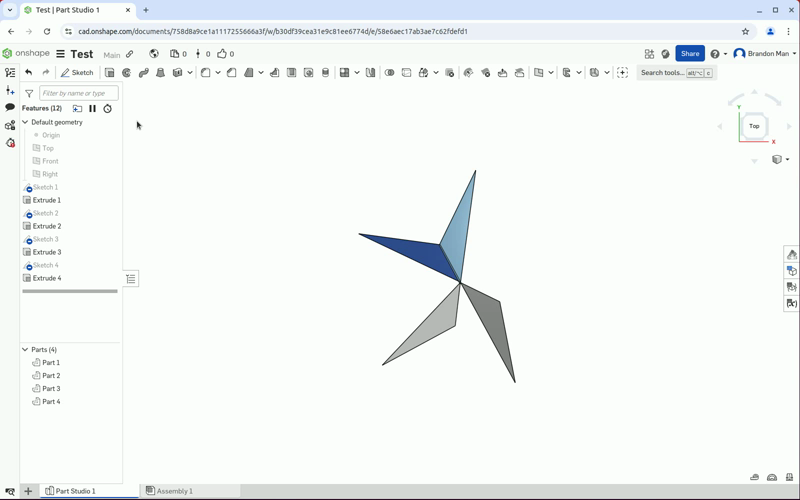
key(shift+h)
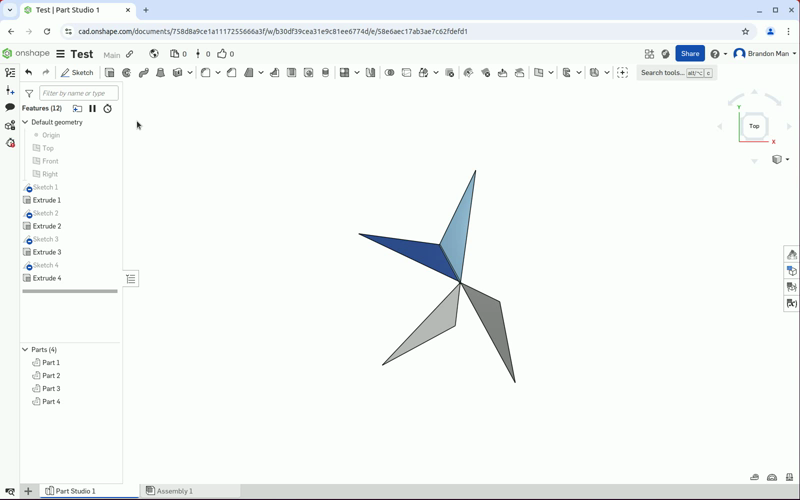
mouse_move(73, 189)
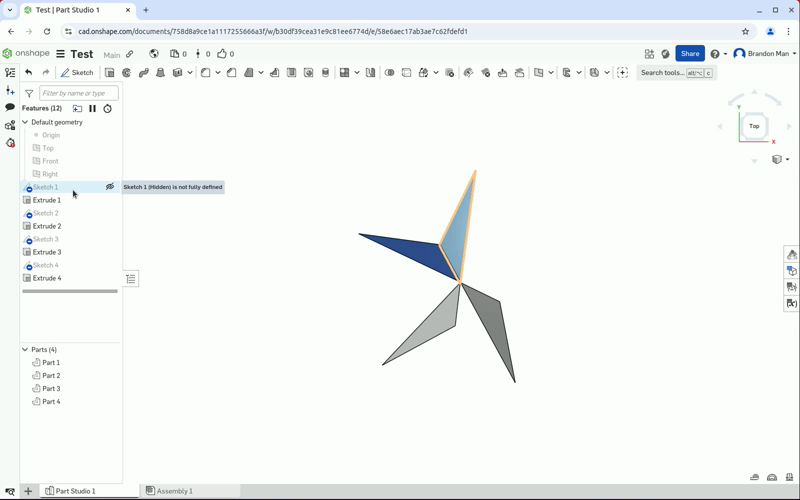
click(73, 189)
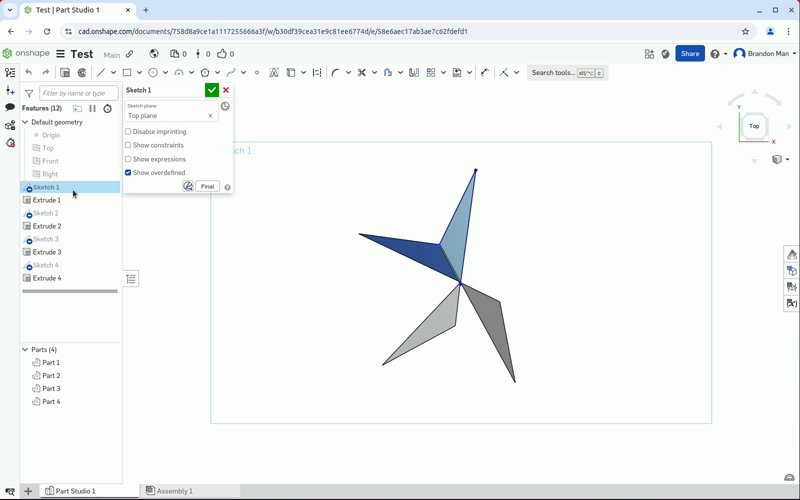
mouse_move(229, 92)
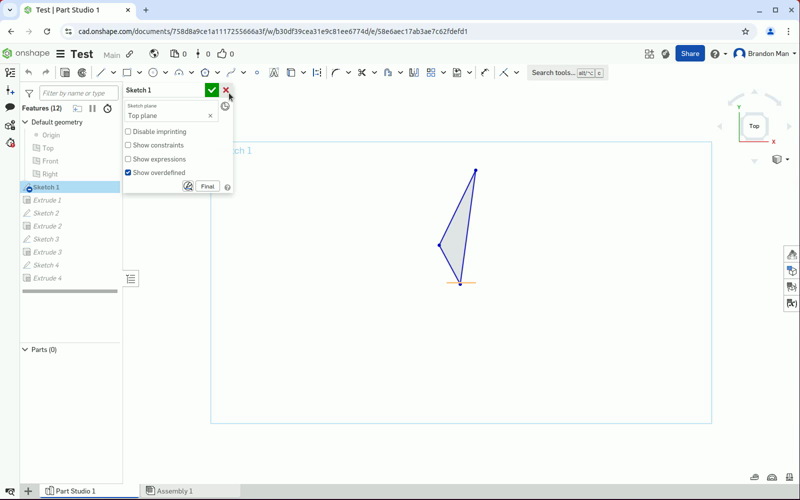
click(229, 92)
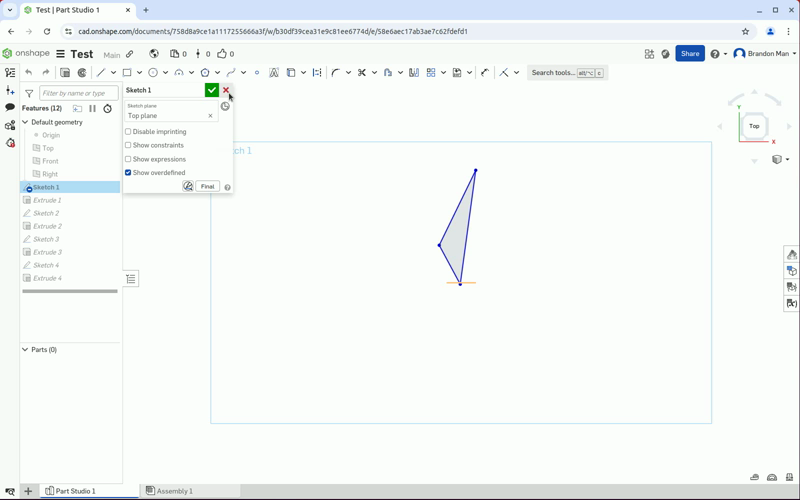
key(shift+s)
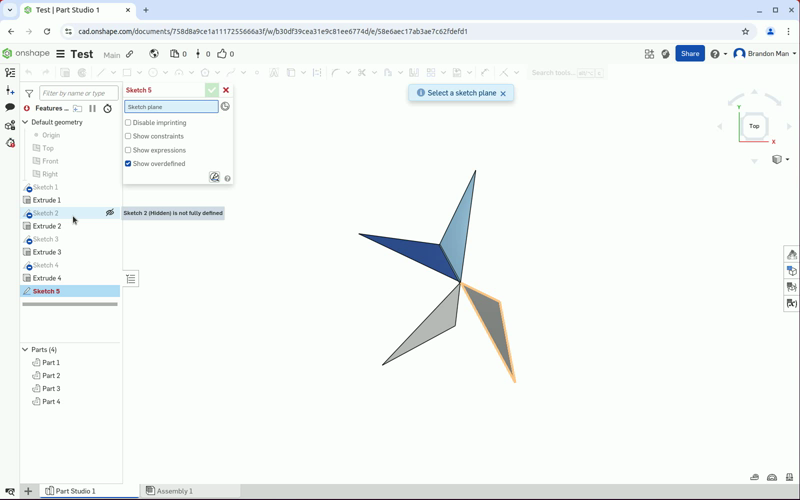
scroll(3)
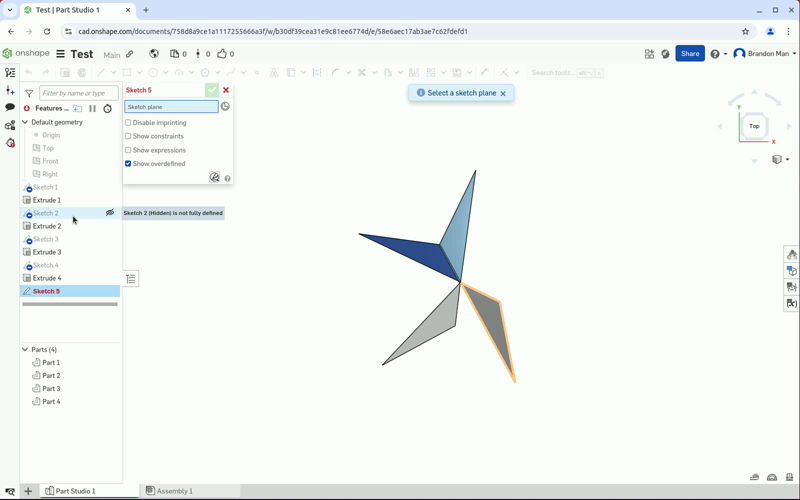
mouse_move(73, 150)
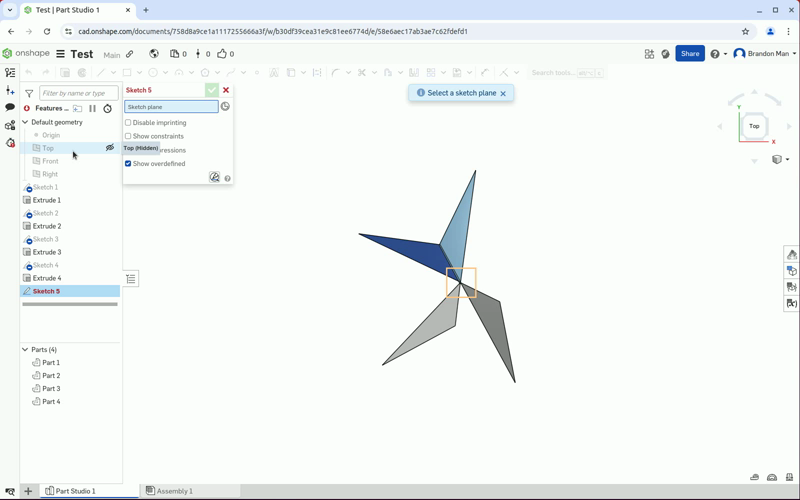
click(73, 150)
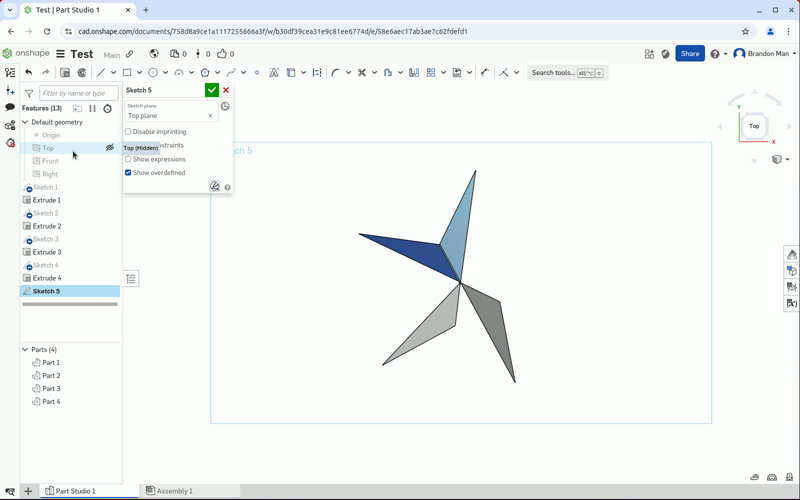
mouse_move(73, 352)
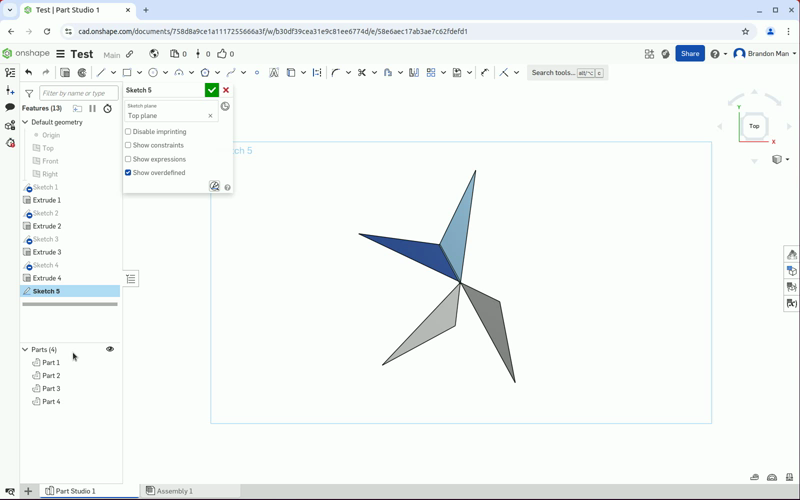
key(y)
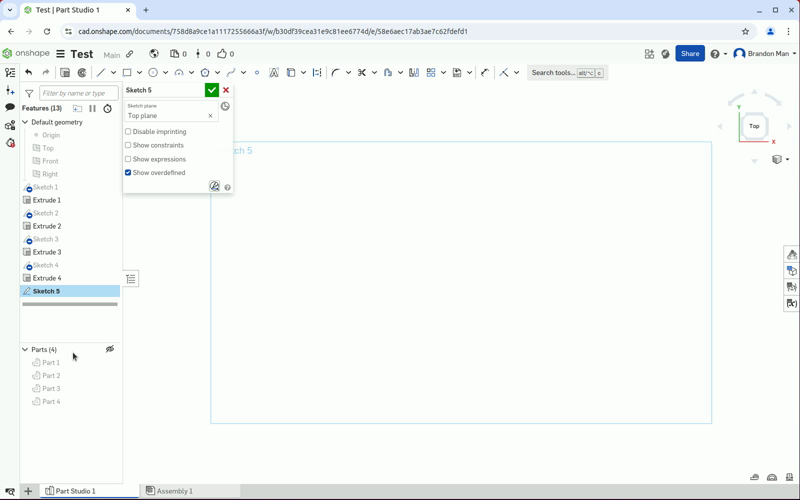
key(l)
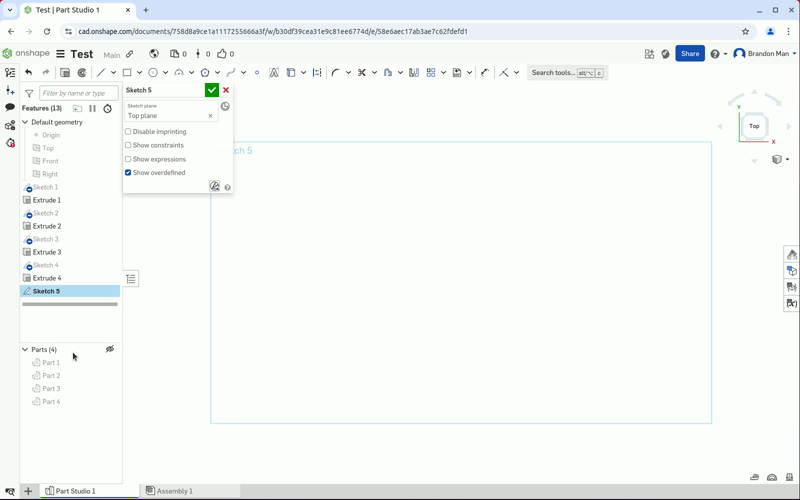
key_down(shift)
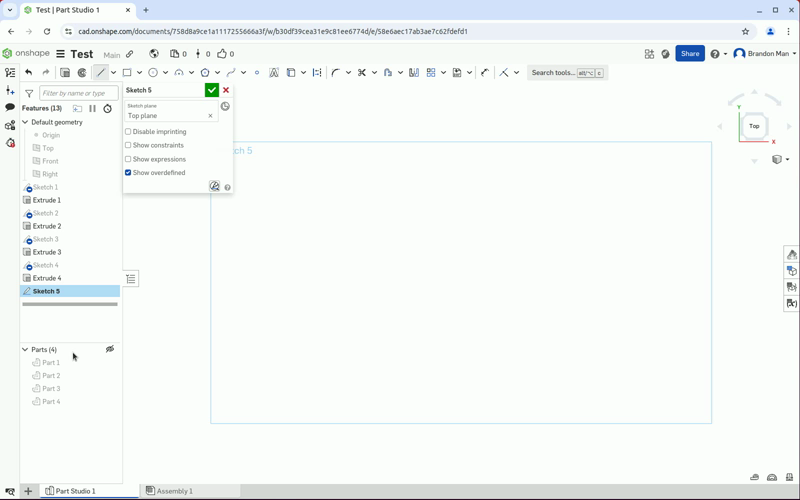
mouse_move(454, 326)
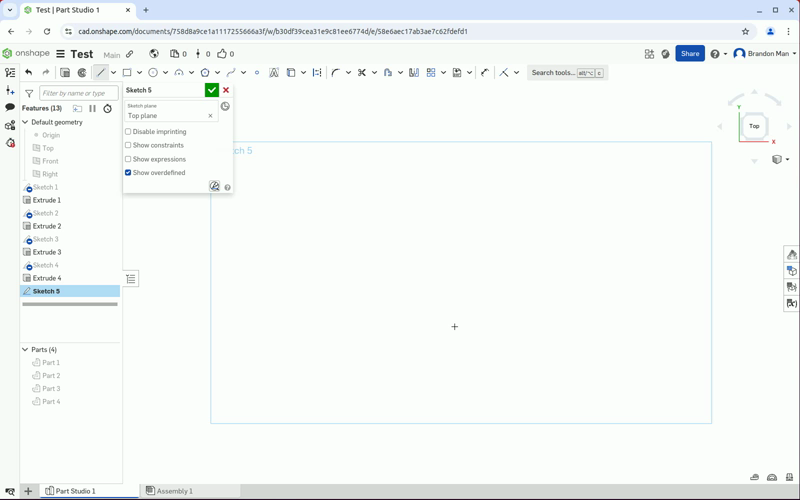
click(454, 326)
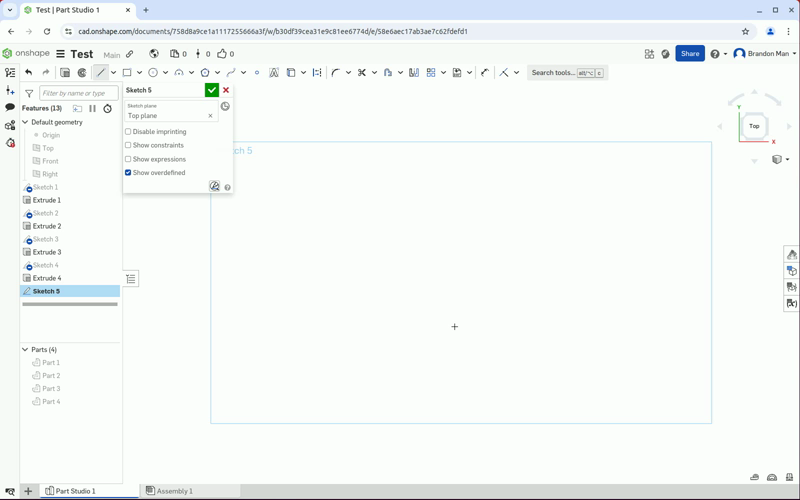
key_up(shift)
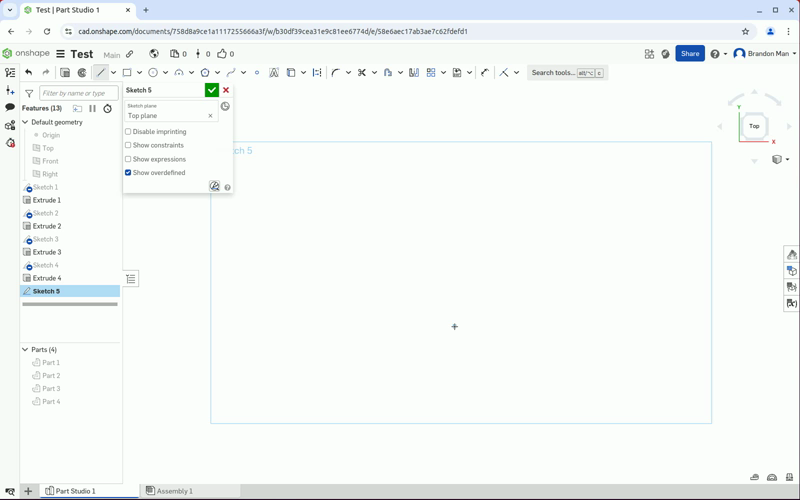
key_down(shift)
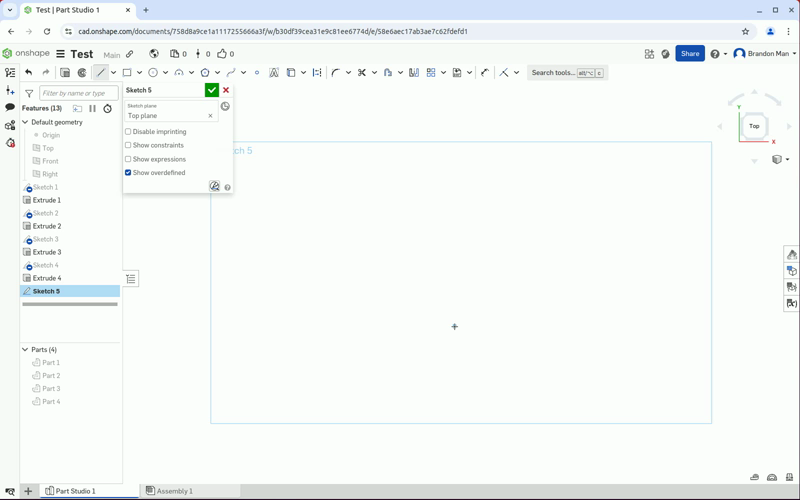
mouse_move(515, 383)
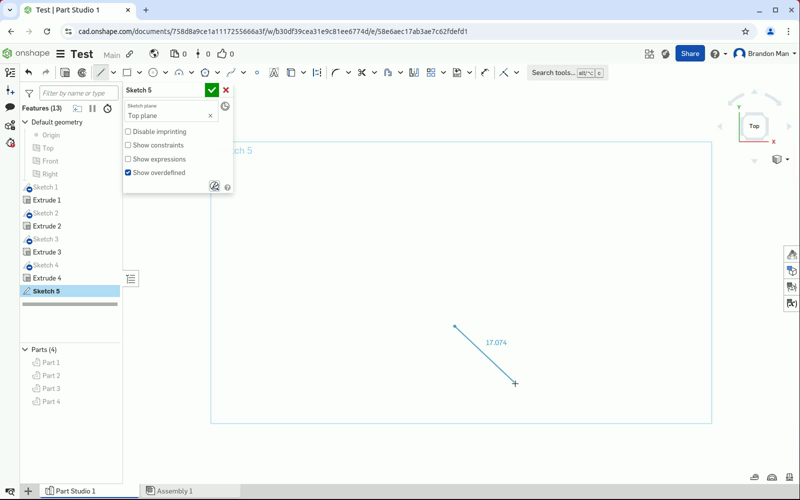
click(515, 383)
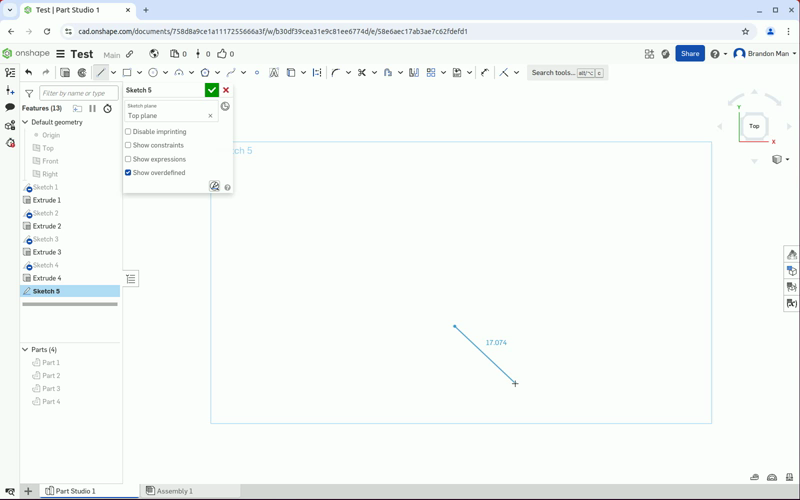
key_up(shift)
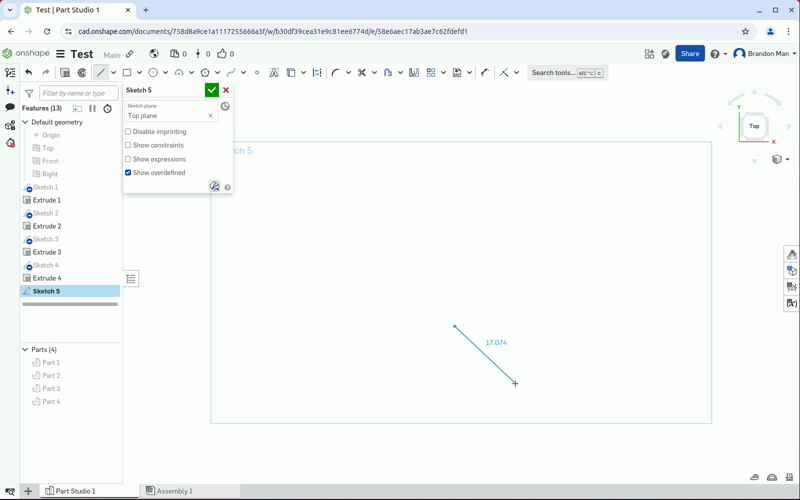
key_down(shift)
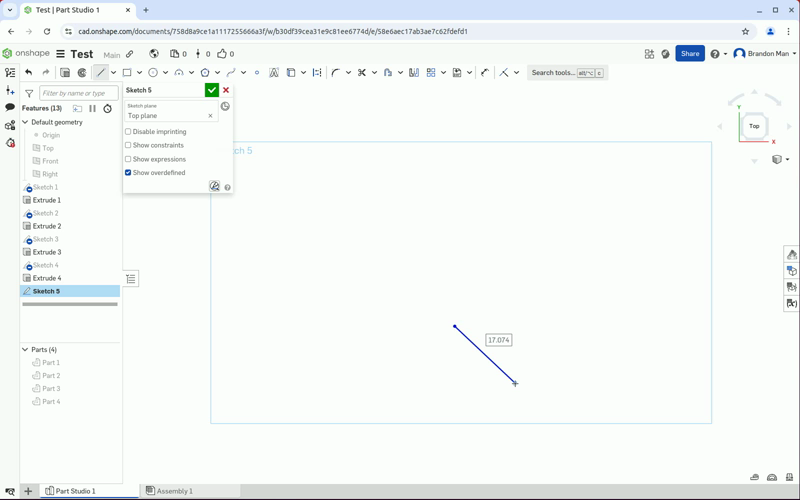
mouse_move(460, 283)
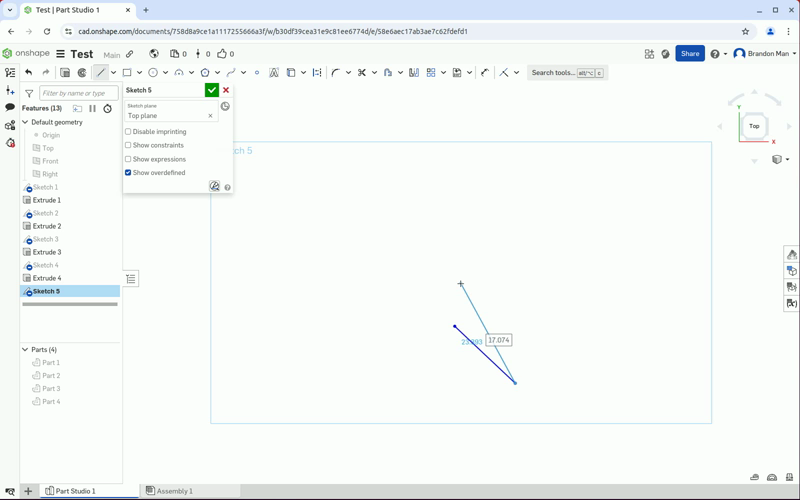
click(460, 283)
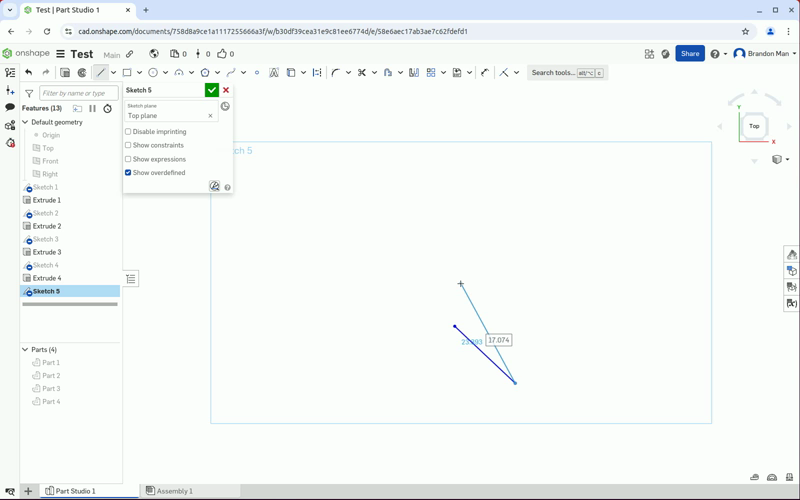
key_up(shift)
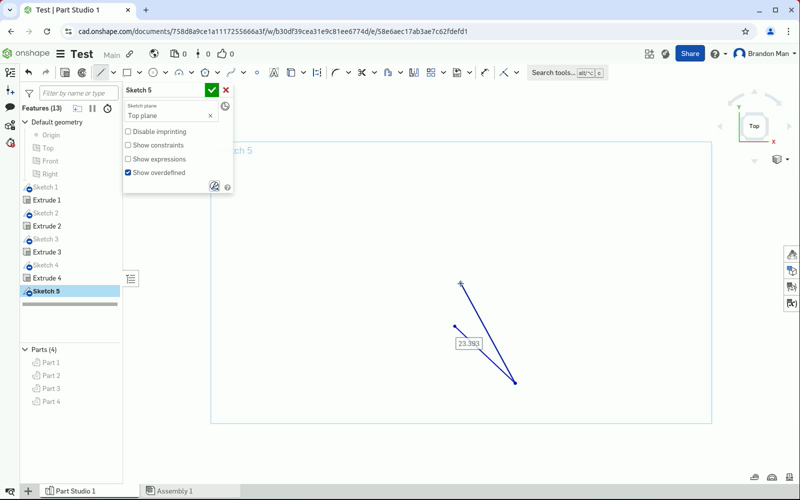
mouse_move(490, 283)
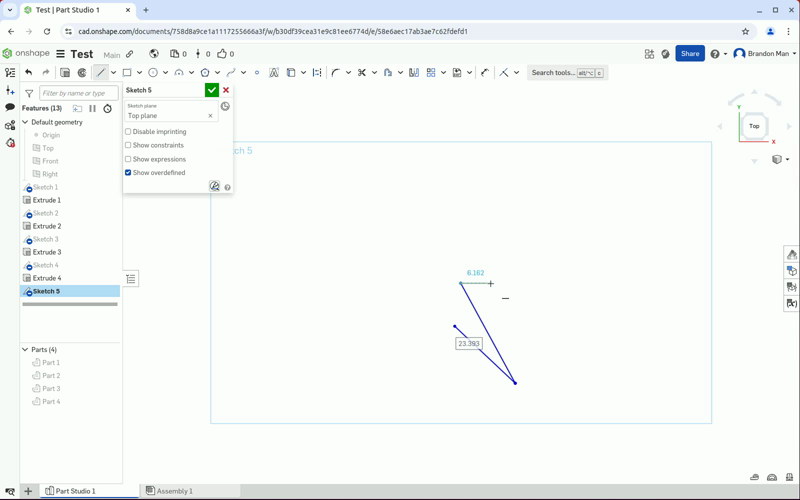
key_down(shift)
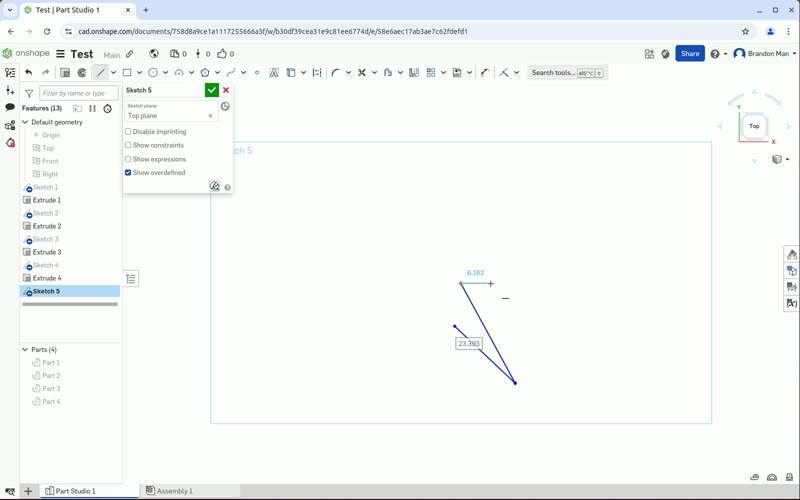
mouse_move(454, 326)
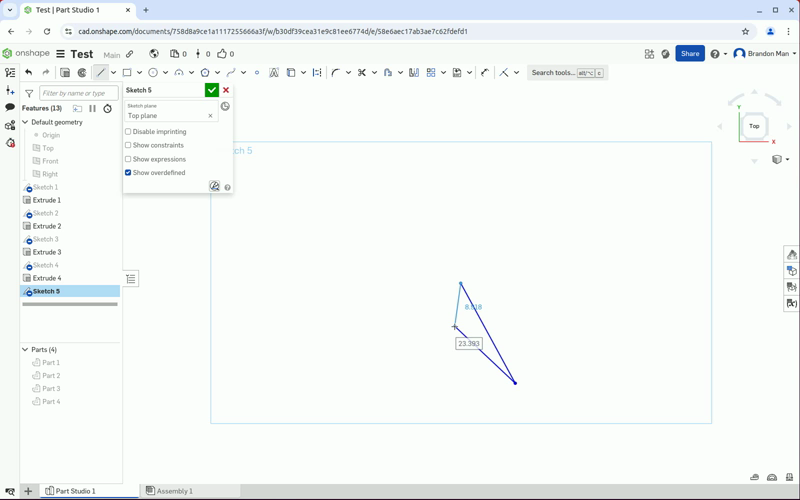
key_up(shift)
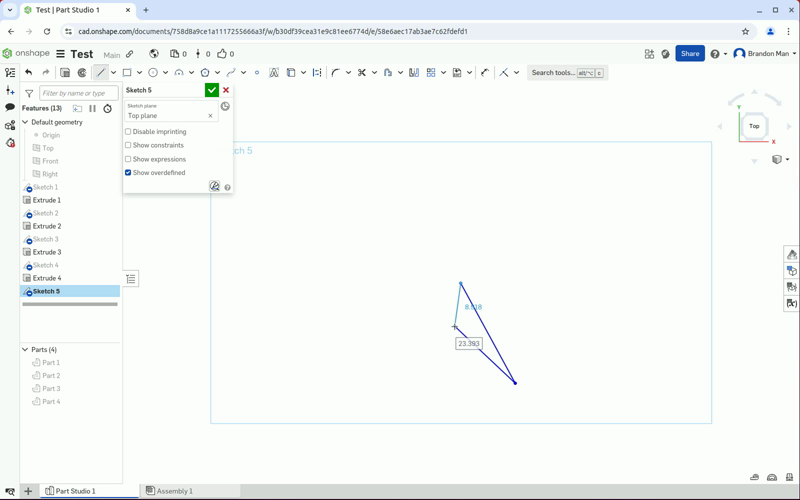
click(454, 326)
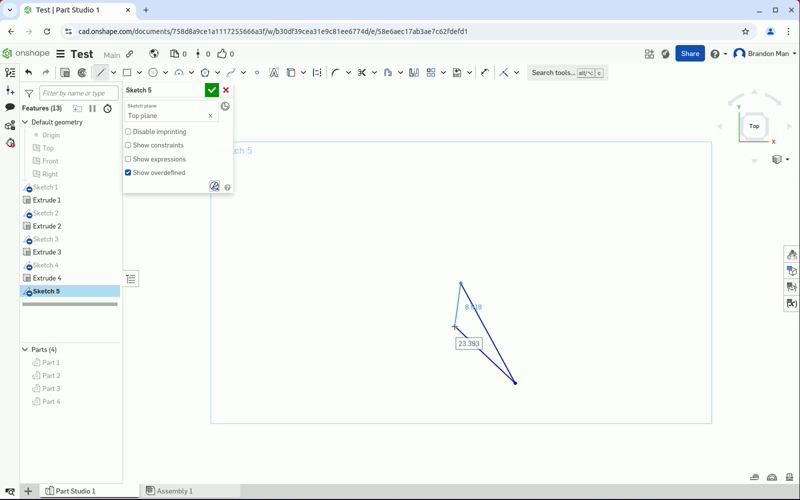
key(esc)
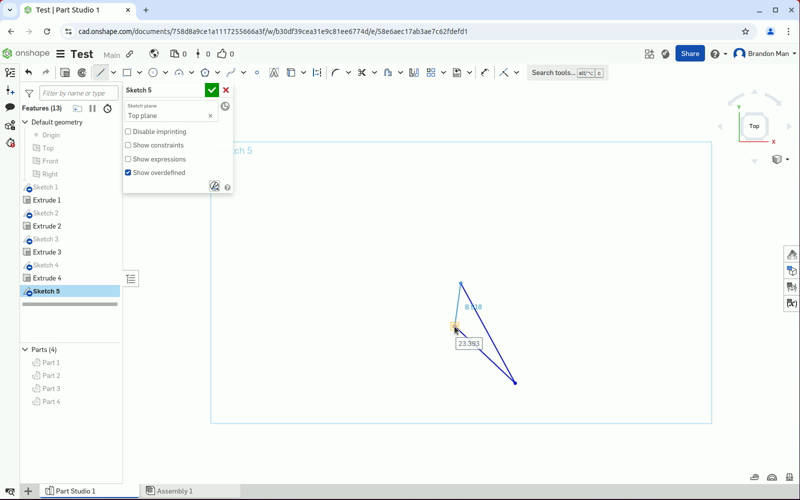
mouse_move(477, 343)
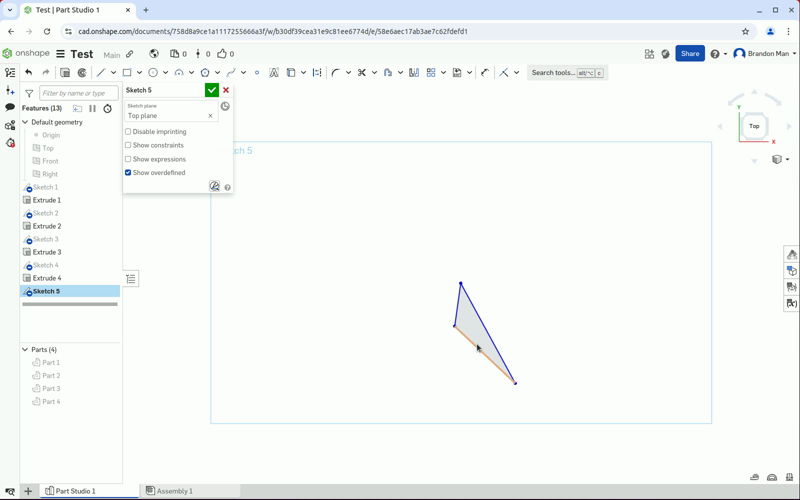
scroll(6)
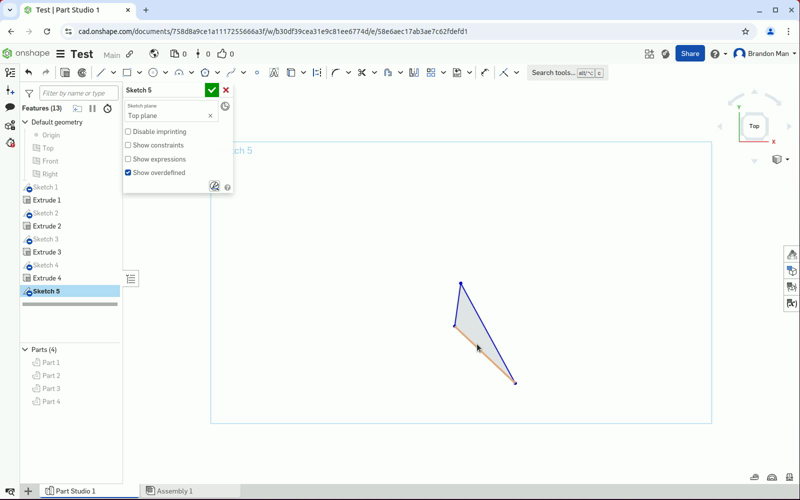
scroll(6)
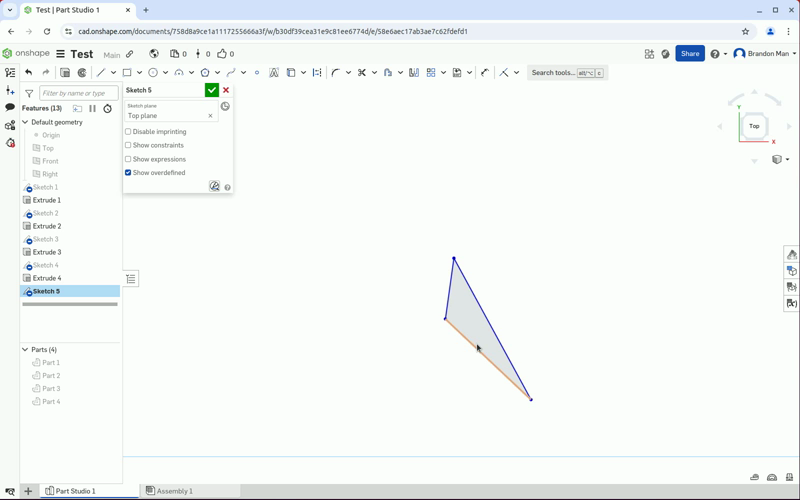
scroll(6)
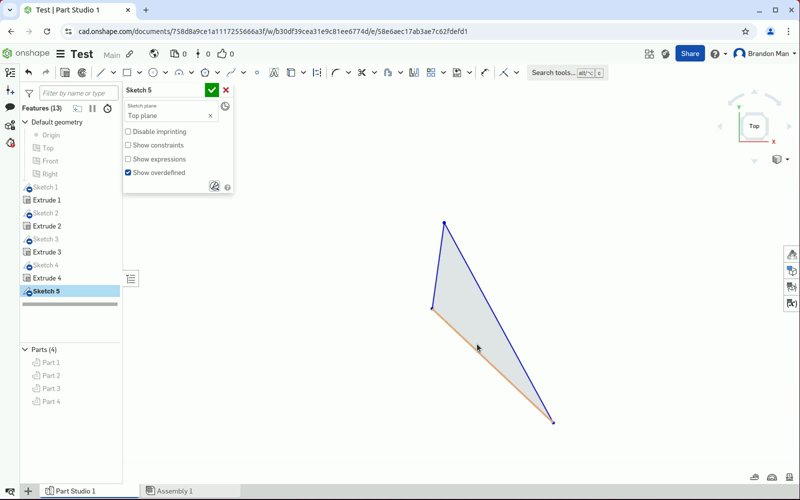
scroll(6)
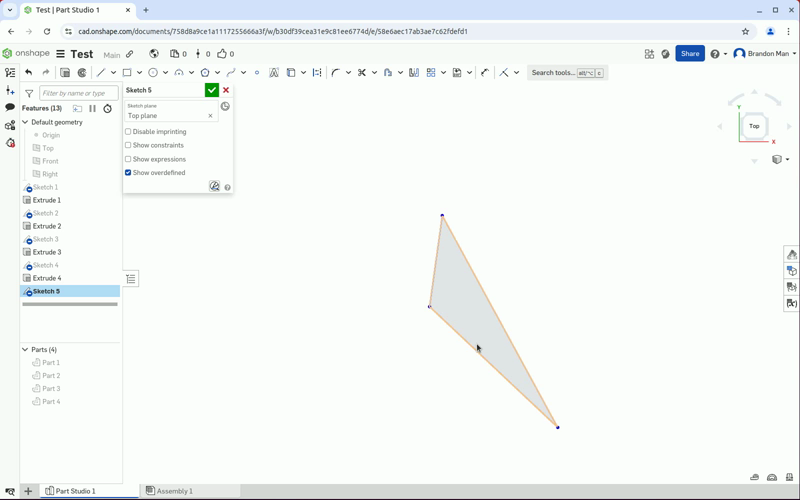
scroll(6)
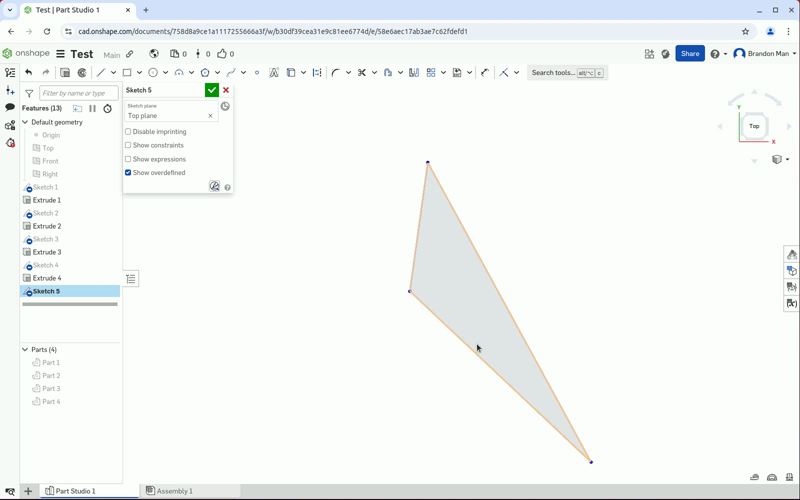
scroll(6)
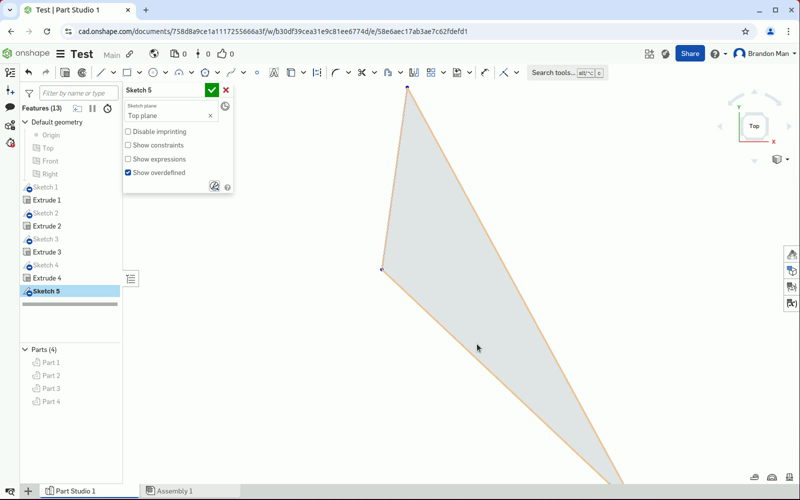
scroll(6)
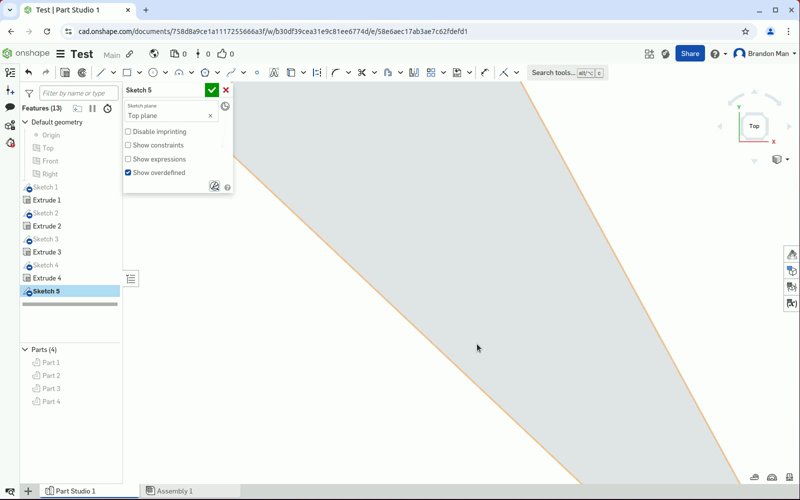
click(477, 343)
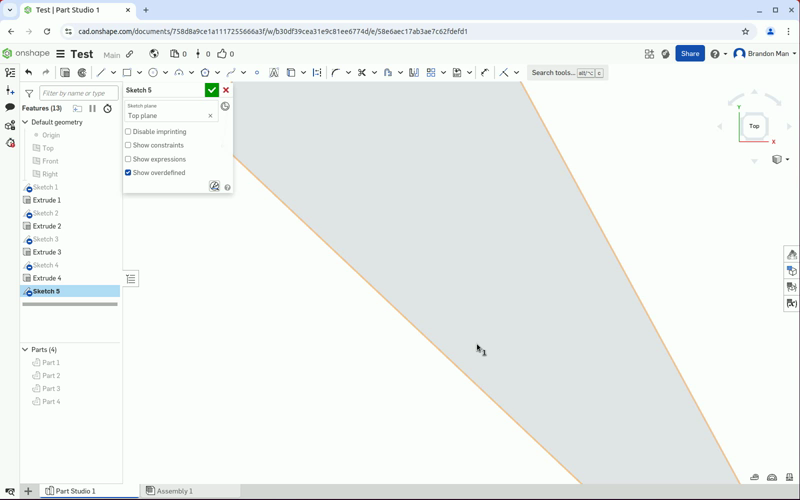
scroll(-6)
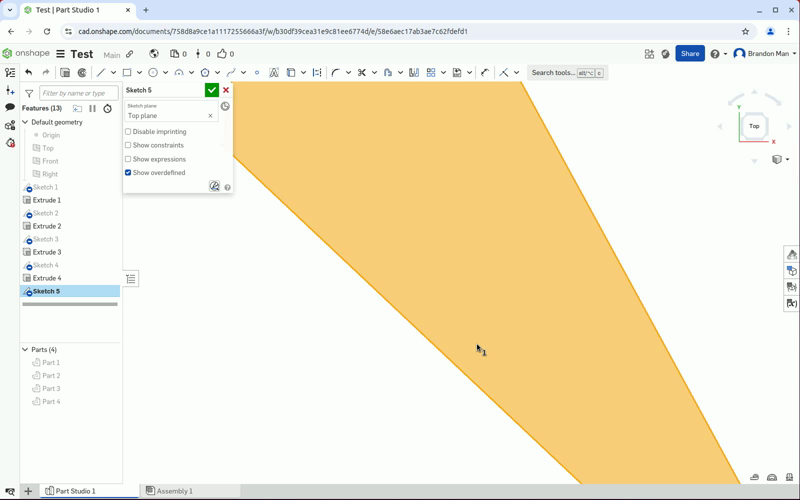
scroll(-6)
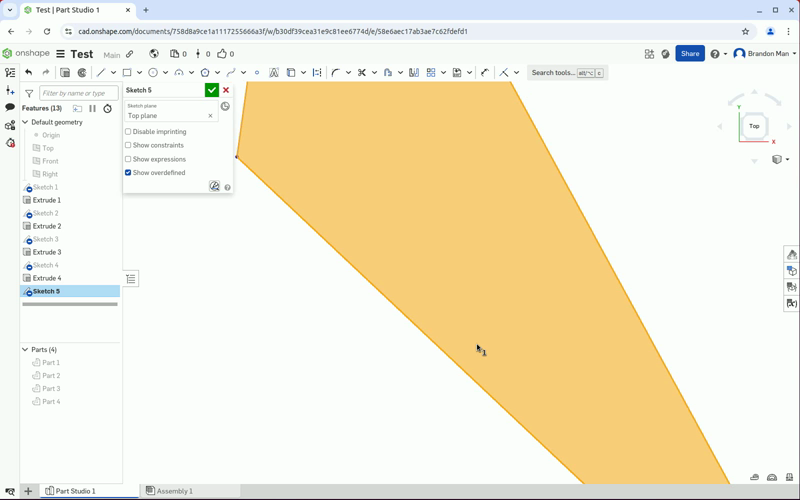
scroll(-6)
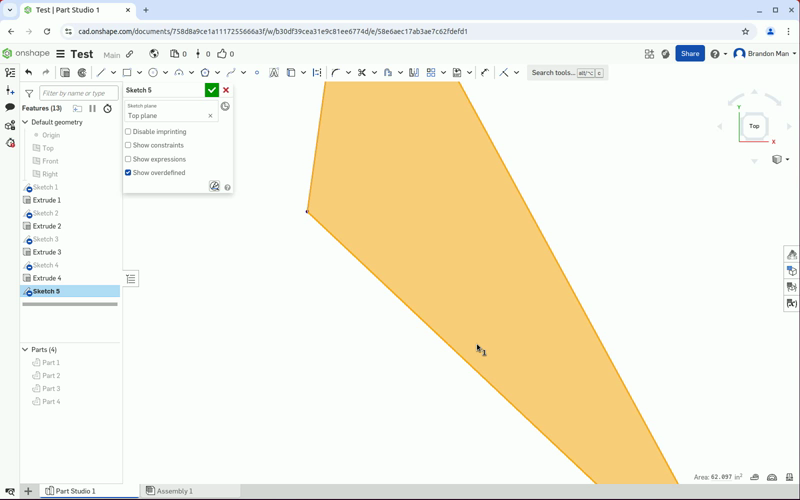
scroll(-6)
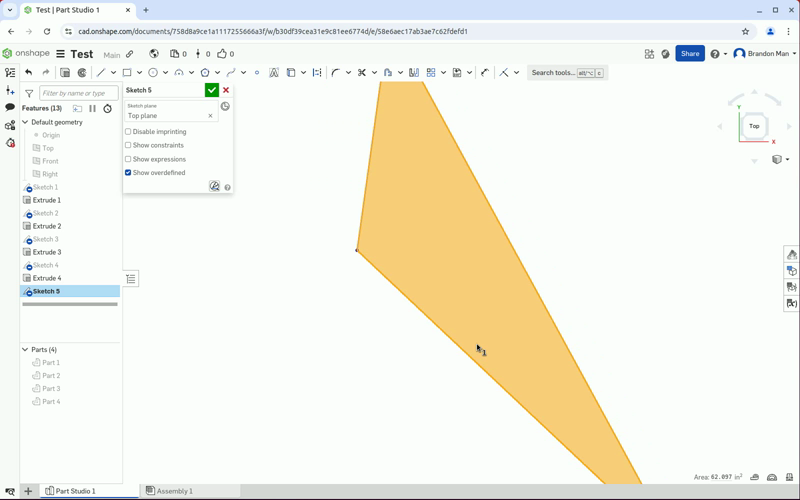
scroll(-6)
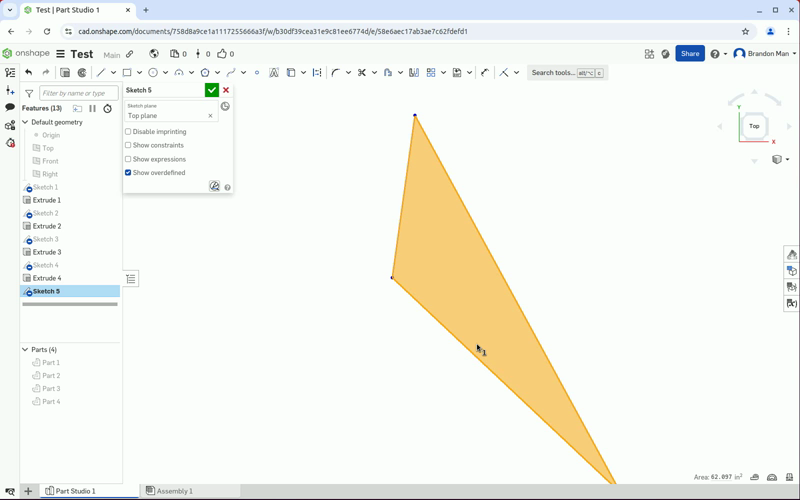
scroll(-6)
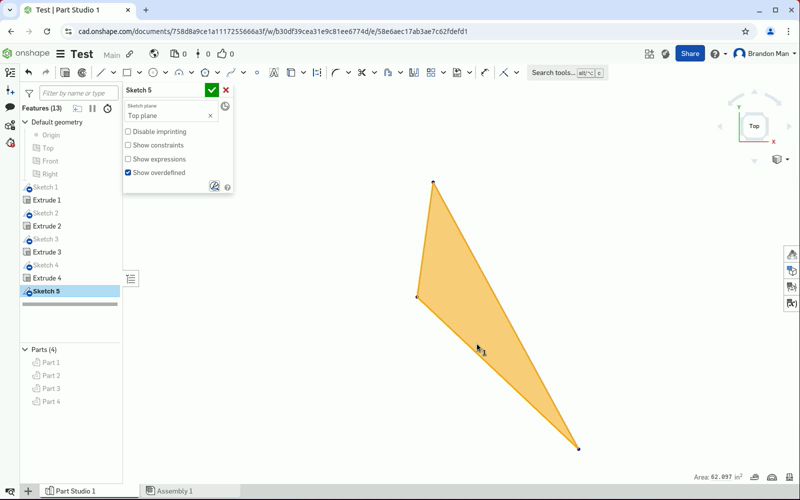
scroll(-6)
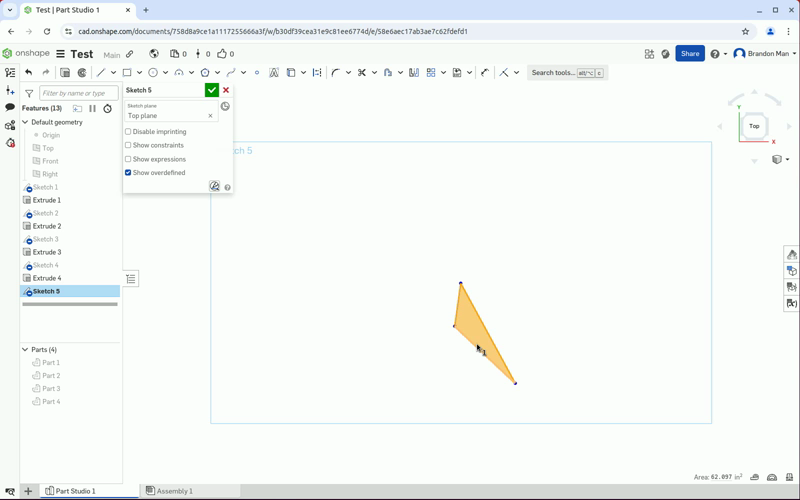
mouse_move(73, 352)
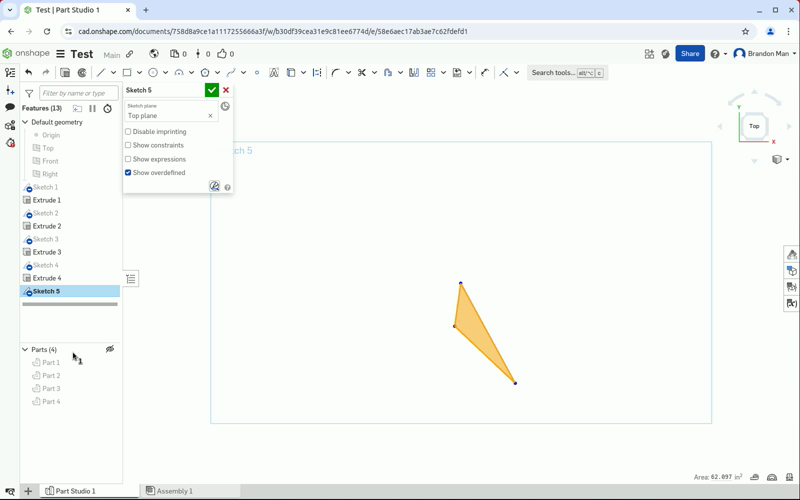
key(shift+y)
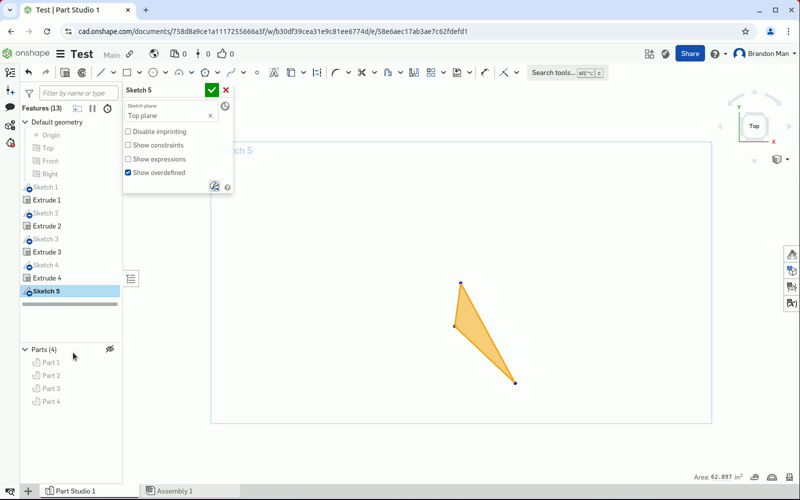
key(shift+e)
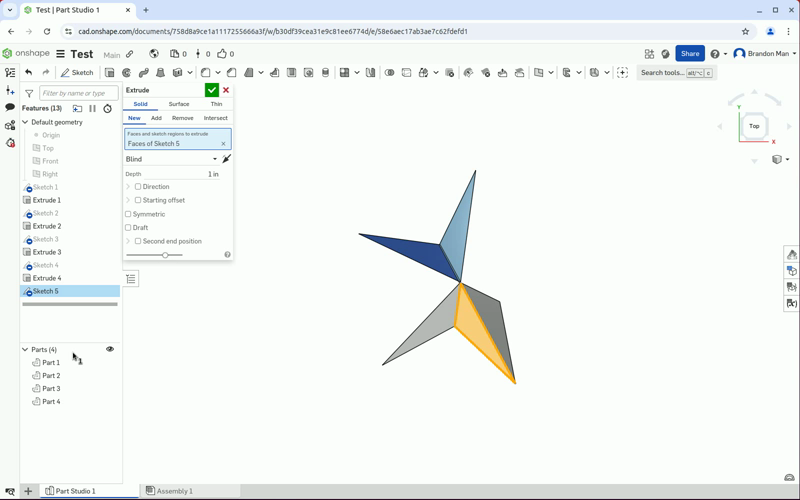
mouse_move(143, 106)
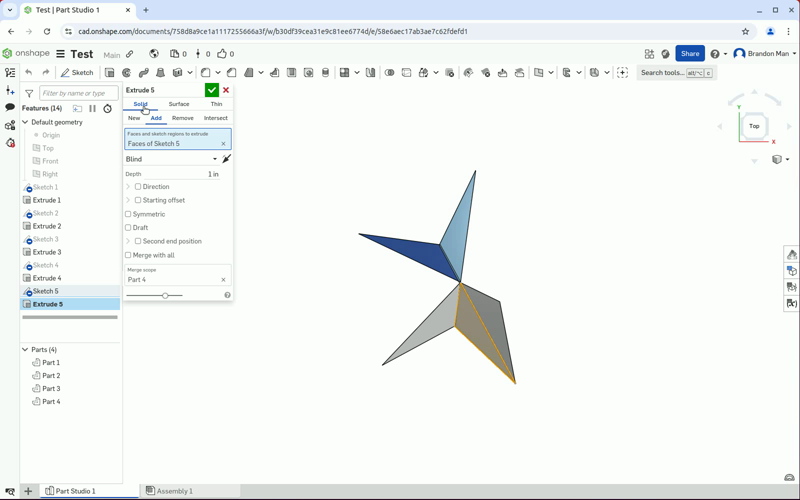
click(143, 106)
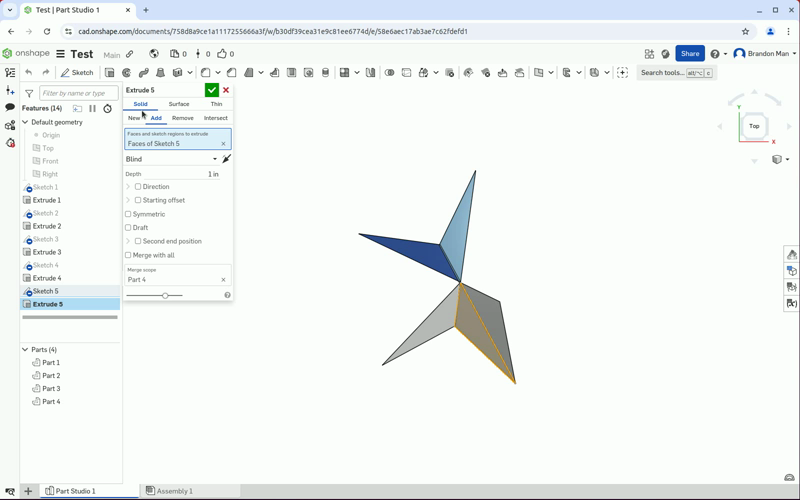
mouse_move(137, 120)
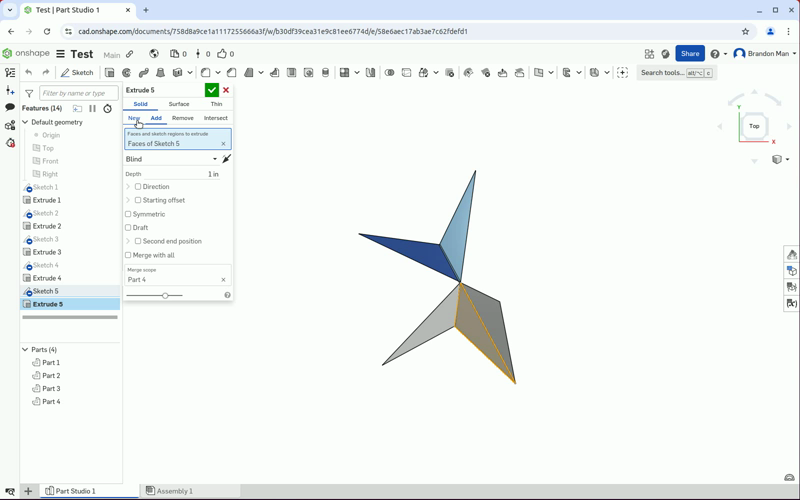
click(137, 120)
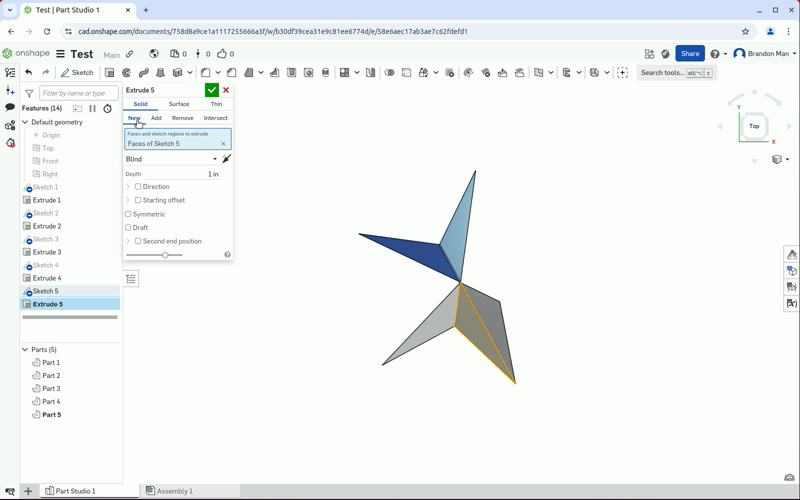
key(tab, 4)
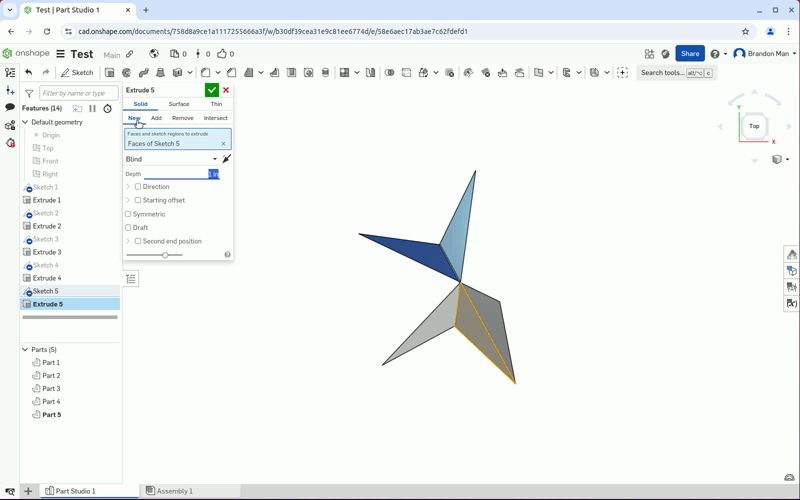
text(22.145)
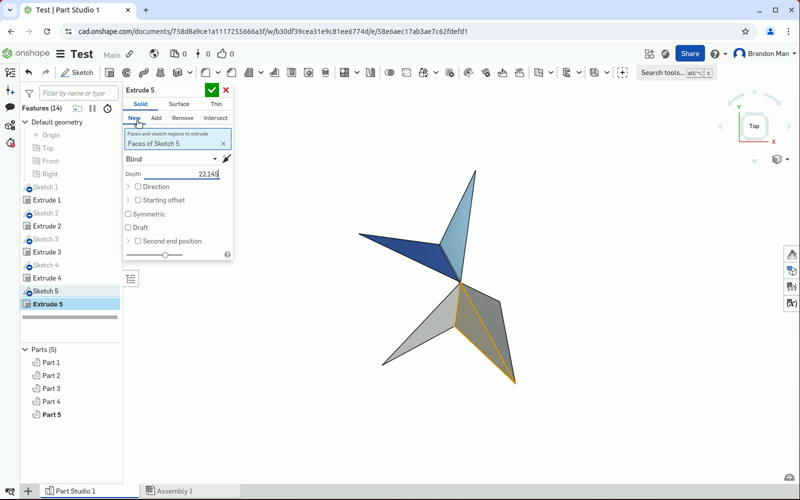
key(tab, 3)
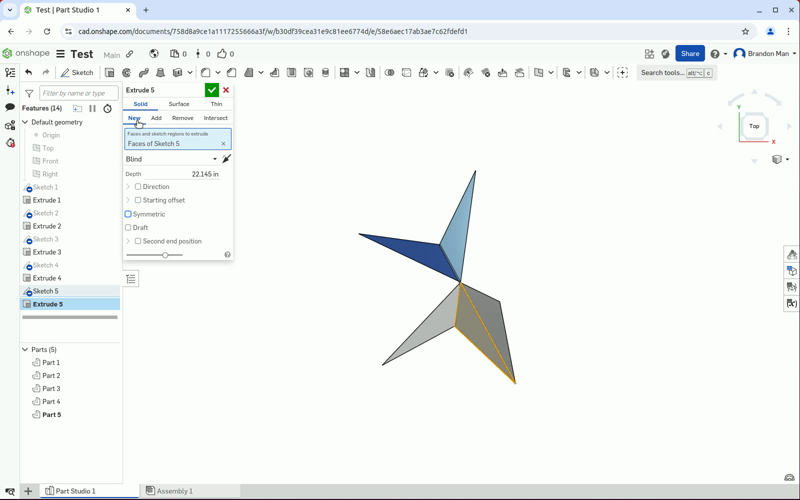
key(tab, 2)
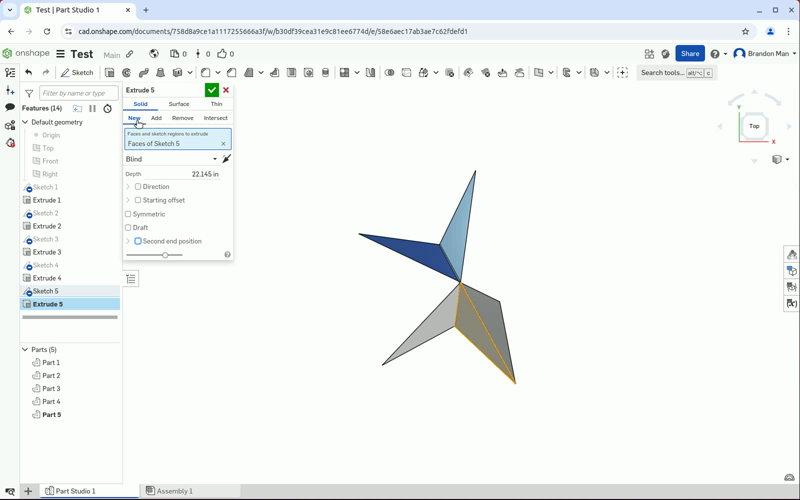
key(space)
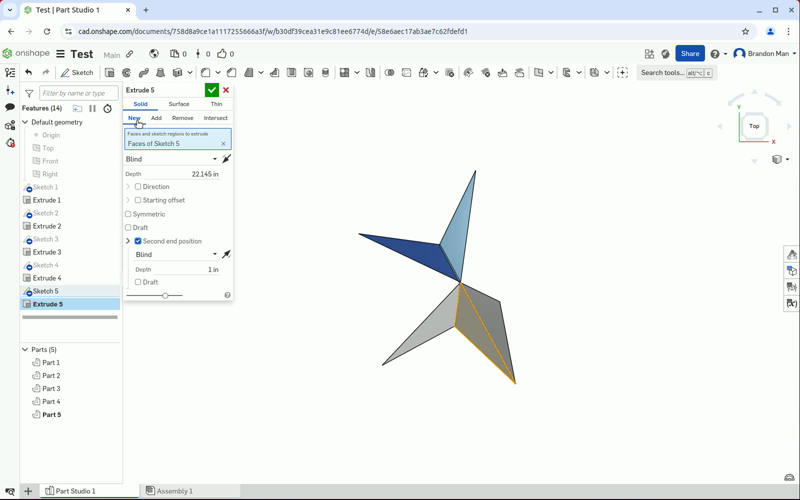
key(tab, 3)
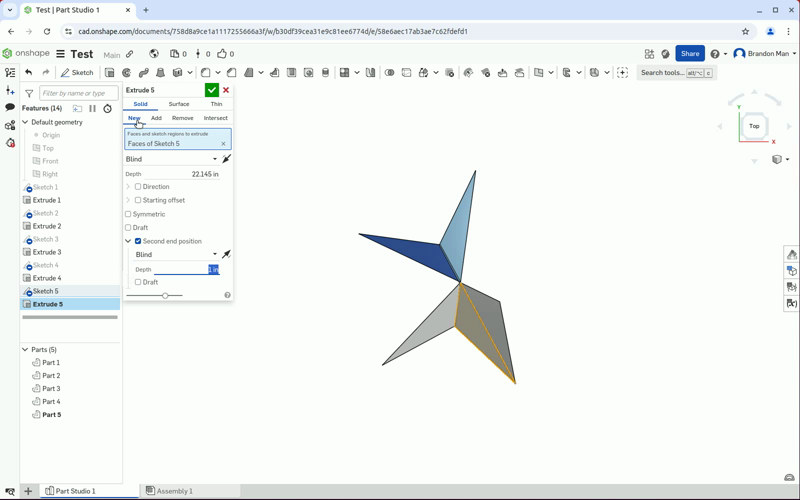
text(22.145)
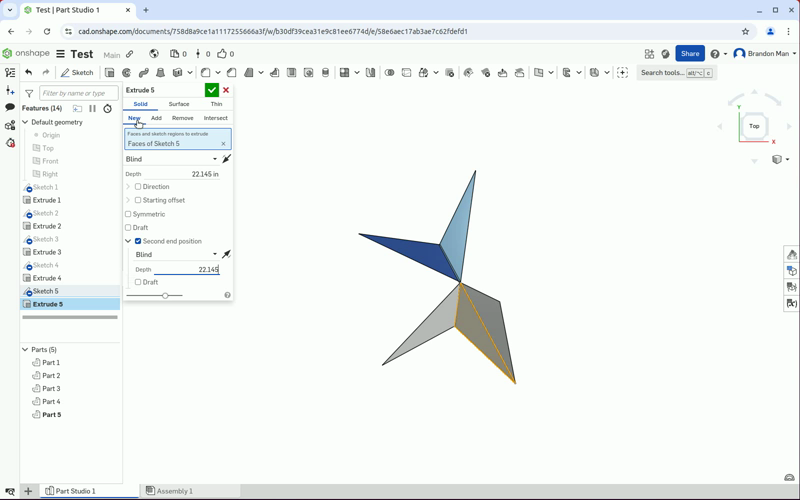
key(enter)
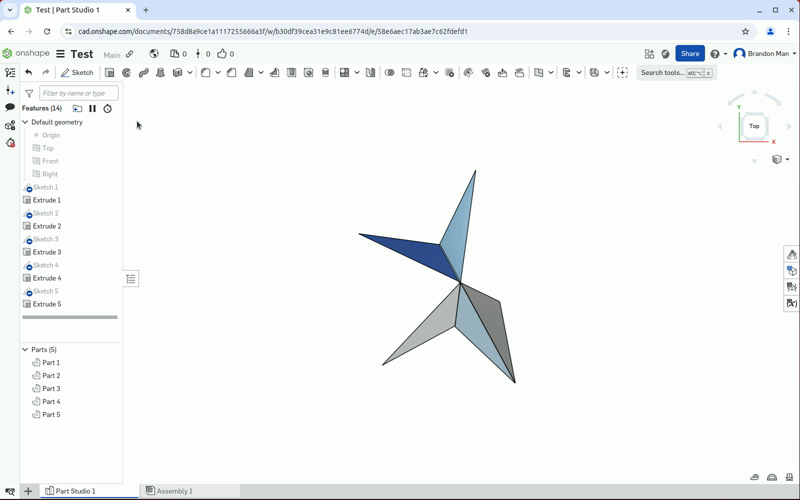
key(shift+h)
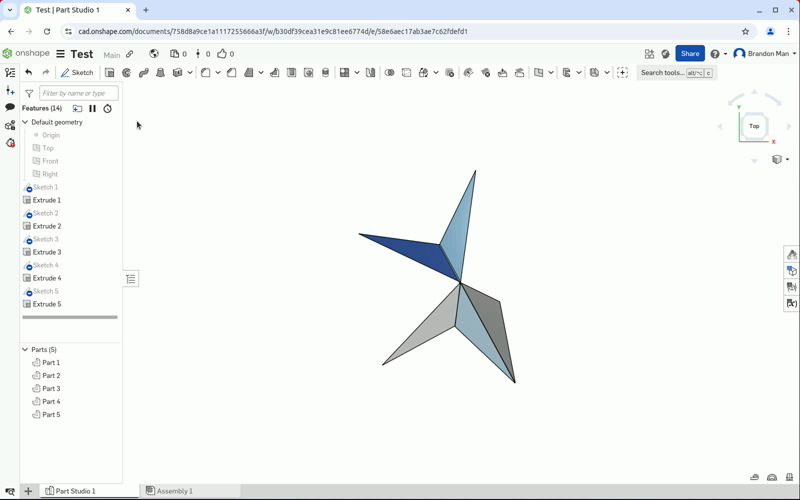
key(shift+h)
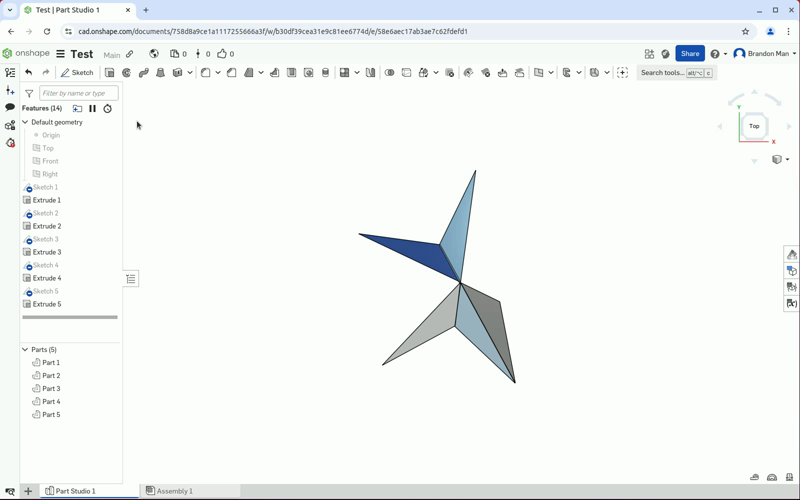
mouse_move(73, 189)
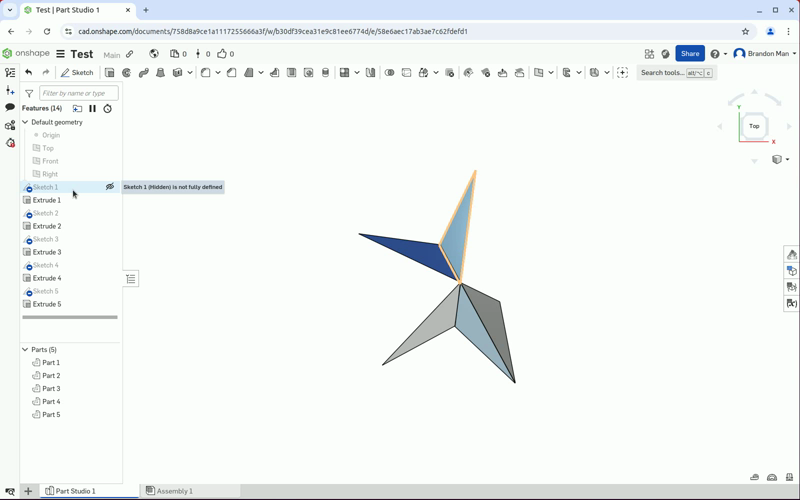
click(73, 189)
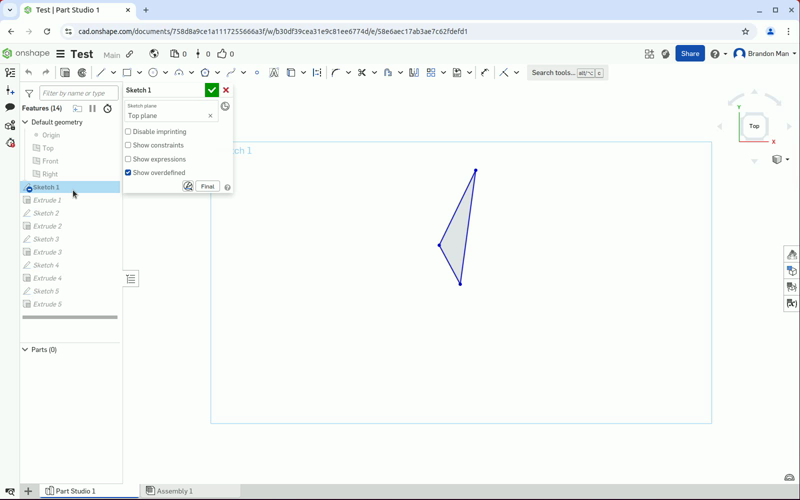
mouse_move(229, 92)
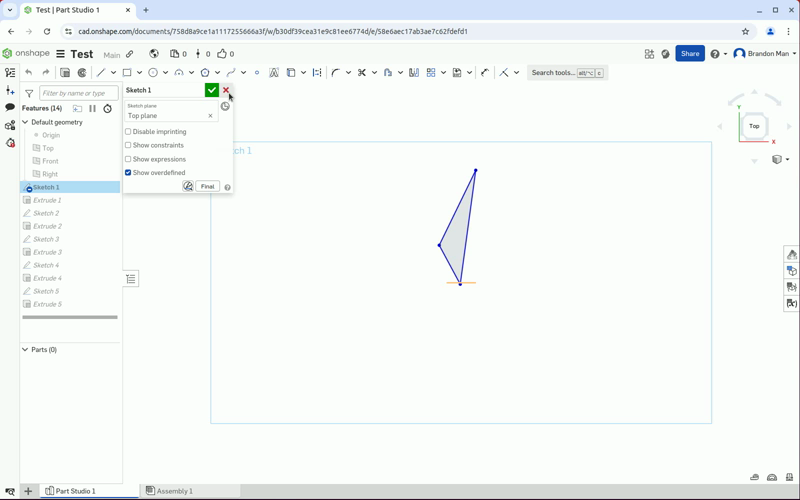
click(229, 92)
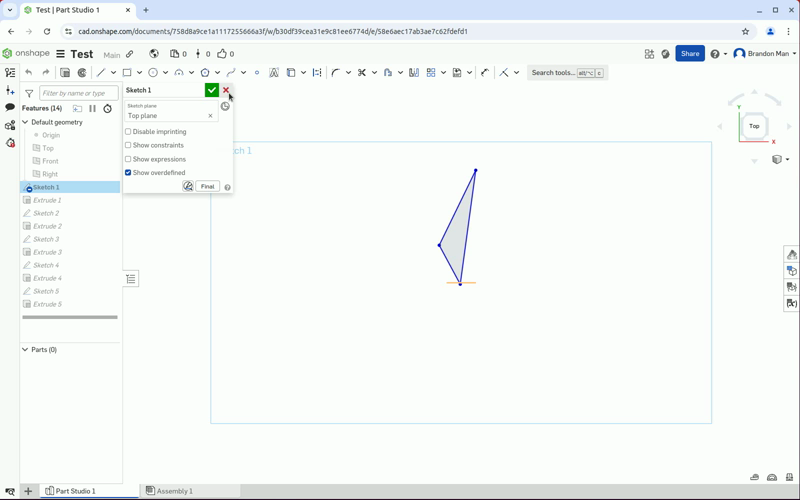
key(shift+s)
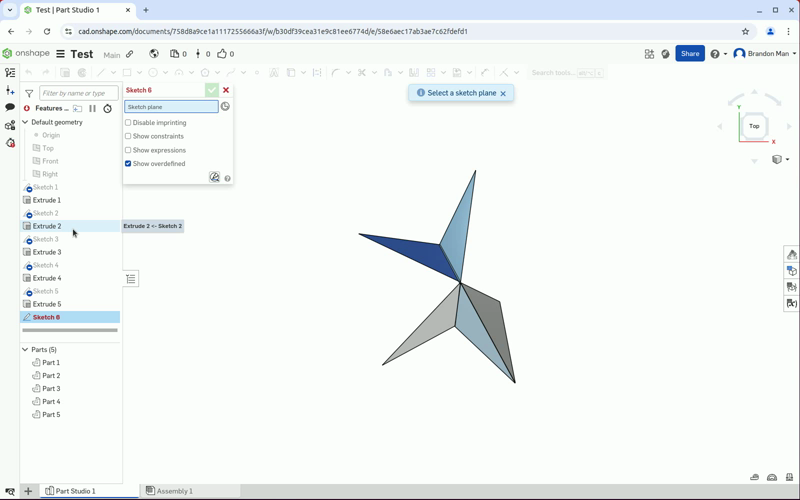
scroll(3)
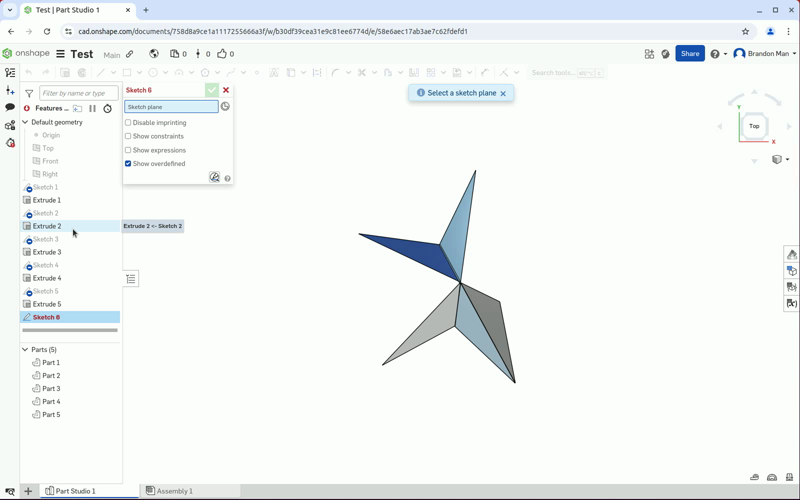
mouse_move(73, 150)
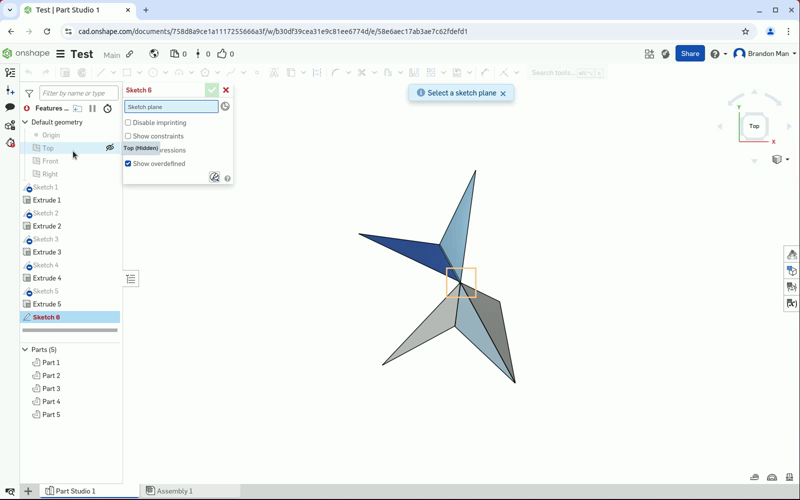
click(73, 150)
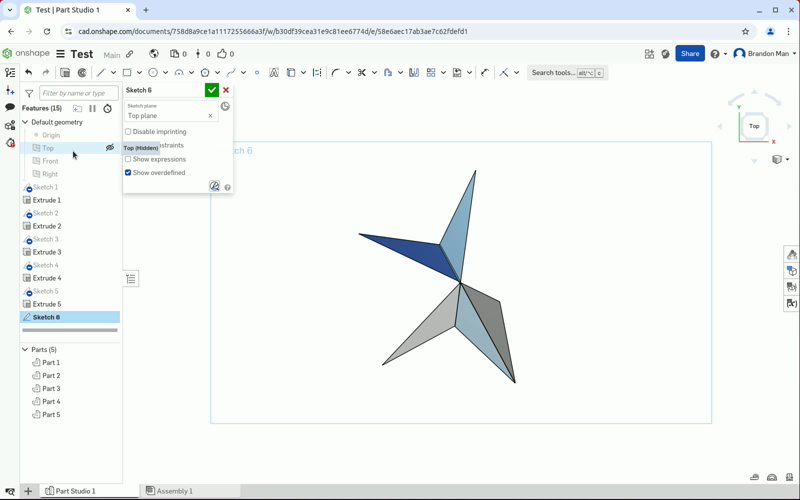
mouse_move(73, 352)
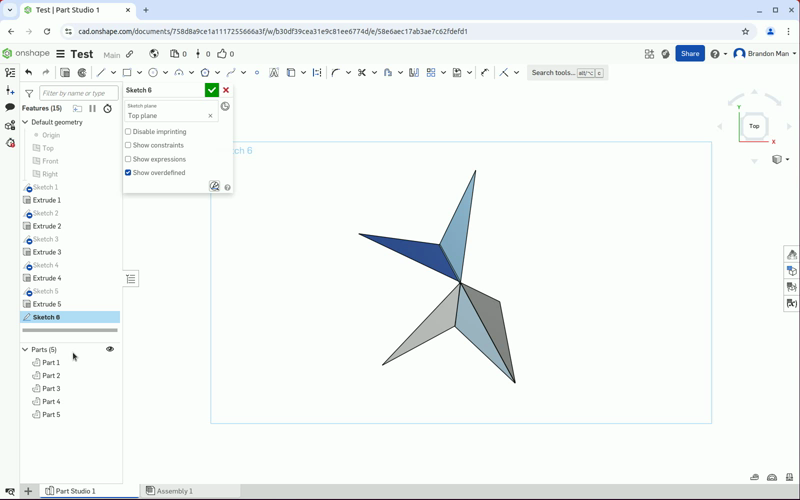
key(y)
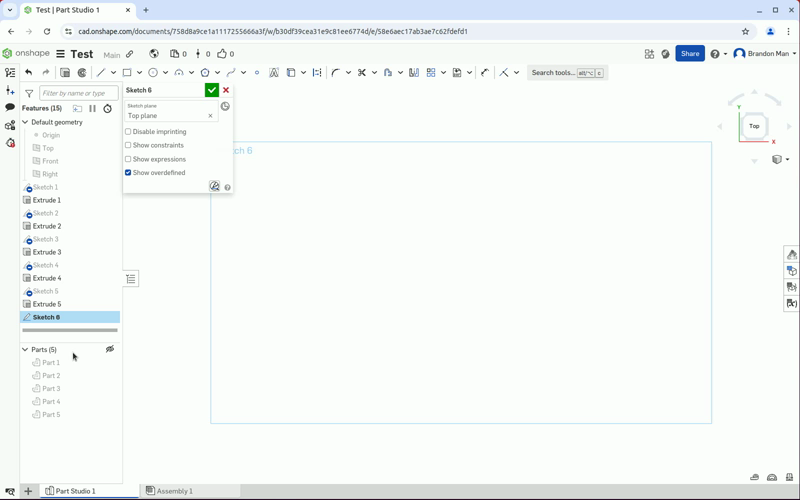
key(l)
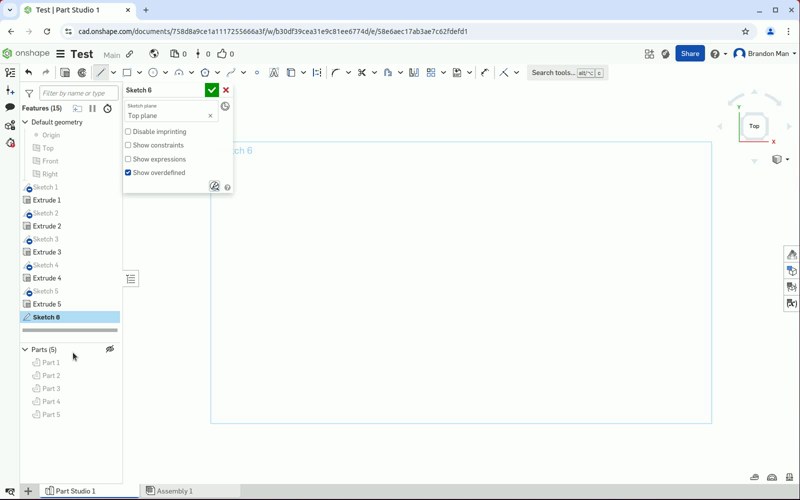
key_down(shift)
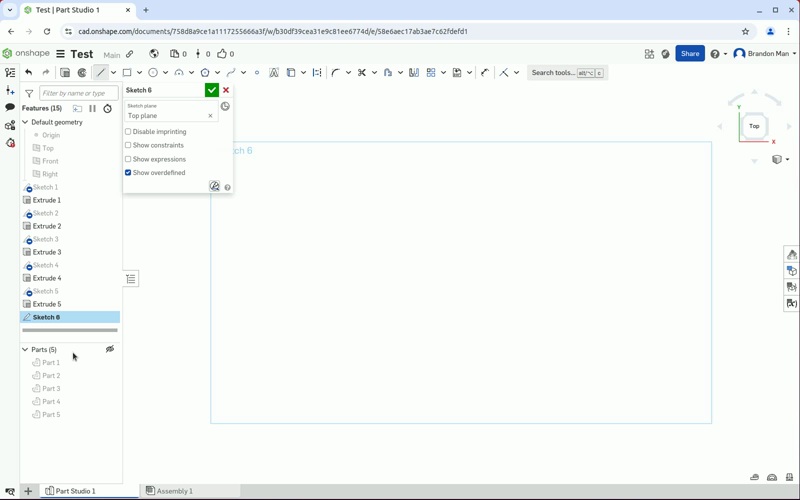
mouse_move(460, 282)
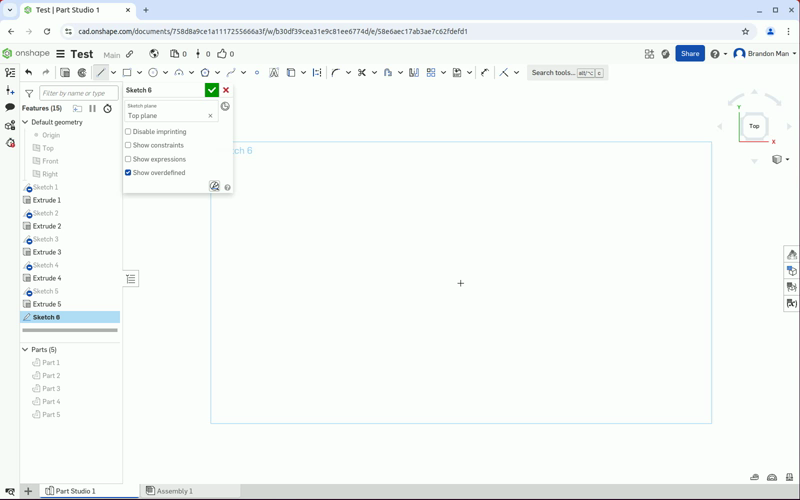
click(460, 282)
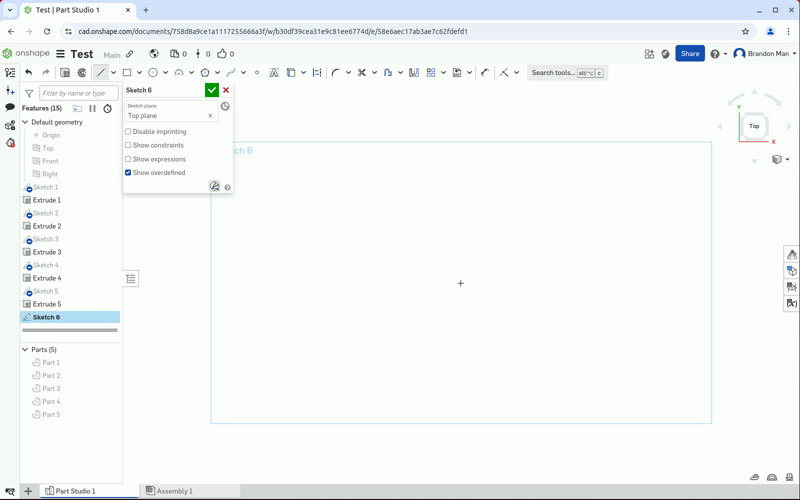
key_up(shift)
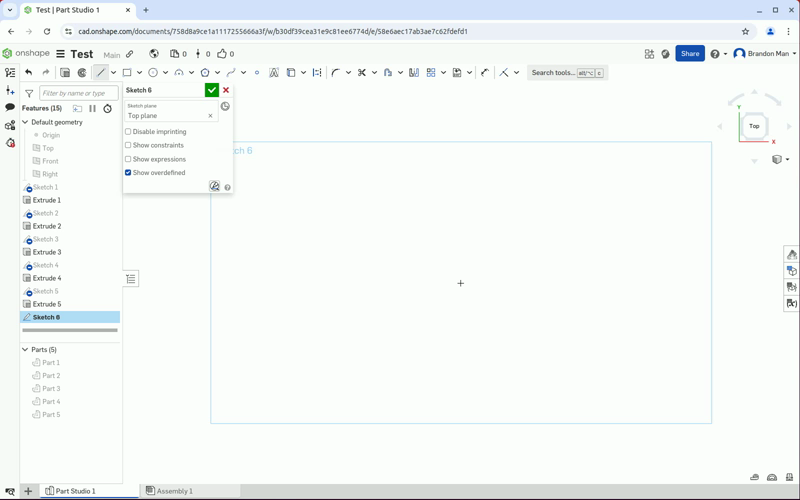
key_down(shift)
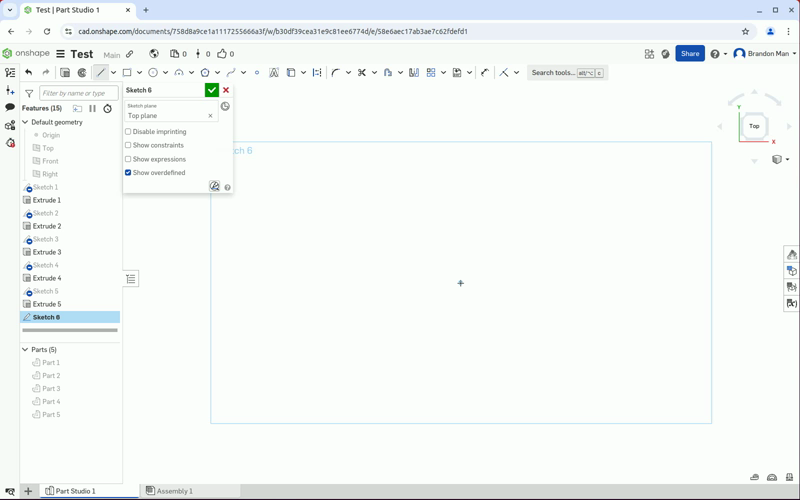
mouse_move(572, 261)
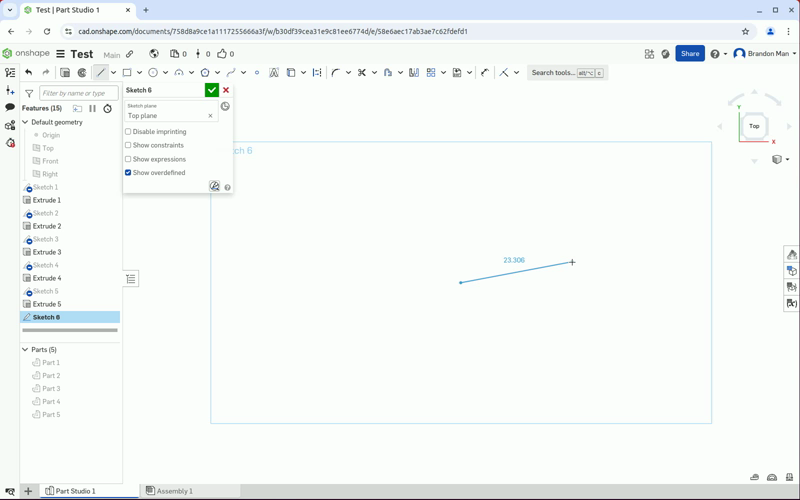
click(572, 261)
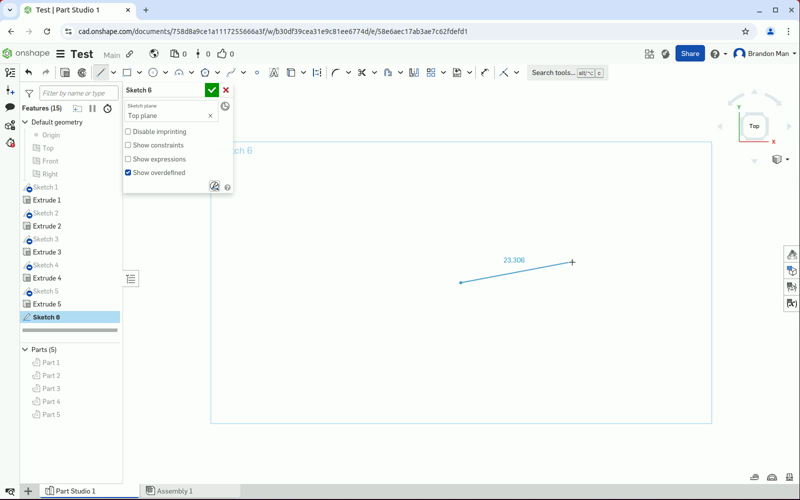
key_up(shift)
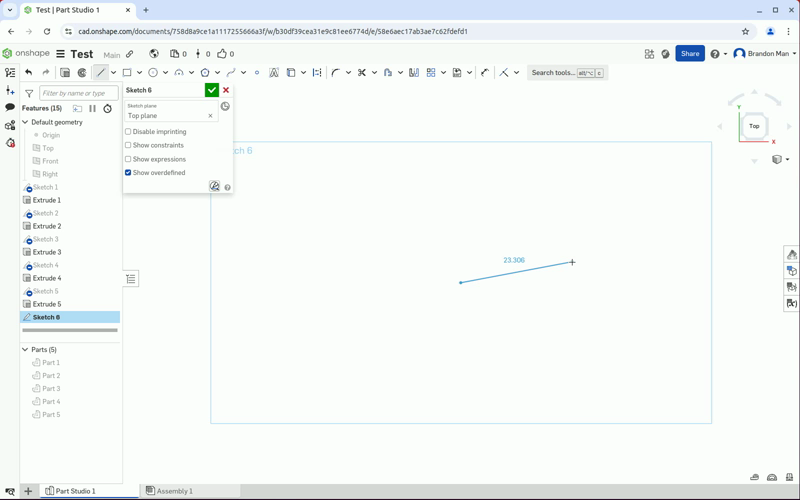
key_down(shift)
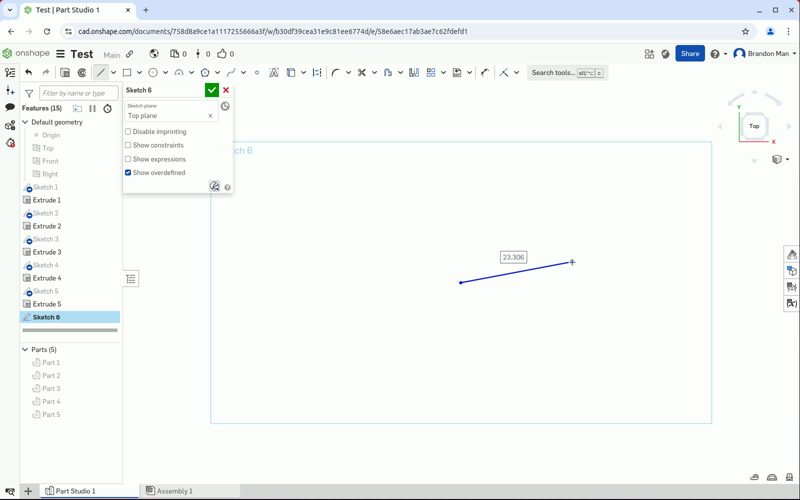
mouse_move(490, 251)
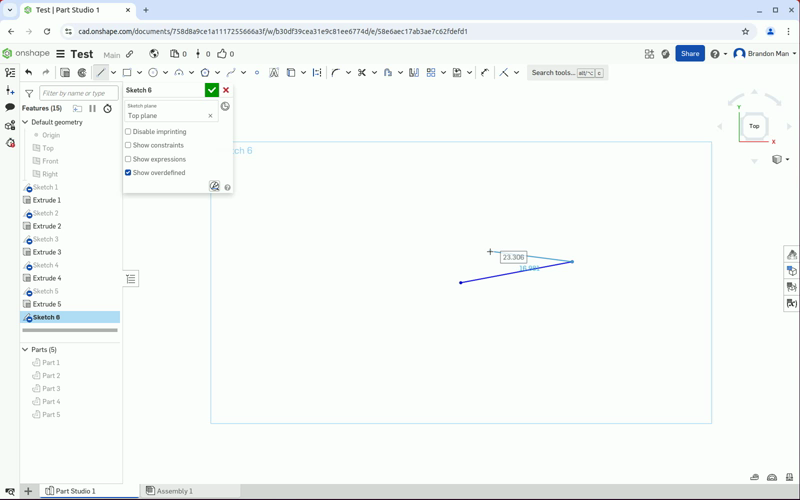
click(490, 251)
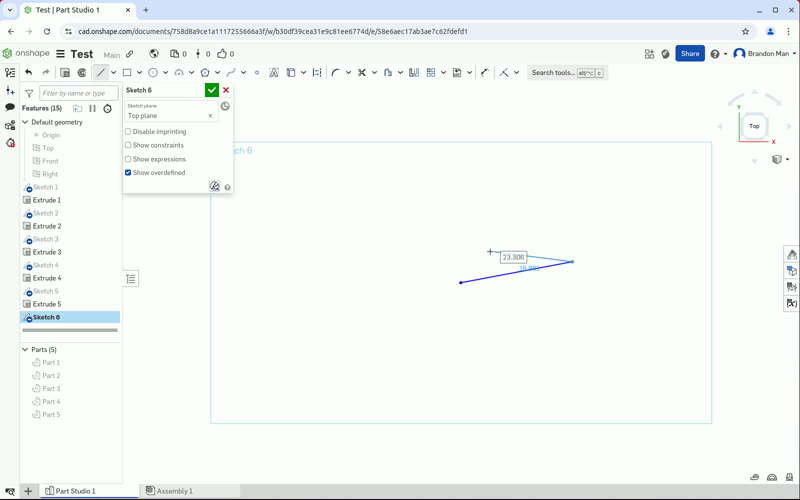
key_up(shift)
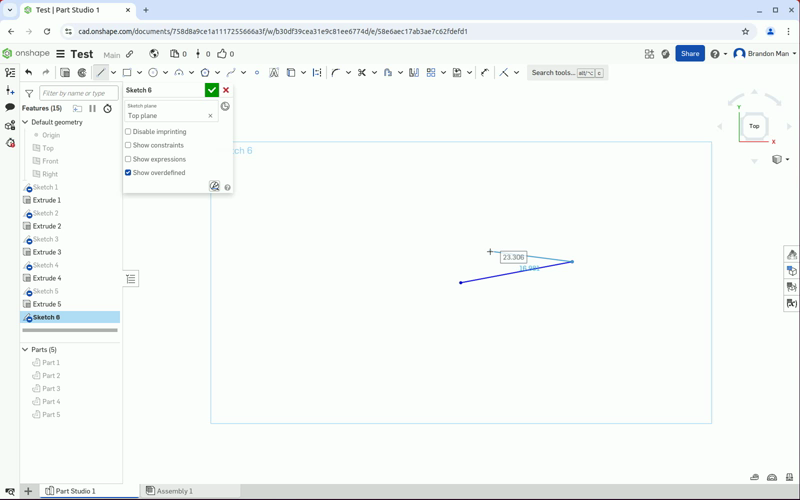
mouse_move(520, 251)
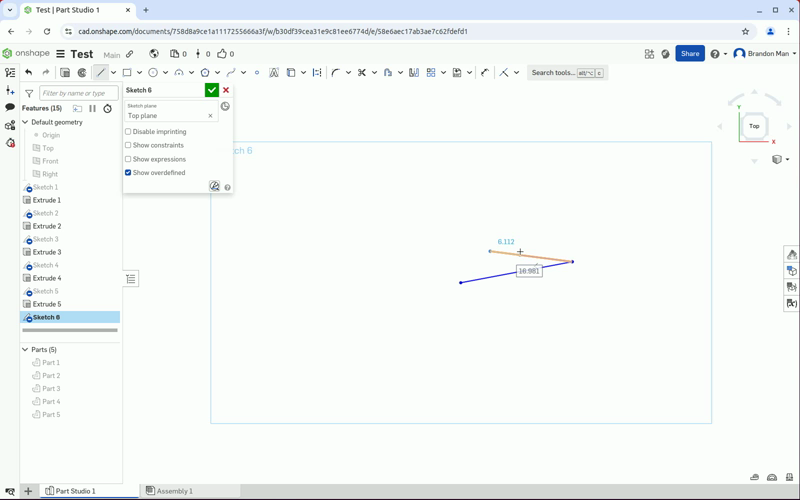
key_down(shift)
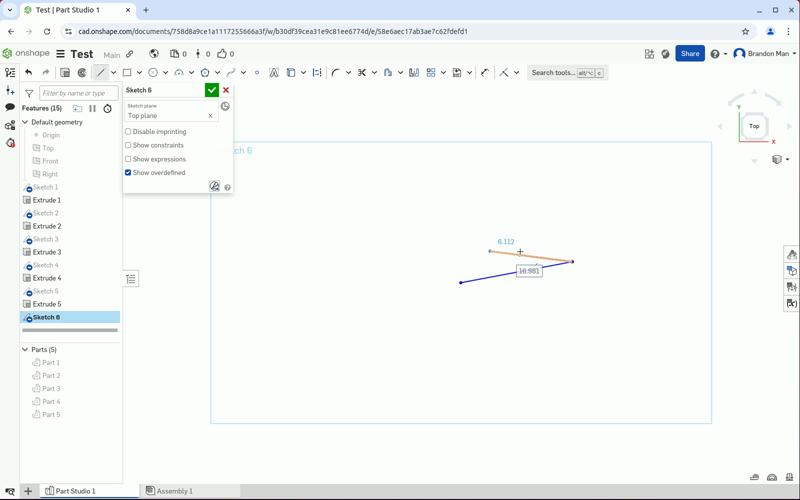
mouse_move(460, 282)
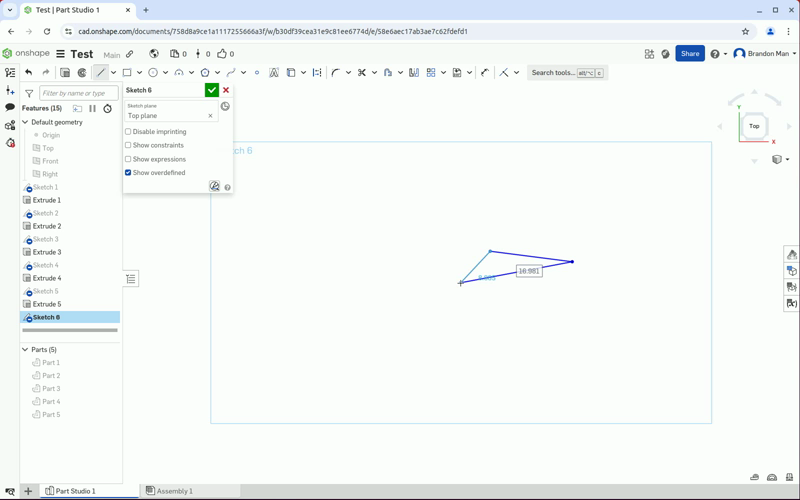
key_up(shift)
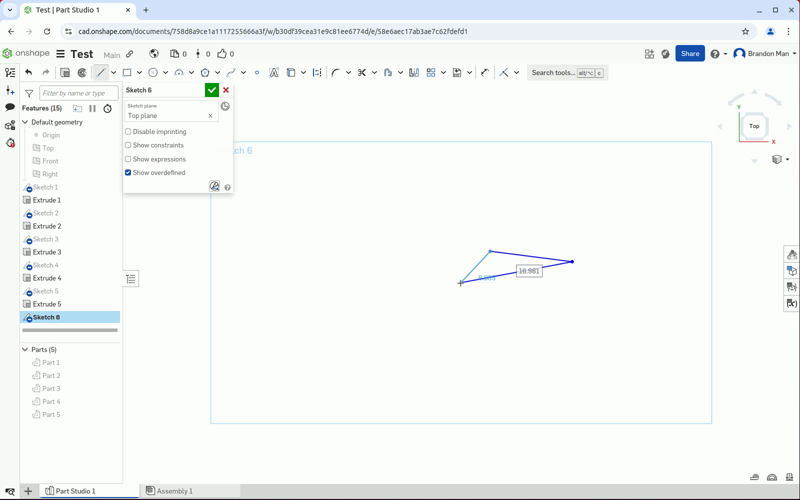
click(460, 282)
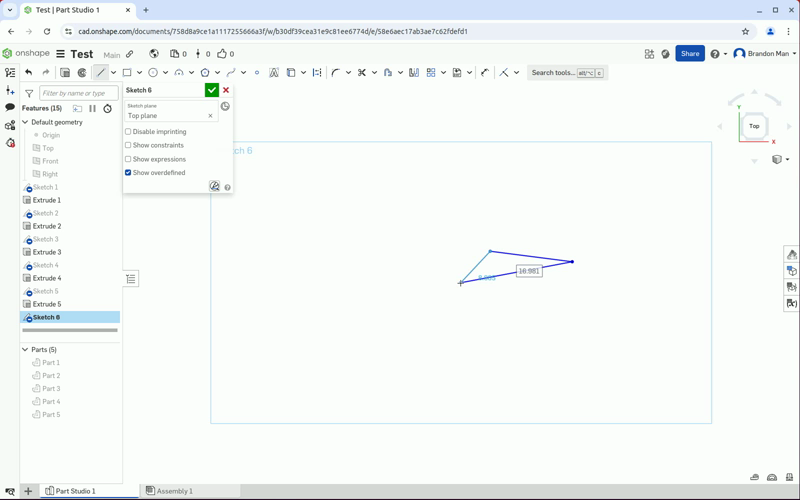
key(esc)
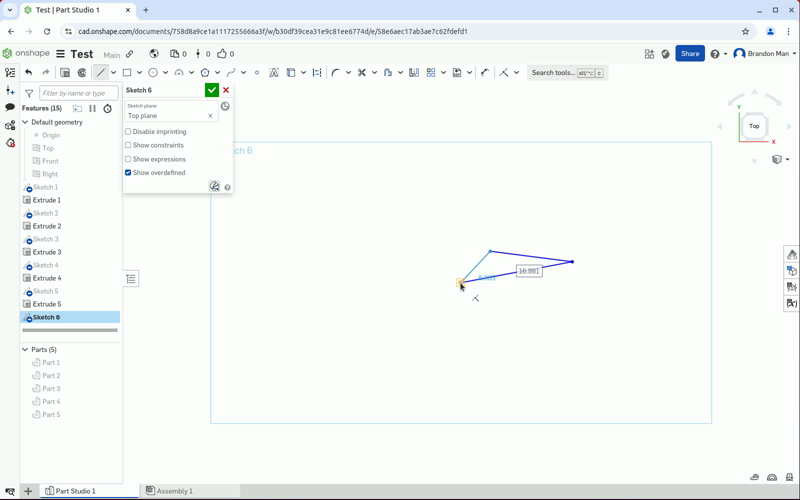
mouse_move(533, 260)
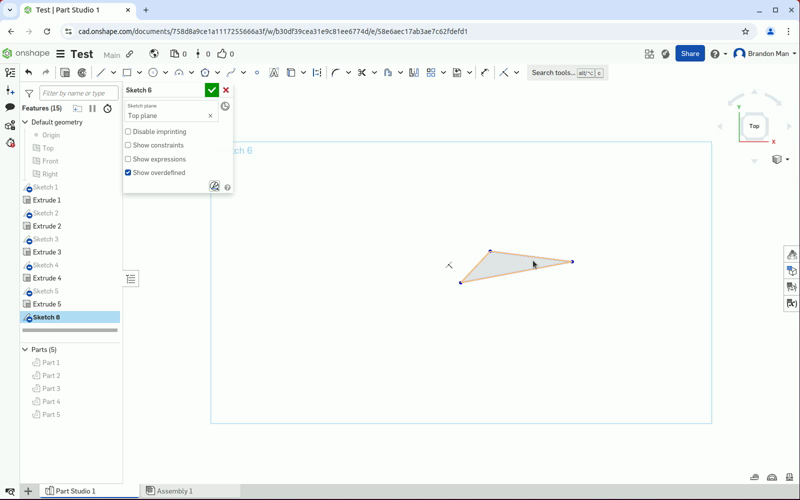
scroll(6)
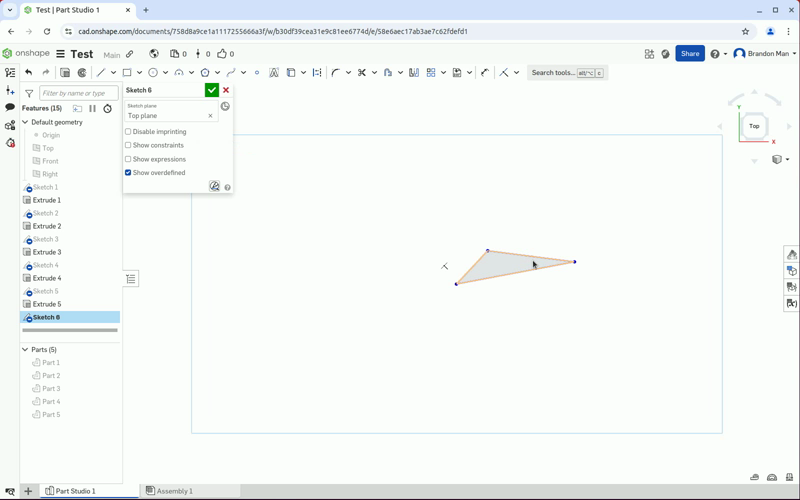
scroll(6)
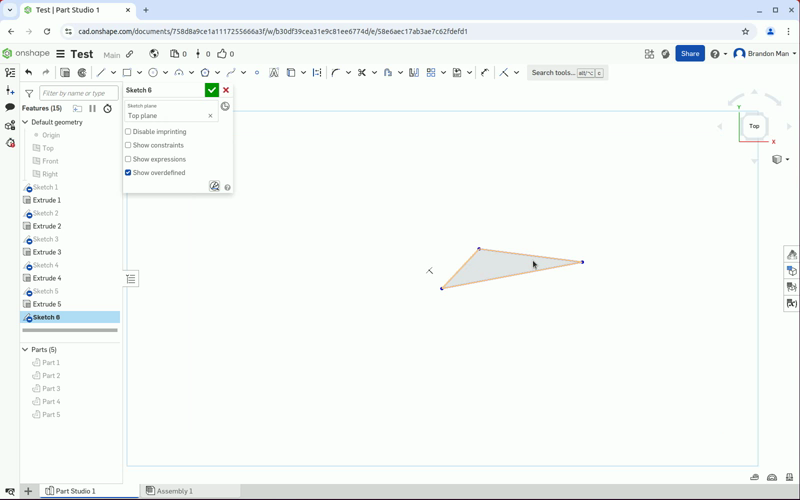
scroll(6)
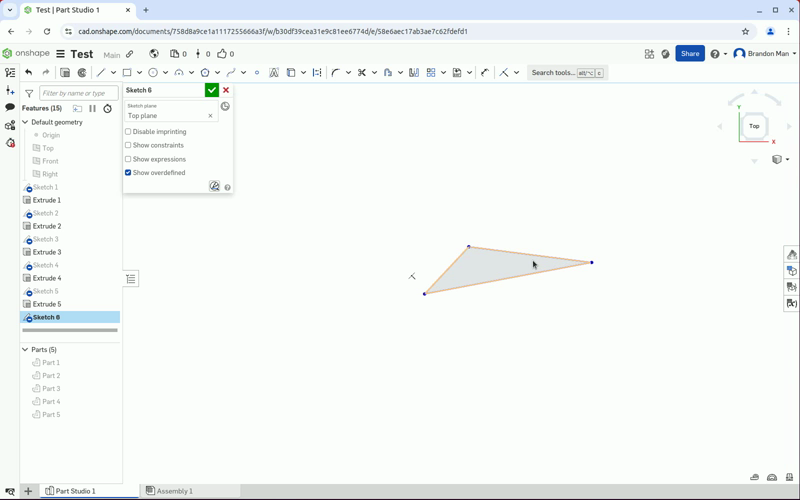
scroll(6)
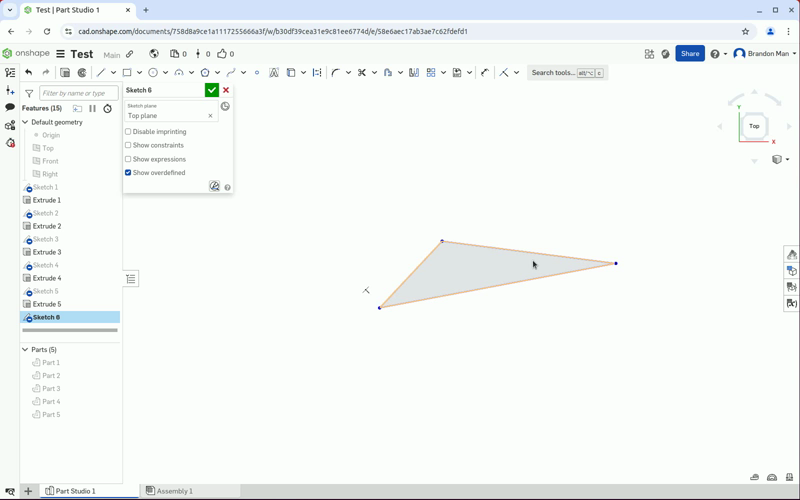
scroll(6)
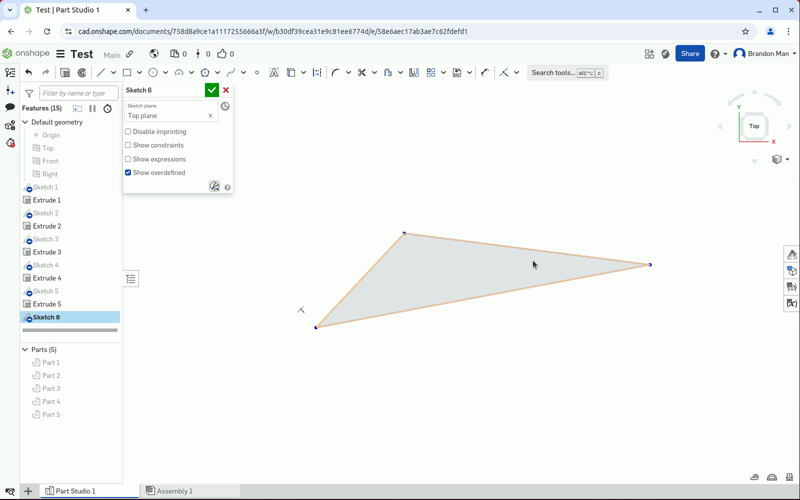
scroll(6)
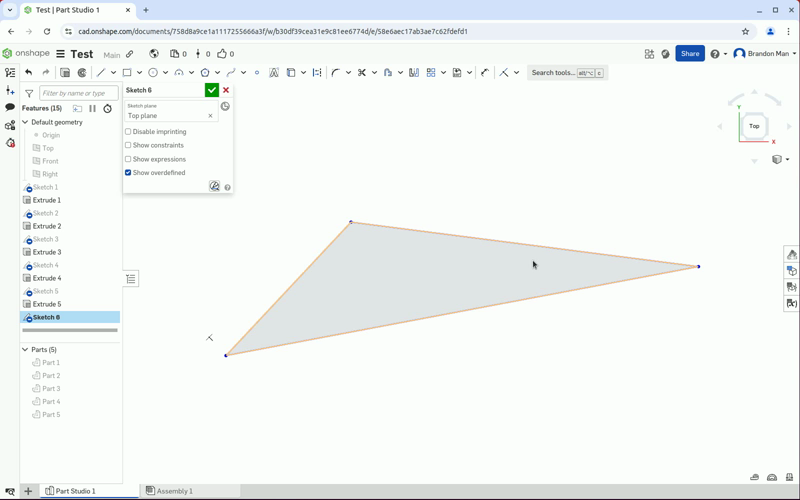
scroll(6)
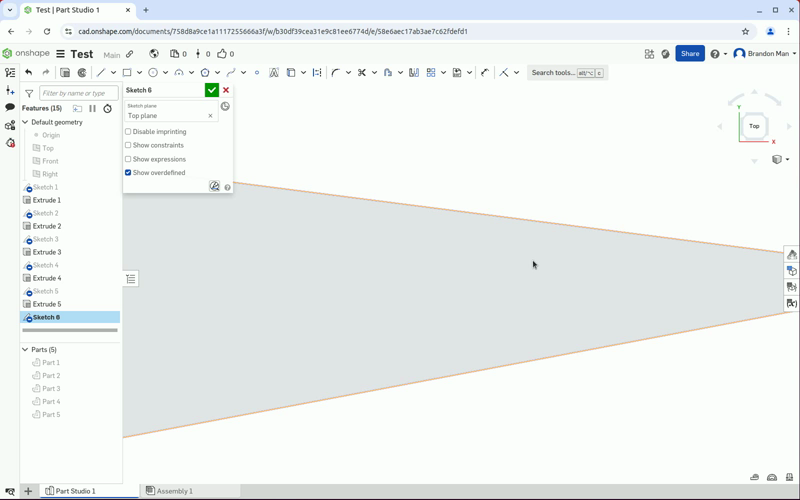
click(533, 260)
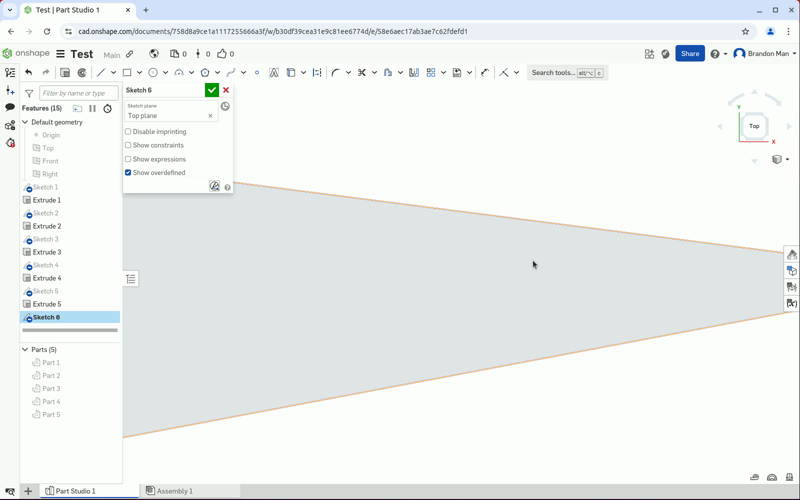
scroll(-6)
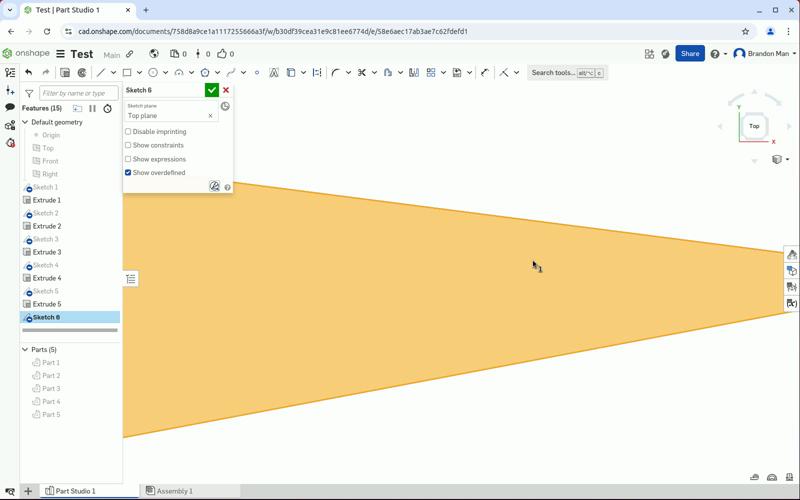
scroll(-6)
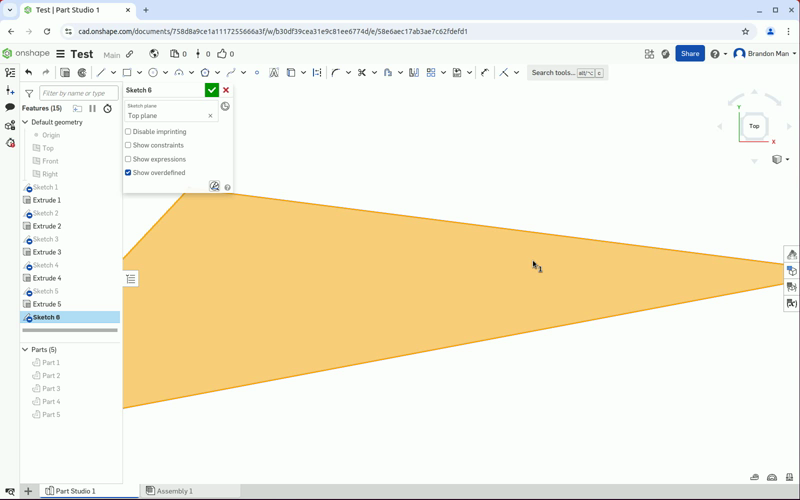
scroll(-6)
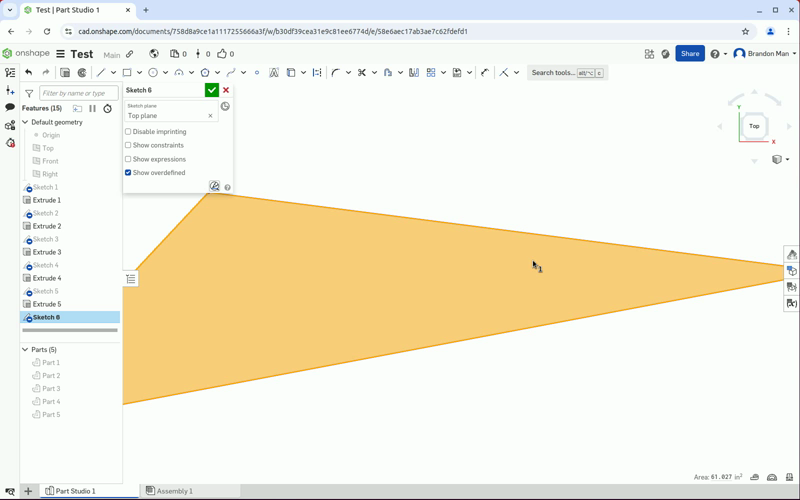
scroll(-6)
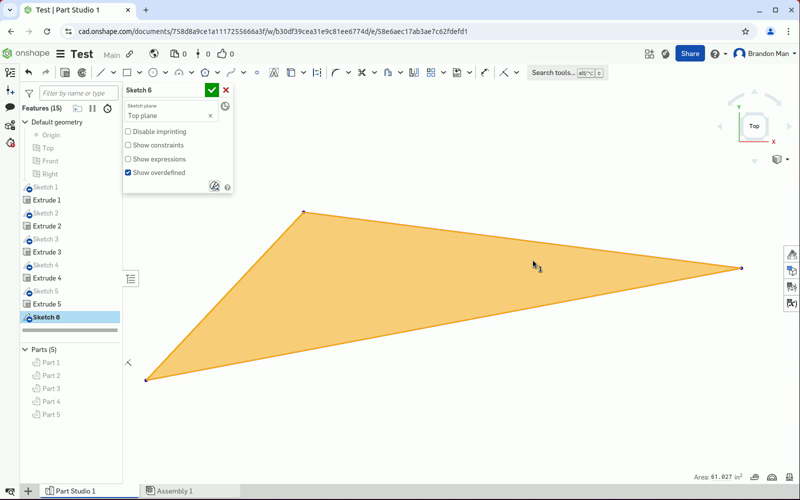
scroll(-6)
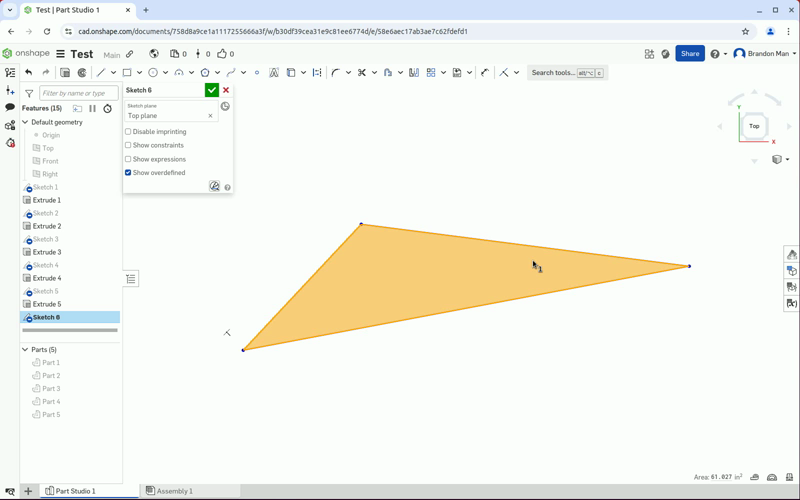
scroll(-6)
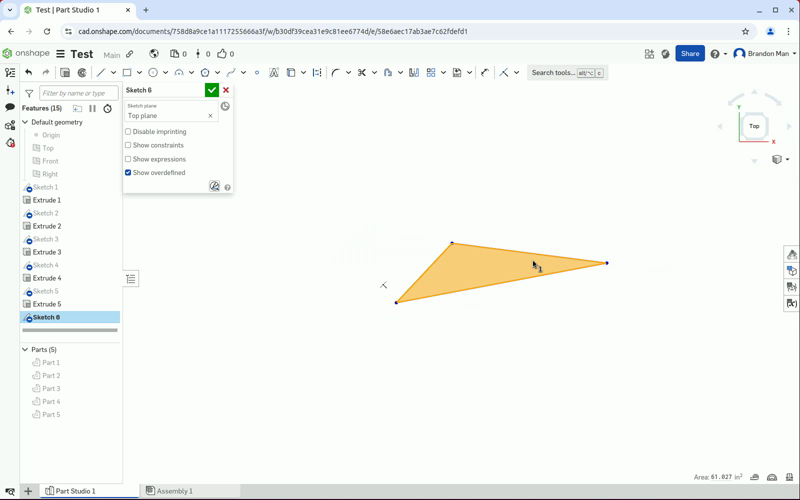
scroll(-6)
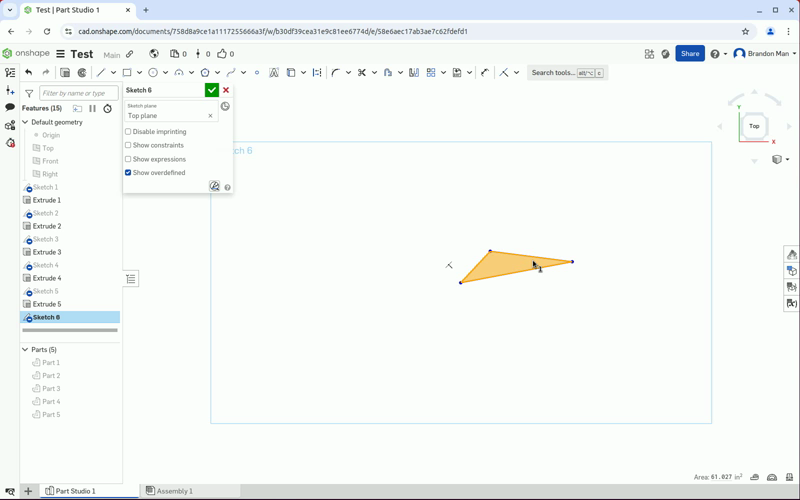
mouse_move(73, 352)
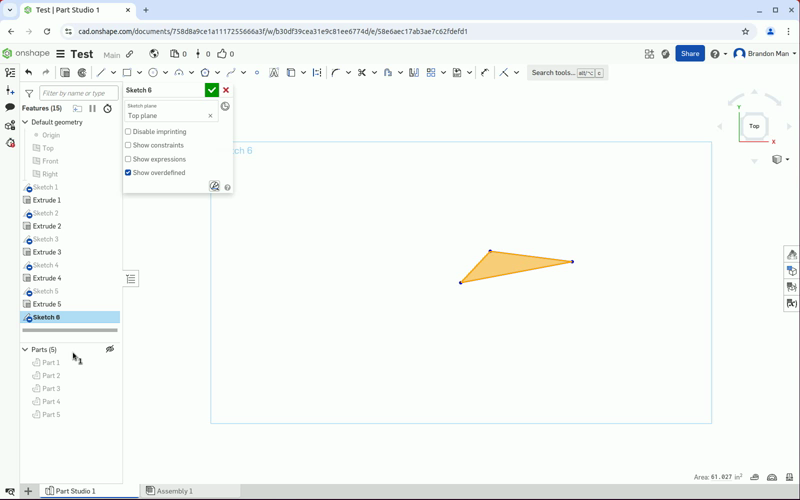
key(shift+y)
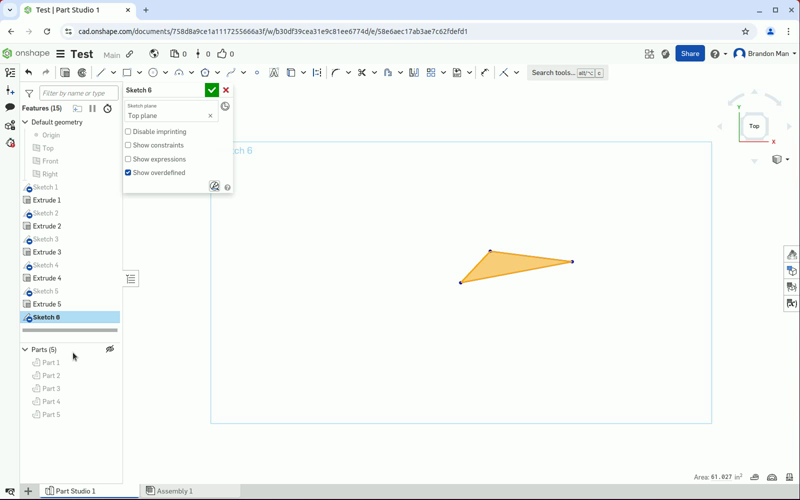
key(shift+e)
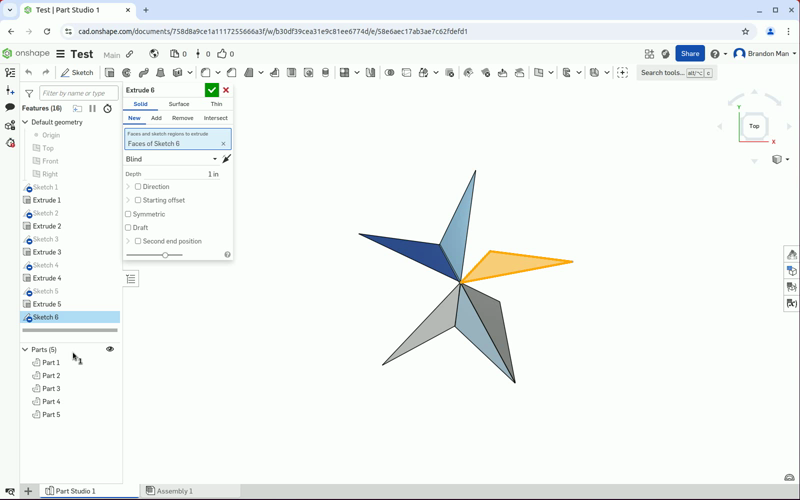
mouse_move(143, 106)
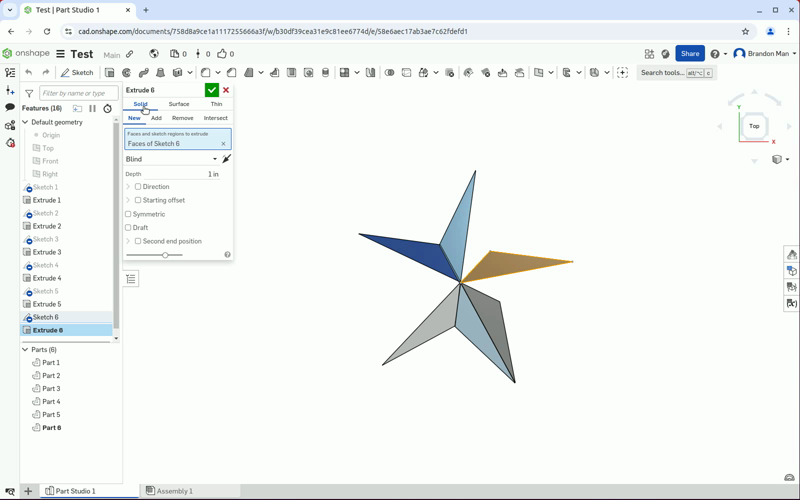
click(143, 106)
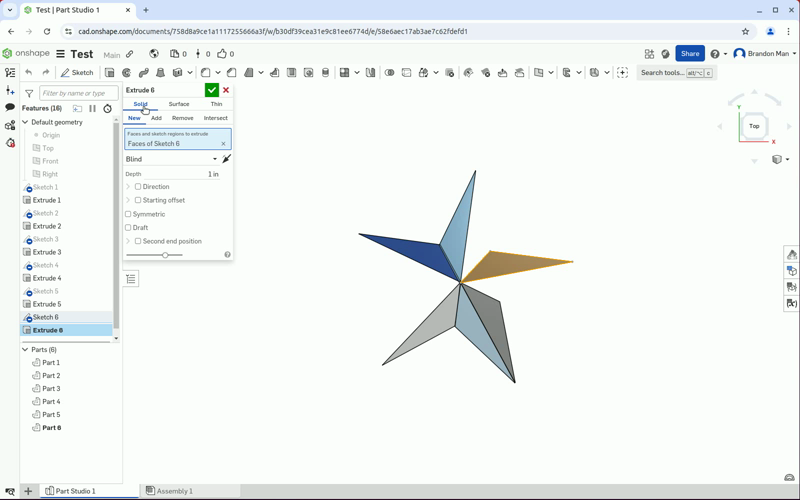
mouse_move(137, 120)
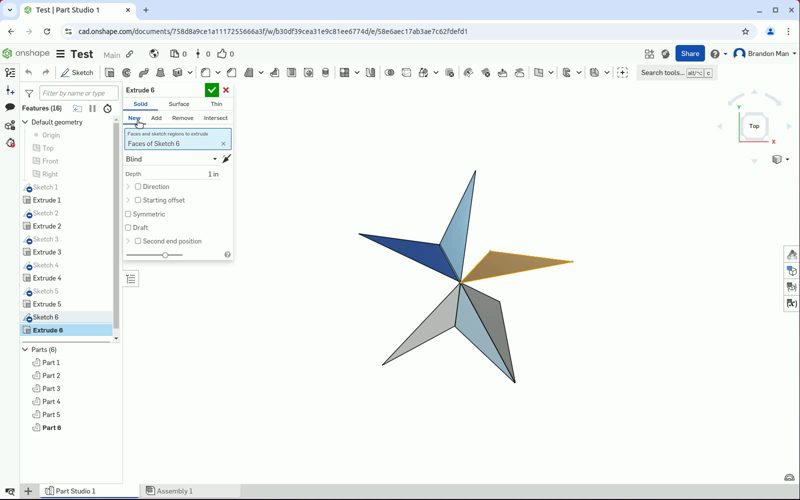
click(137, 120)
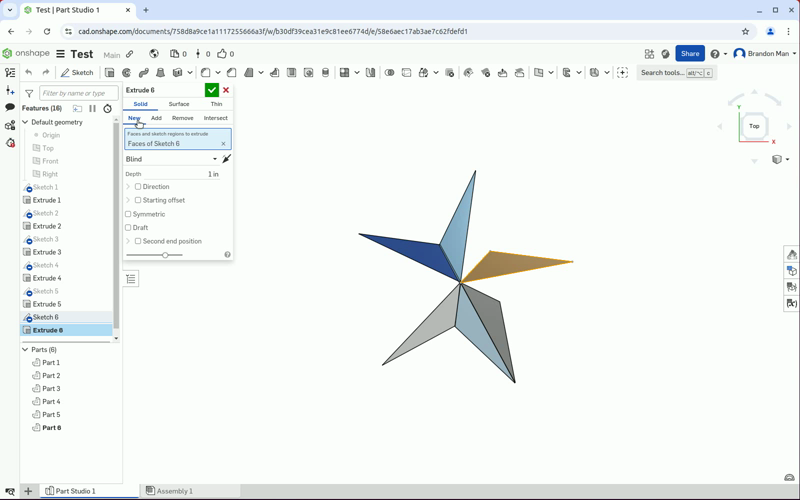
key(tab, 4)
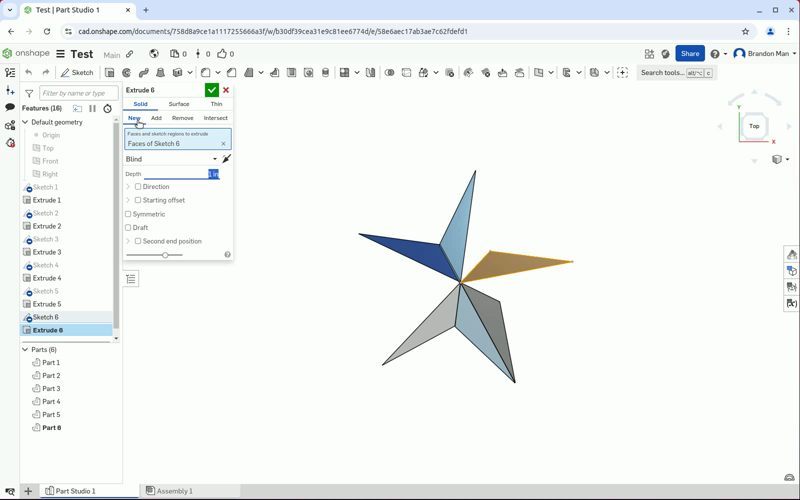
text(22.145)
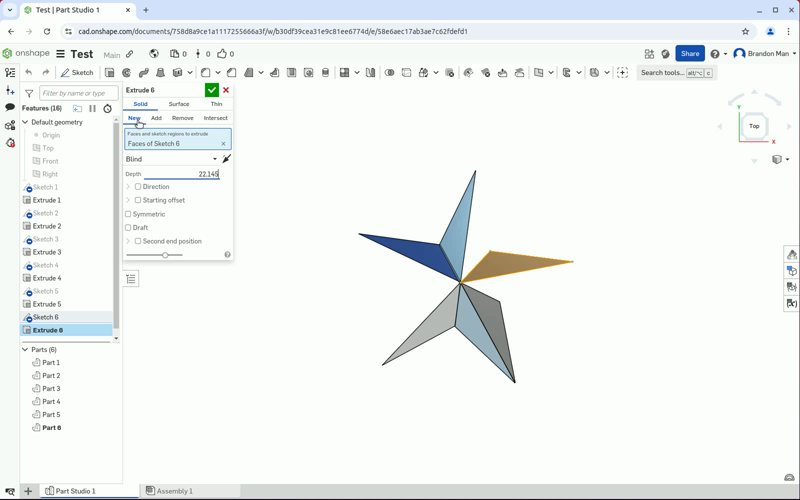
key(tab, 3)
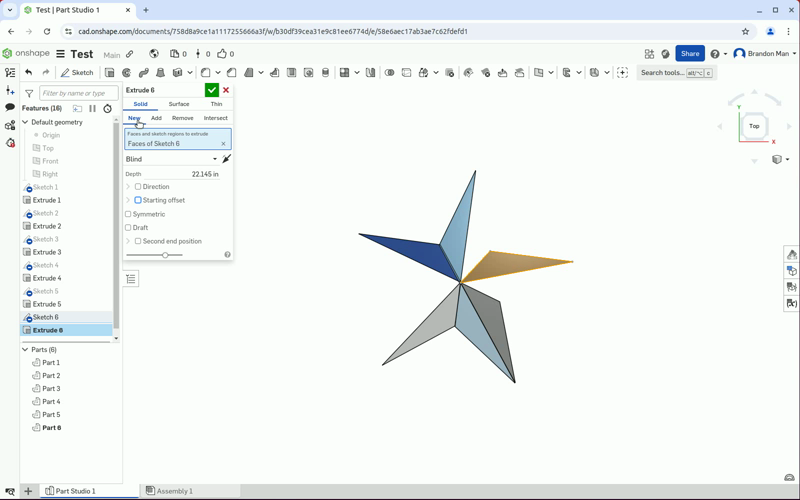
key(tab, 2)
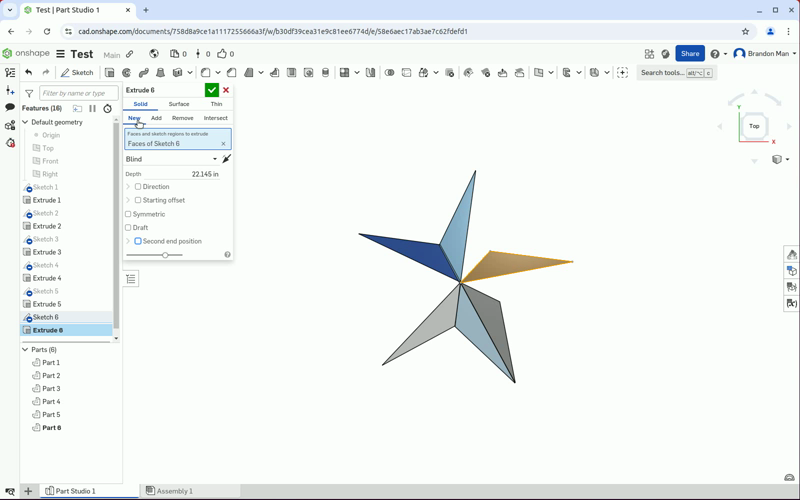
key(space)
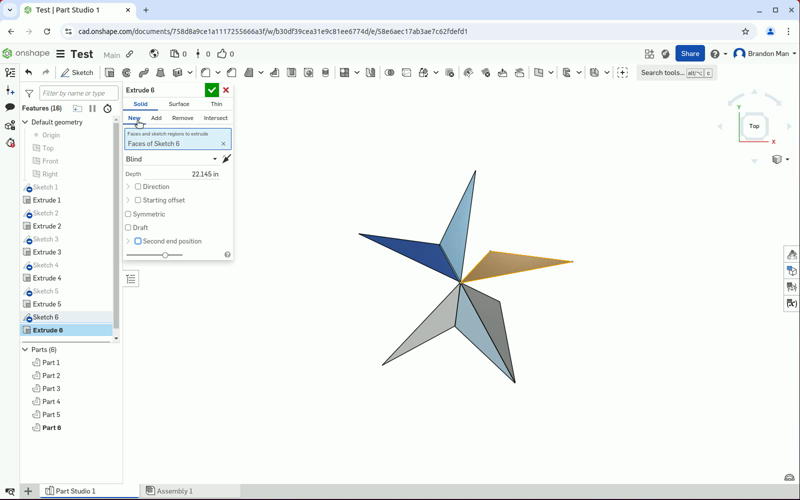
key(tab, 3)
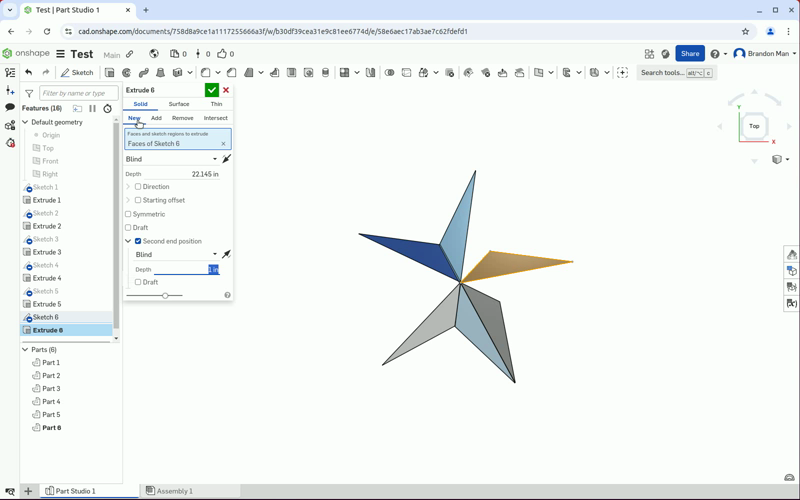
text(22.145)
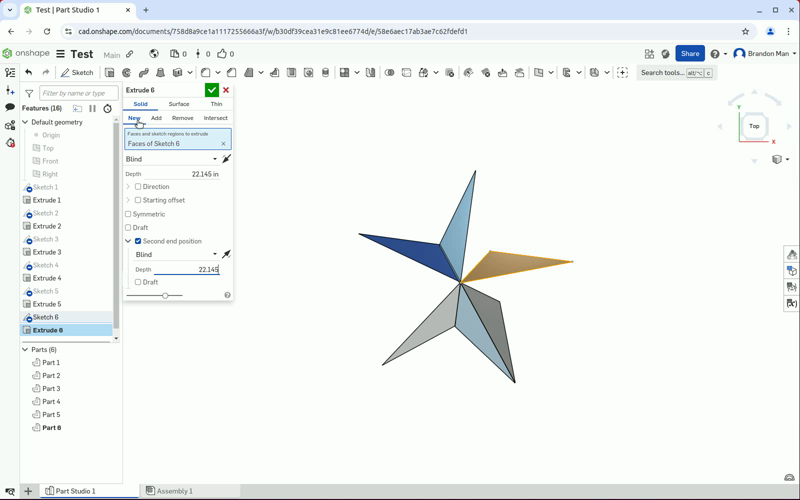
key(enter)
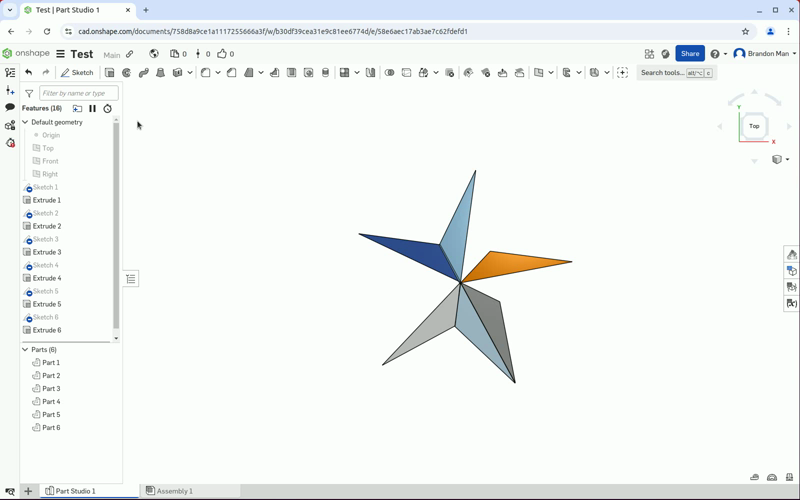
key(shift+h)
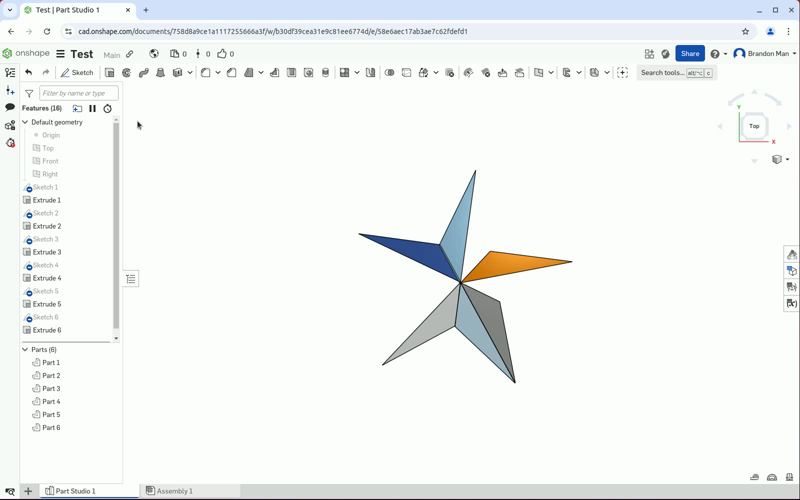
key(shift+h)
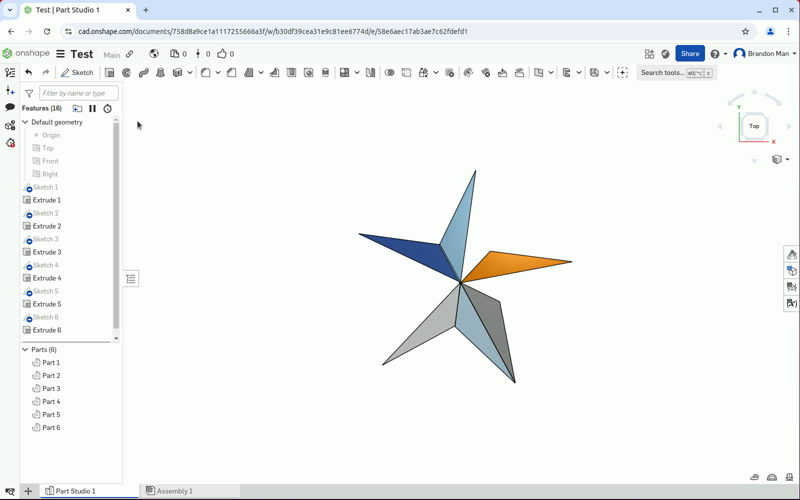
mouse_move(69, 189)
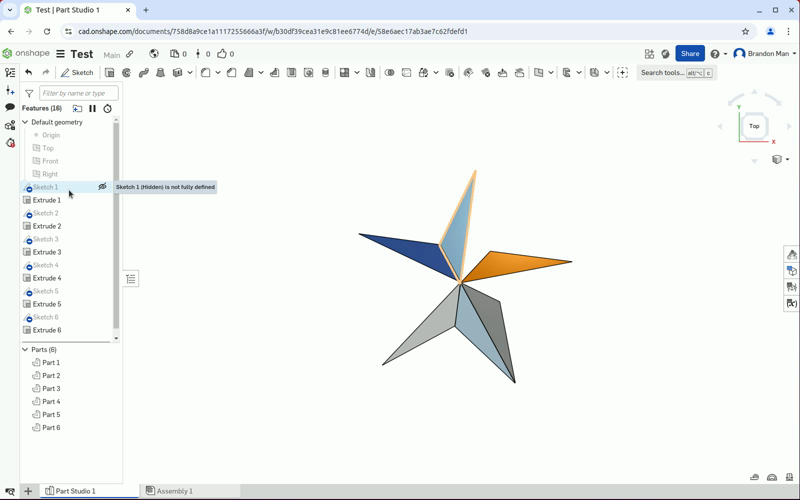
click(69, 189)
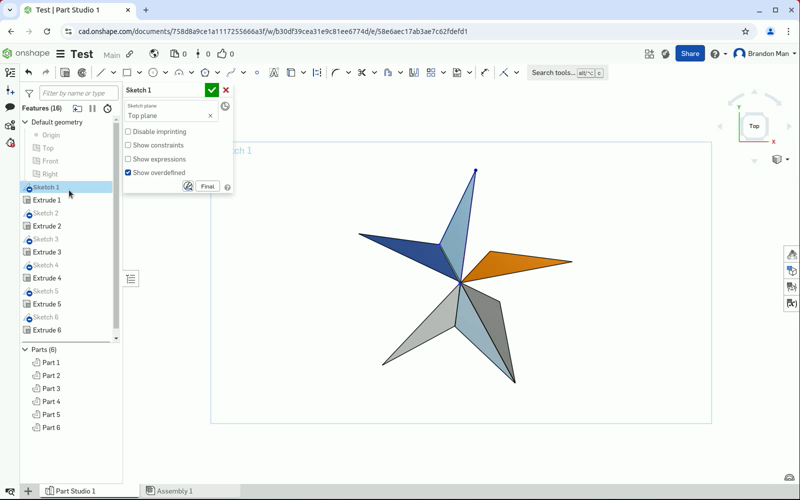
mouse_move(229, 92)
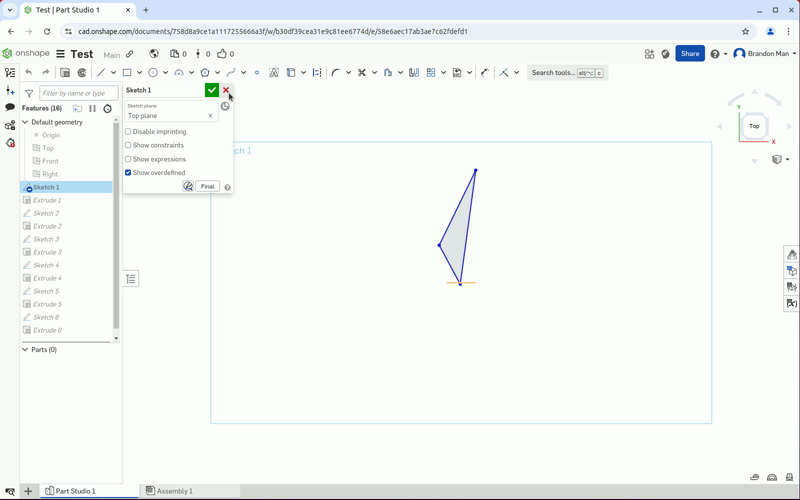
click(229, 92)
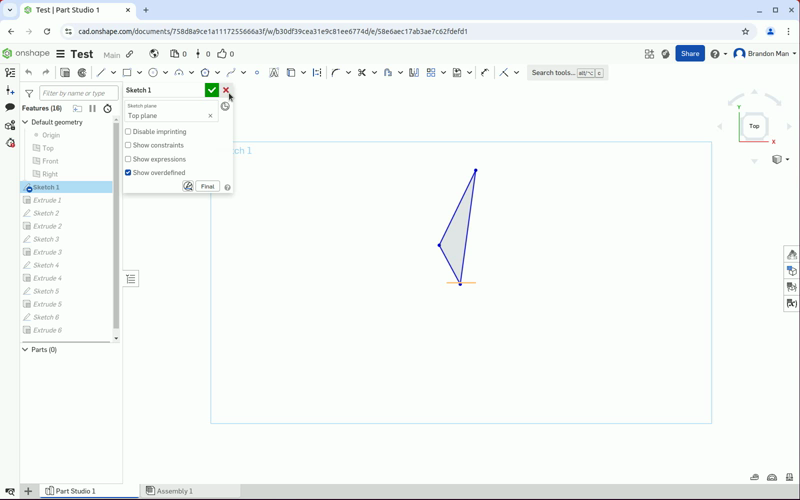
key(shift+s)
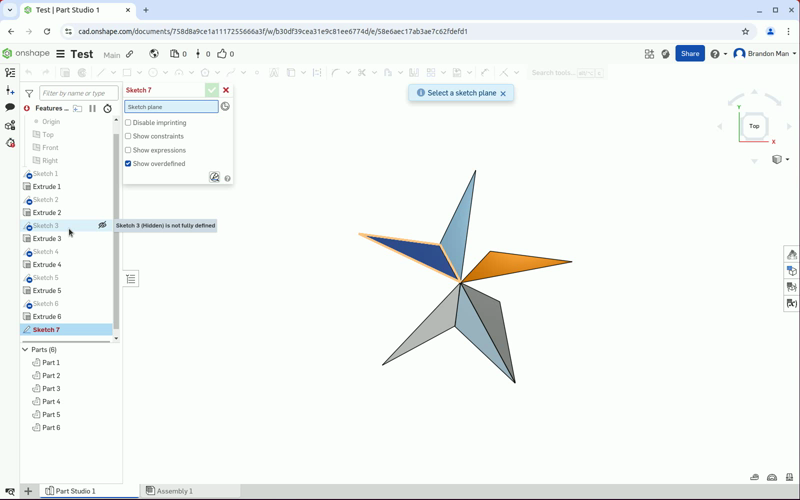
scroll(3)
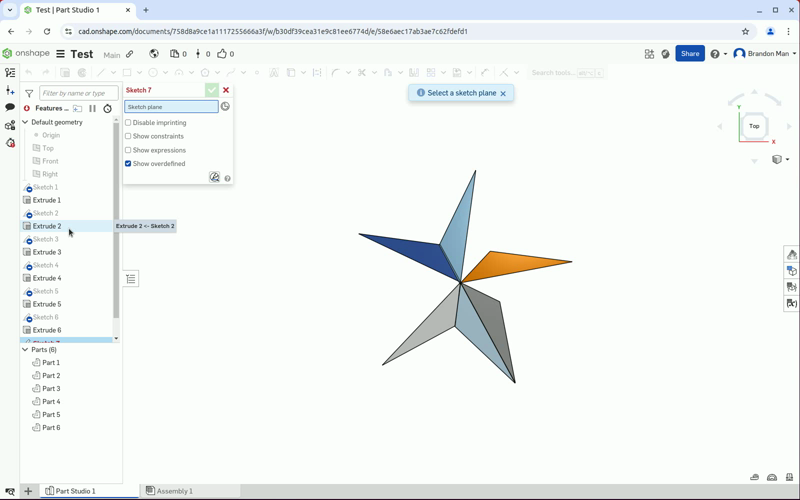
mouse_move(69, 150)
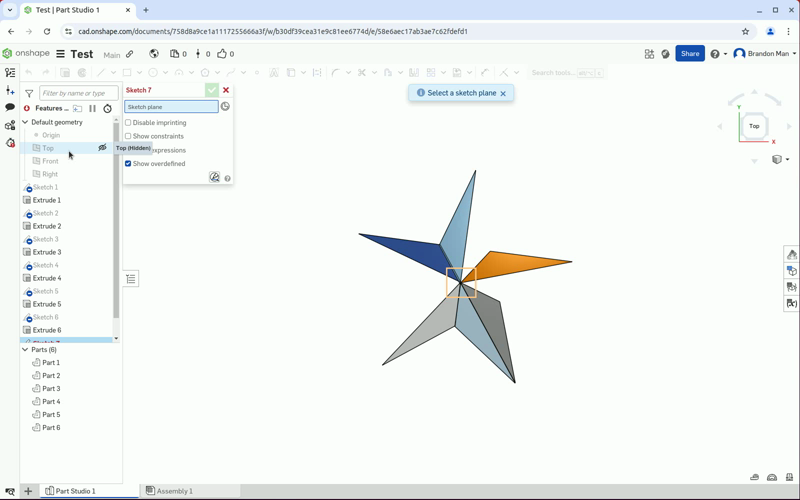
click(69, 150)
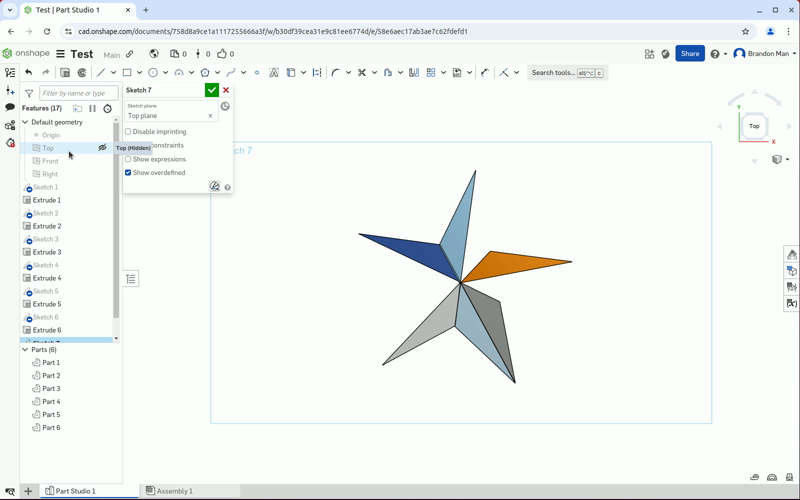
mouse_move(73, 352)
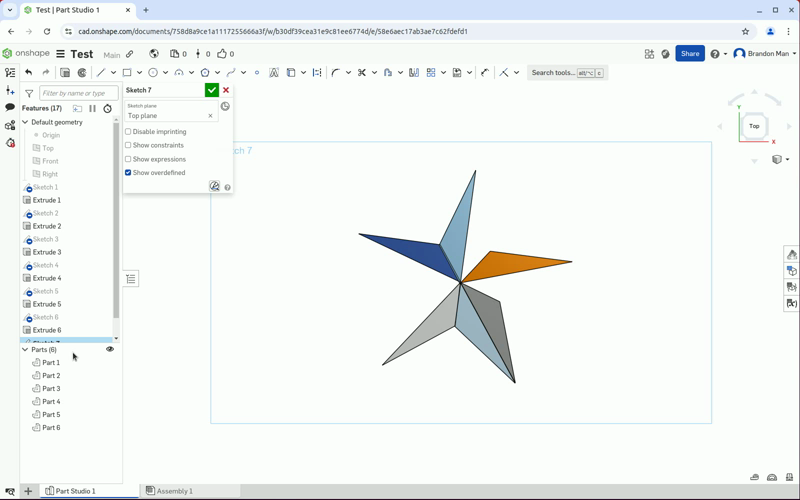
key(y)
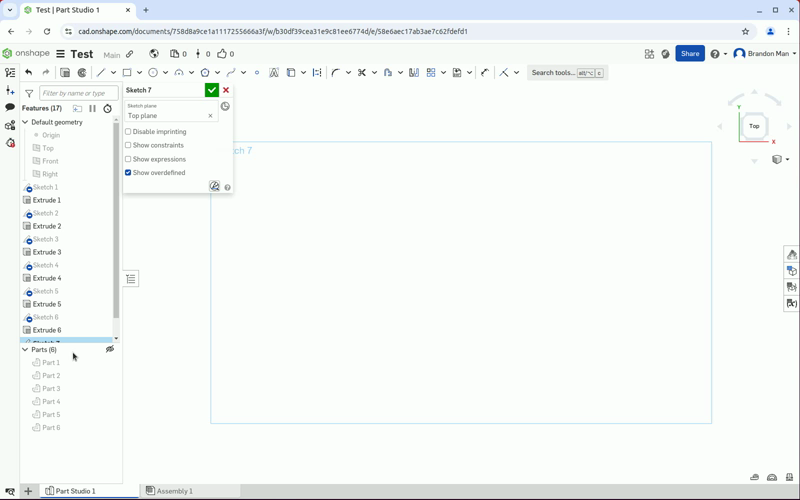
key(l)
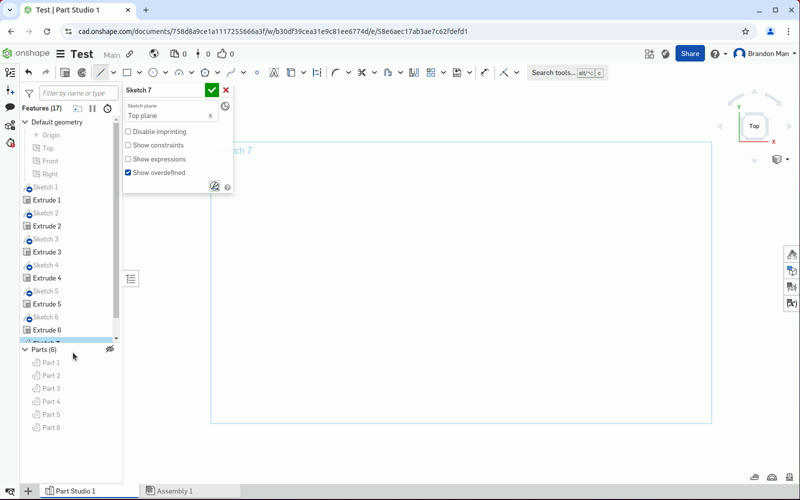
key_down(shift)
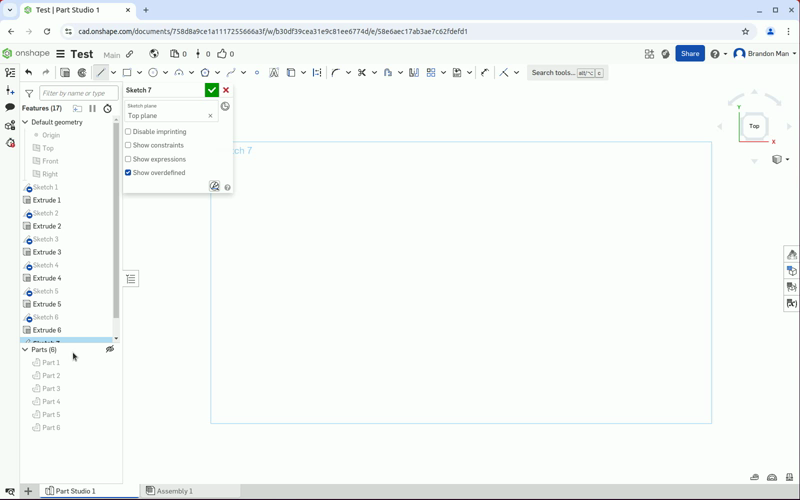
mouse_move(382, 365)
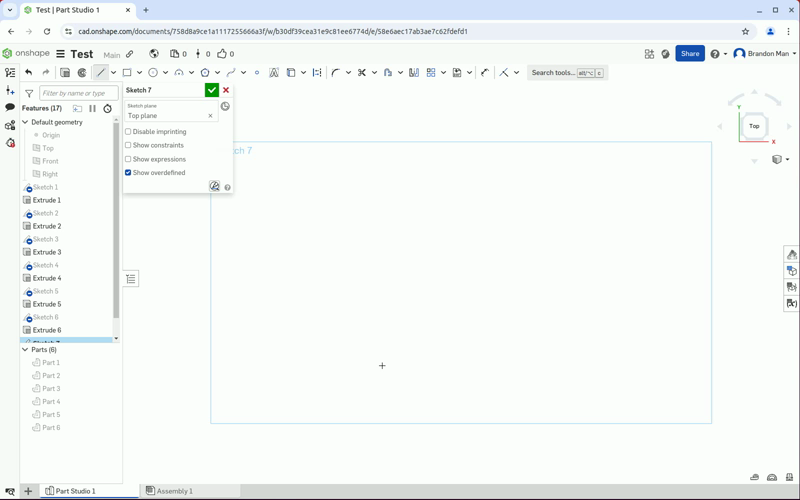
click(382, 365)
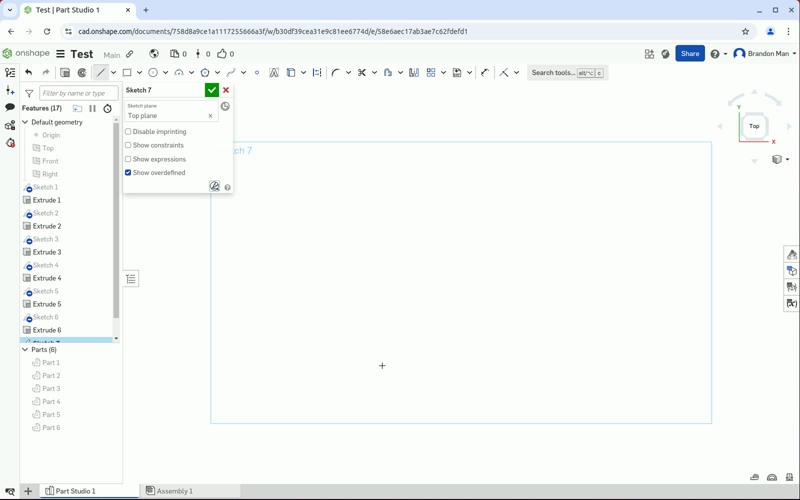
key_up(shift)
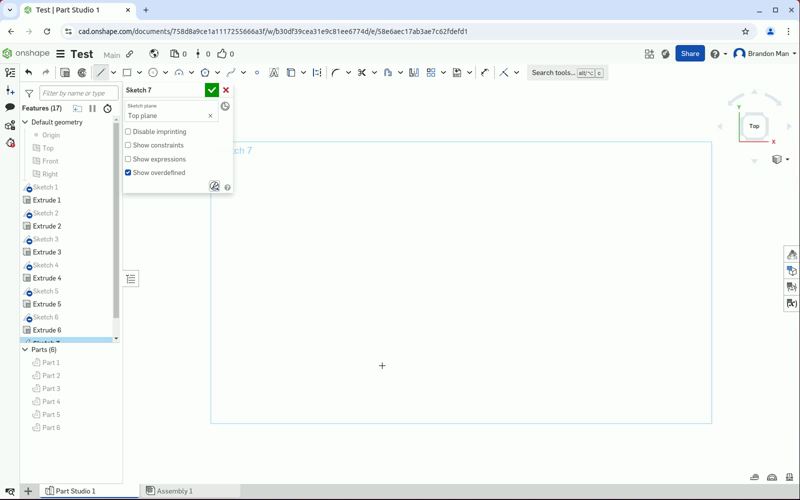
key_down(shift)
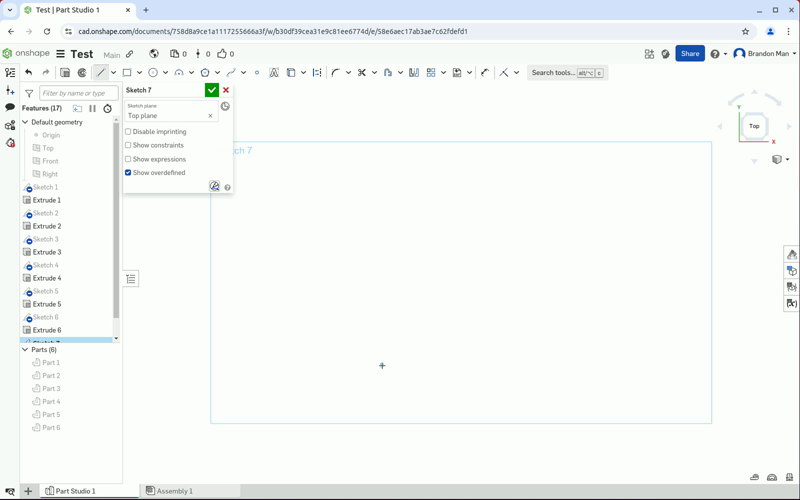
mouse_move(460, 282)
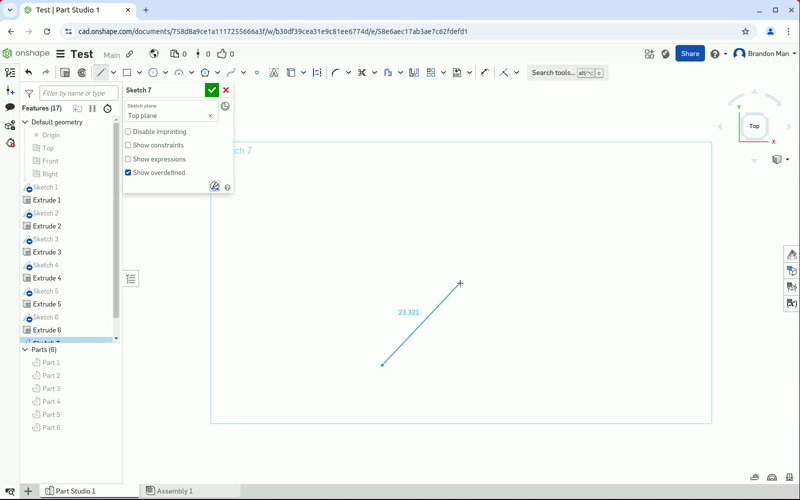
click(460, 282)
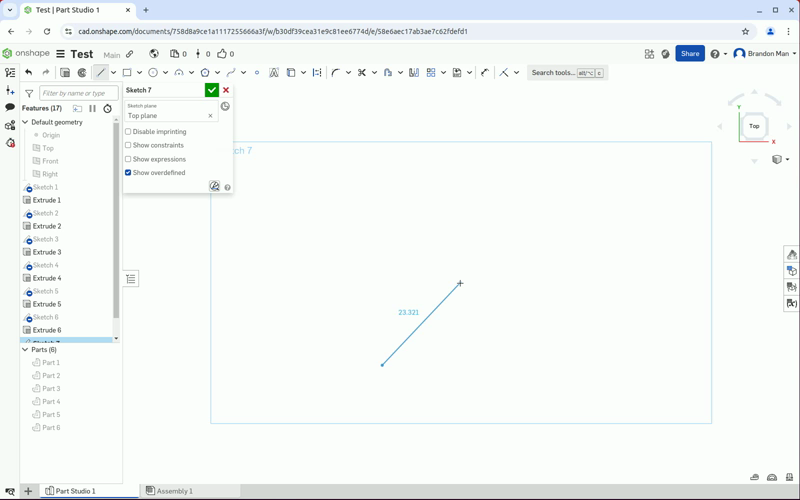
key_up(shift)
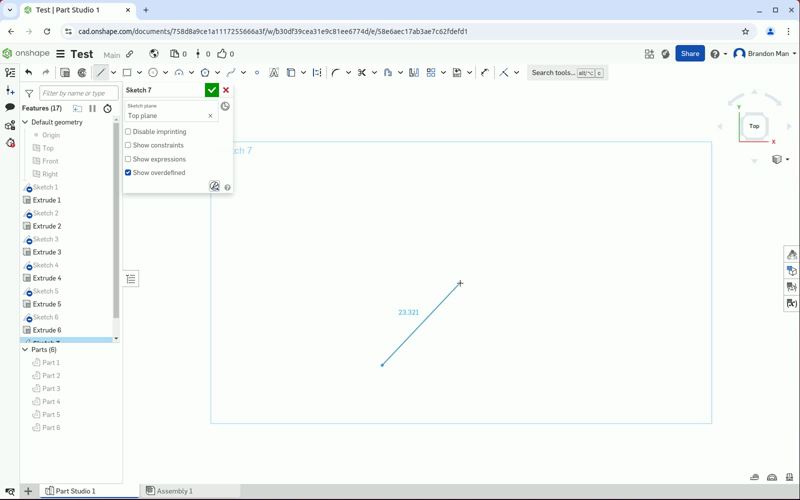
key_down(shift)
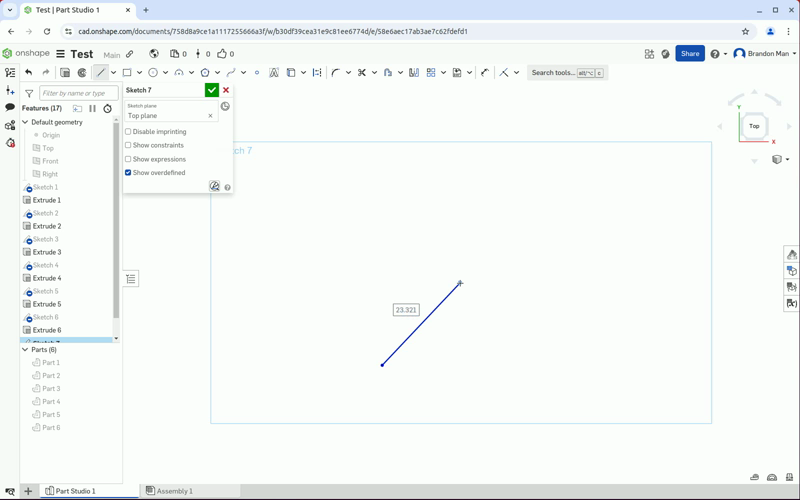
mouse_move(490, 282)
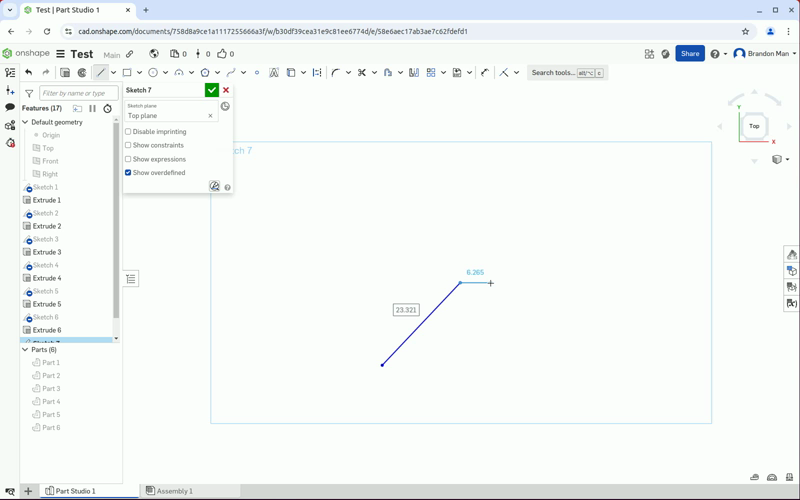
mouse_move(417, 290)
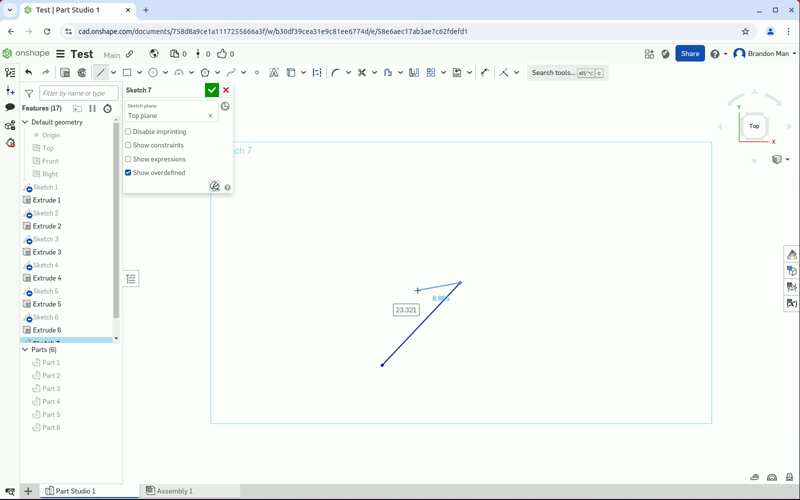
click(417, 290)
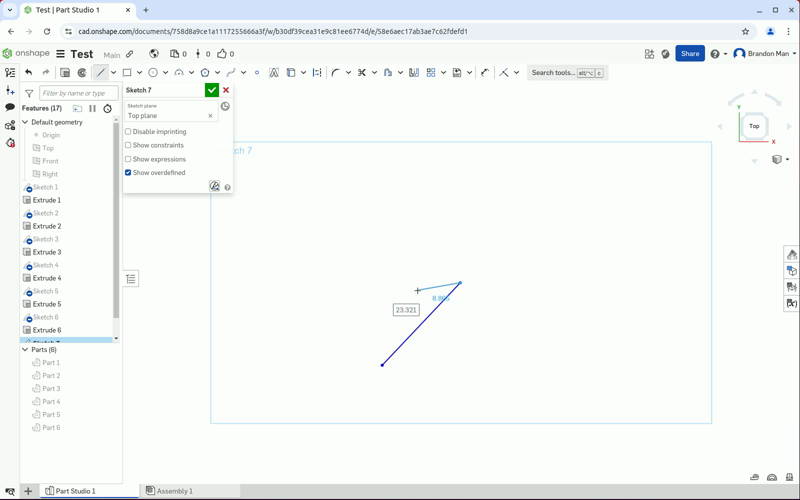
key_up(shift)
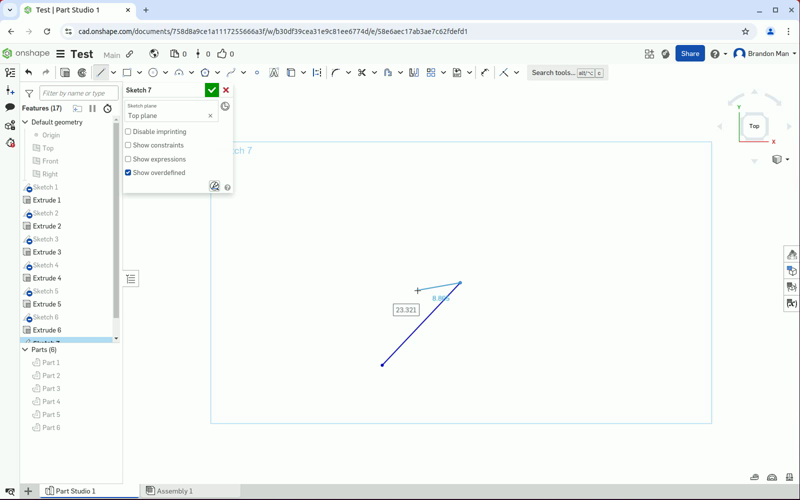
key_down(shift)
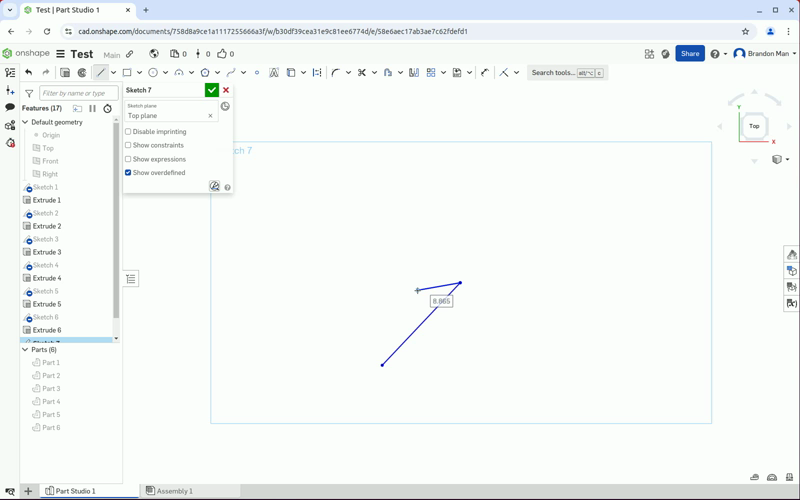
mouse_move(382, 365)
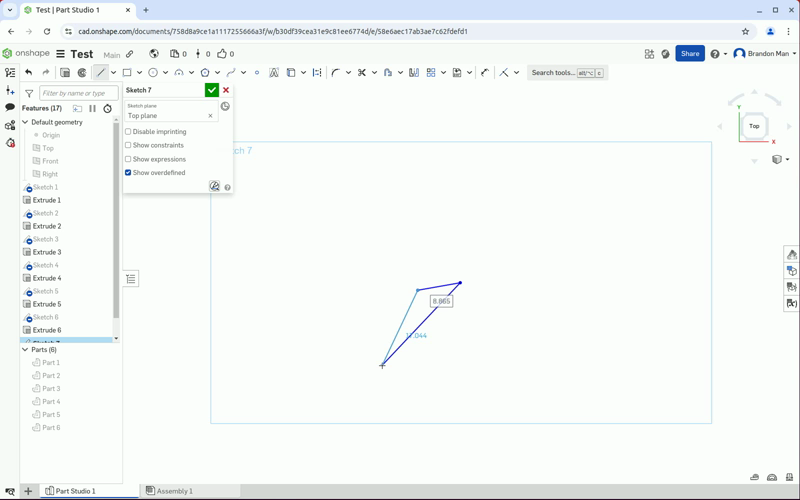
key_up(shift)
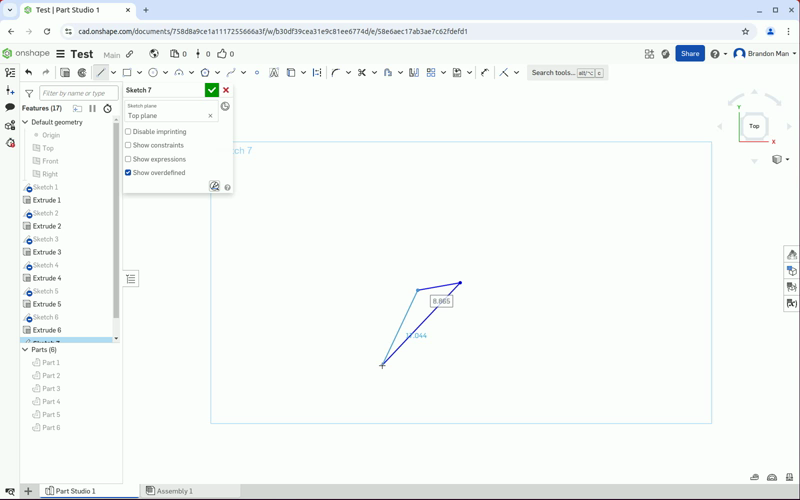
click(382, 365)
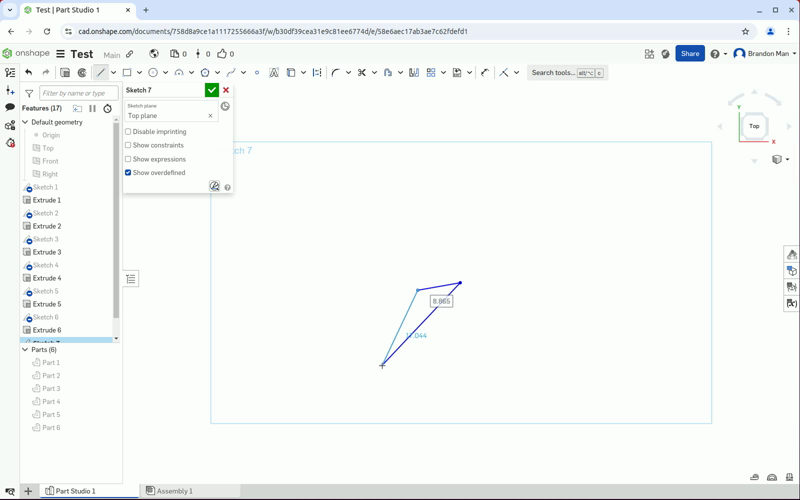
key(esc)
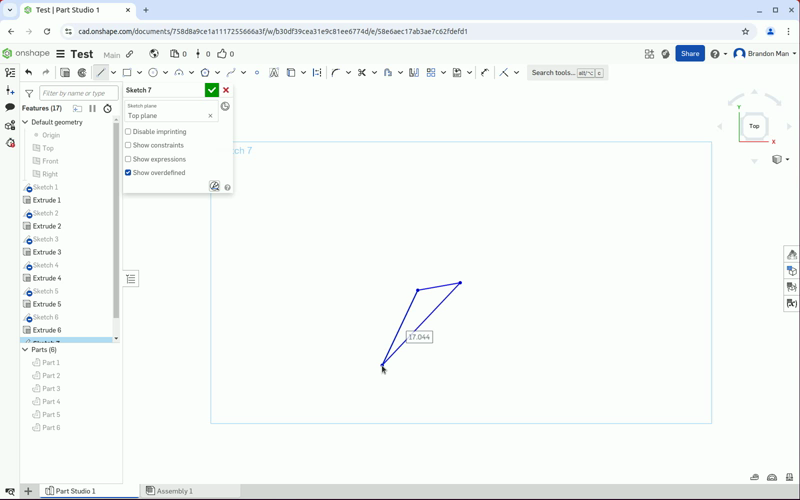
mouse_move(397, 346)
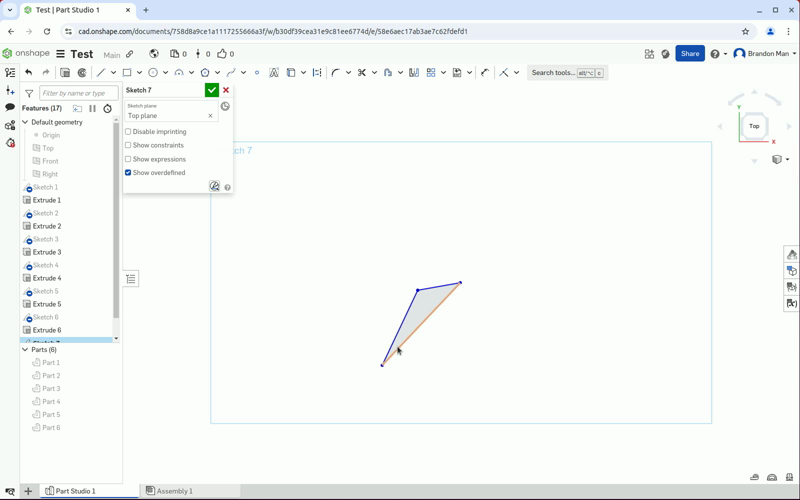
scroll(6)
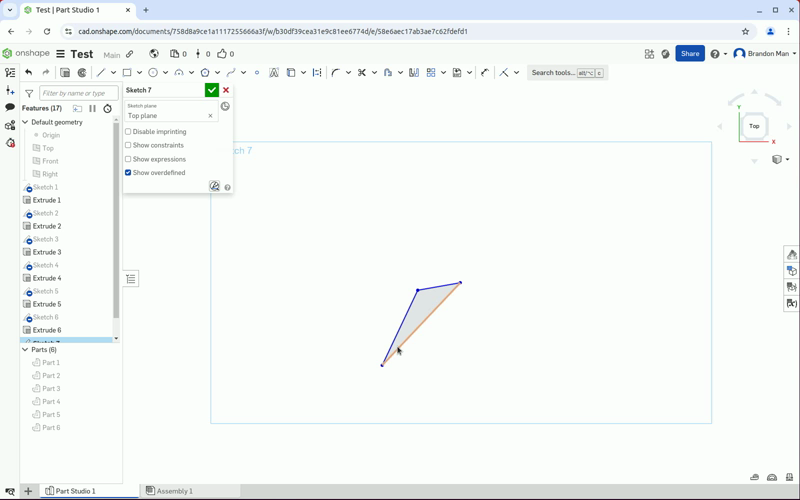
scroll(6)
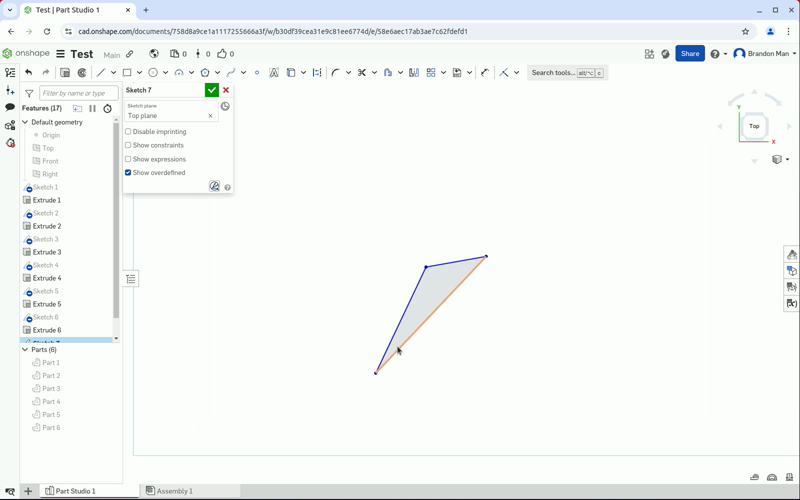
scroll(6)
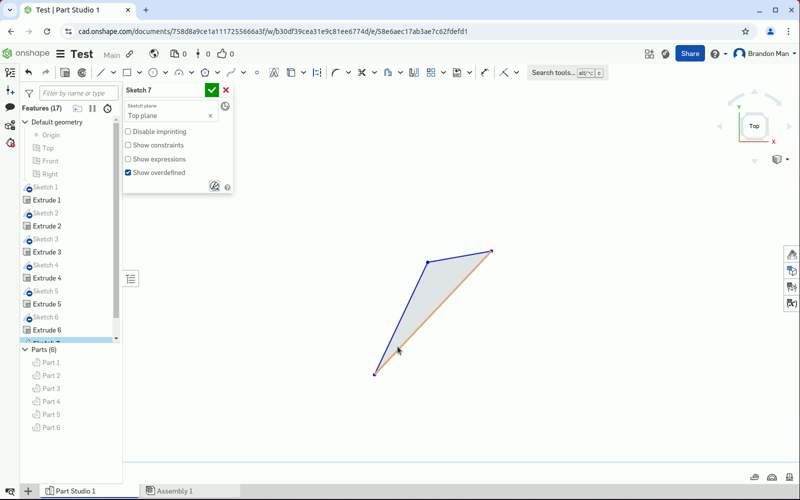
scroll(6)
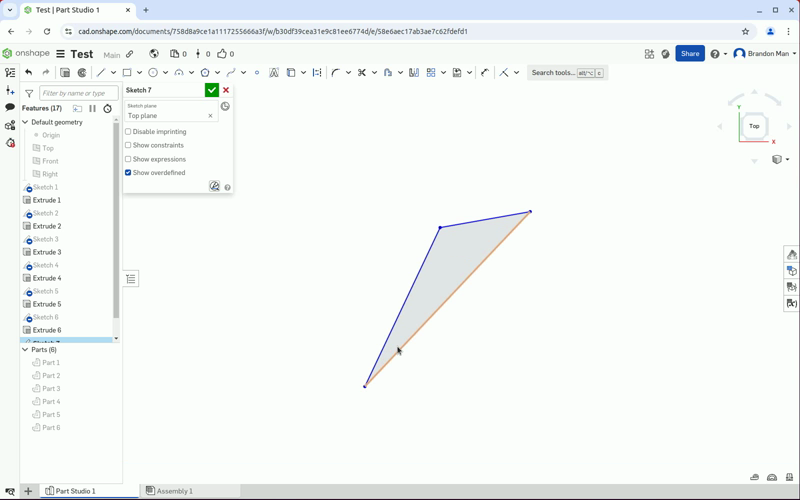
scroll(6)
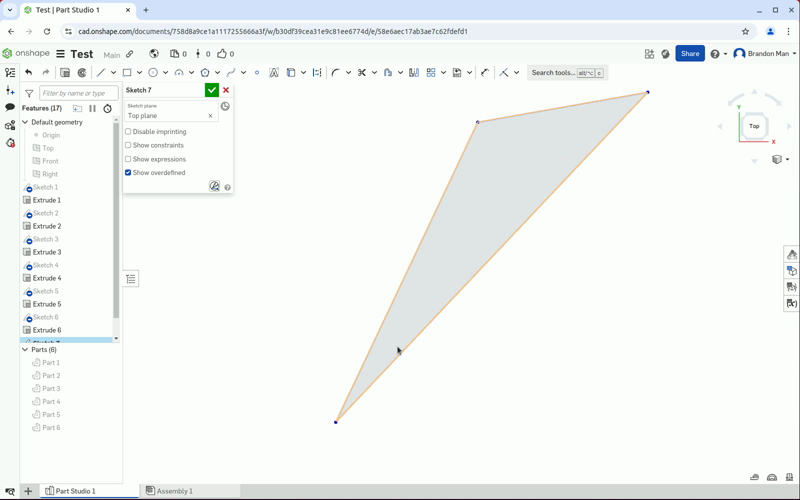
scroll(6)
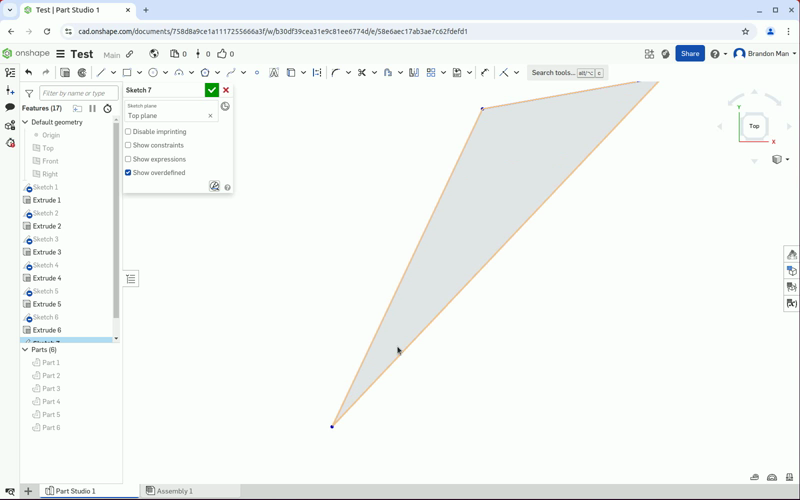
scroll(6)
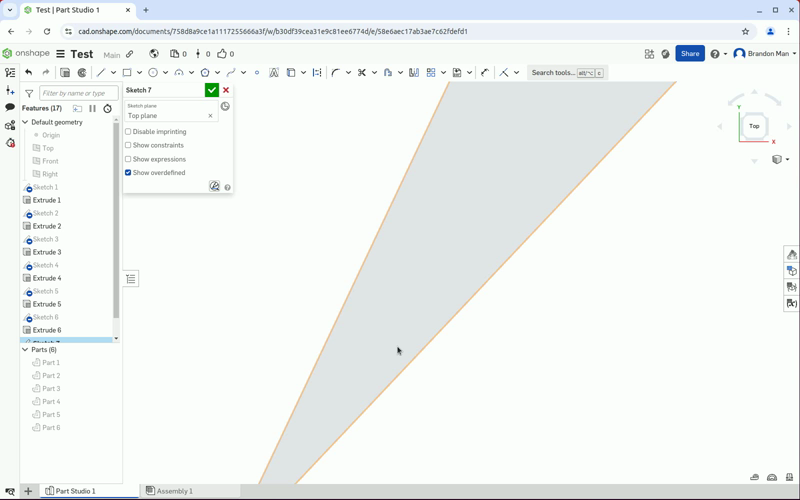
click(397, 346)
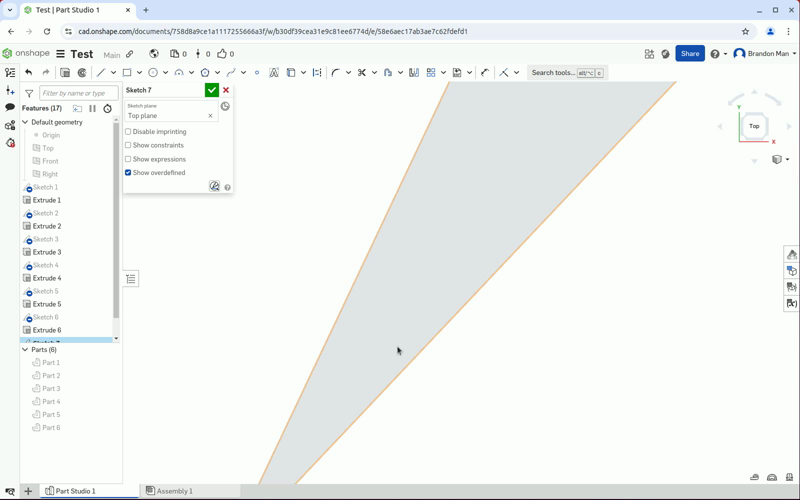
scroll(-6)
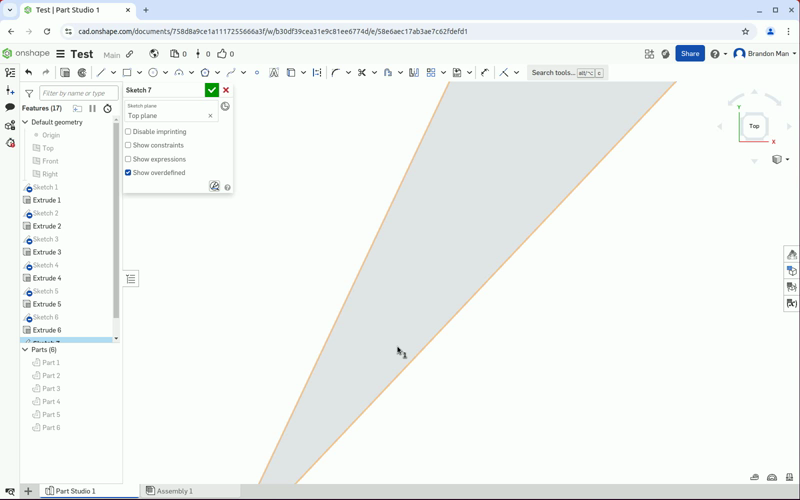
scroll(-6)
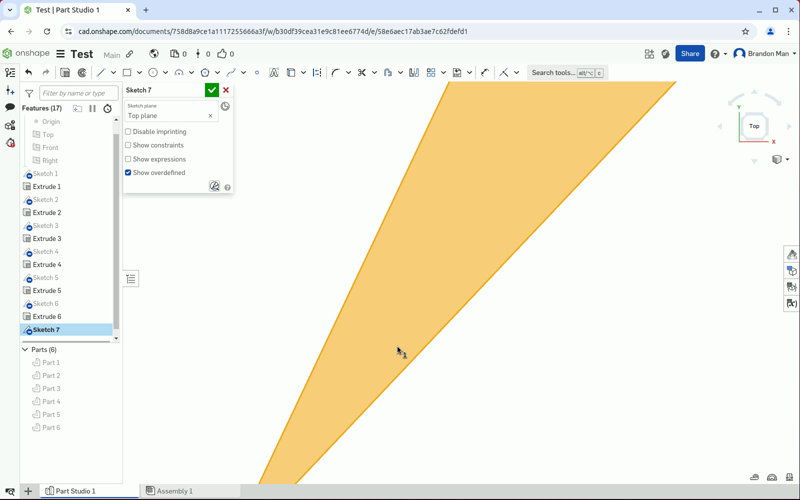
scroll(-6)
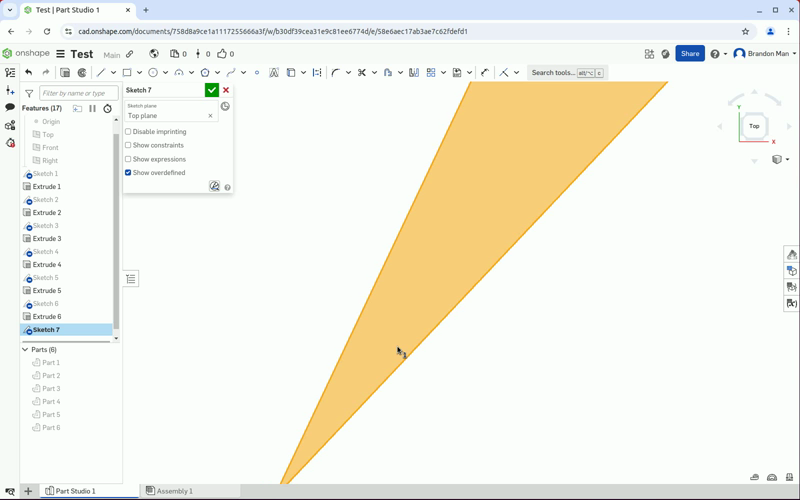
scroll(-6)
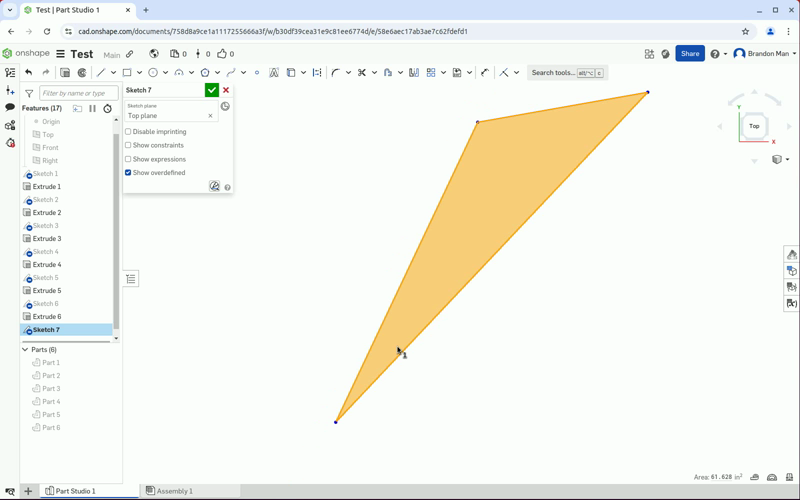
scroll(-6)
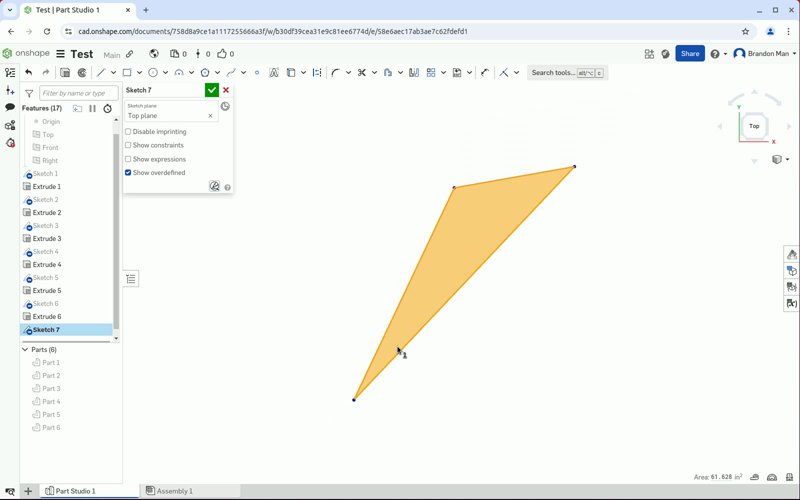
scroll(-6)
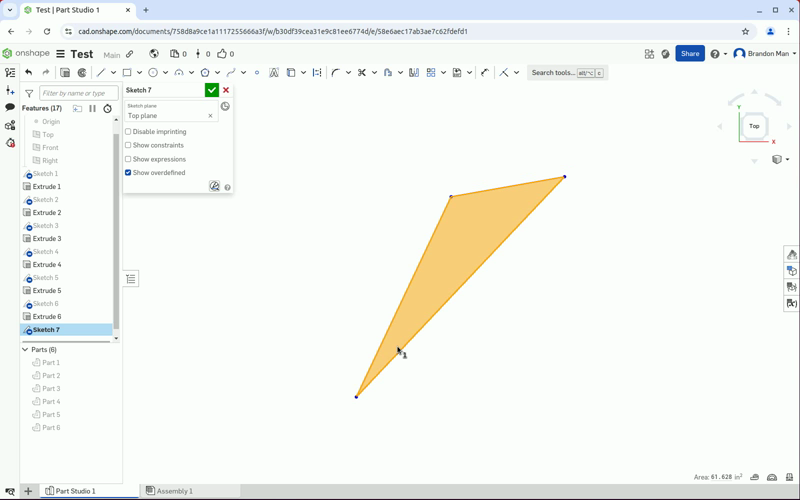
scroll(-6)
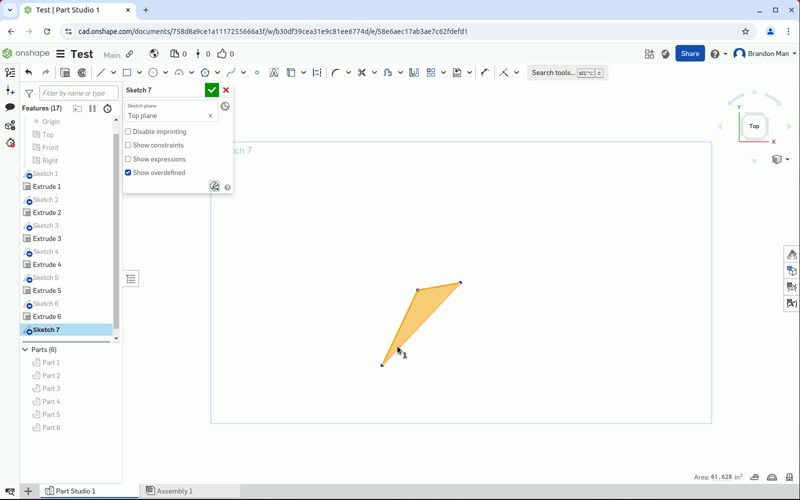
mouse_move(73, 352)
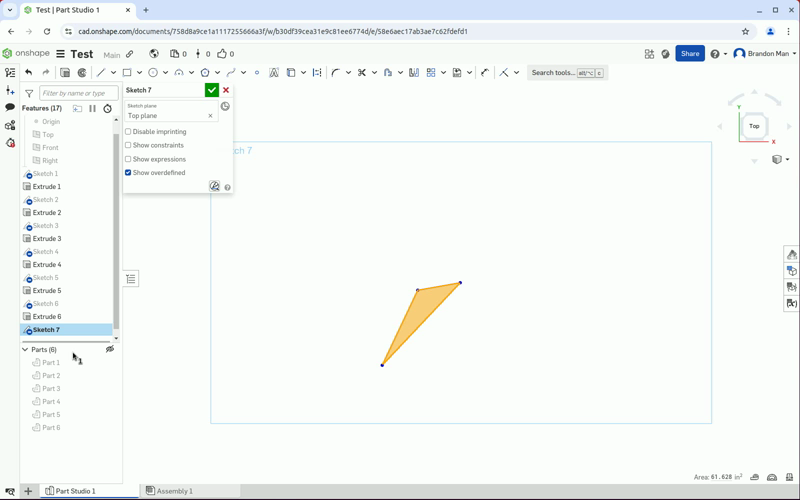
key(shift+y)
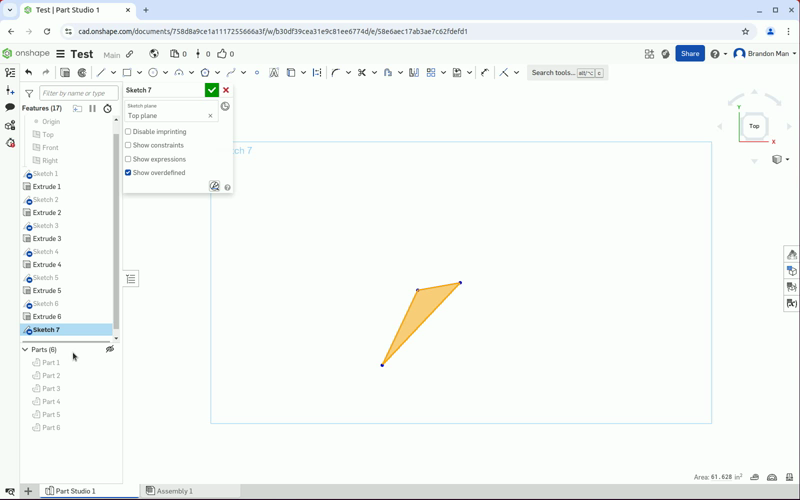
key(shift+e)
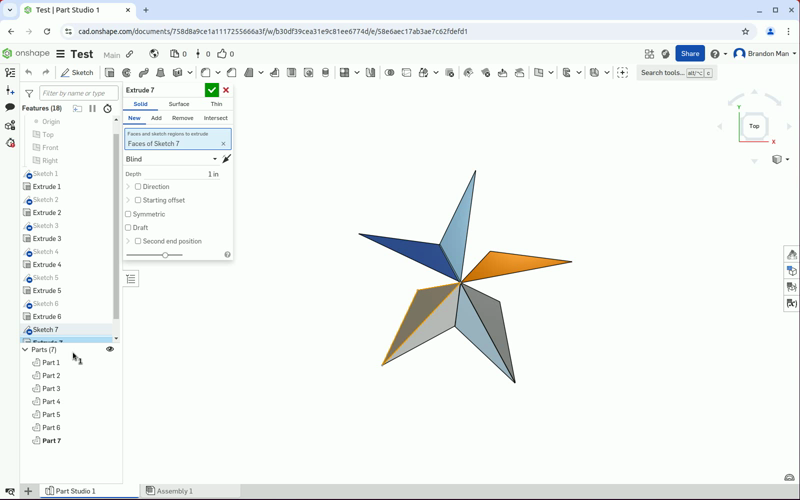
mouse_move(143, 106)
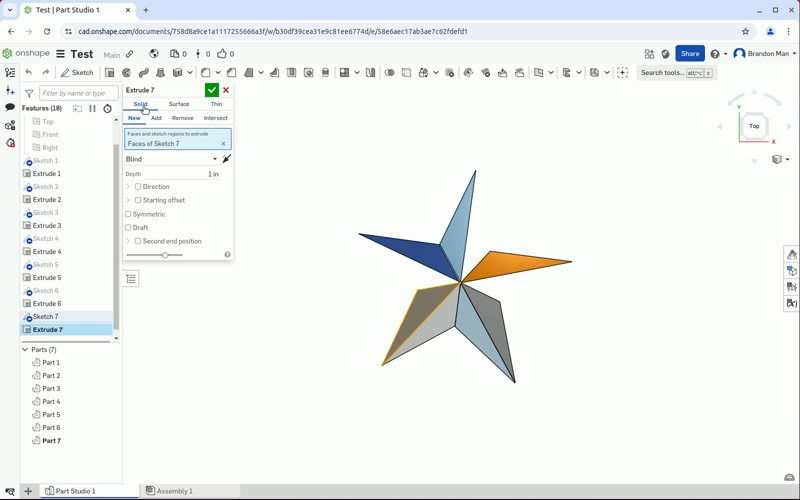
click(143, 106)
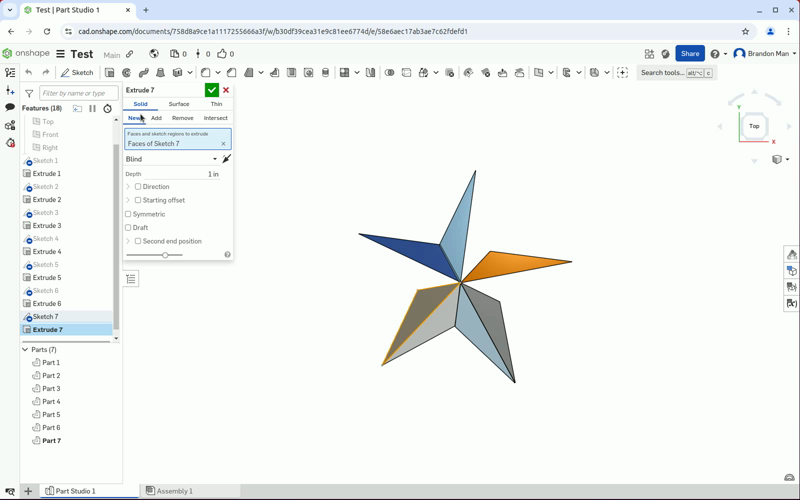
mouse_move(137, 120)
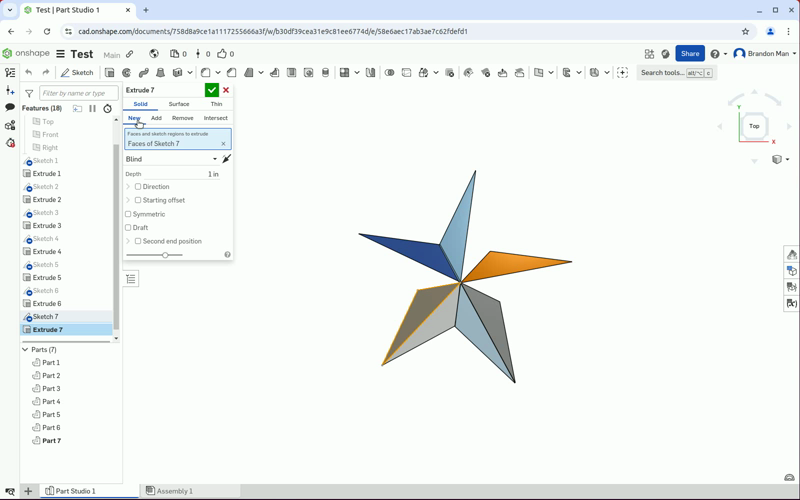
click(137, 120)
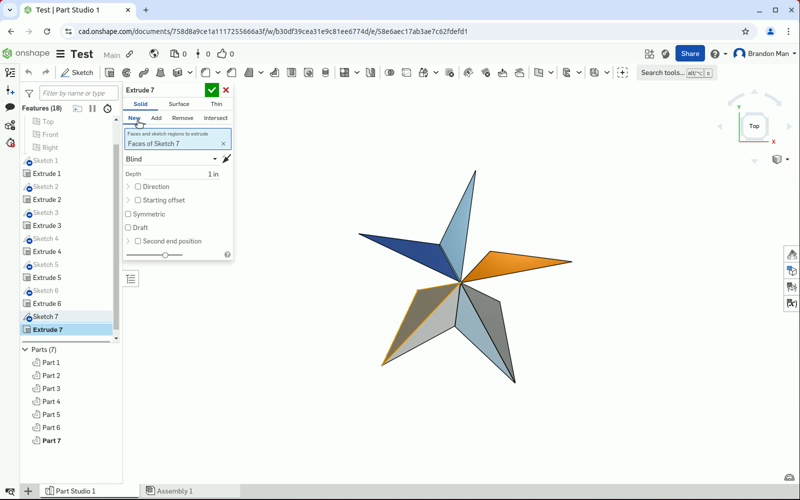
key(tab, 4)
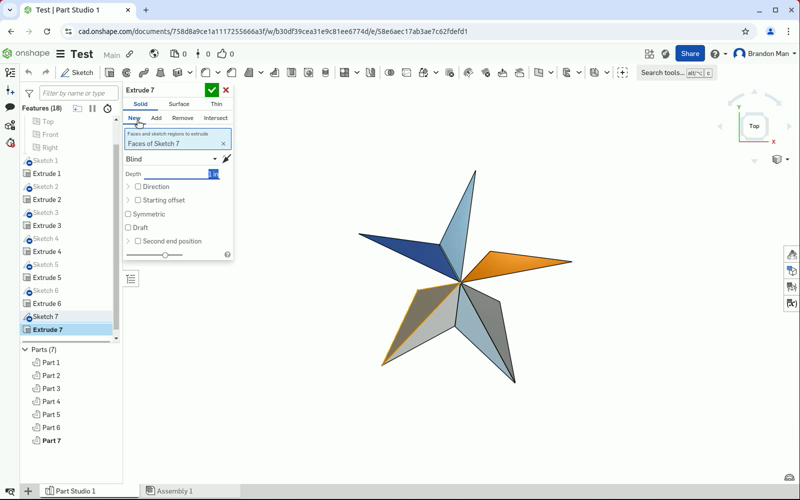
text(22.145)
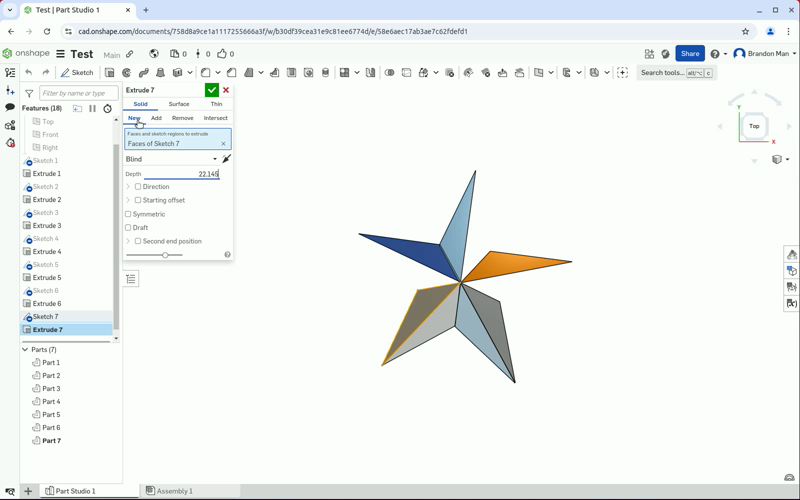
key(tab, 3)
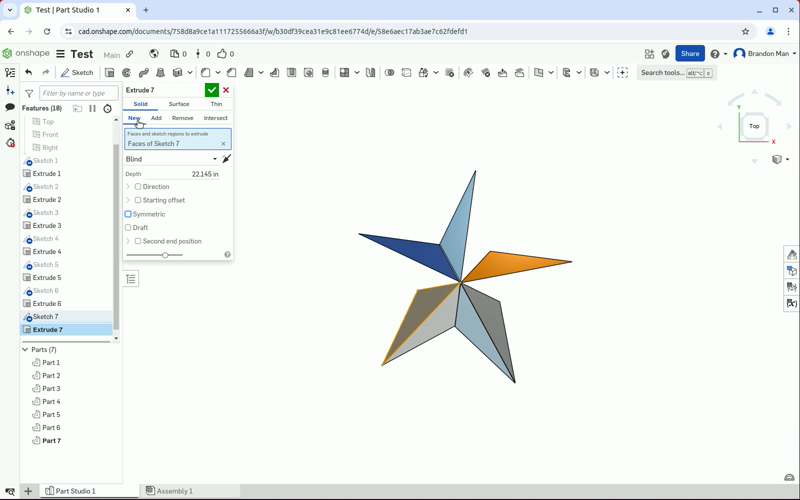
key(tab, 2)
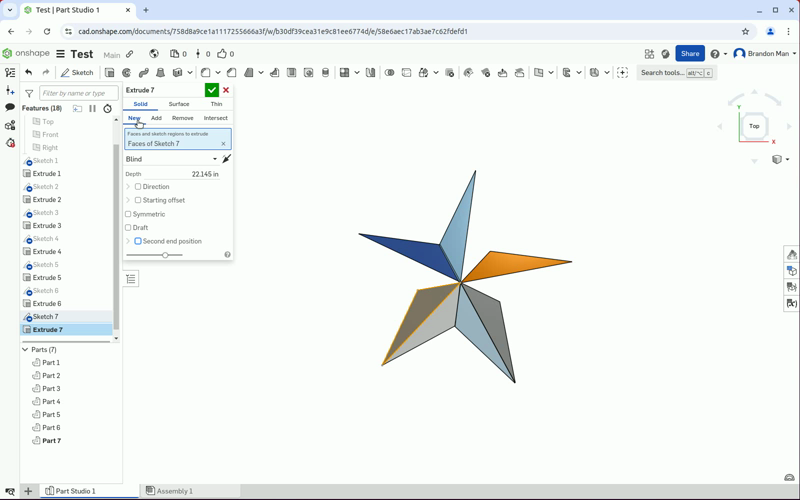
key(space)
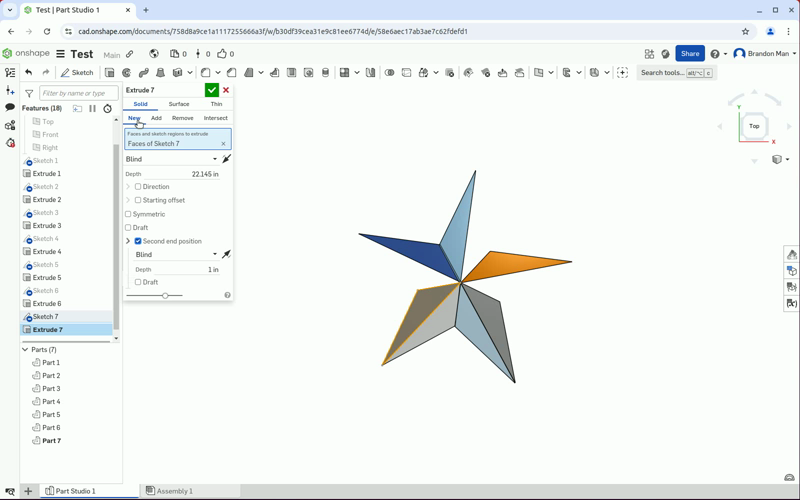
key(tab, 3)
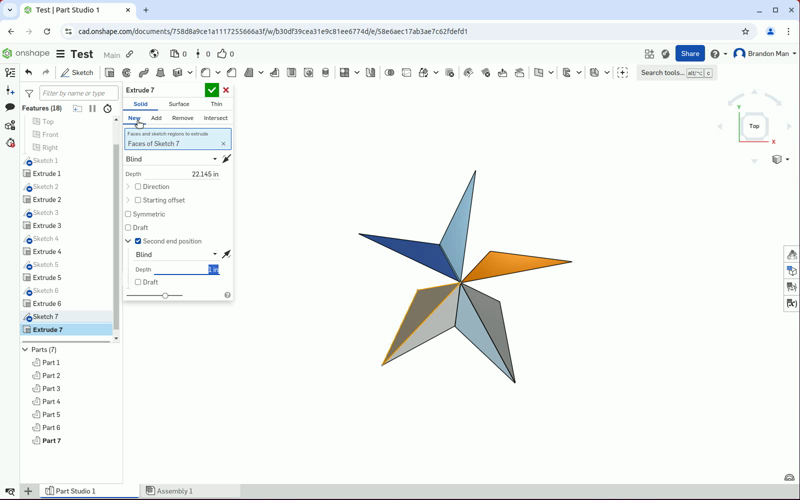
text(22.145)
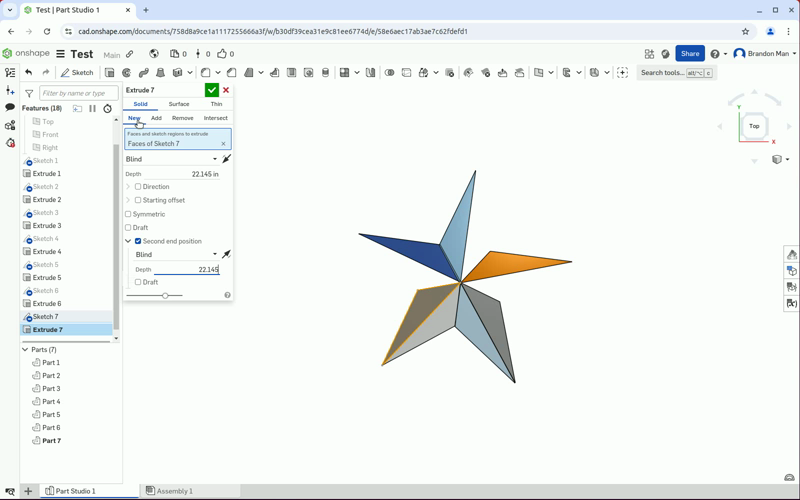
key(enter)
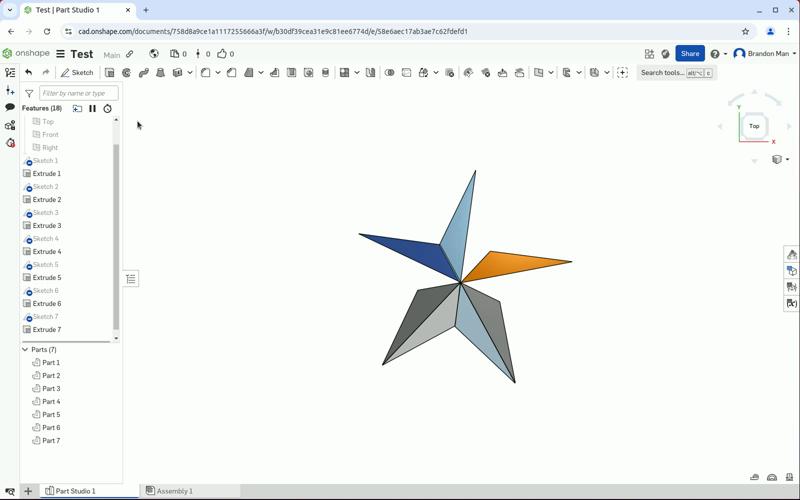
key(shift+h)
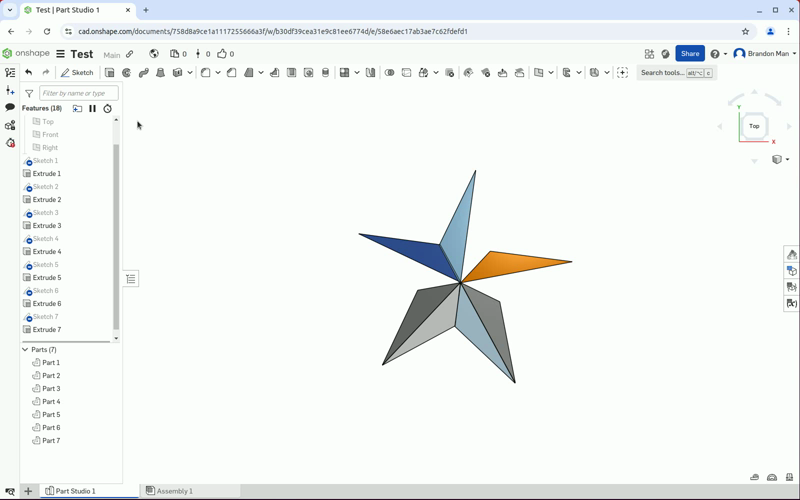
key(shift+h)
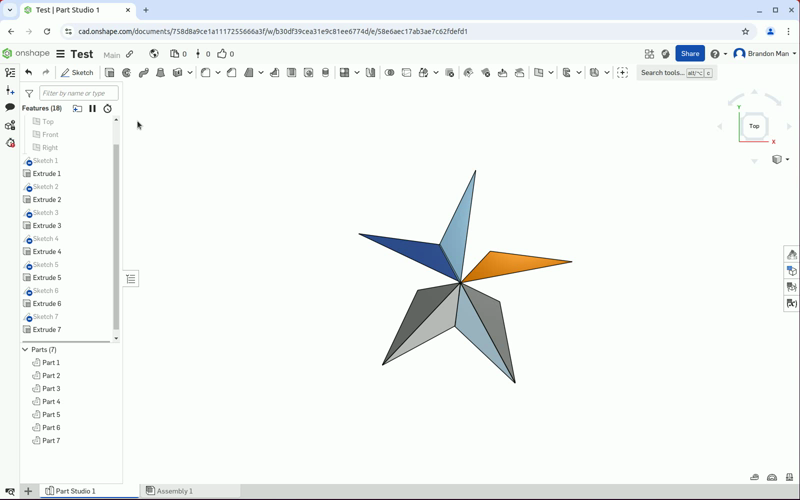
mouse_move(69, 163)
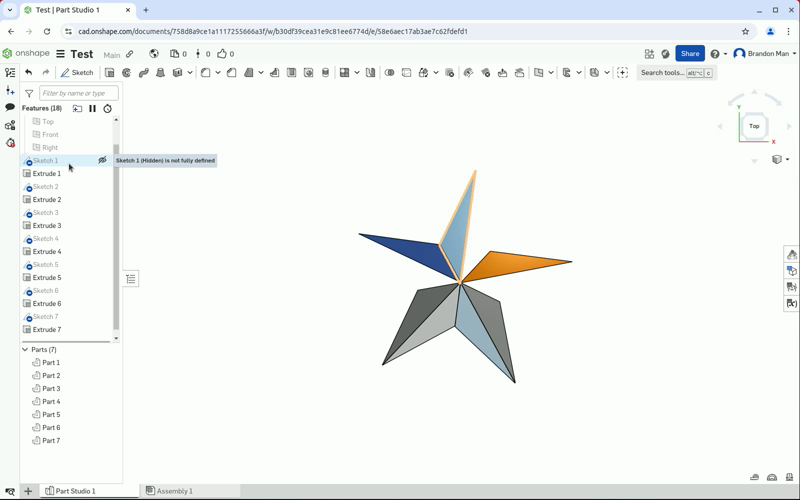
click(69, 163)
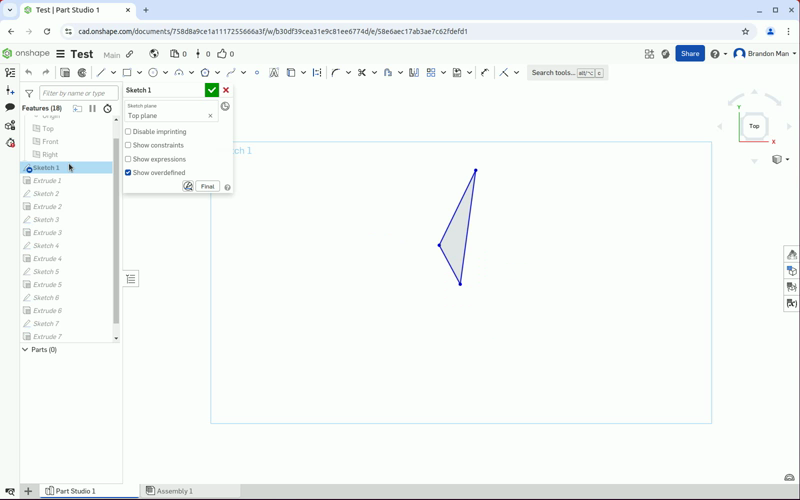
mouse_move(229, 92)
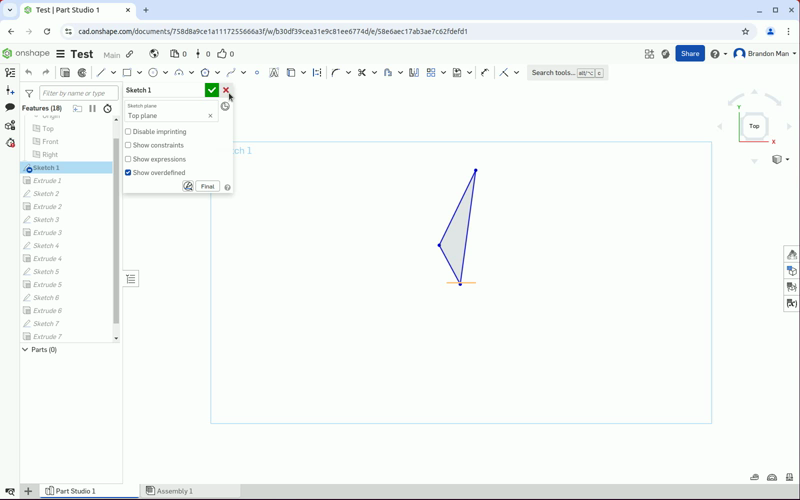
click(229, 92)
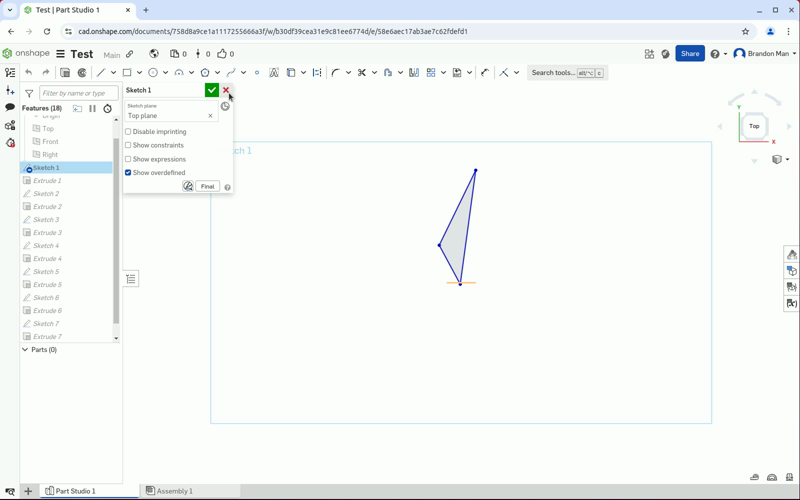
key(shift+s)
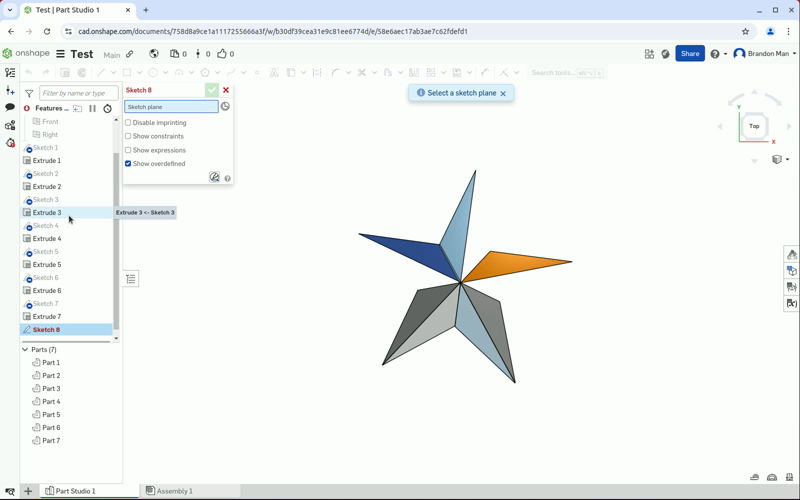
scroll(3)
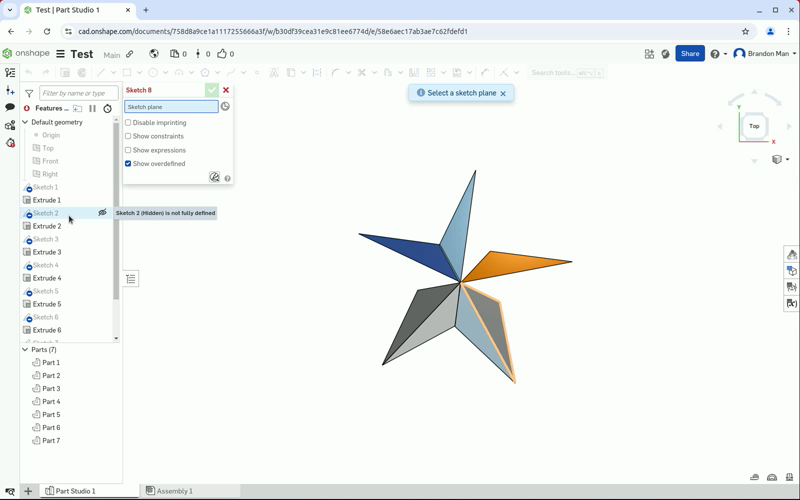
mouse_move(69, 150)
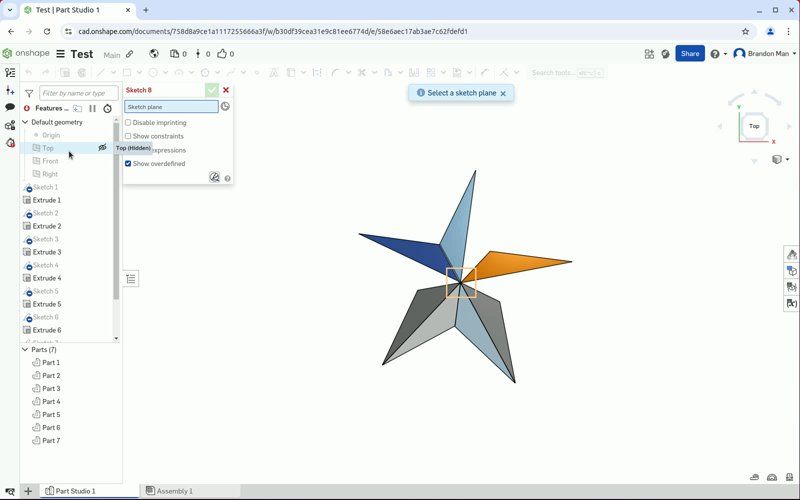
click(69, 150)
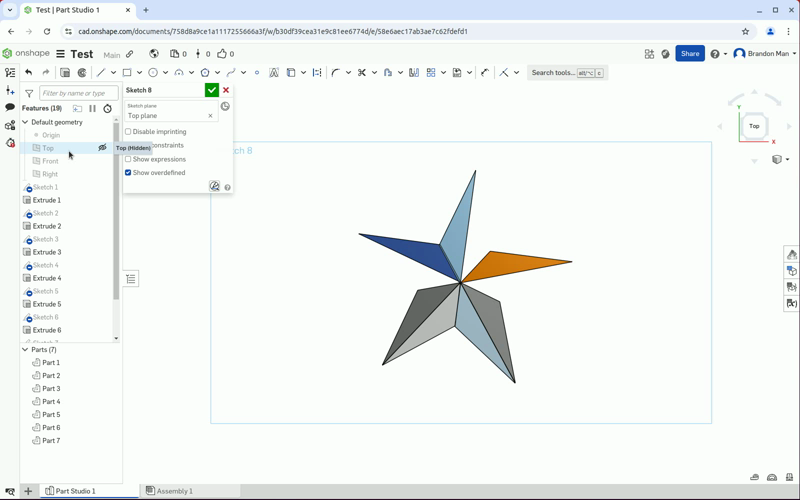
mouse_move(73, 352)
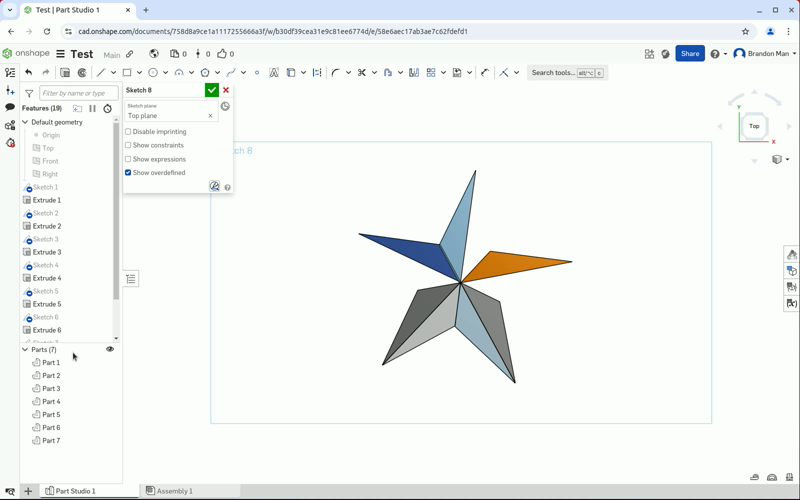
key(y)
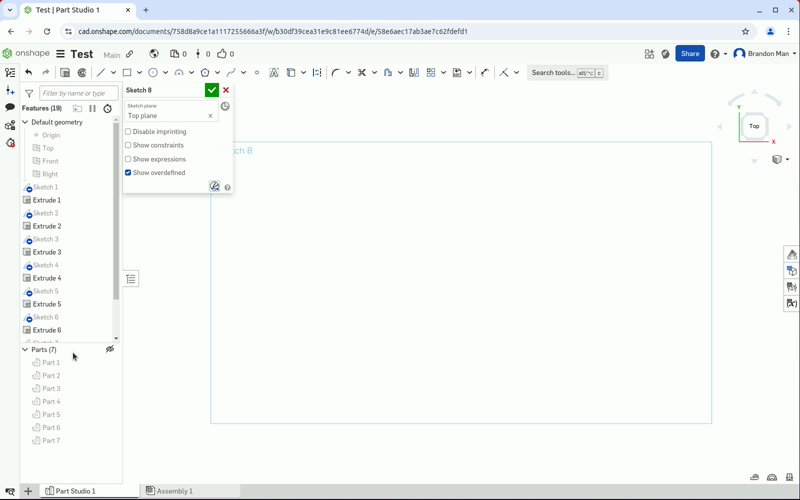
key(l)
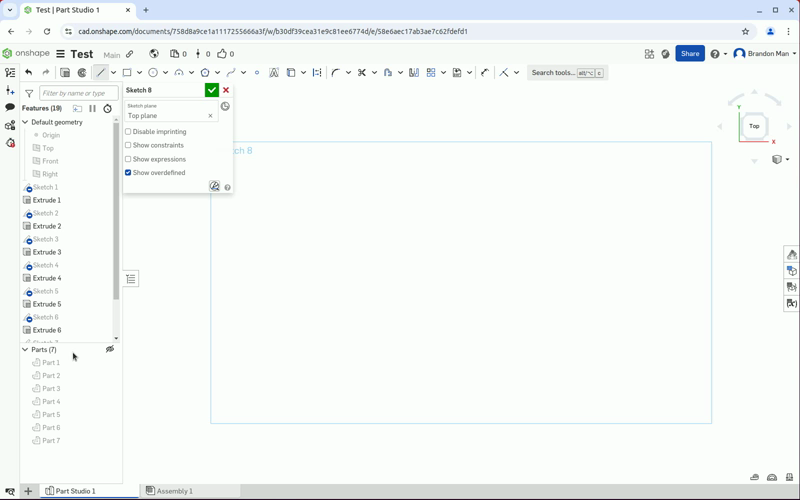
key_down(shift)
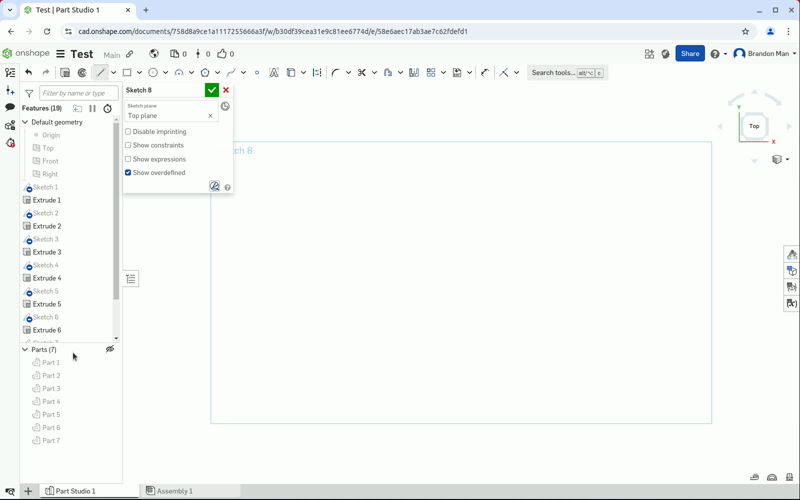
mouse_move(358, 233)
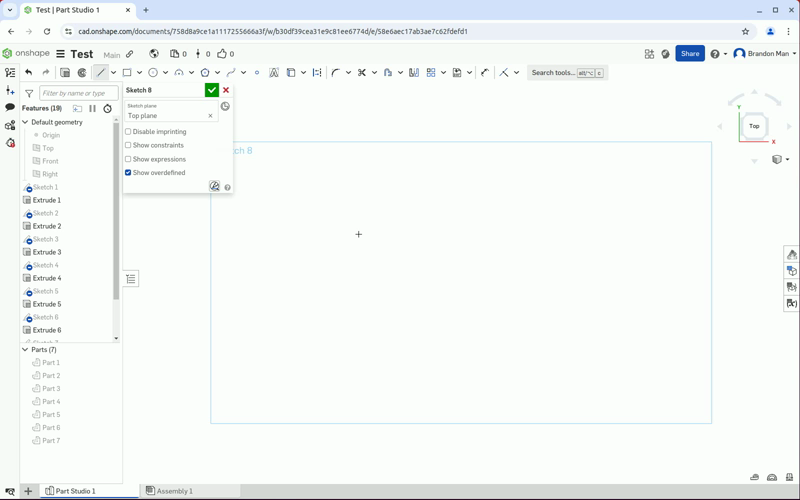
click(358, 233)
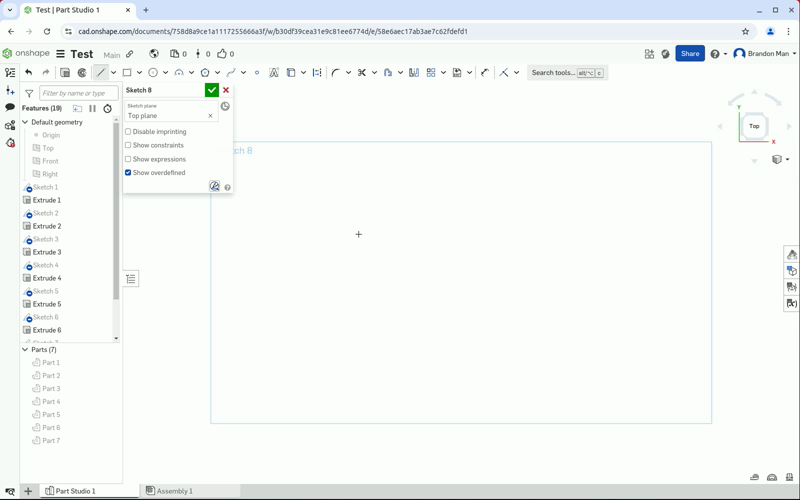
key_up(shift)
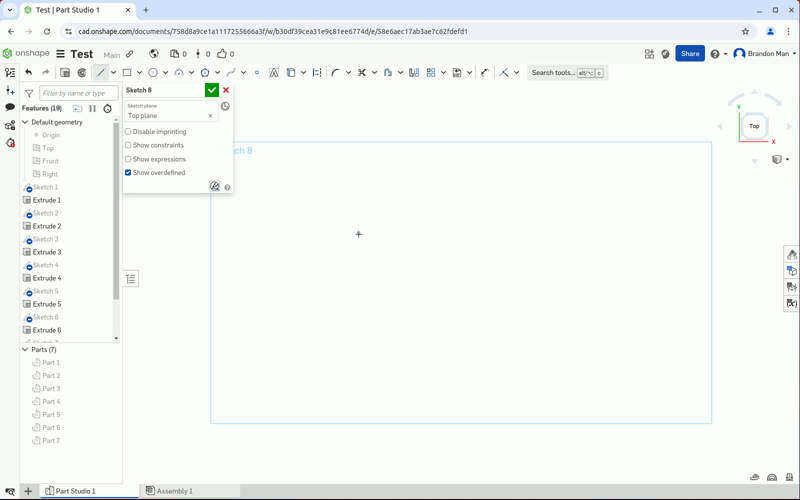
key_down(shift)
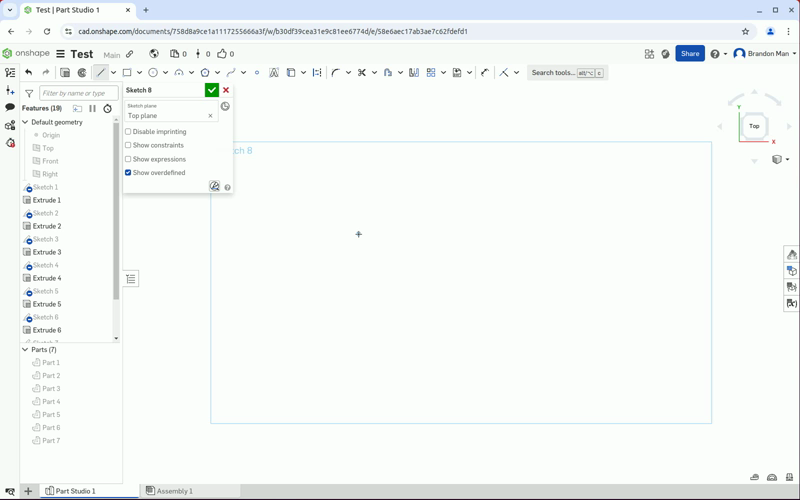
mouse_move(417, 290)
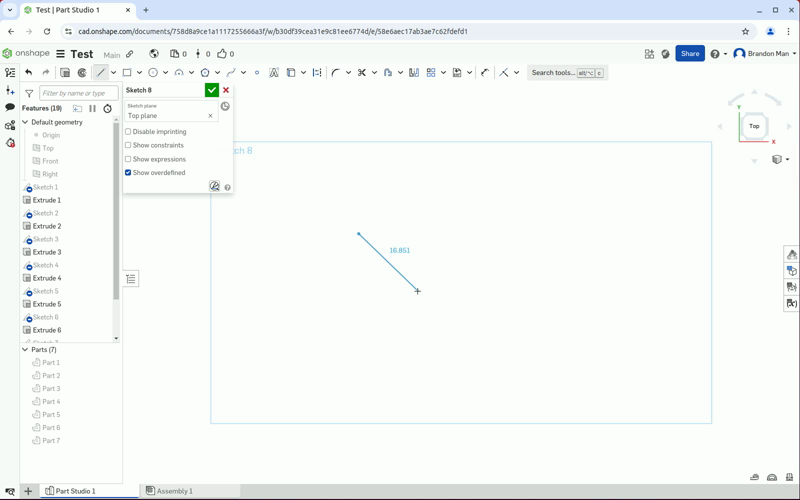
click(417, 290)
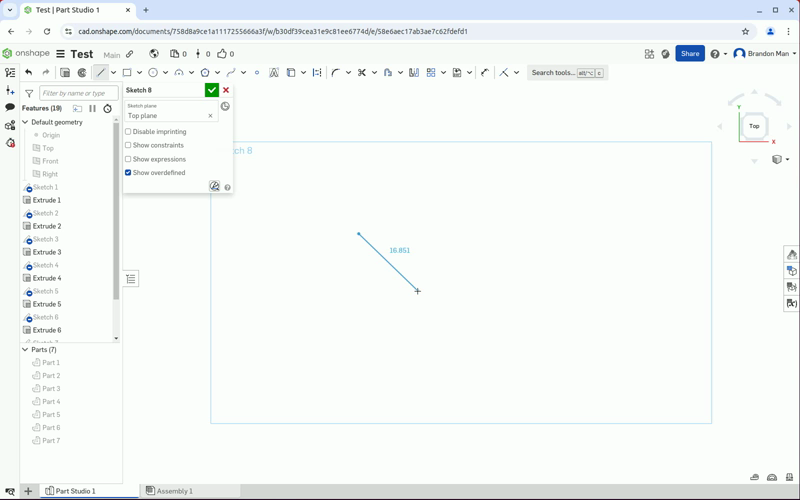
key_up(shift)
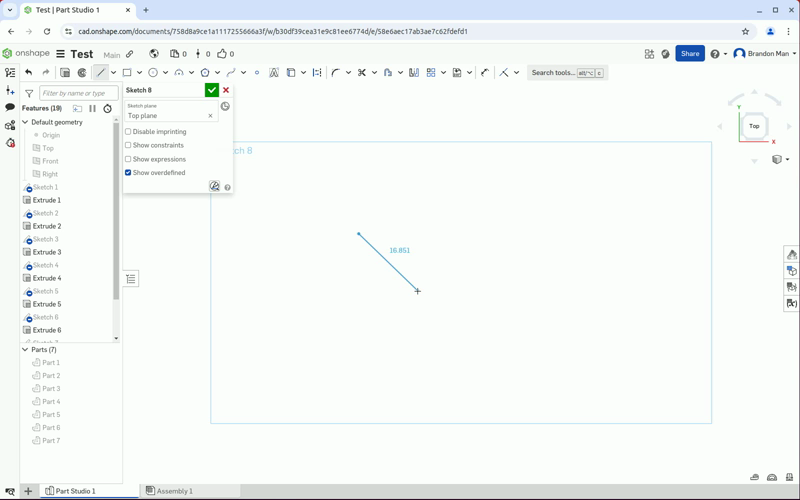
key_down(shift)
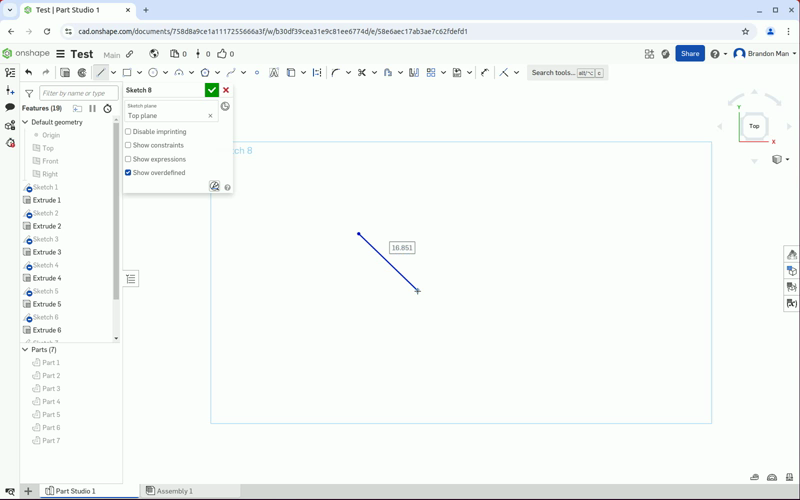
mouse_move(447, 290)
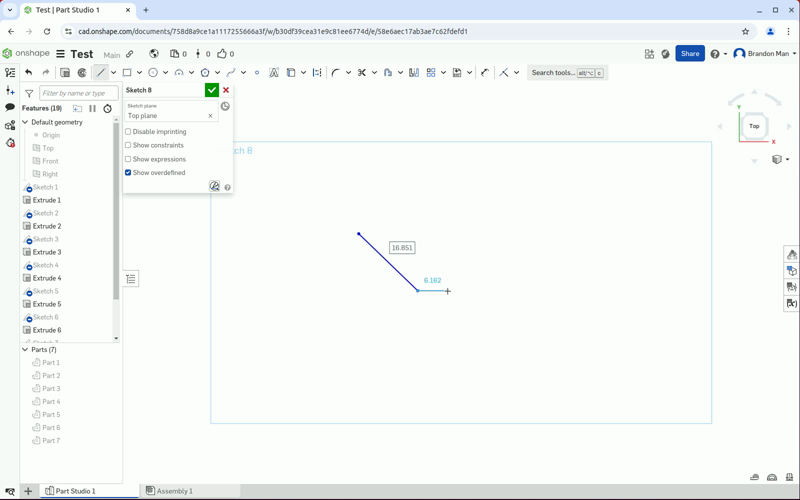
mouse_move(460, 282)
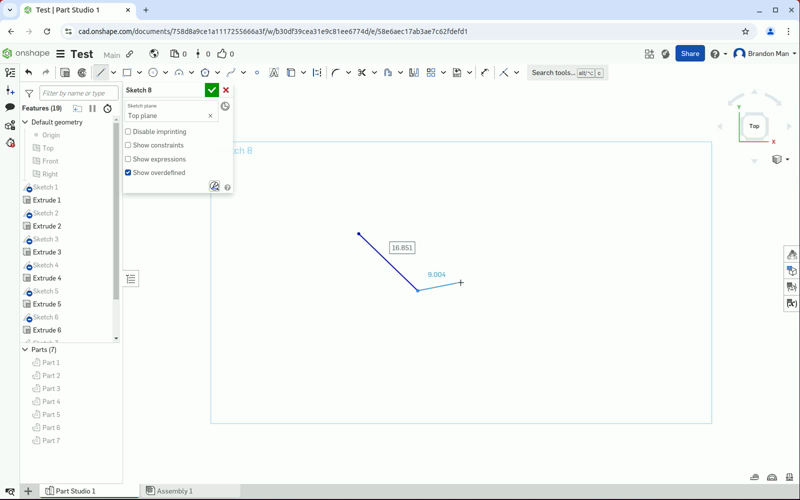
click(460, 282)
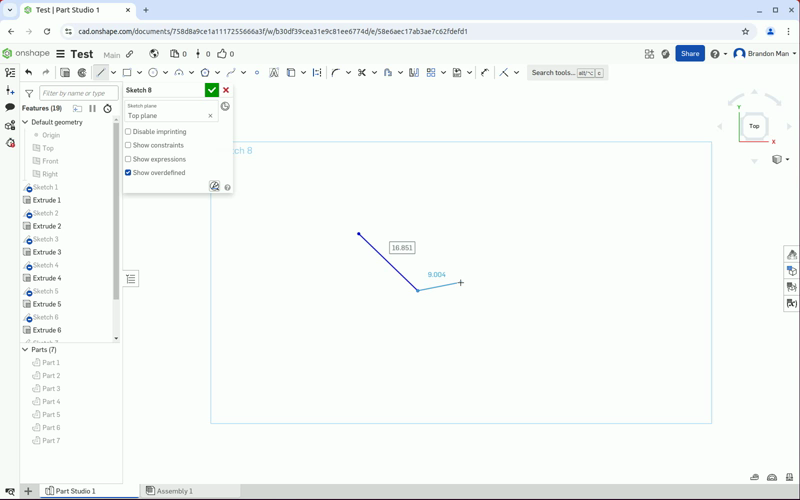
key_up(shift)
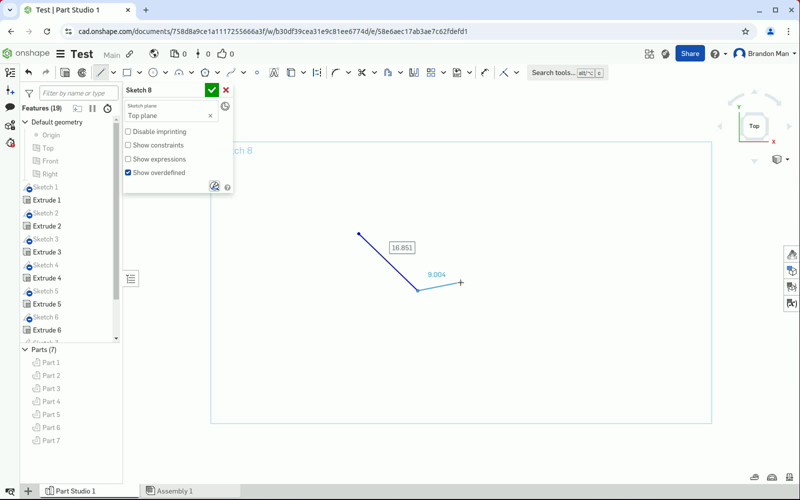
key_down(shift)
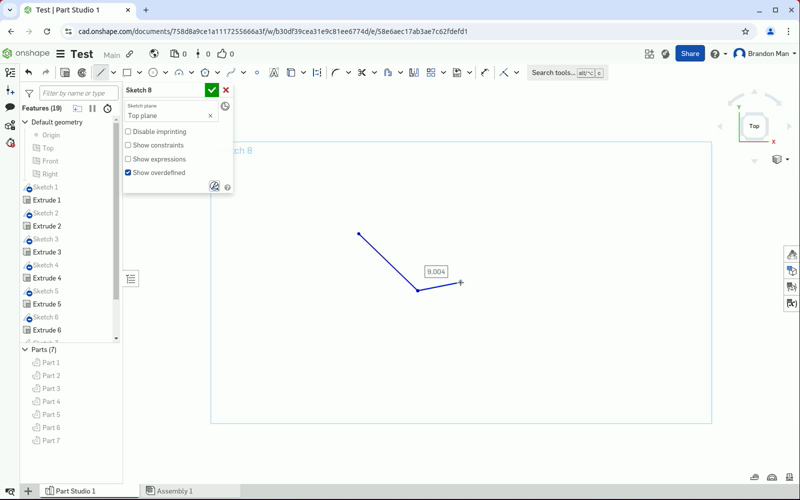
mouse_move(358, 233)
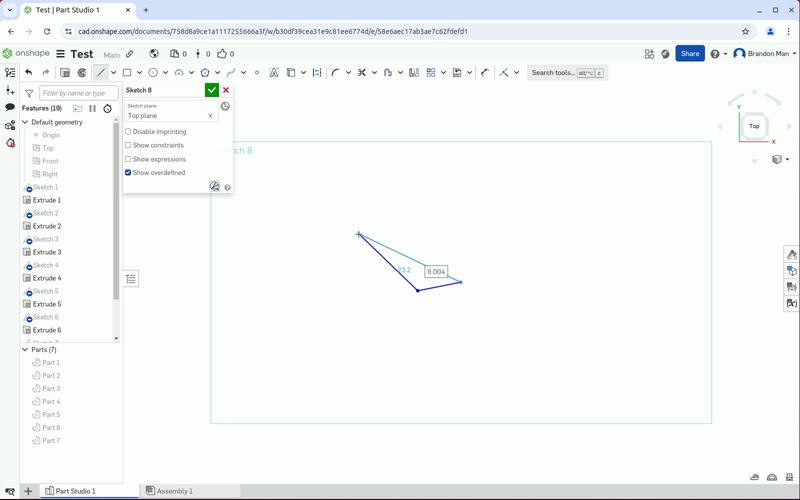
key_up(shift)
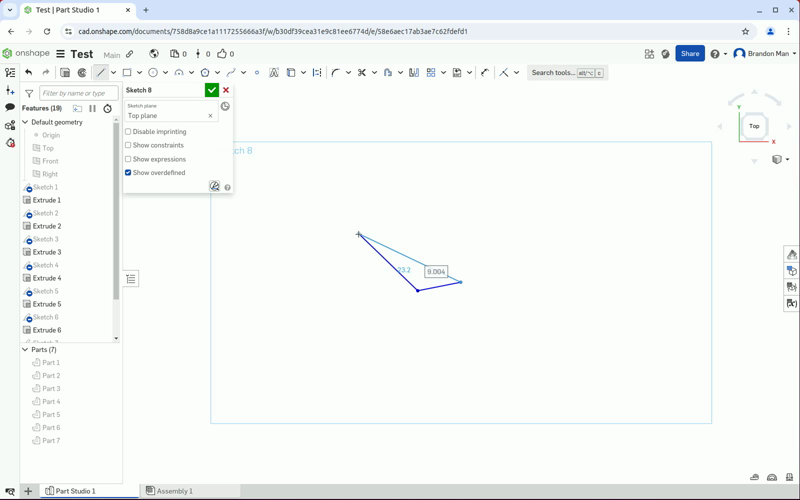
click(358, 233)
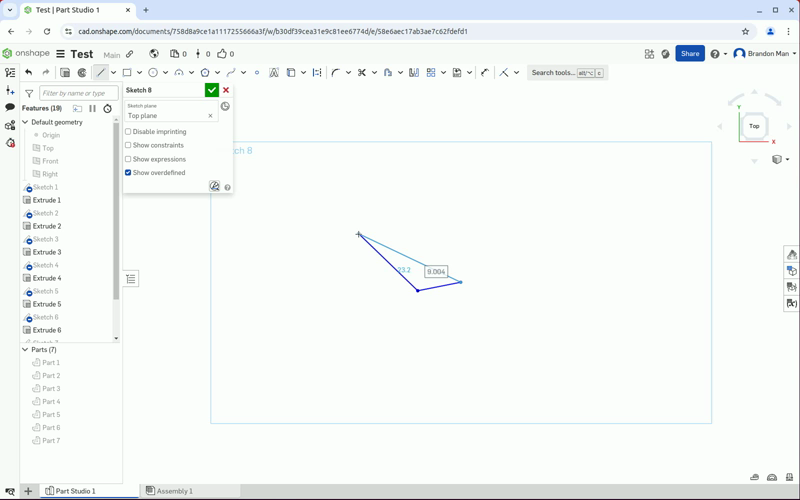
key(esc)
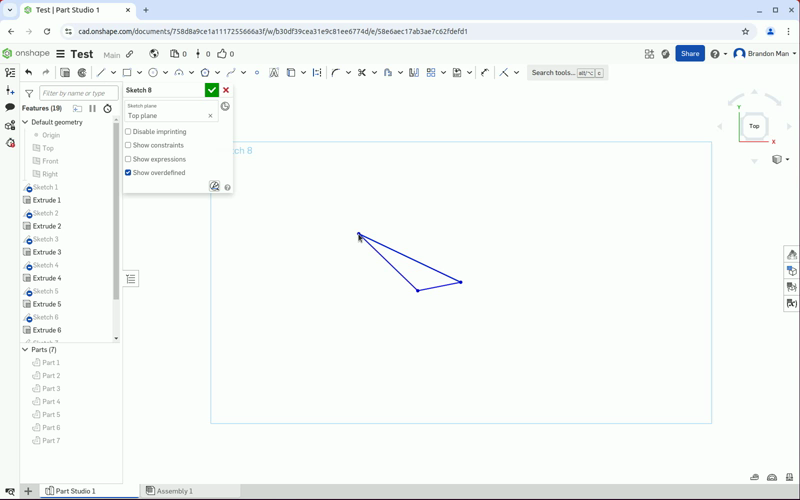
mouse_move(430, 270)
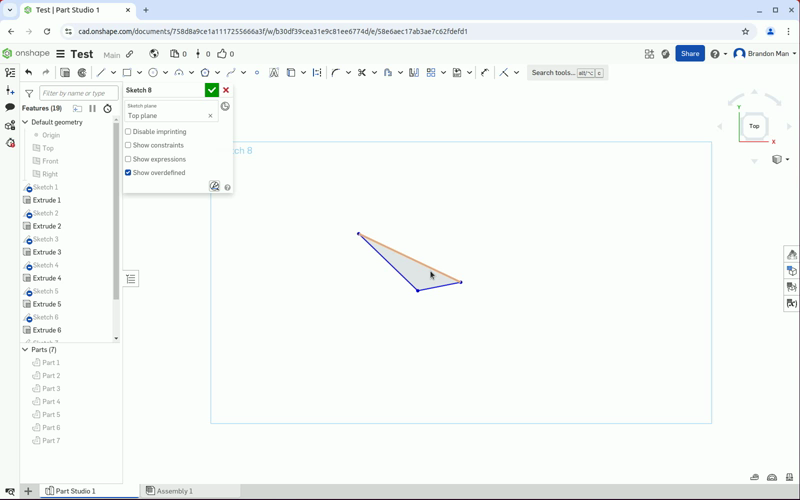
scroll(6)
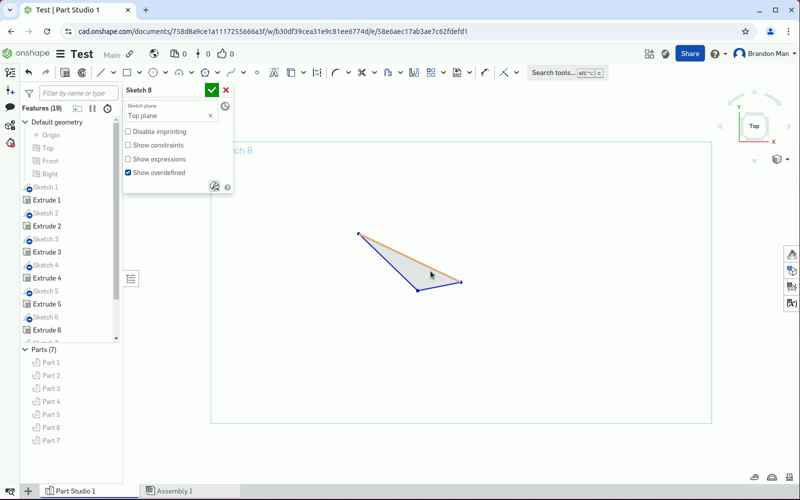
scroll(6)
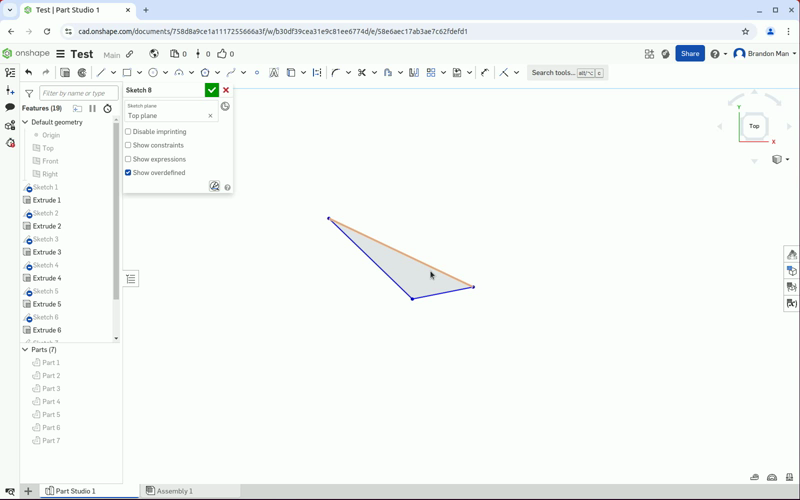
scroll(6)
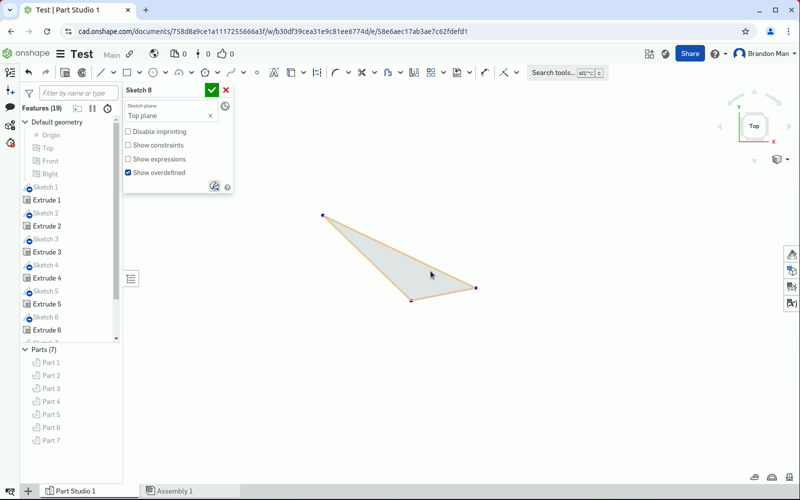
scroll(6)
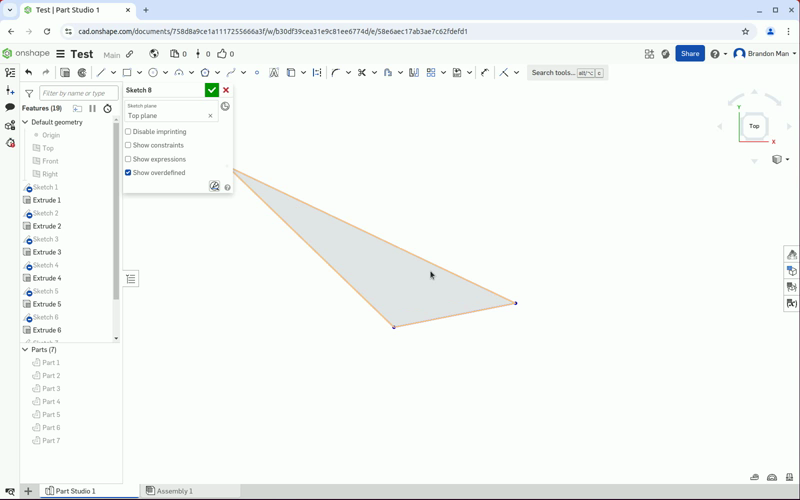
scroll(6)
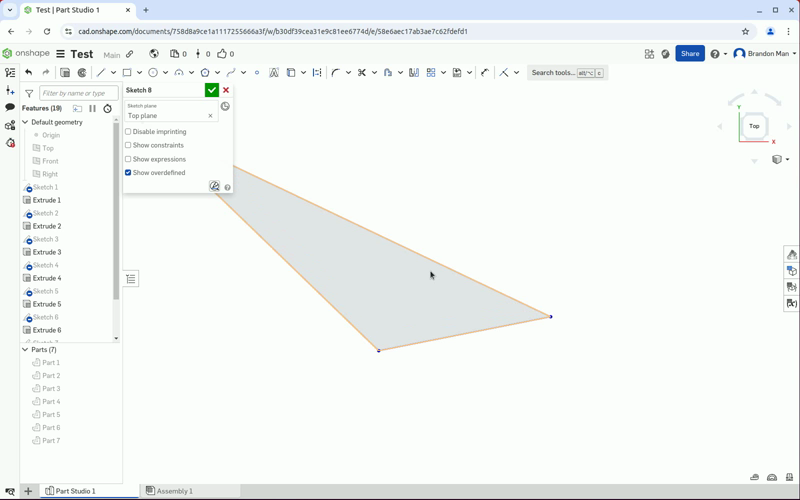
scroll(6)
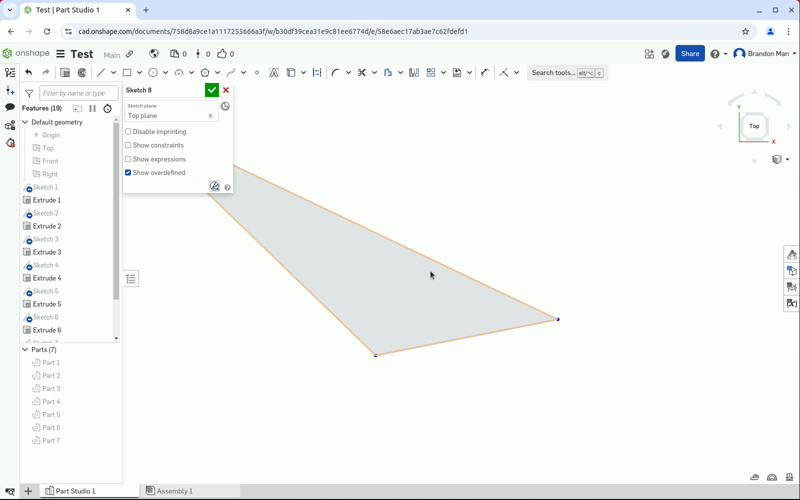
scroll(6)
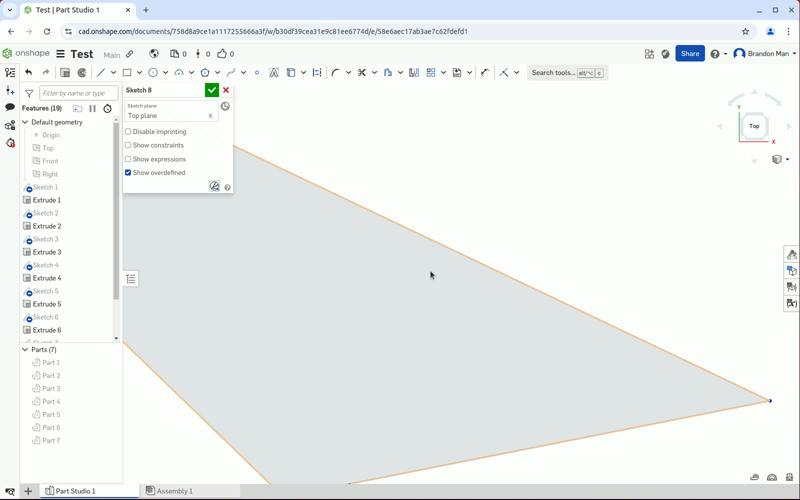
click(430, 270)
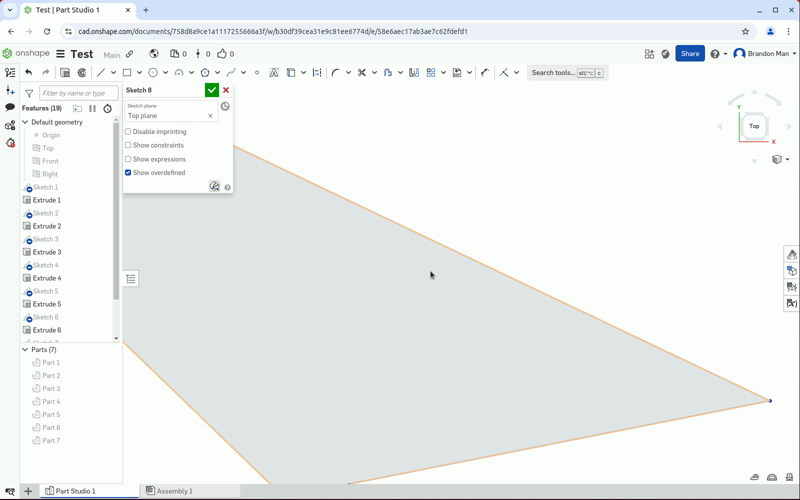
scroll(-6)
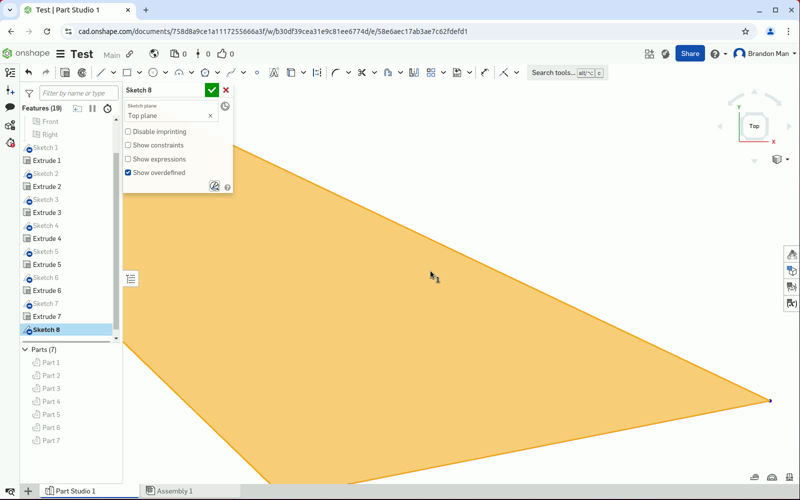
scroll(-6)
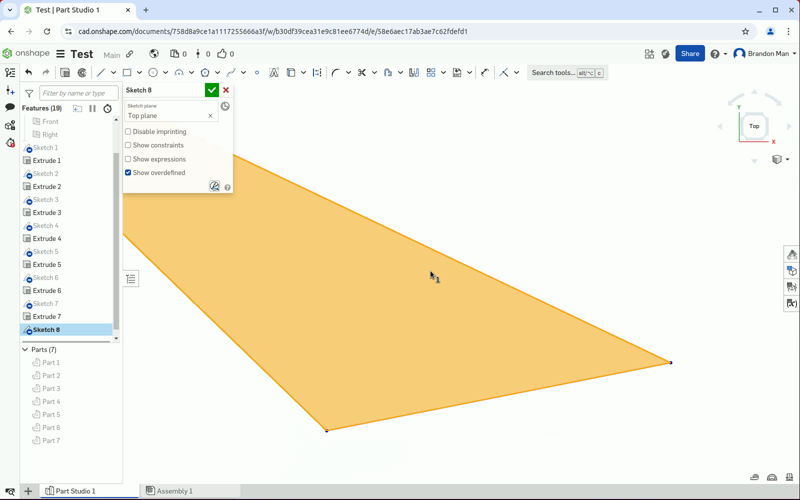
scroll(-6)
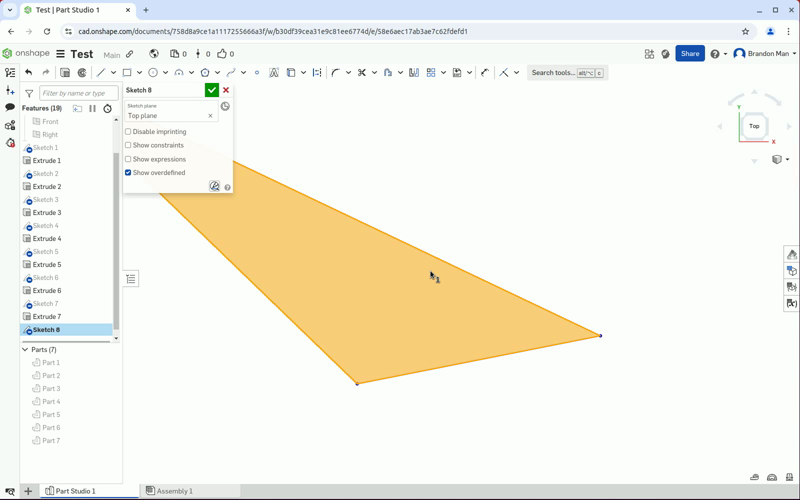
scroll(-6)
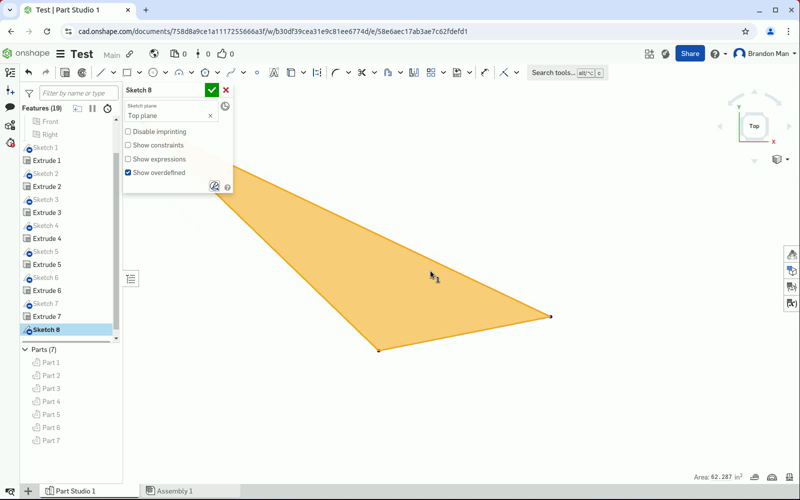
scroll(-6)
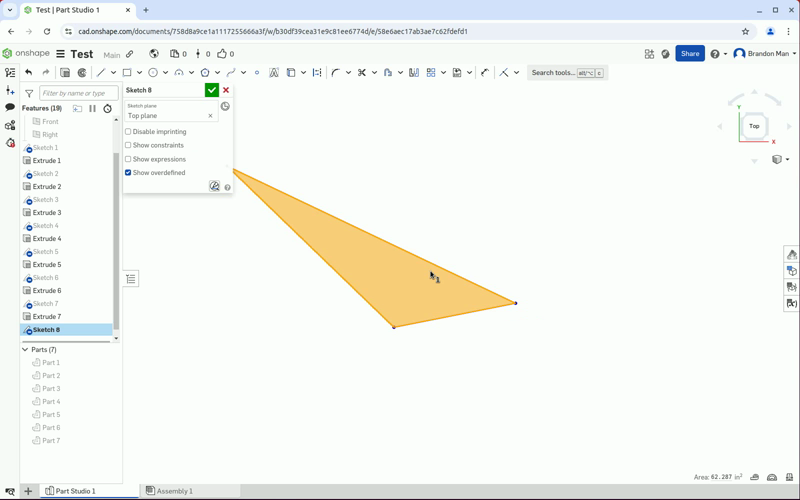
scroll(-6)
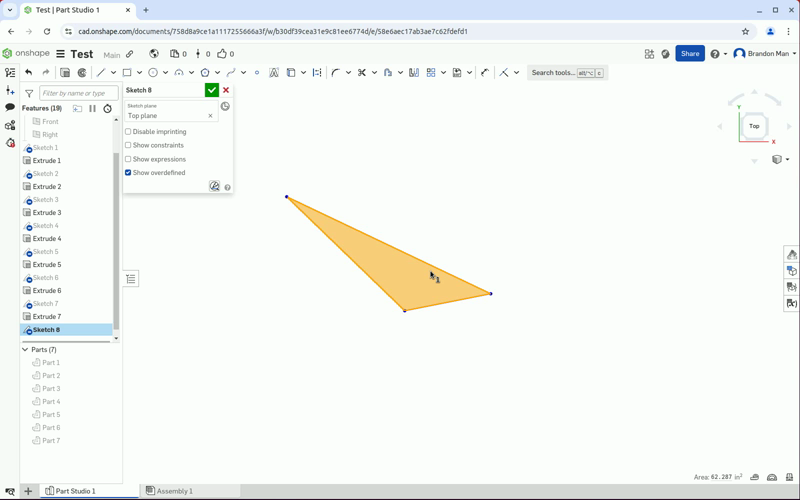
scroll(-6)
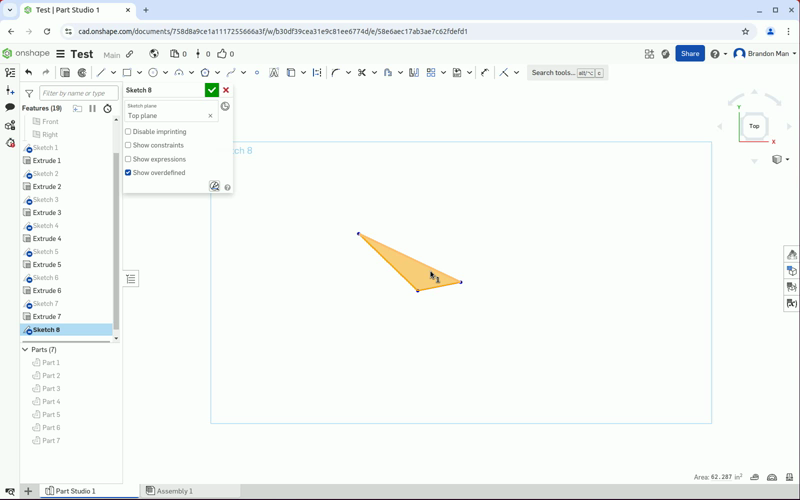
mouse_move(73, 352)
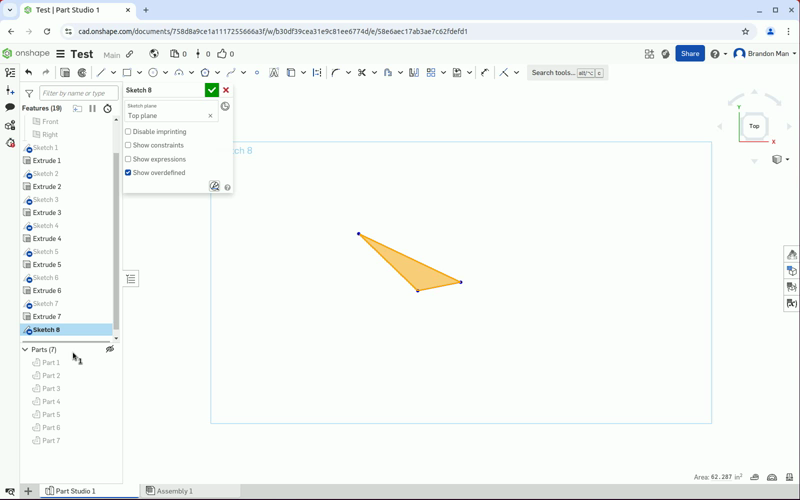
key(shift+y)
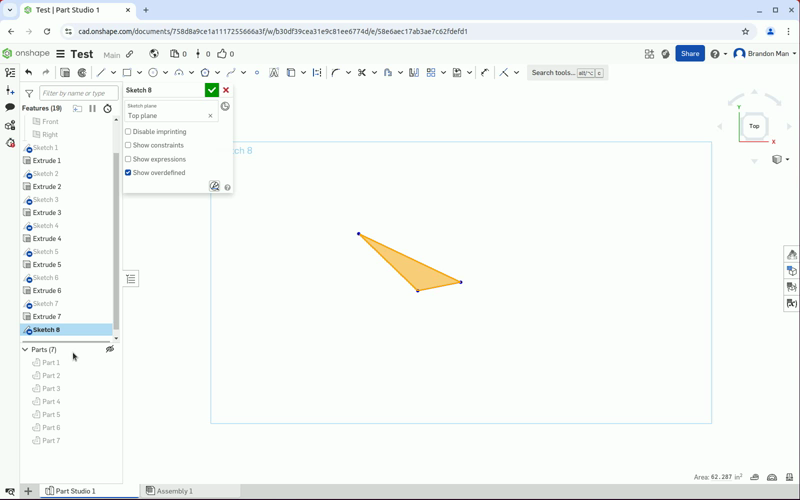
key(shift+e)
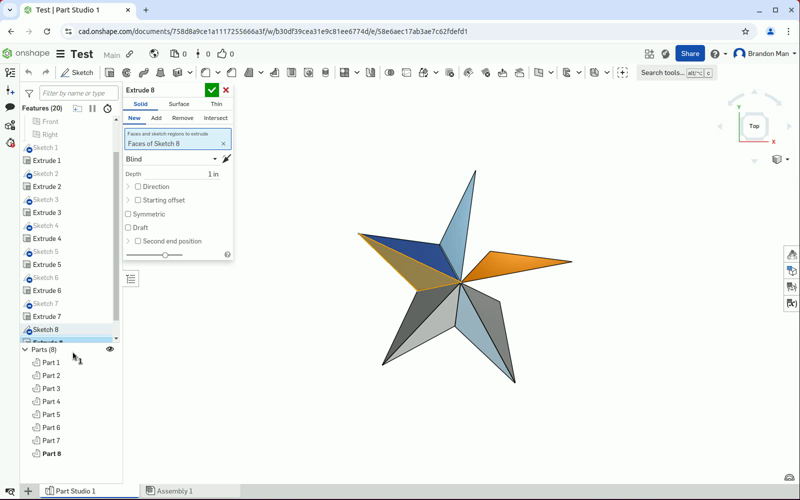
mouse_move(143, 106)
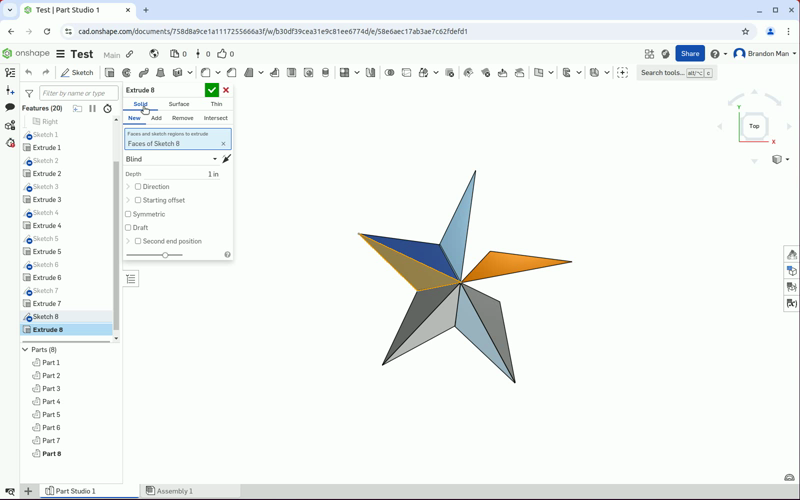
click(143, 106)
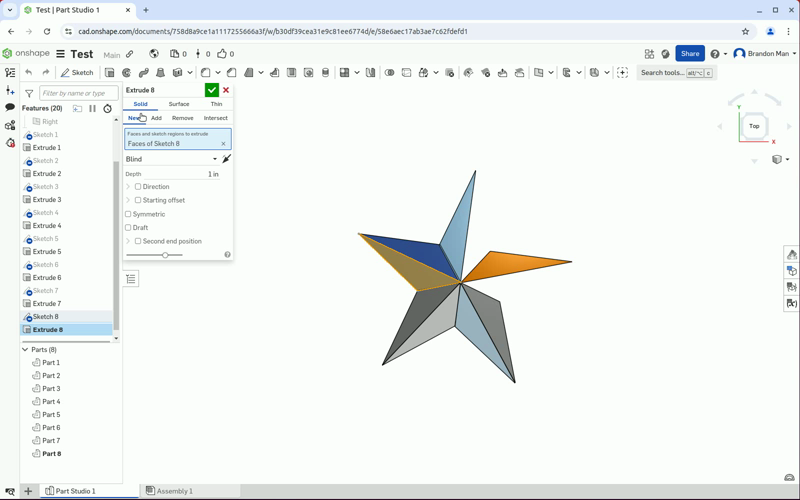
mouse_move(137, 120)
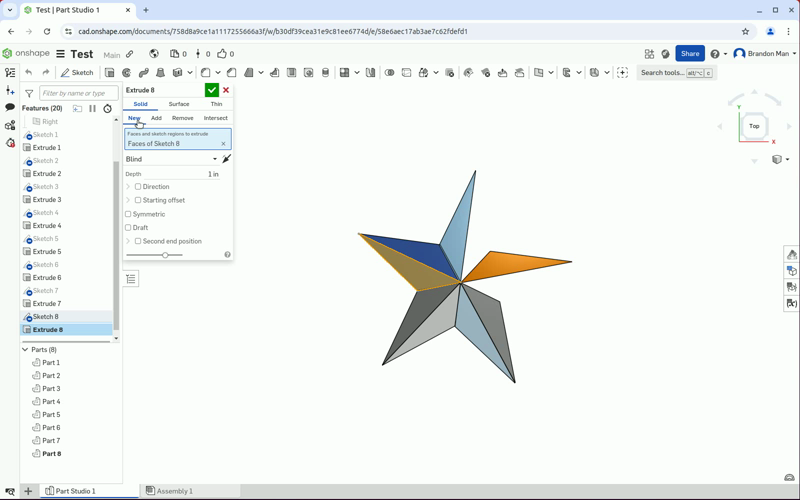
click(137, 120)
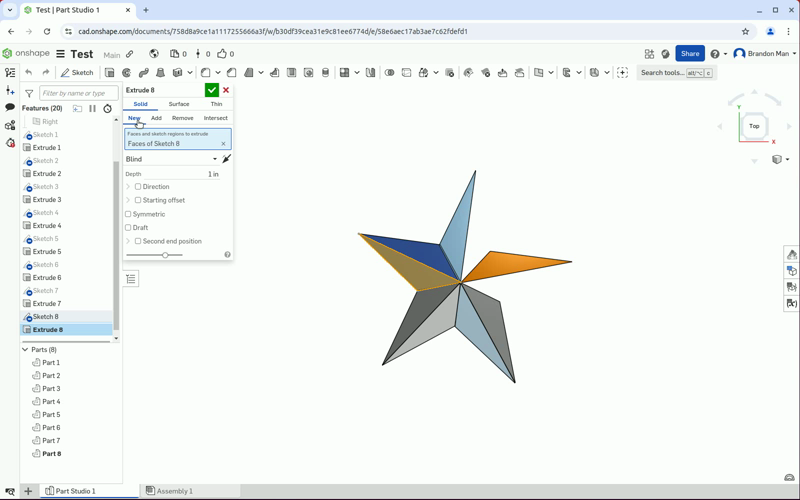
key(tab, 4)
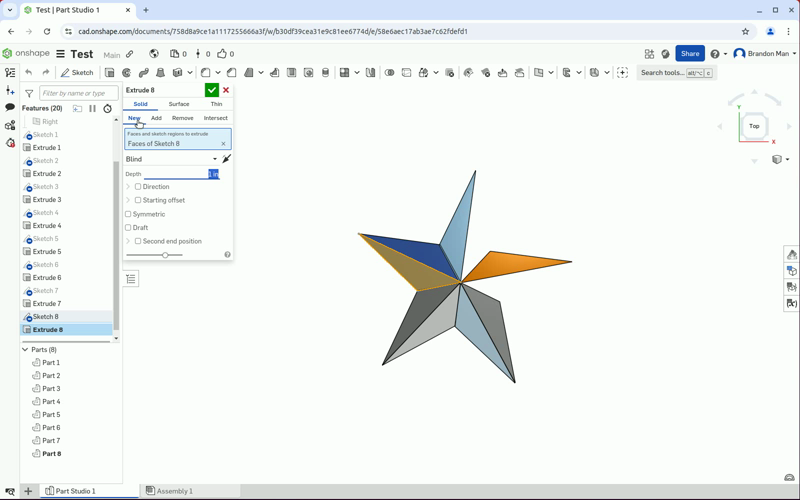
text(22.145)
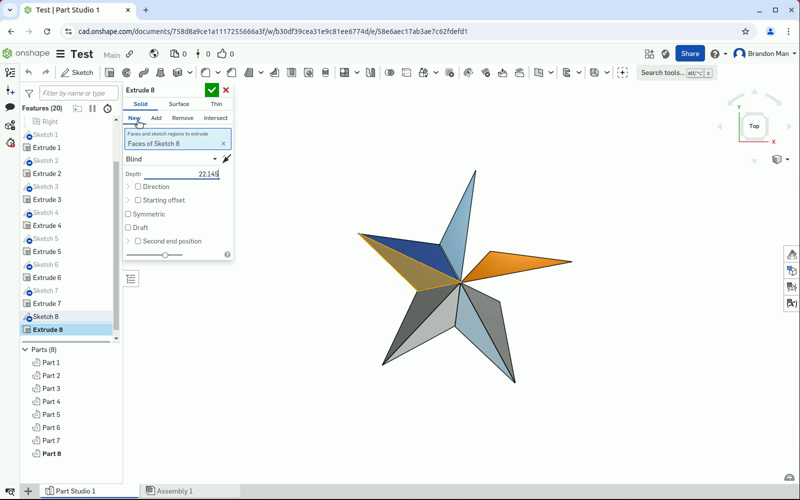
key(tab, 3)
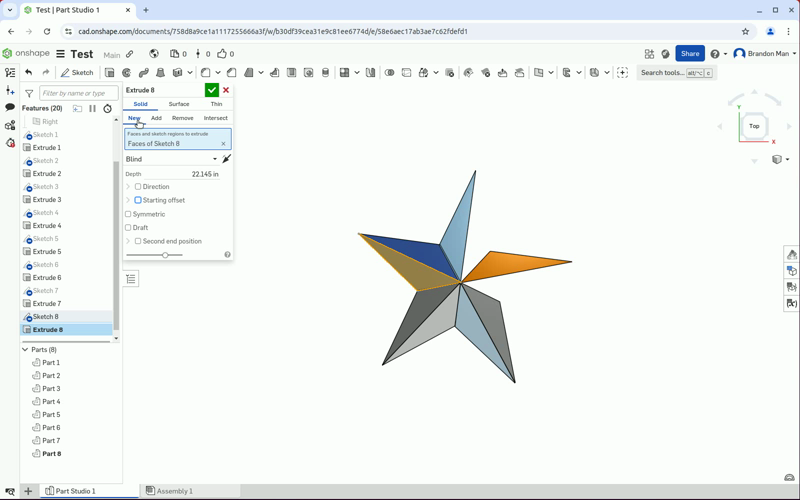
key(tab, 2)
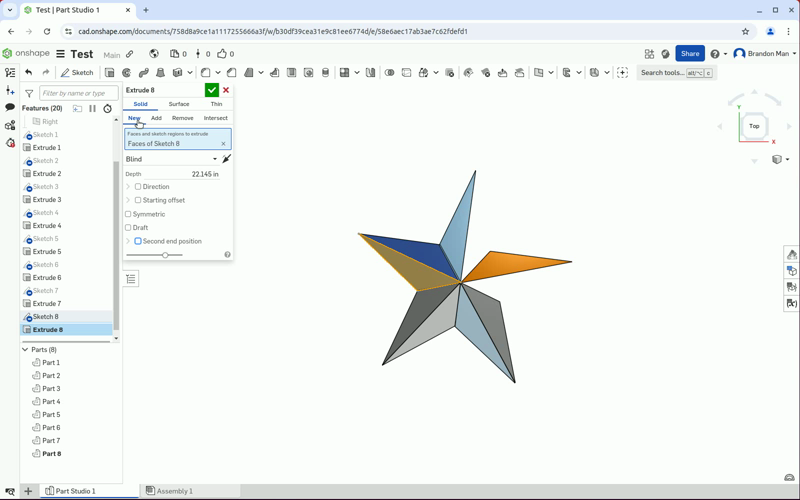
key(space)
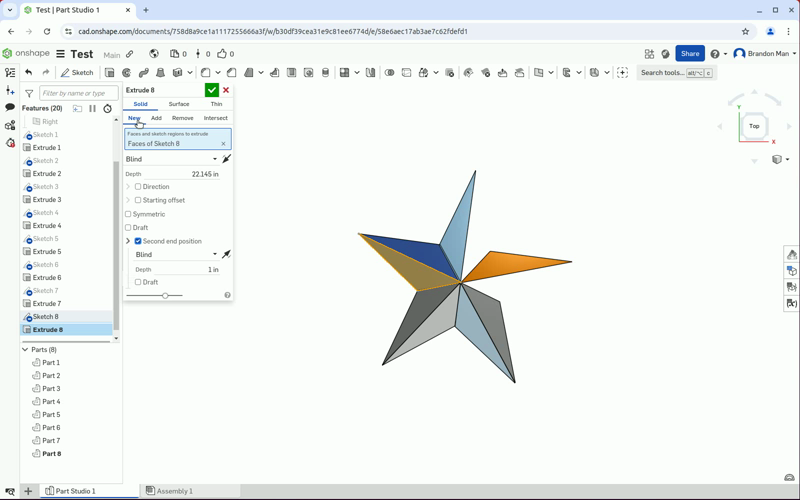
key(tab, 3)
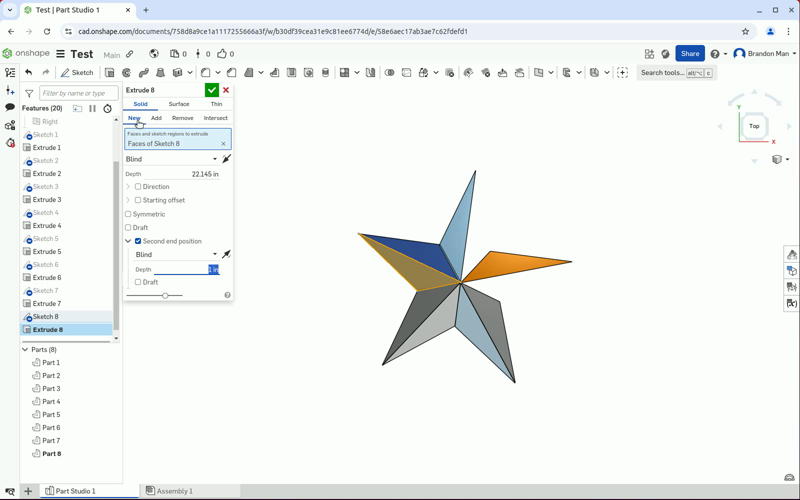
text(22.145)
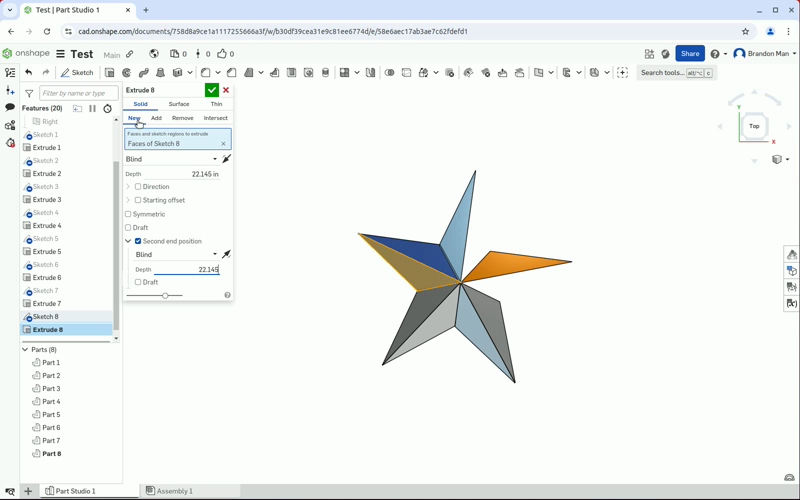
key(enter)
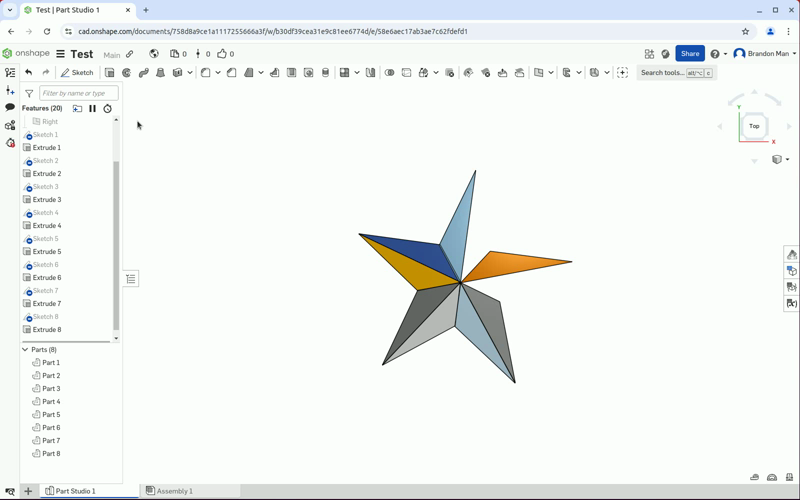
key(shift+h)
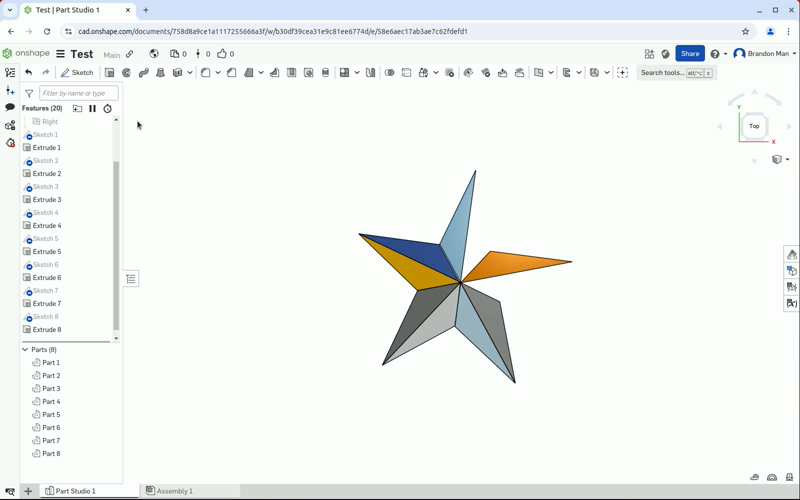
key(shift+h)
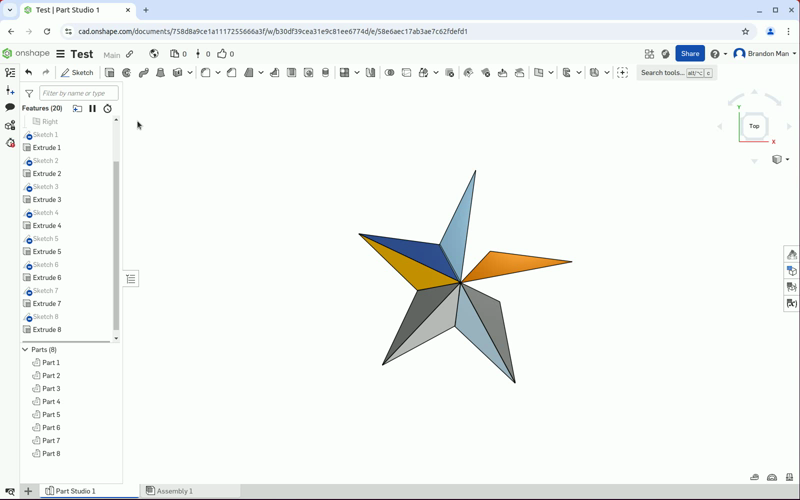
mouse_move(69, 137)
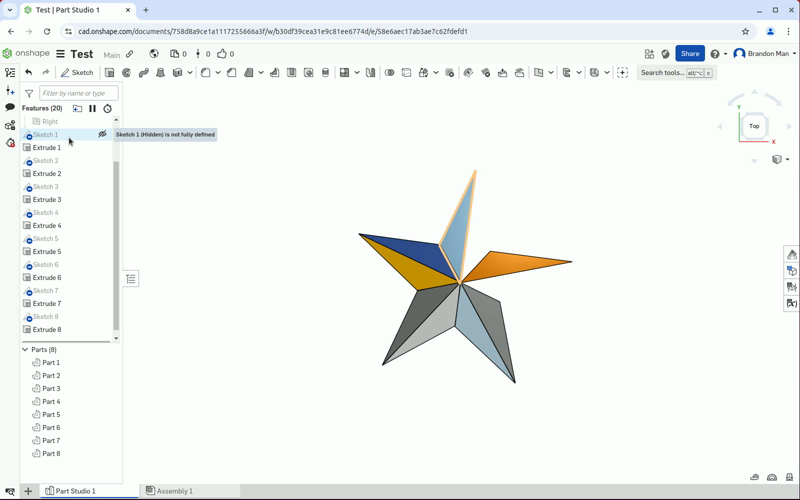
click(69, 137)
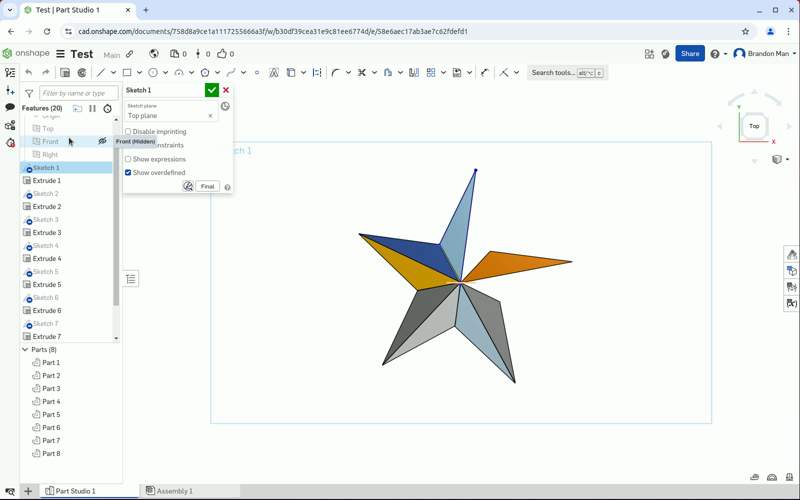
mouse_move(229, 92)
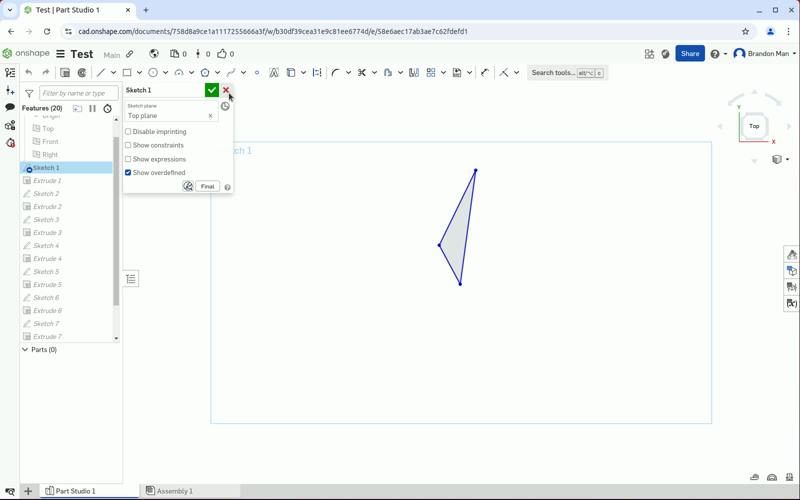
click(229, 92)
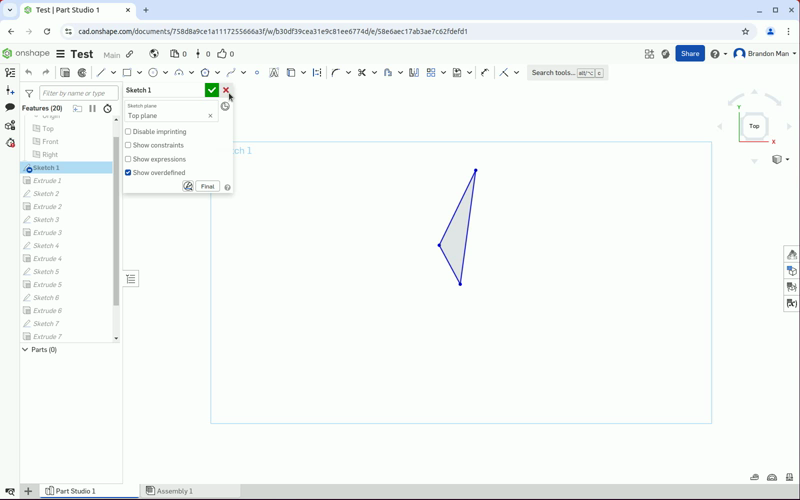
key(shift+s)
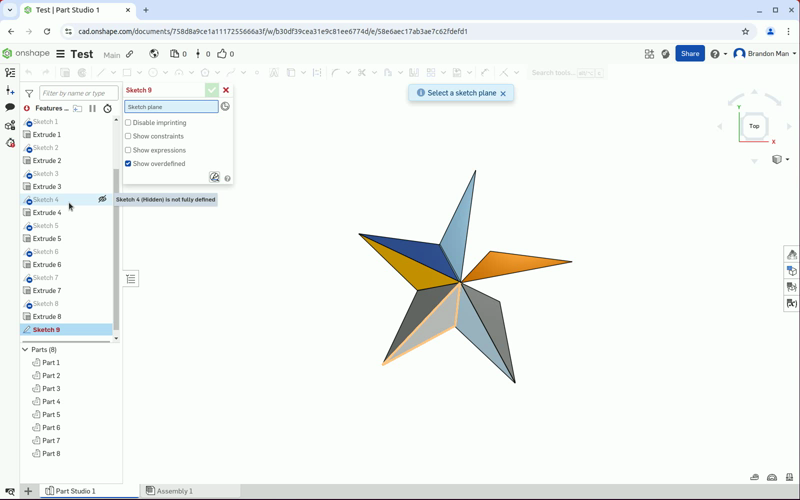
scroll(3)
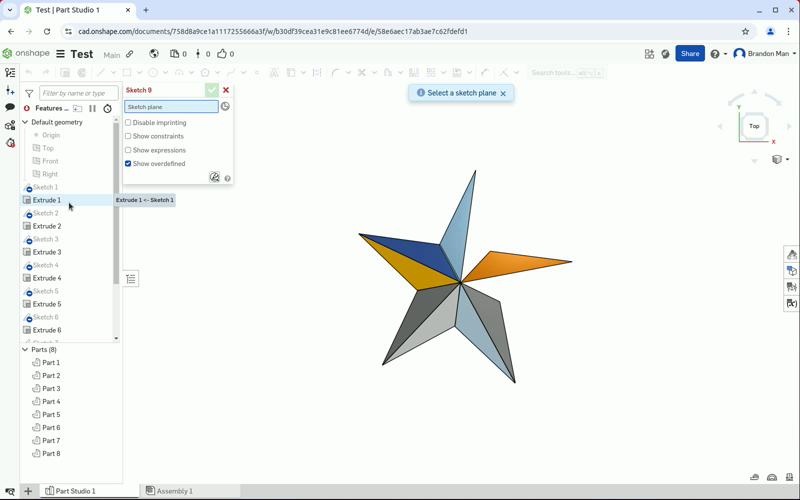
mouse_move(69, 150)
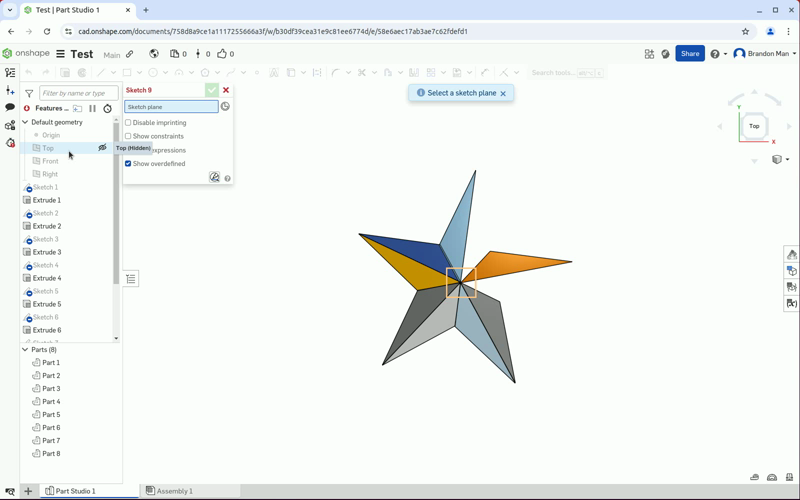
click(69, 150)
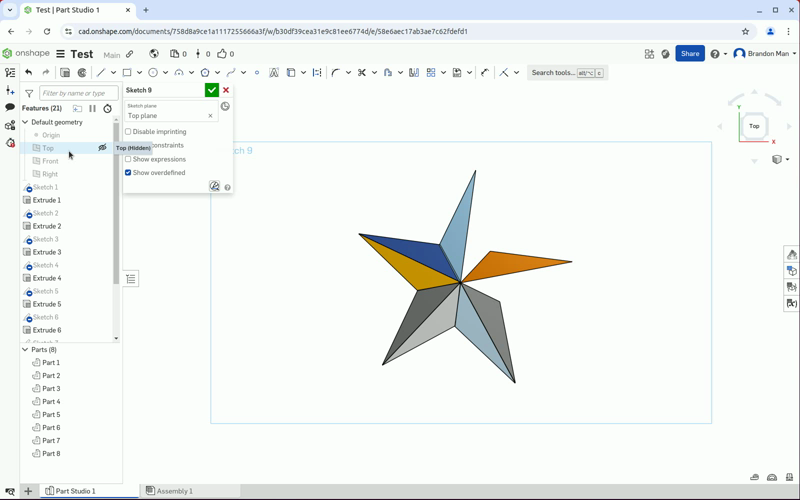
mouse_move(73, 352)
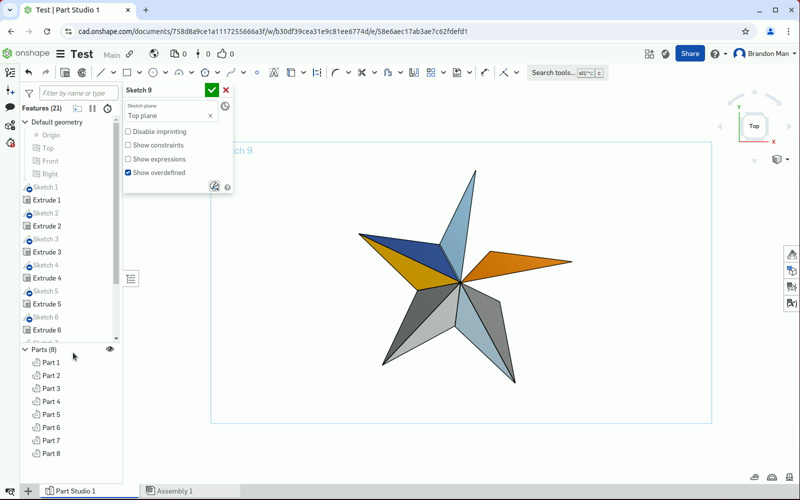
key(y)
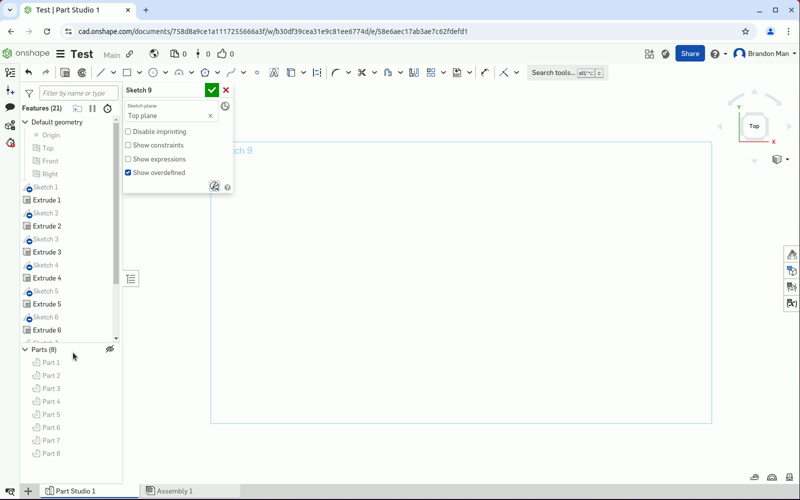
key(l)
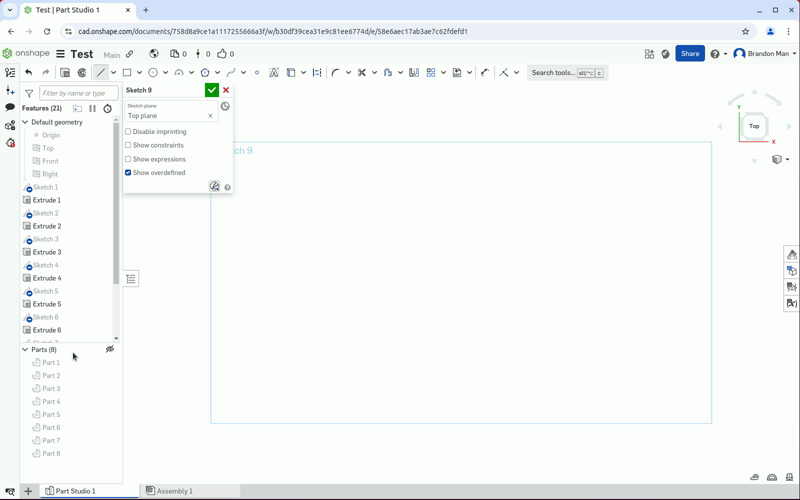
key_down(shift)
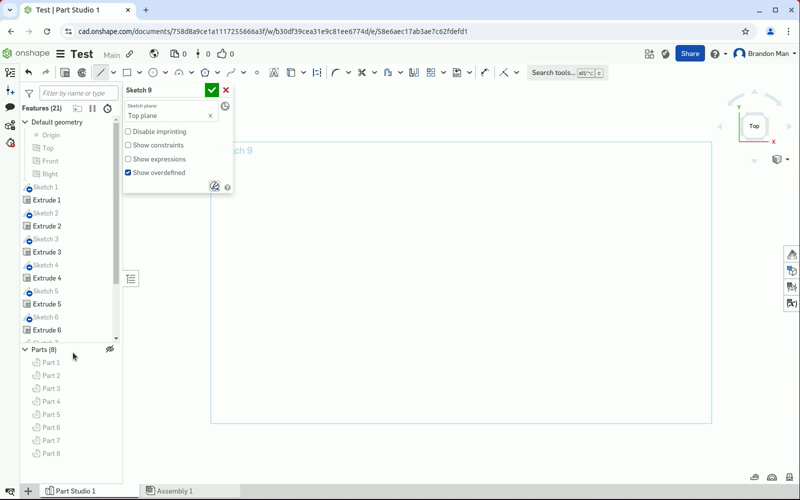
mouse_move(460, 282)
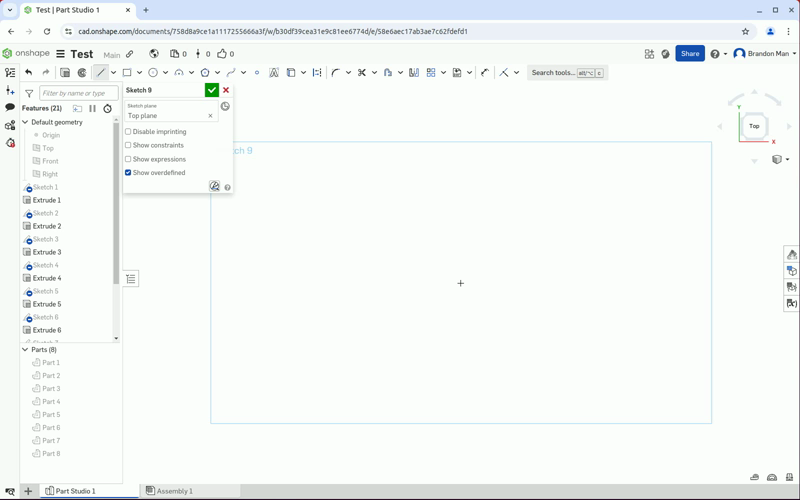
click(460, 282)
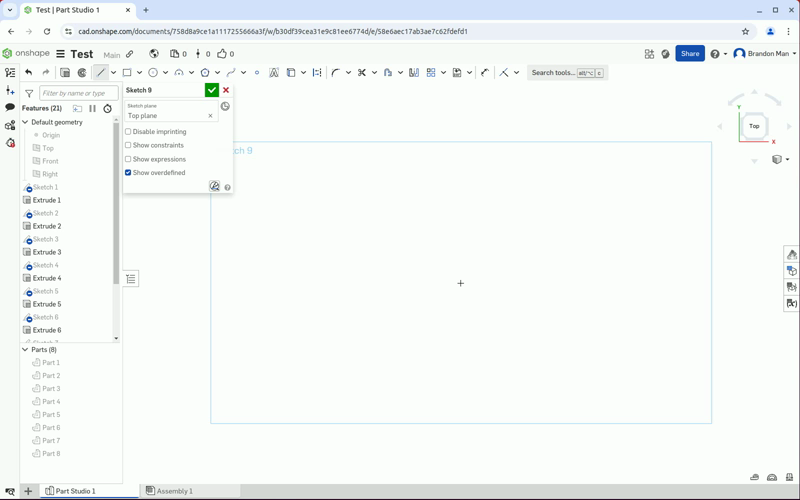
key_up(shift)
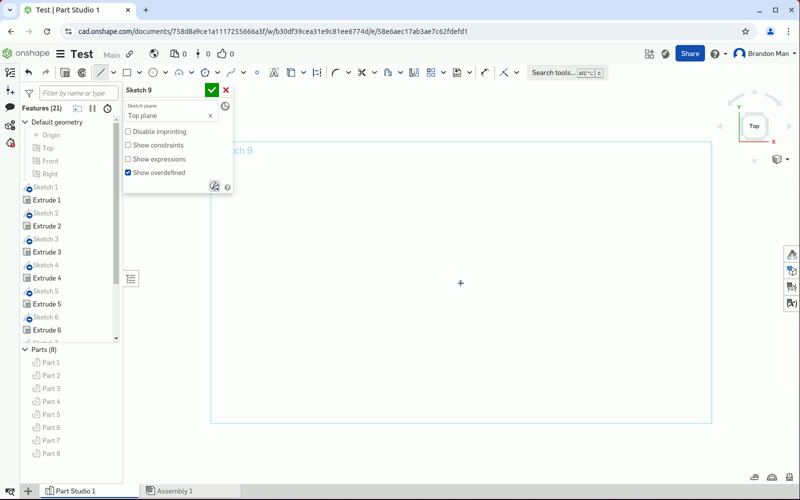
key_down(shift)
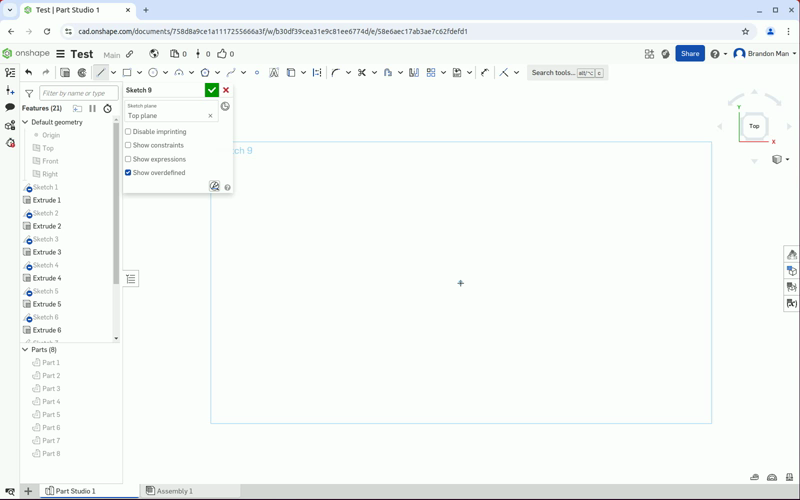
mouse_move(490, 282)
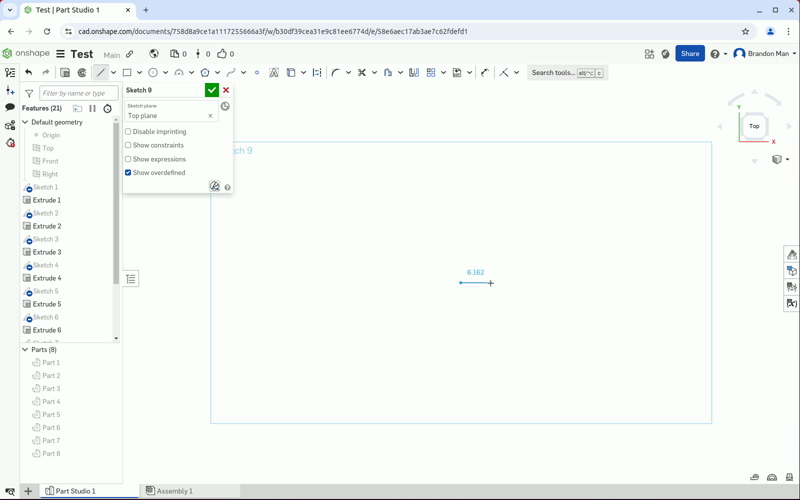
mouse_move(499, 301)
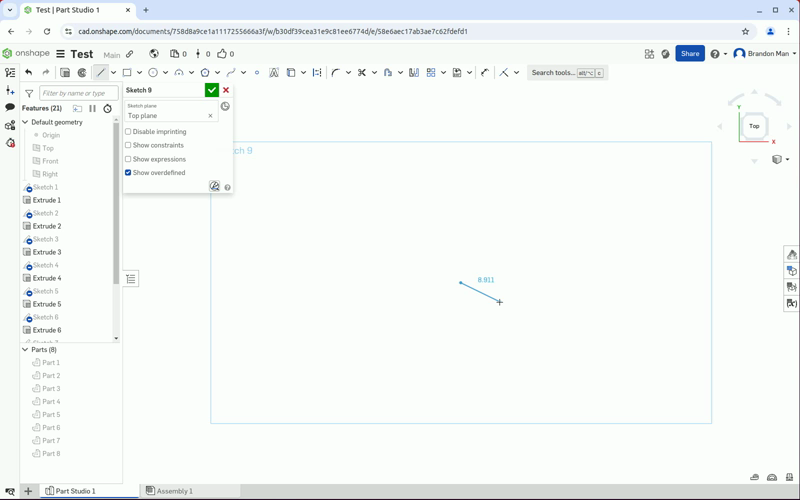
click(499, 301)
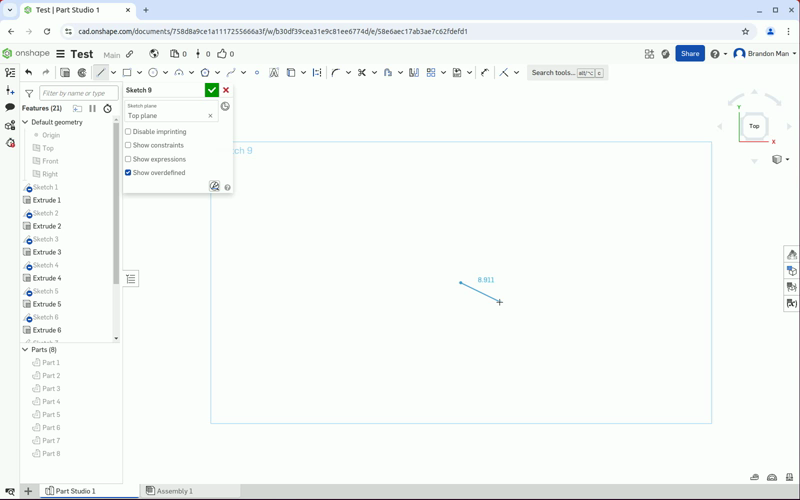
key_up(shift)
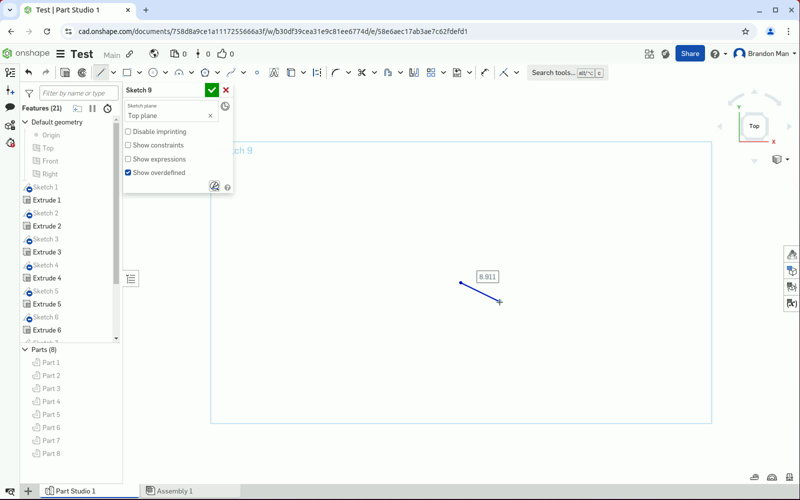
key_down(shift)
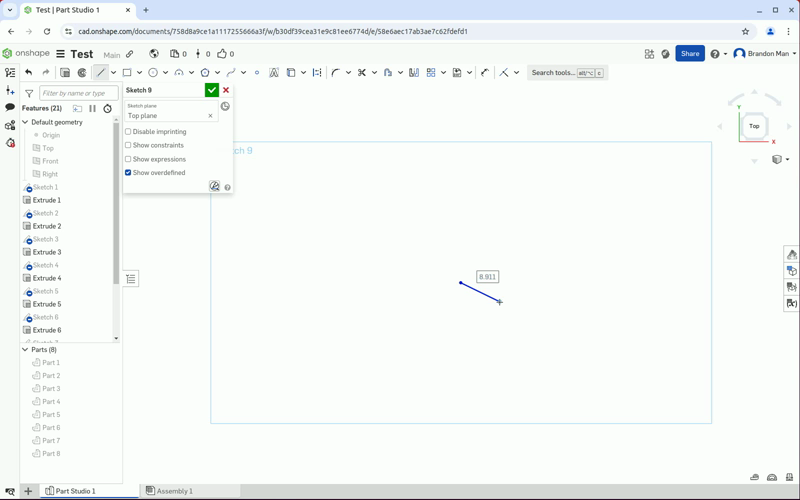
mouse_move(572, 261)
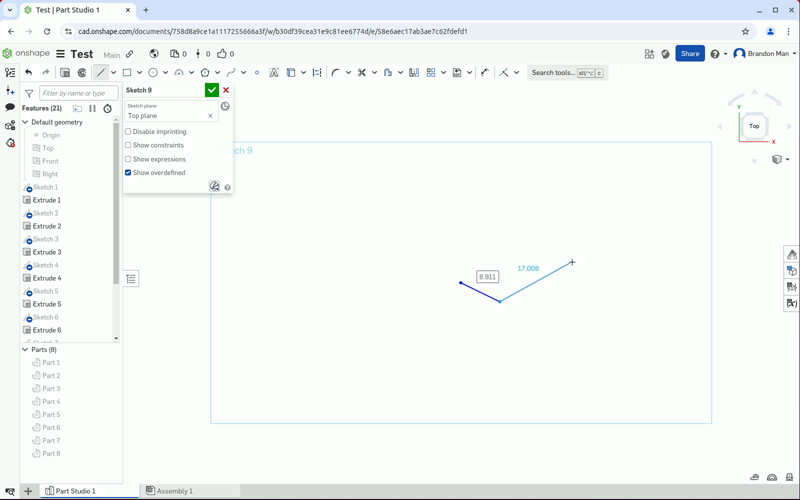
click(572, 261)
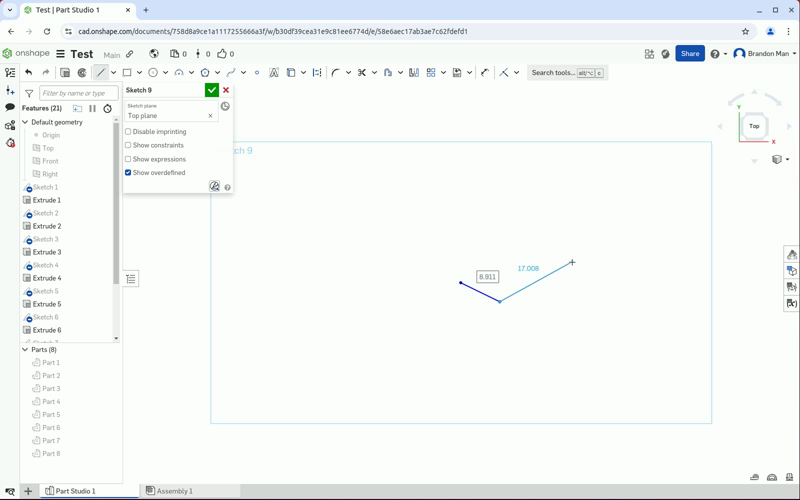
key_up(shift)
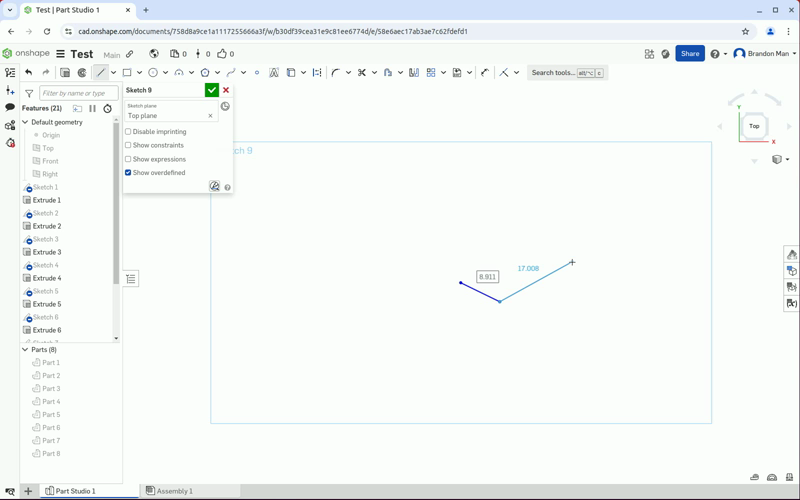
key_down(shift)
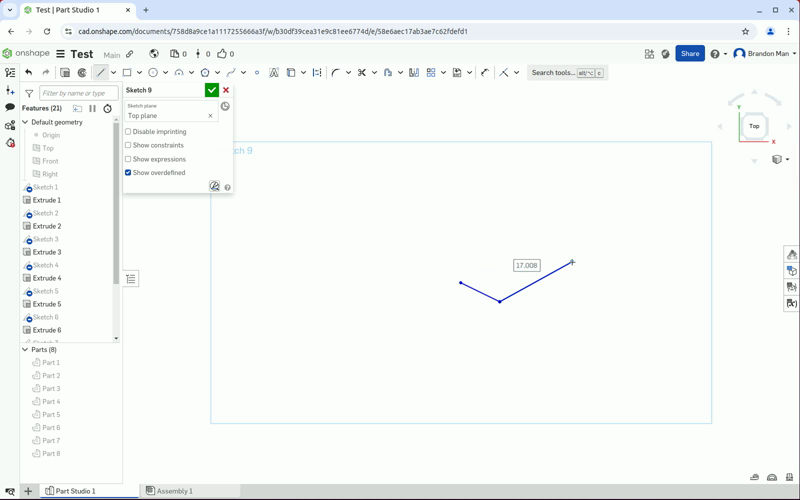
mouse_move(460, 282)
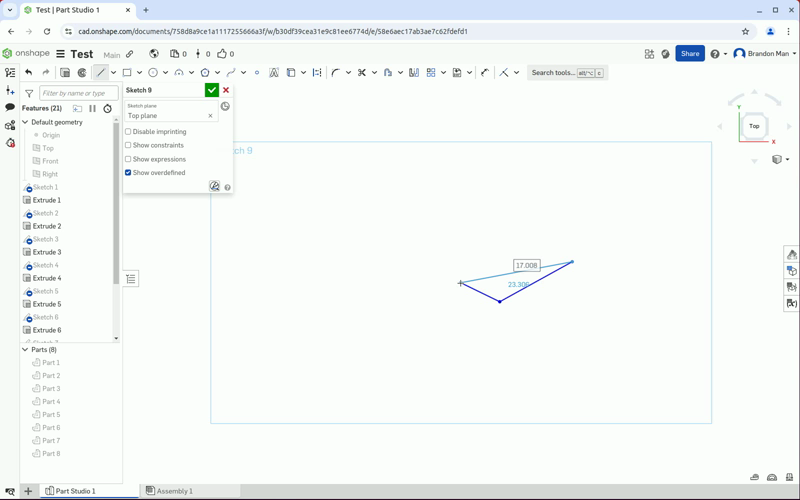
key_up(shift)
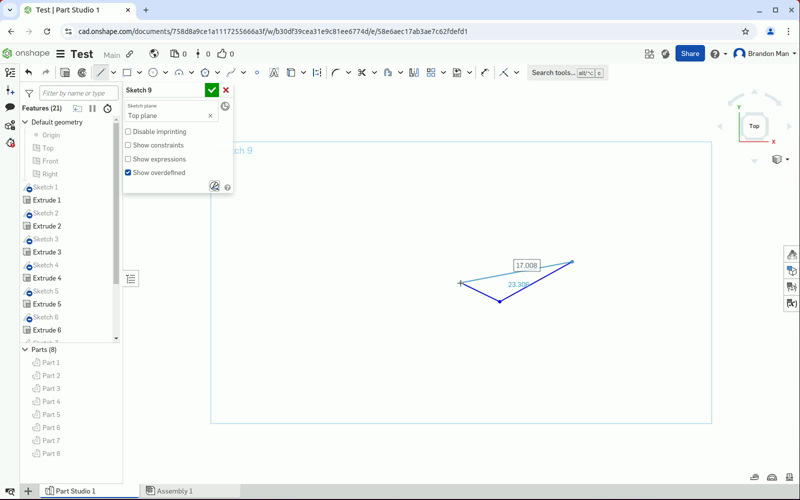
click(460, 282)
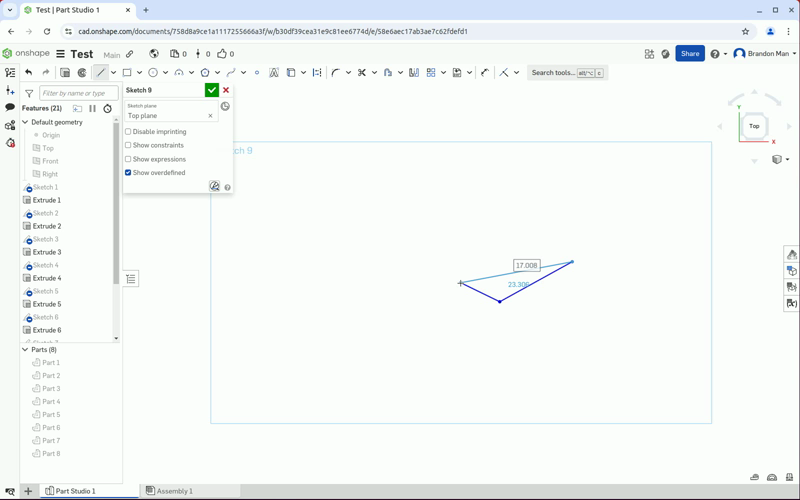
key(esc)
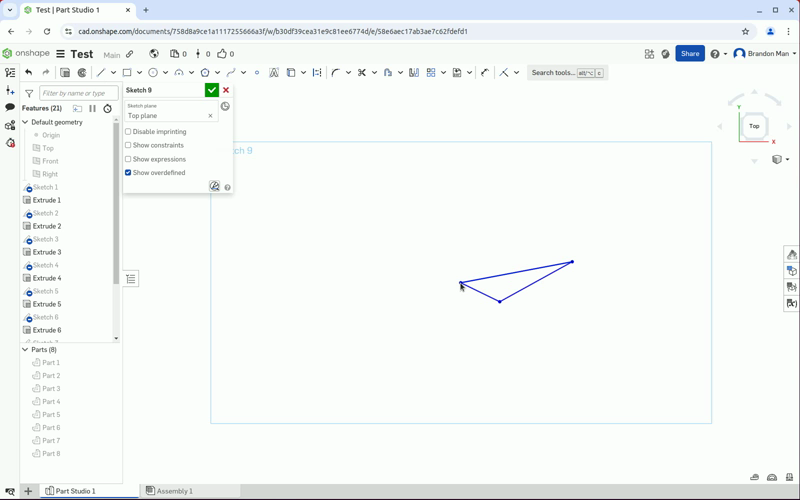
mouse_move(531, 280)
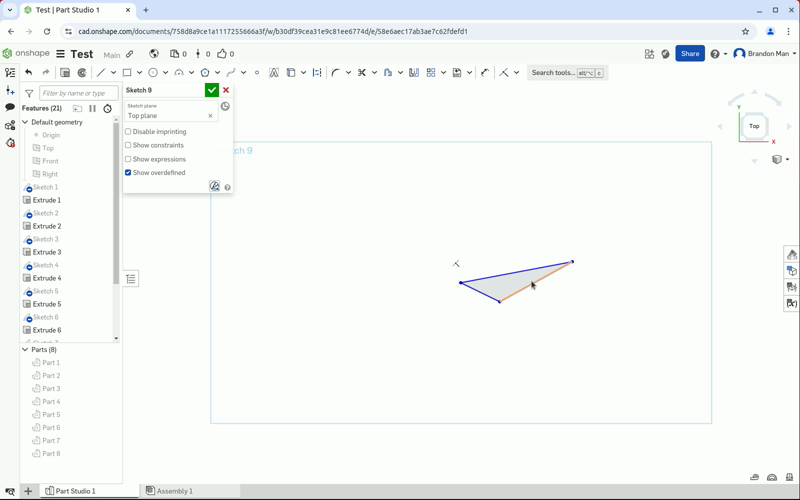
scroll(6)
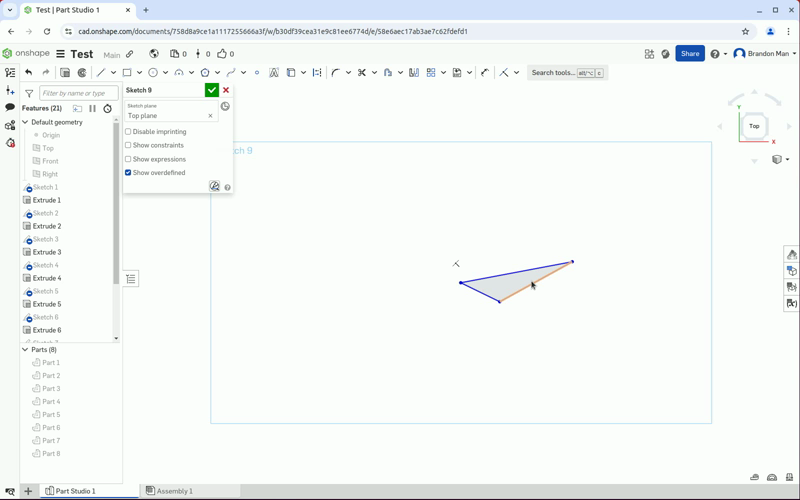
scroll(6)
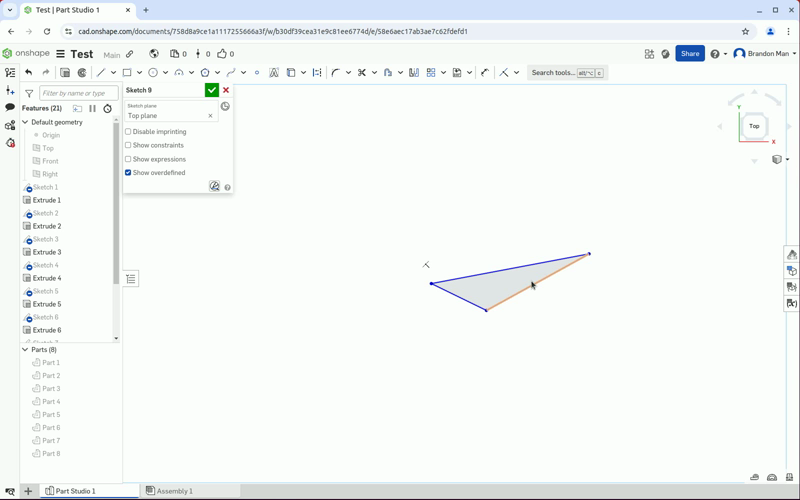
scroll(6)
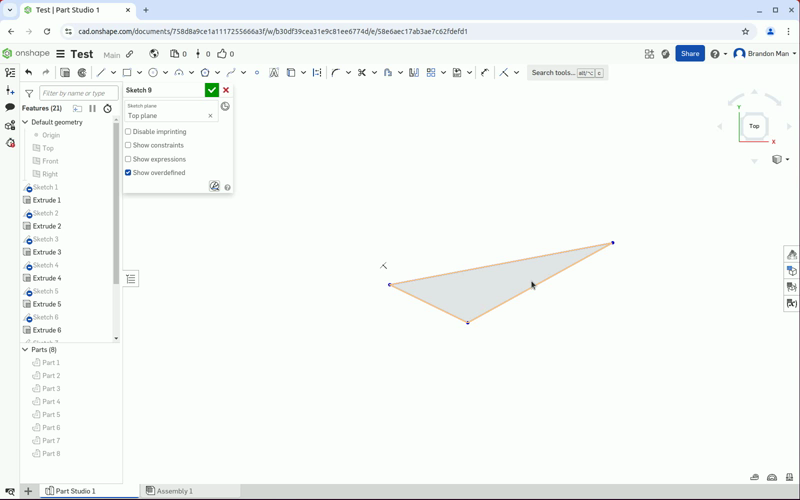
scroll(6)
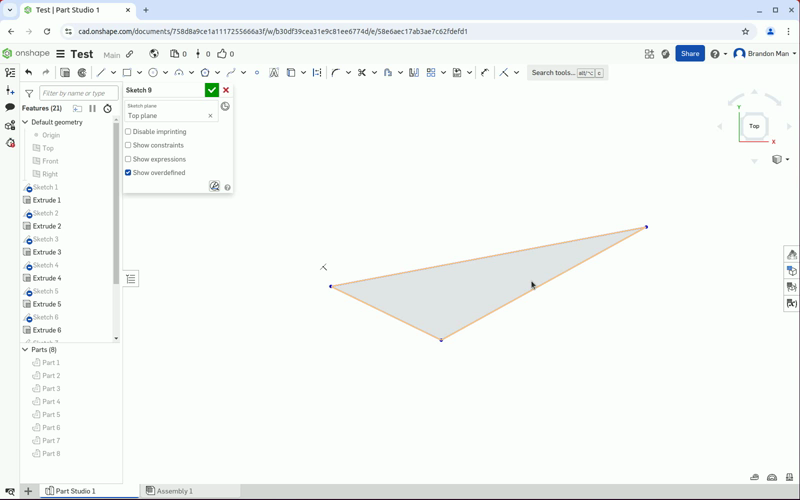
scroll(6)
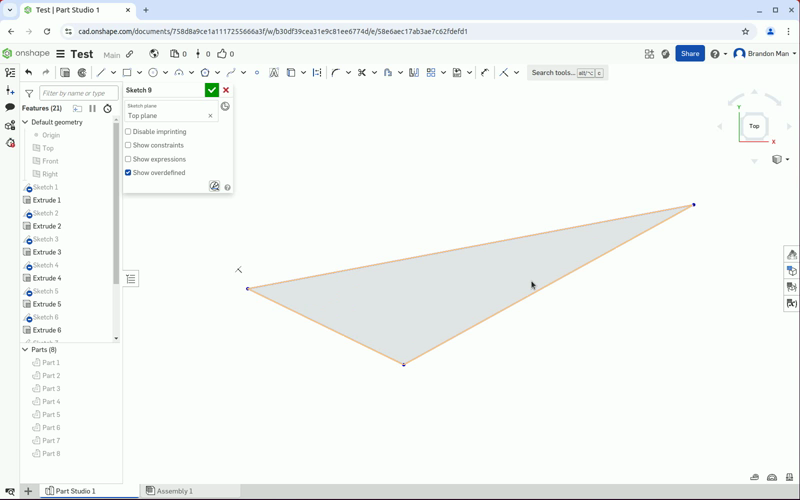
scroll(6)
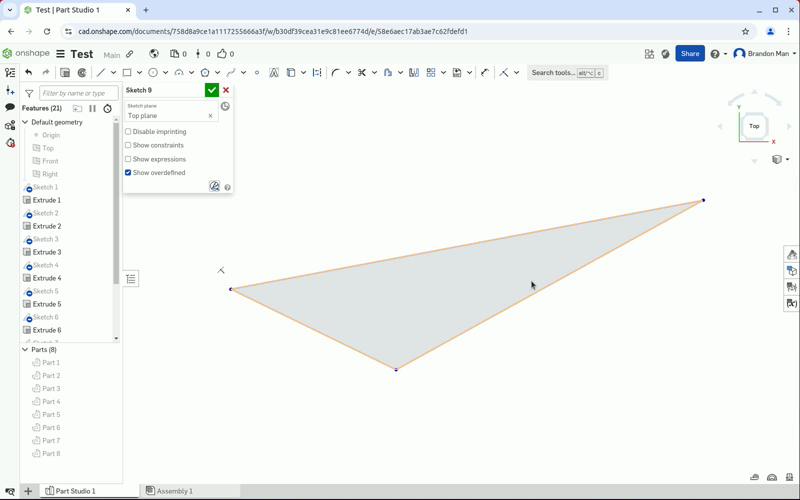
scroll(6)
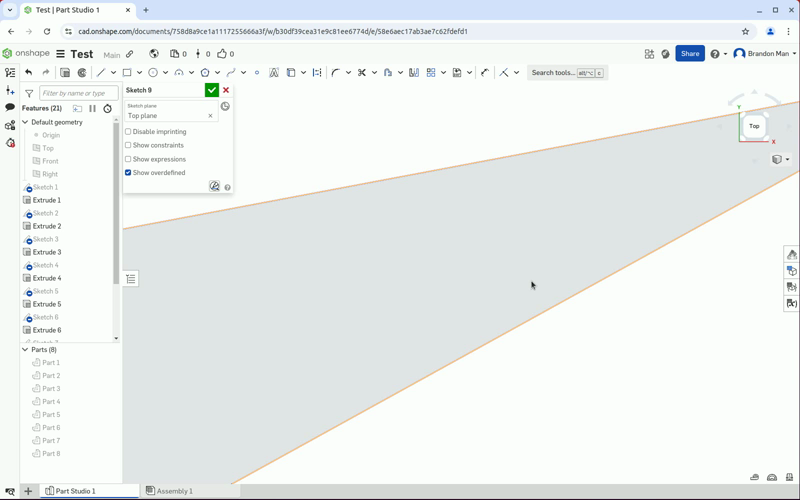
click(531, 280)
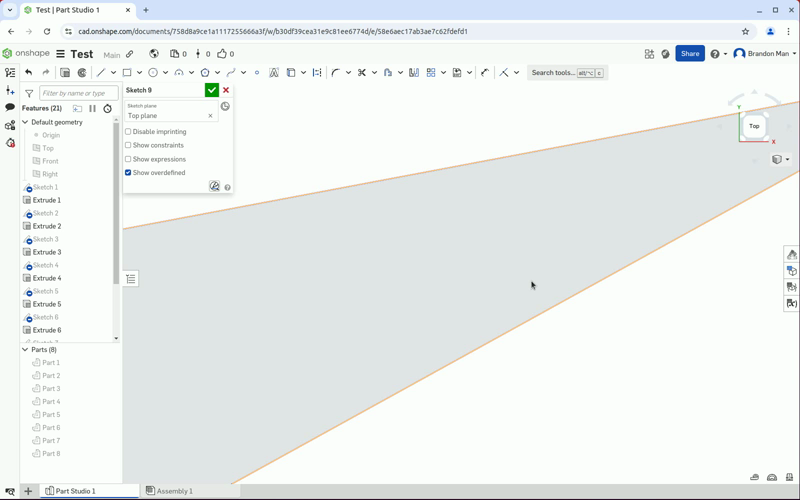
scroll(-6)
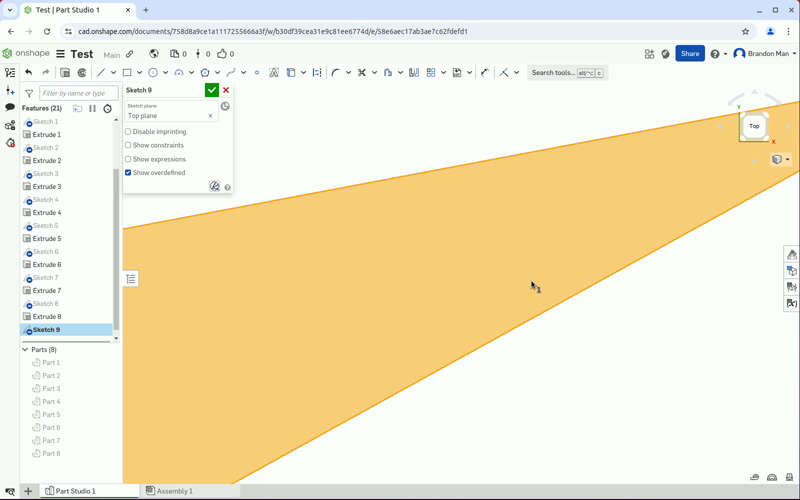
scroll(-6)
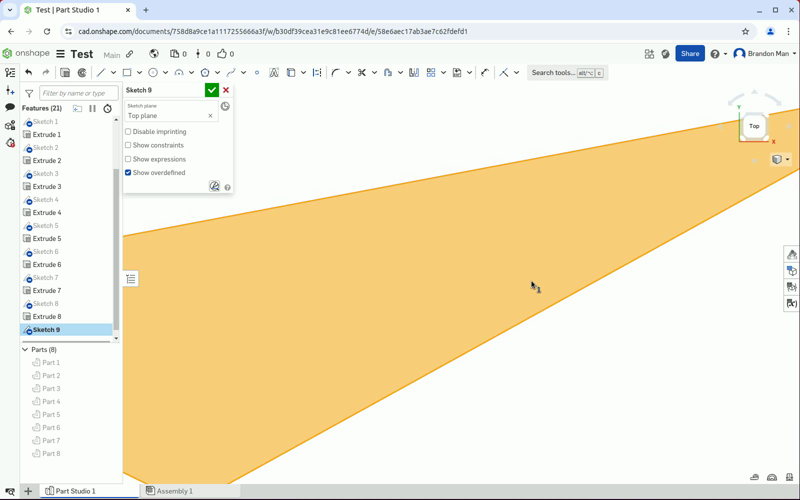
scroll(-6)
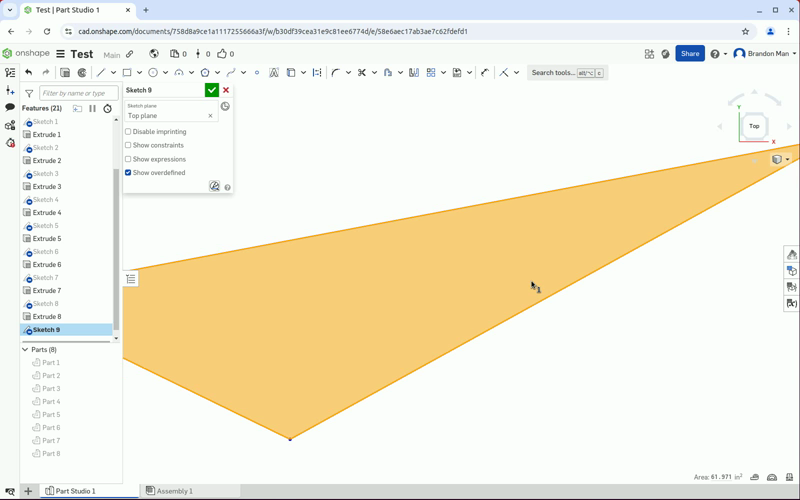
scroll(-6)
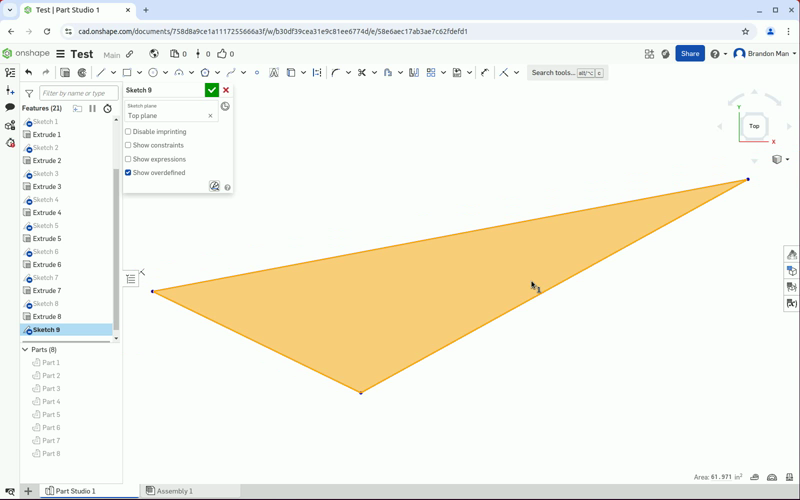
scroll(-6)
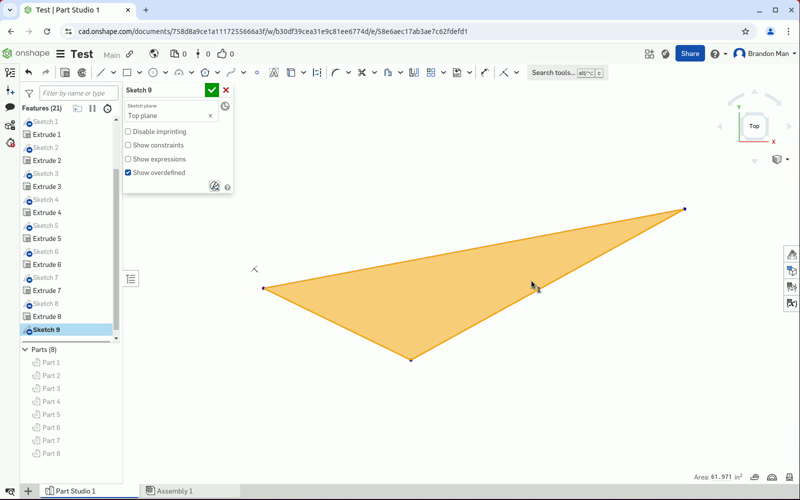
scroll(-6)
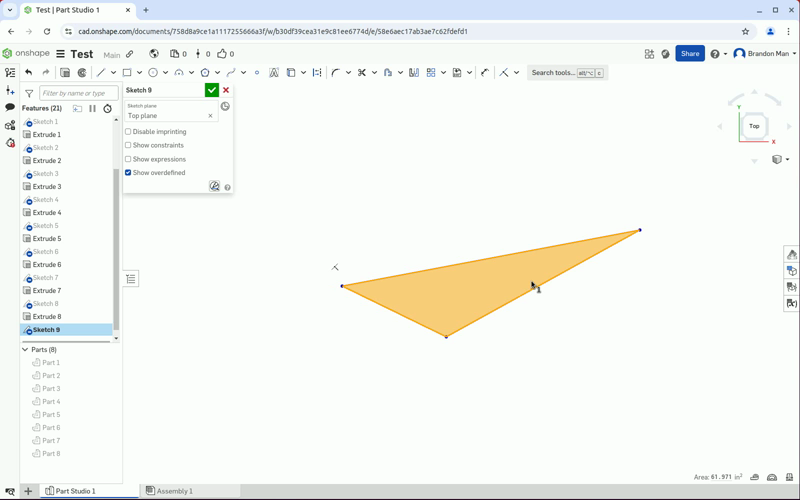
scroll(-6)
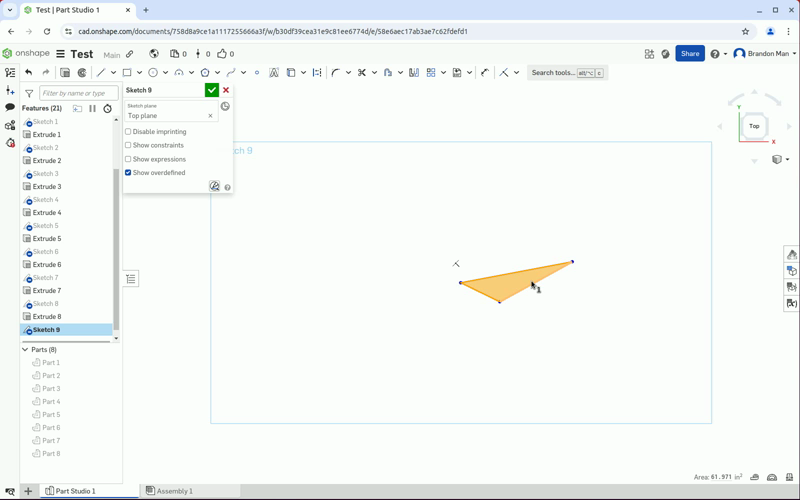
mouse_move(73, 352)
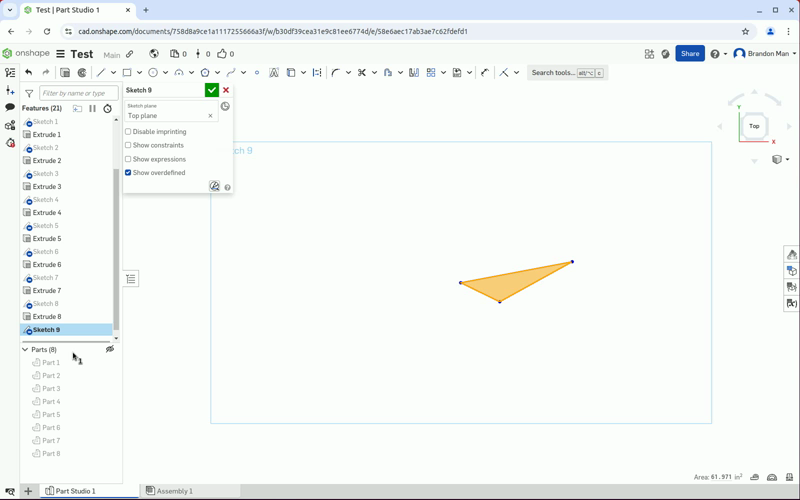
key(shift+y)
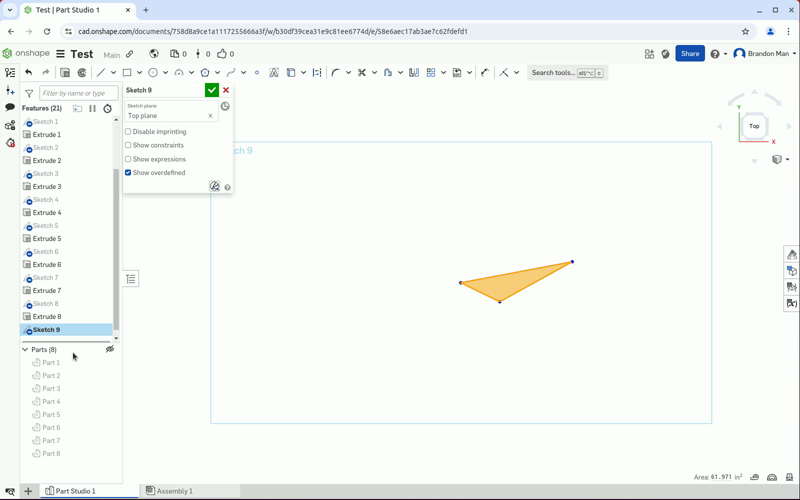
key(shift+e)
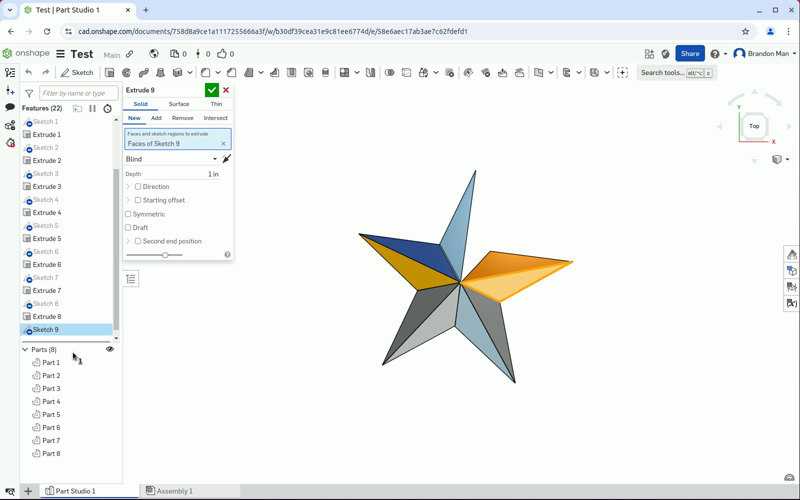
mouse_move(143, 106)
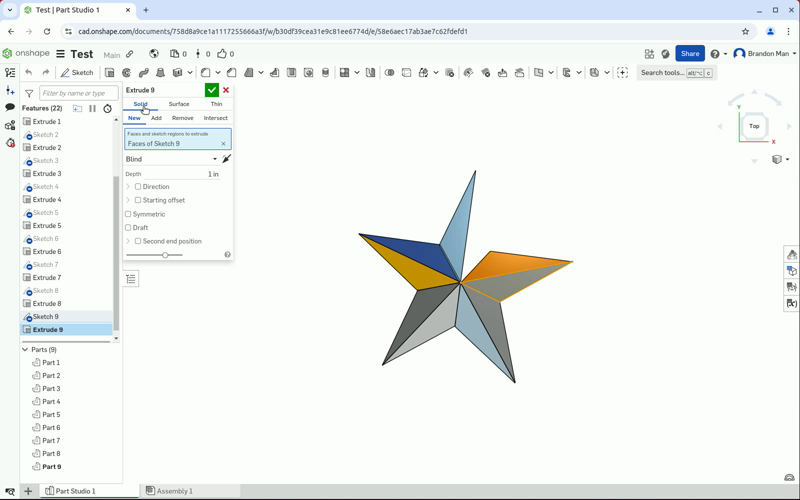
click(143, 106)
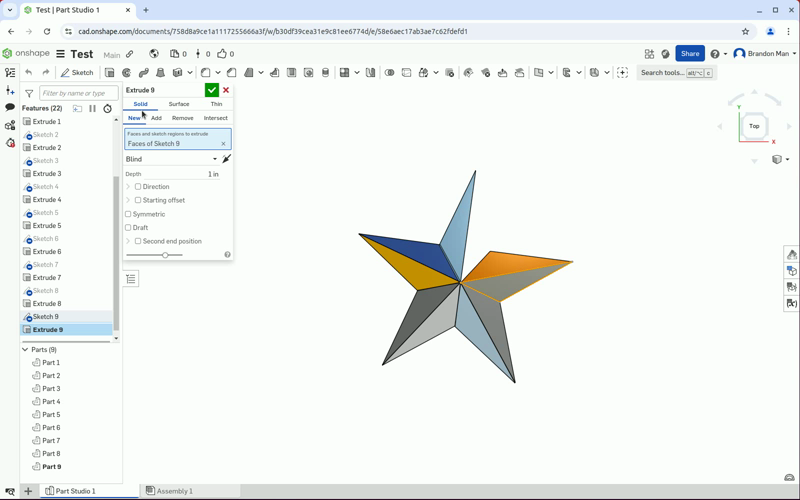
mouse_move(137, 120)
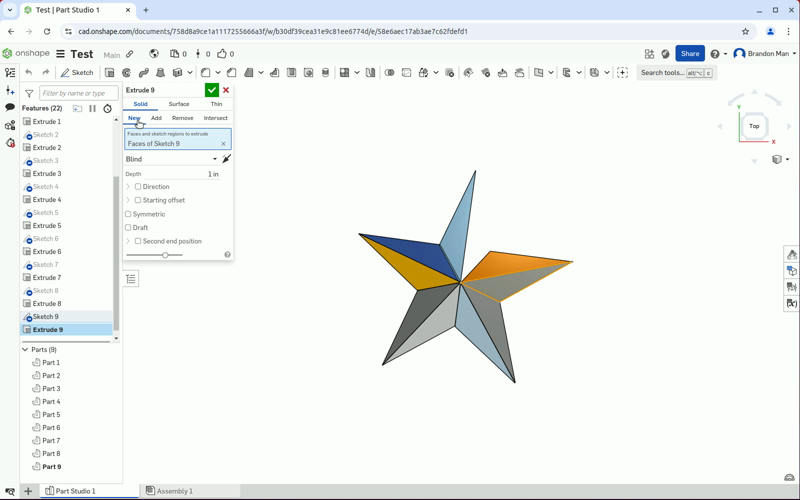
click(137, 120)
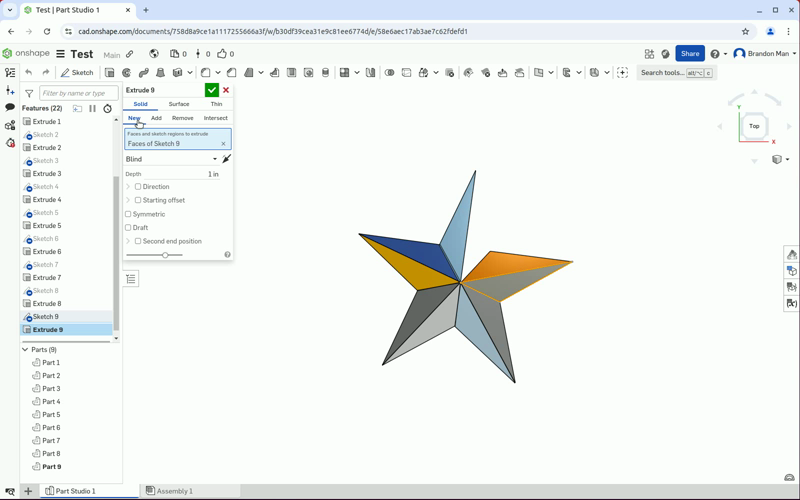
key(tab, 4)
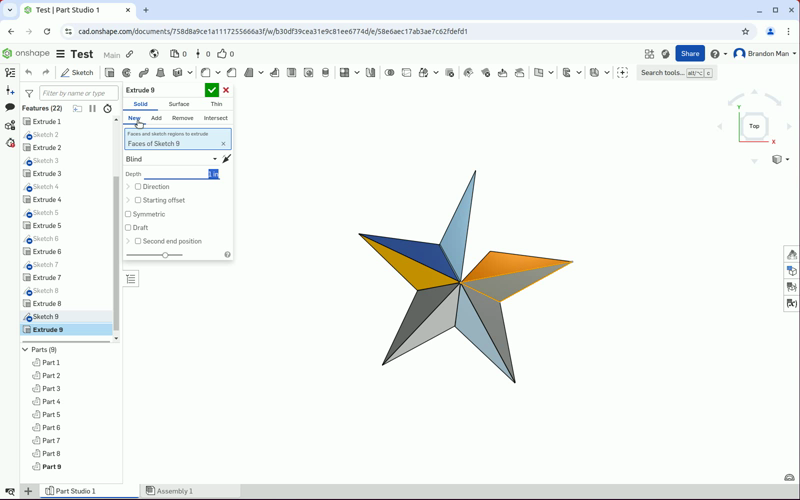
text(22.145)
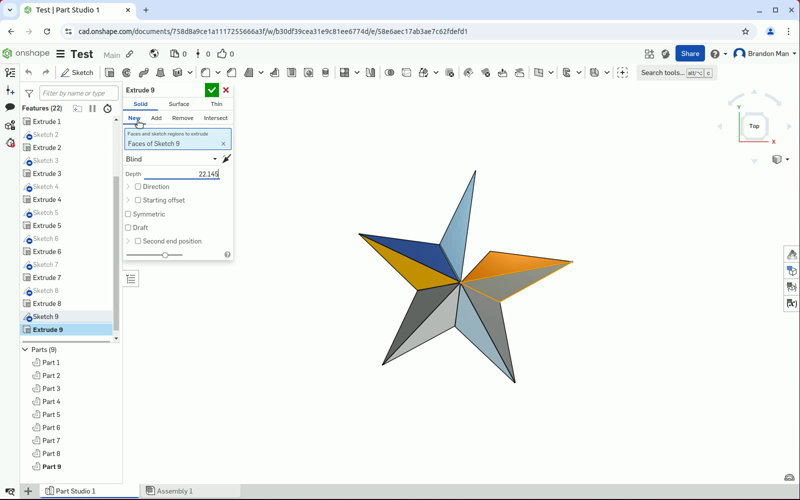
key(tab, 3)
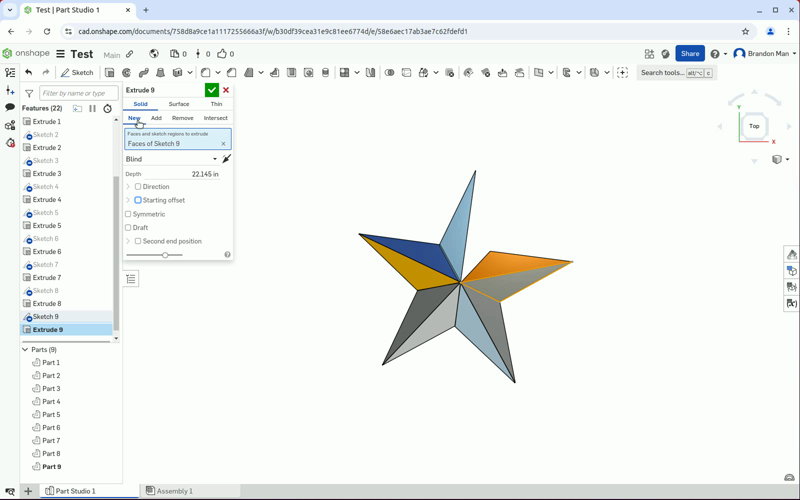
key(tab, 2)
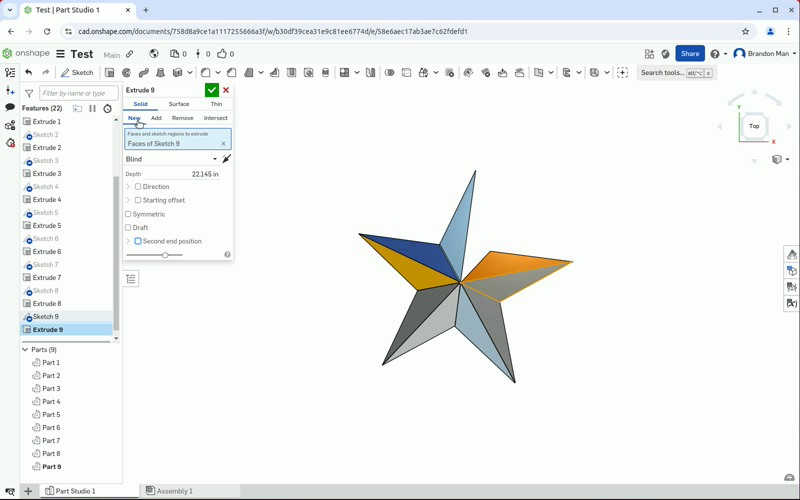
key(space)
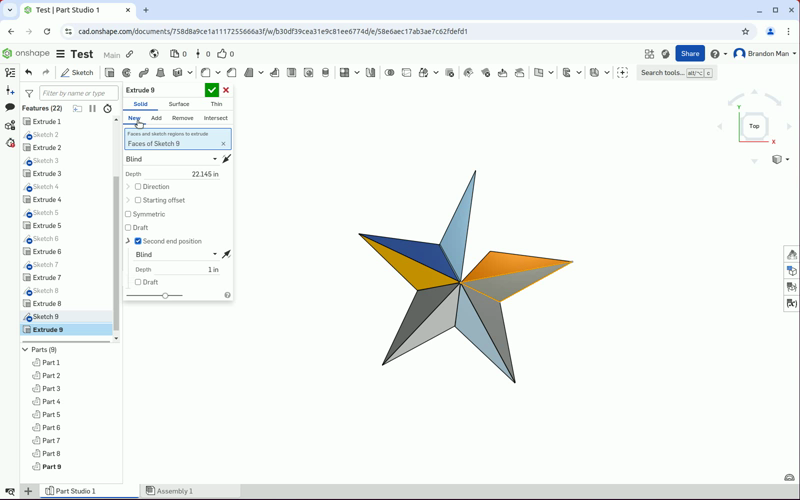
key(tab, 3)
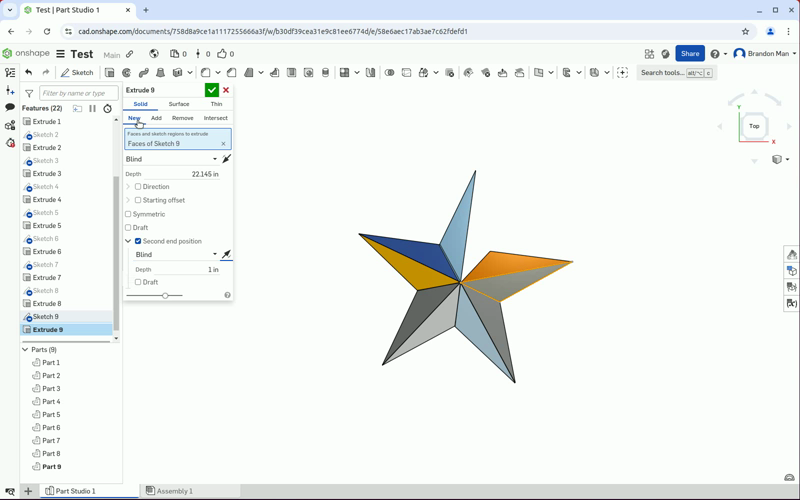
text(22.145)
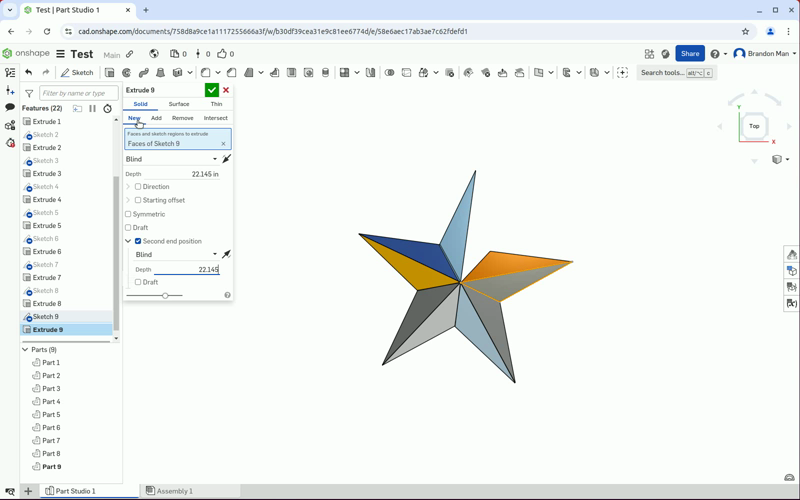
key(enter)
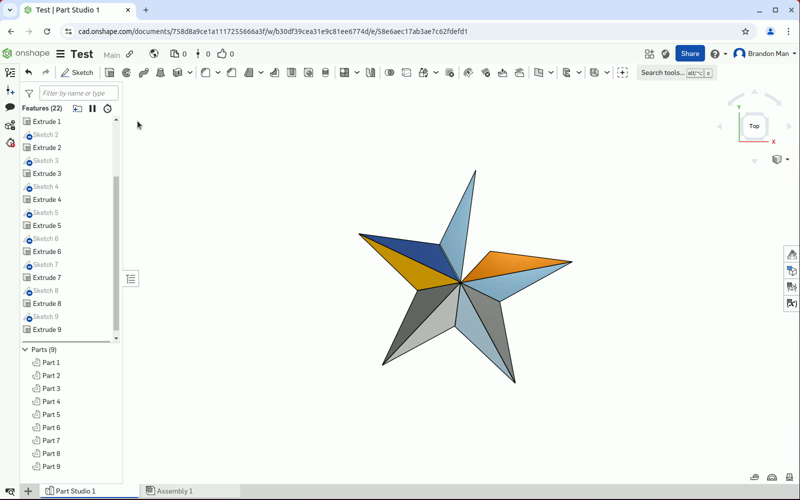
key(shift+h)
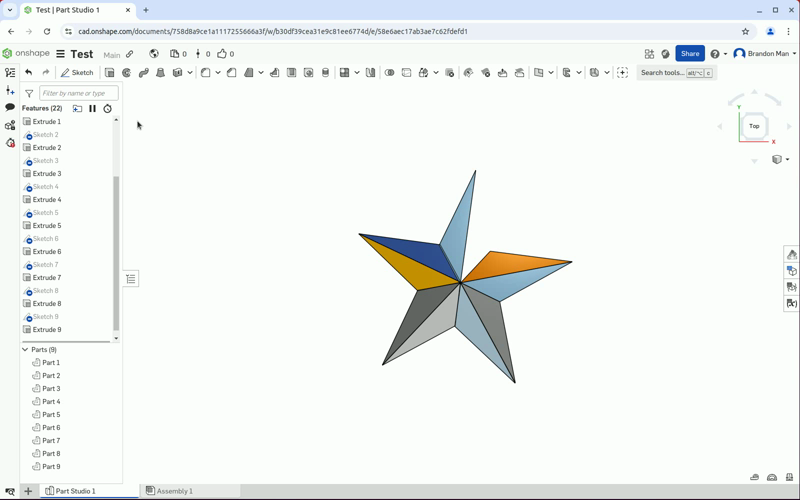
key(shift+h)
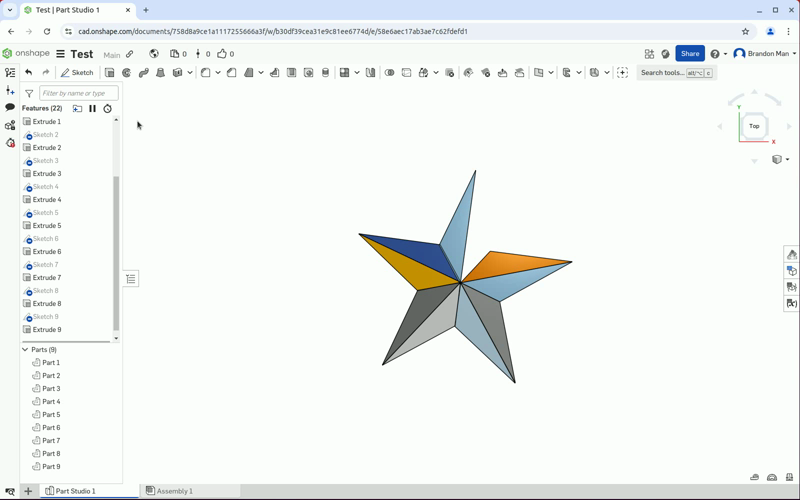
mouse_move(69, 111)
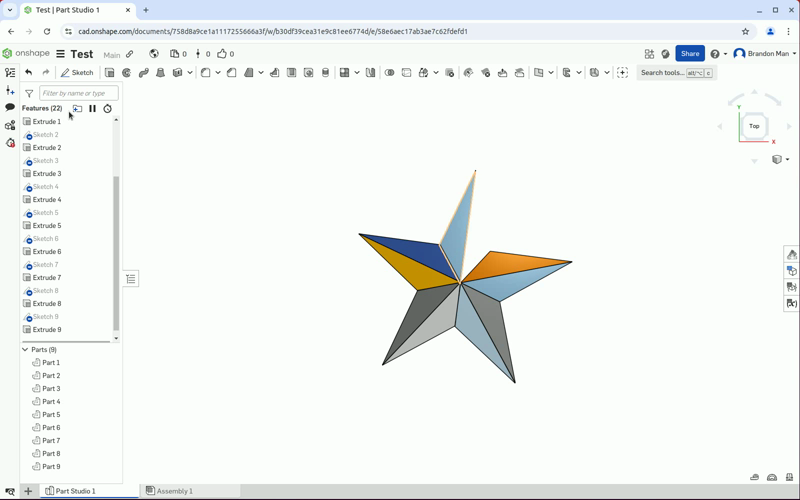
click(69, 111)
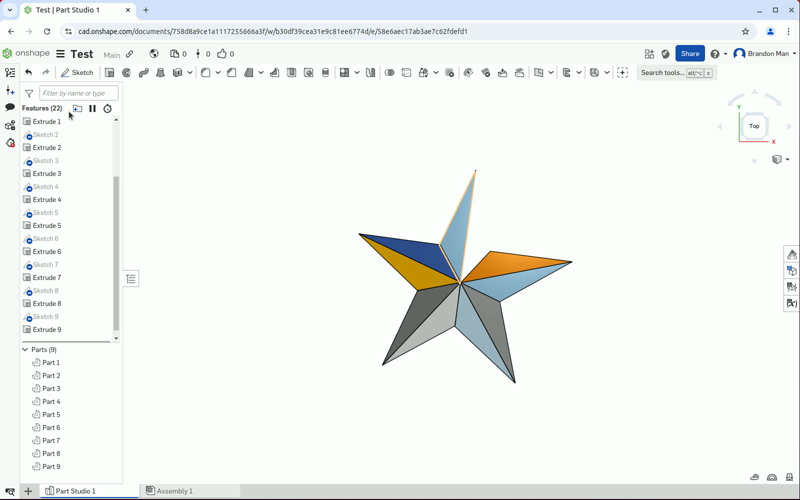
key(shift+s)
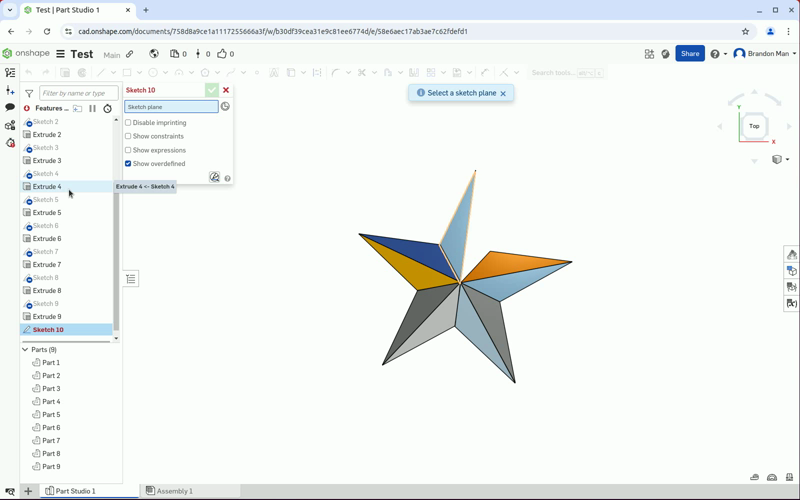
scroll(3)
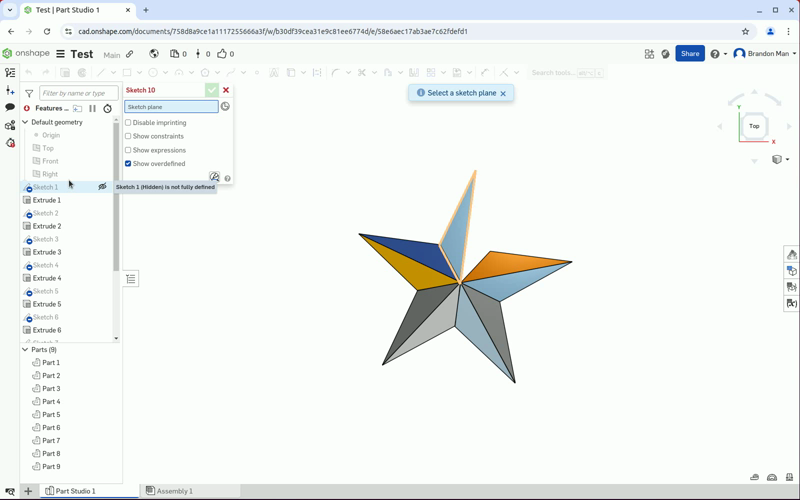
mouse_move(69, 150)
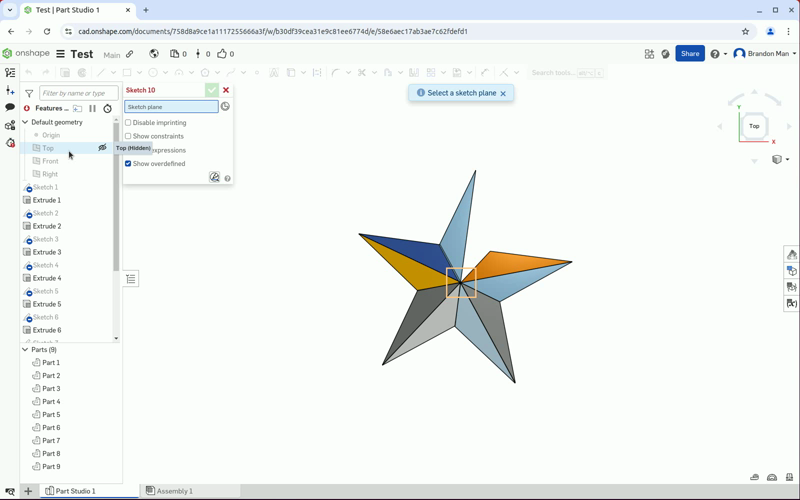
click(69, 150)
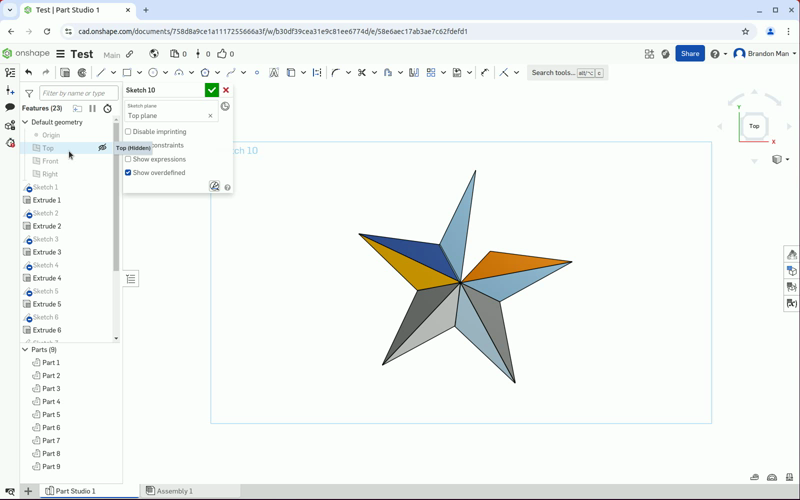
mouse_move(73, 352)
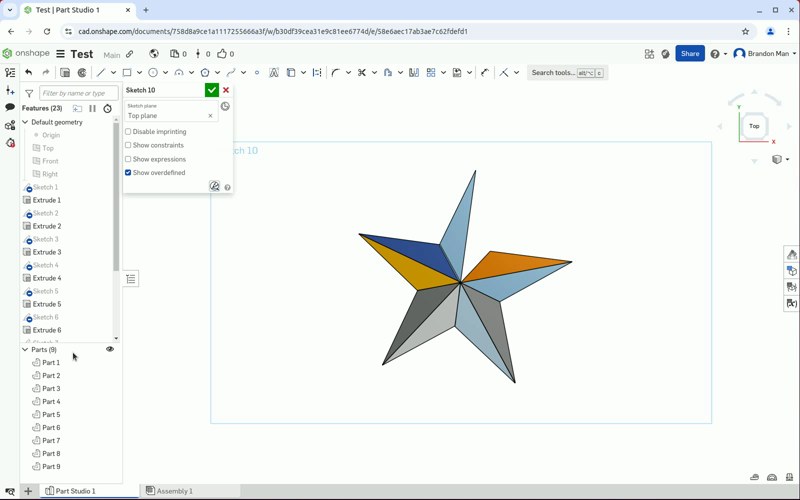
key(y)
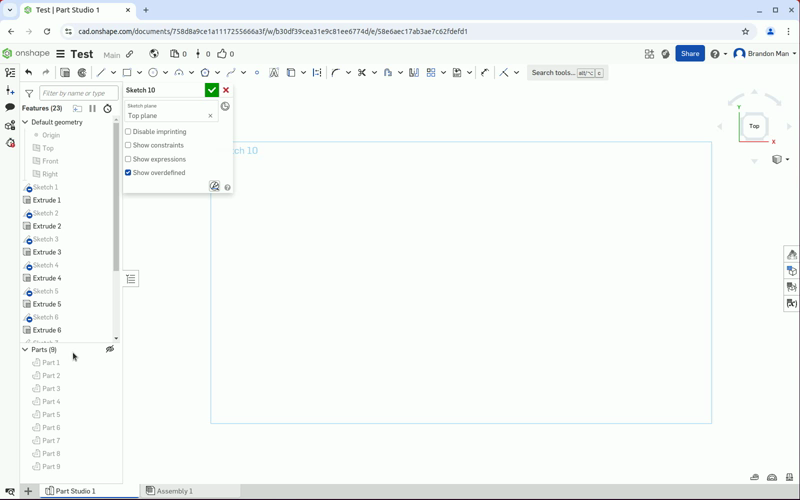
key(l)
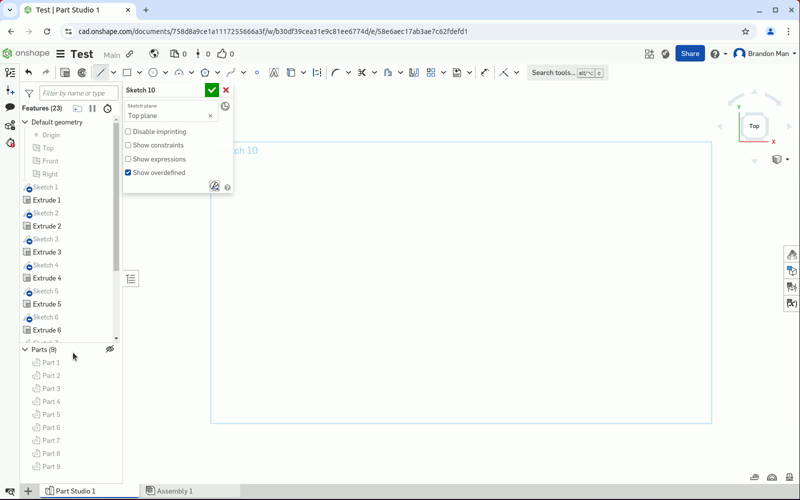
key_down(shift)
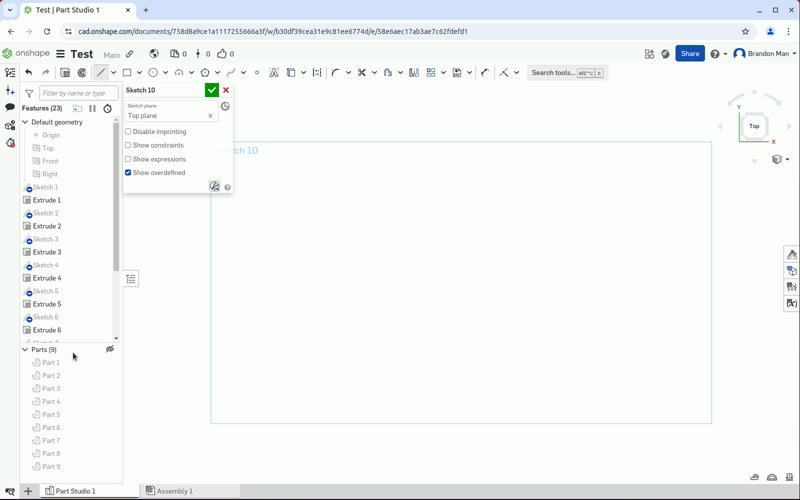
mouse_move(460, 282)
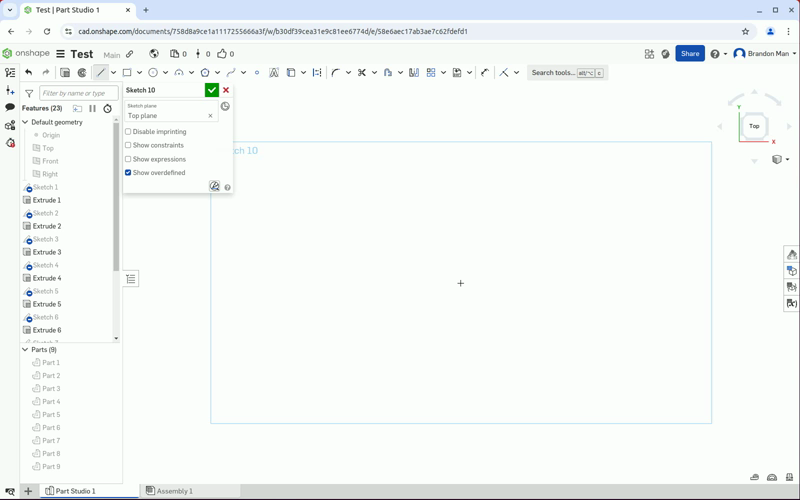
click(460, 282)
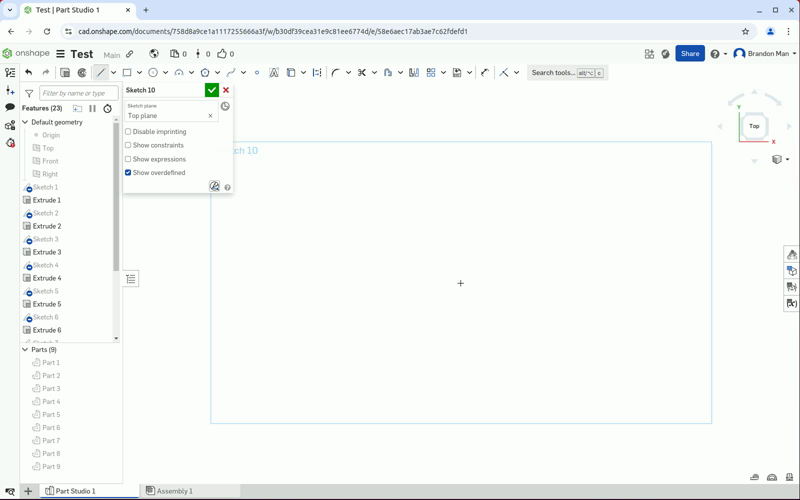
key_up(shift)
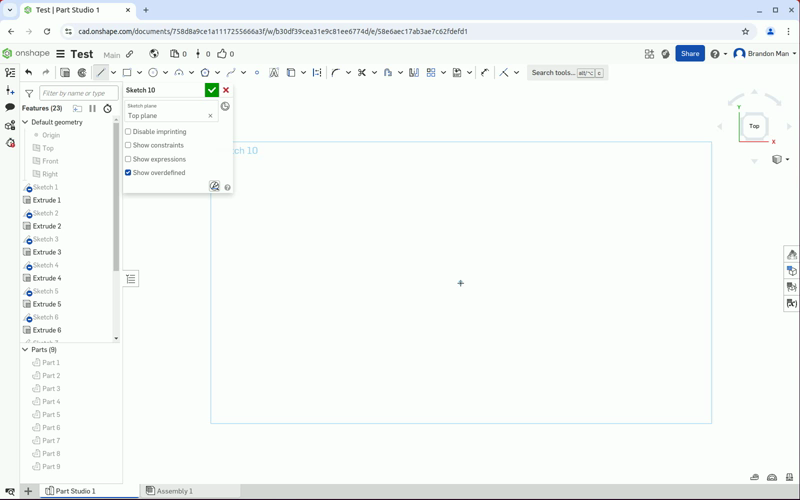
key_down(shift)
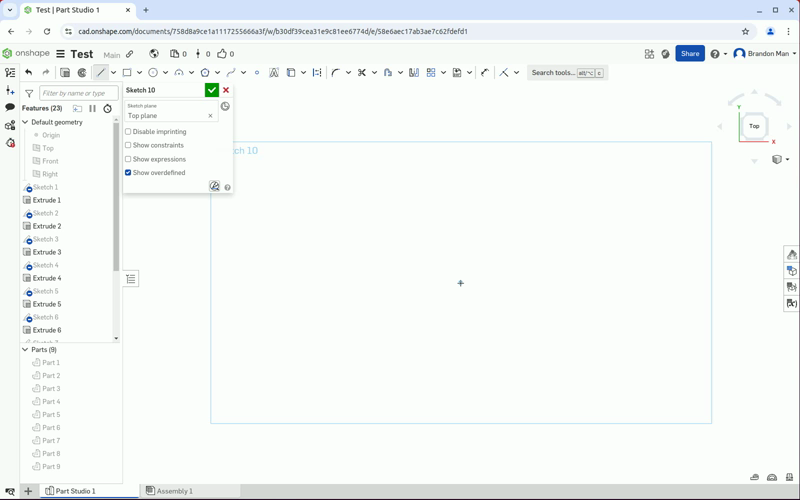
mouse_move(490, 282)
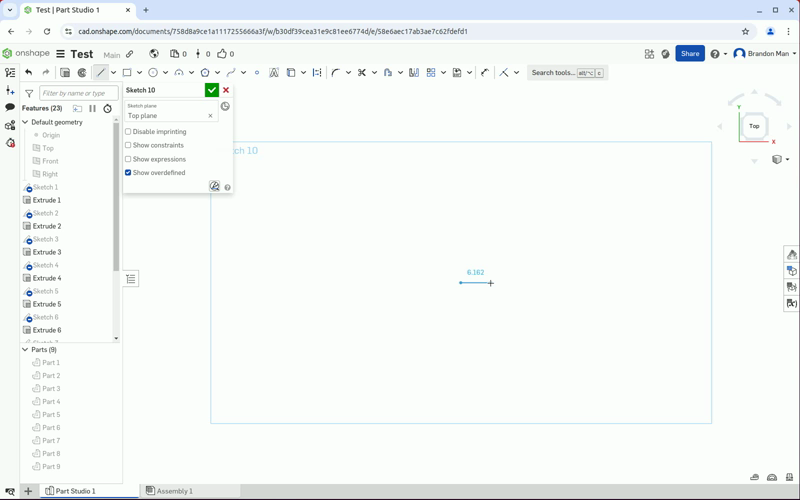
mouse_move(490, 250)
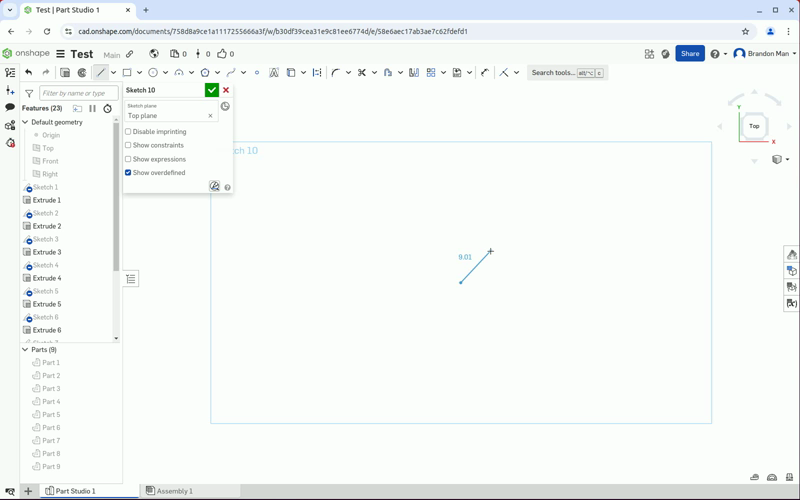
click(490, 250)
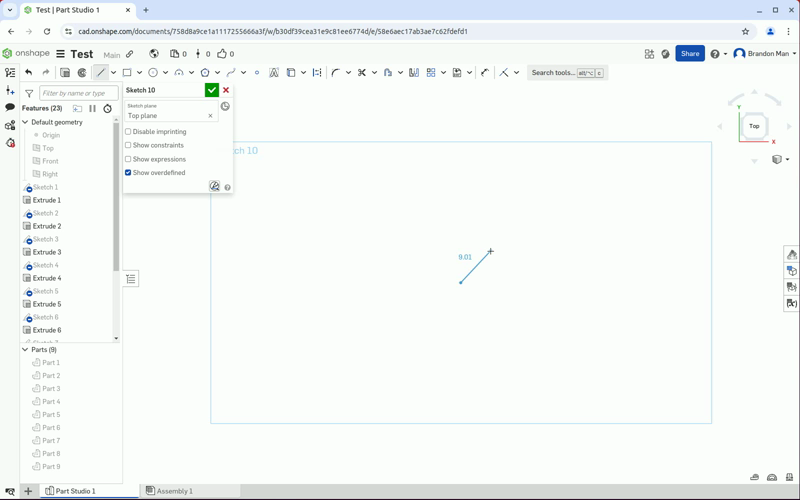
key_up(shift)
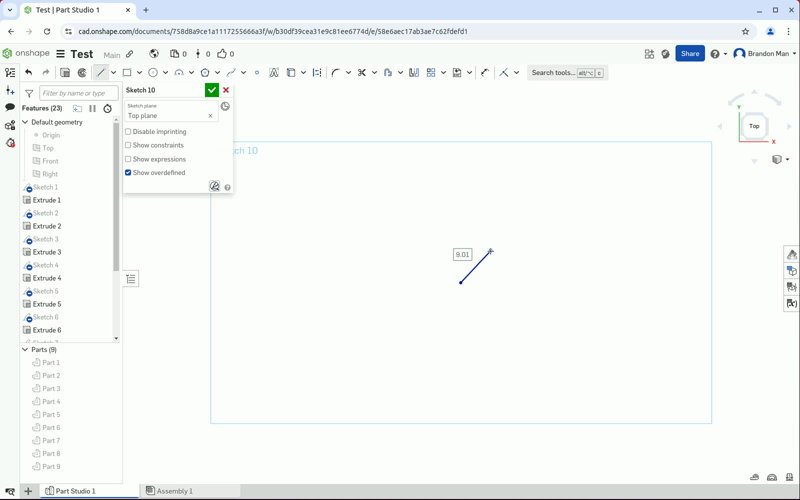
key_down(shift)
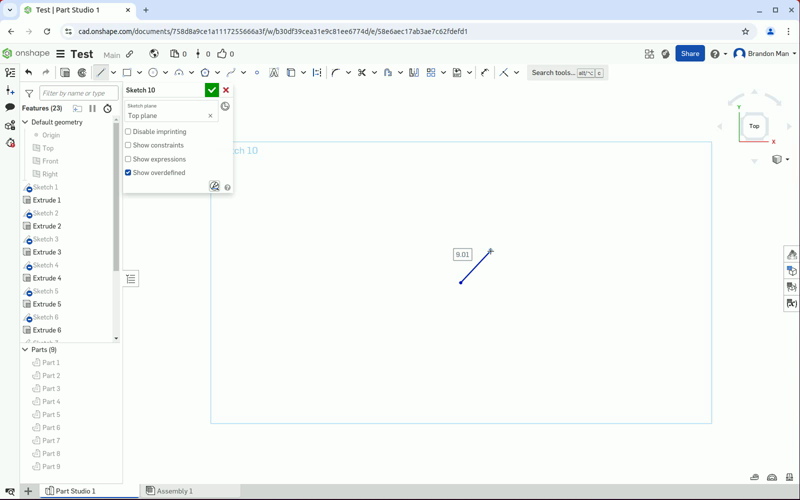
mouse_move(474, 170)
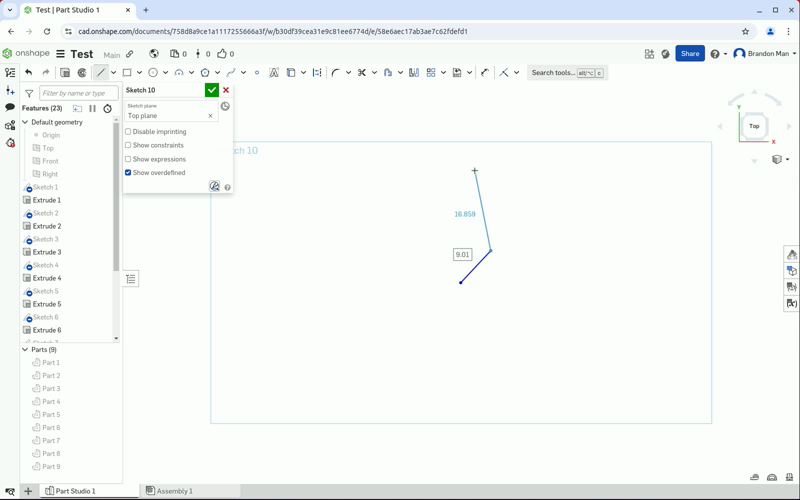
click(474, 170)
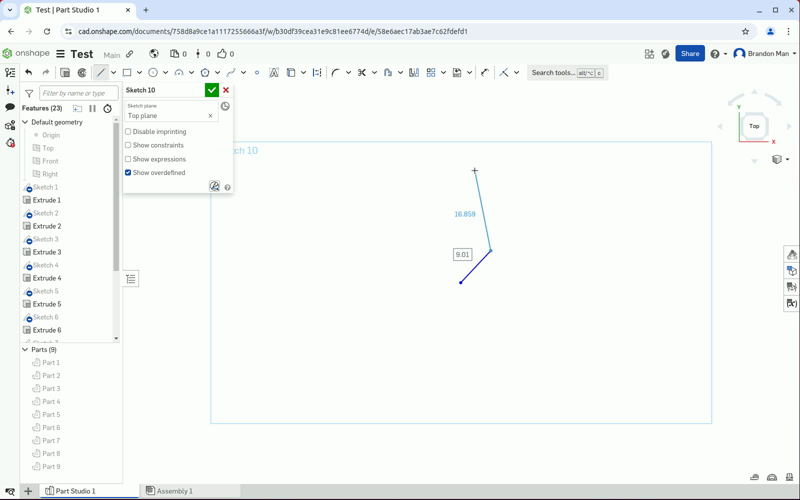
key_up(shift)
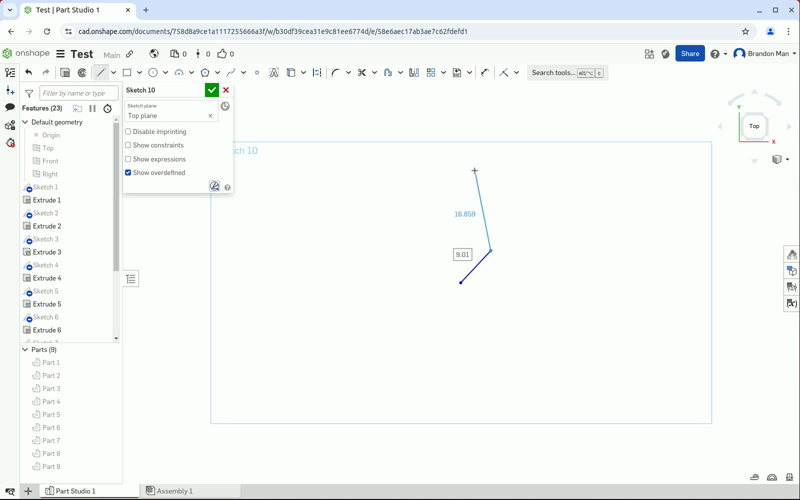
key_down(shift)
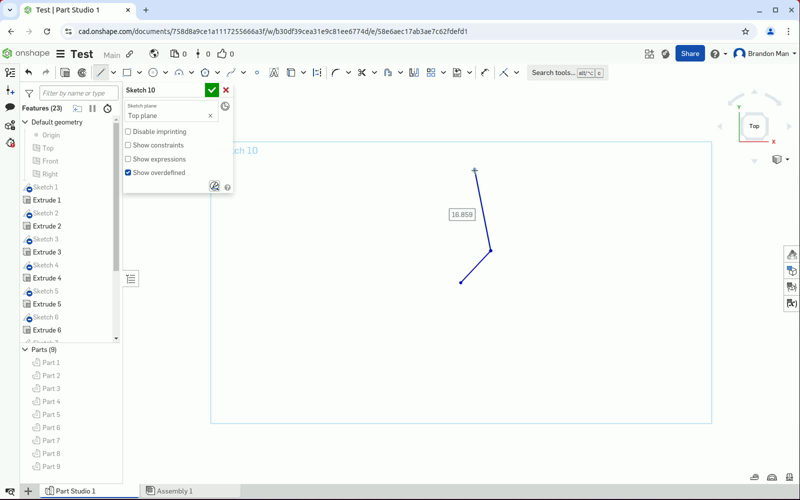
mouse_move(460, 282)
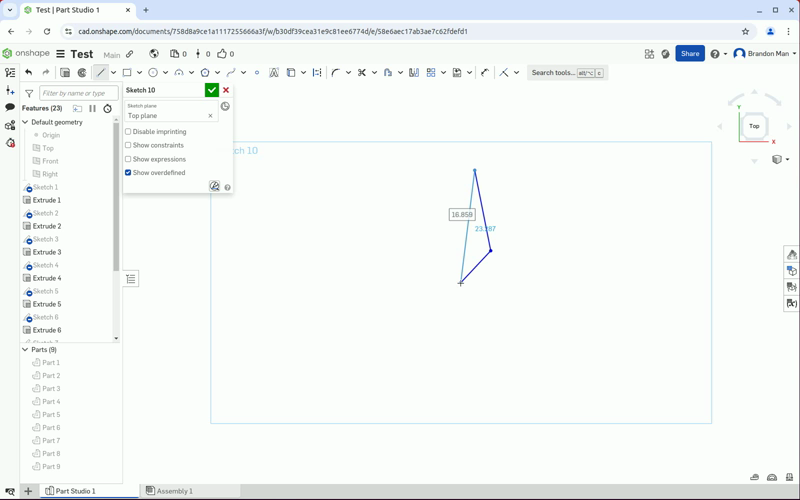
key_up(shift)
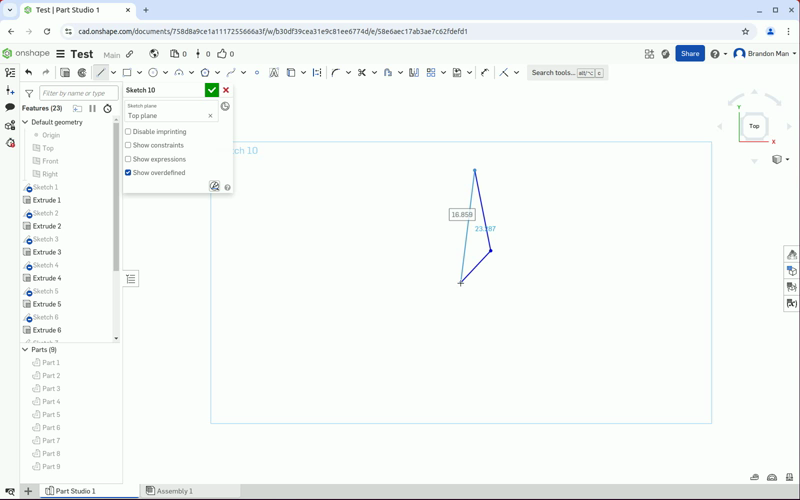
click(460, 282)
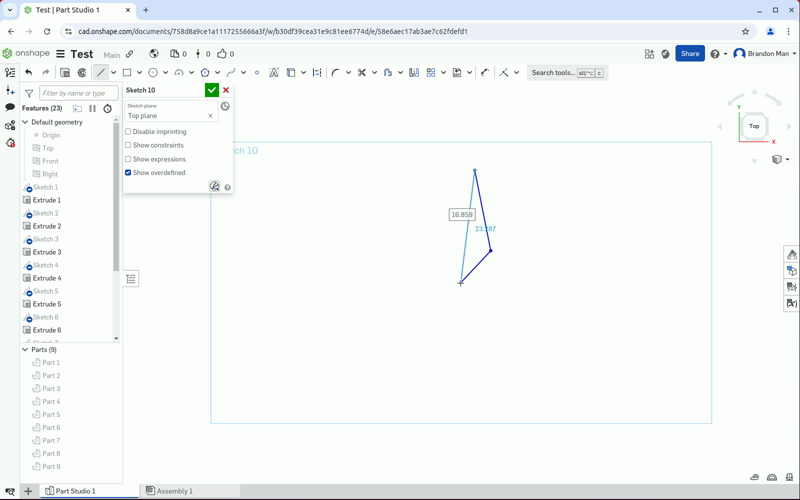
key(esc)
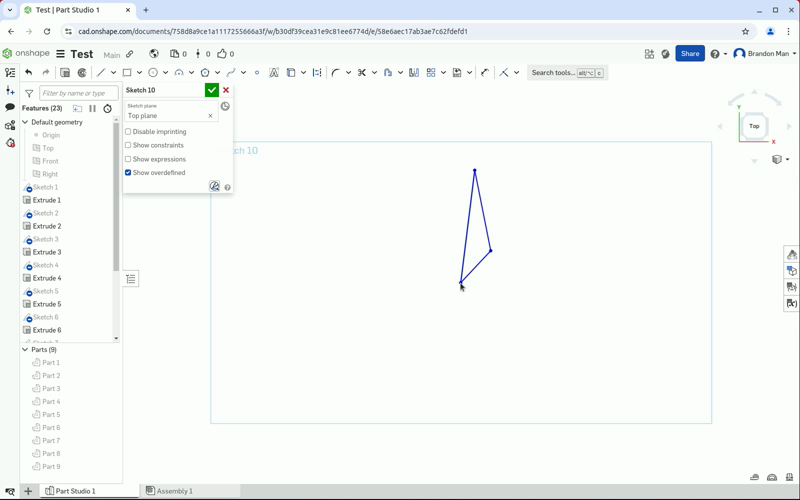
mouse_move(481, 236)
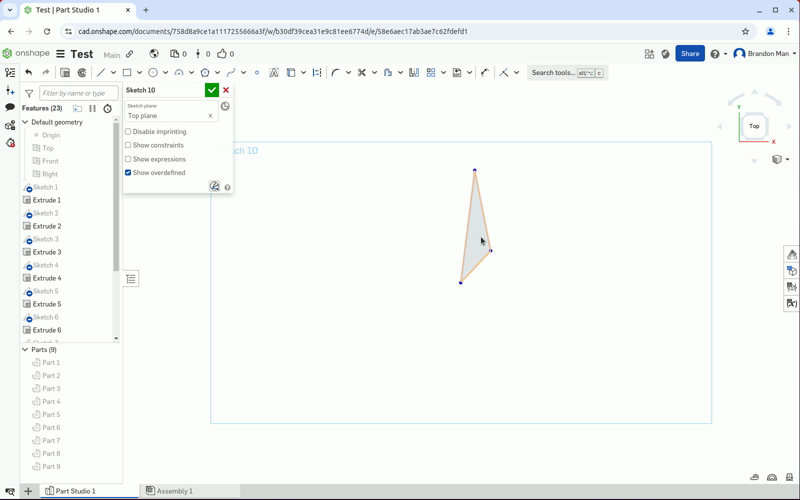
scroll(6)
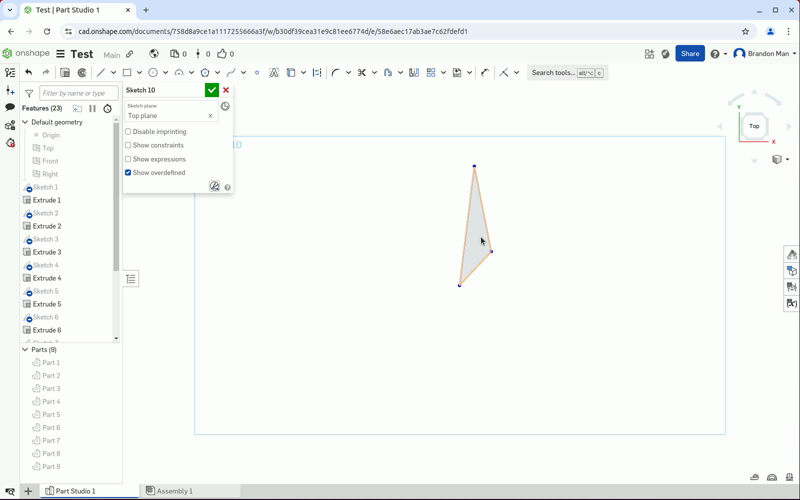
scroll(6)
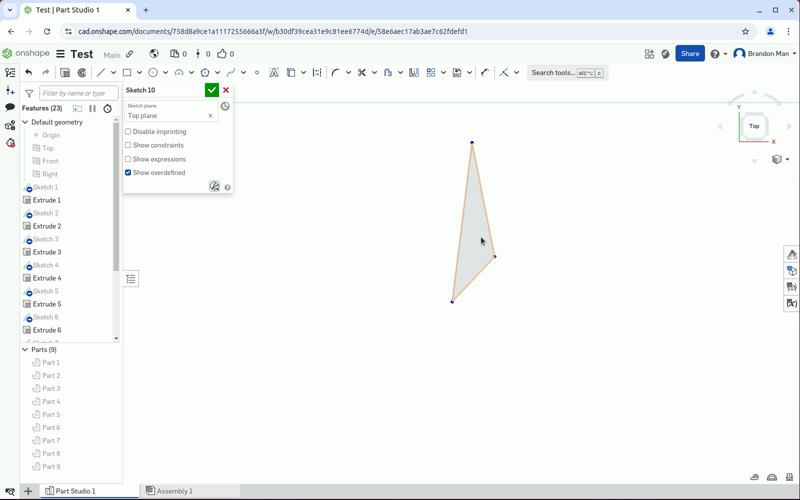
scroll(6)
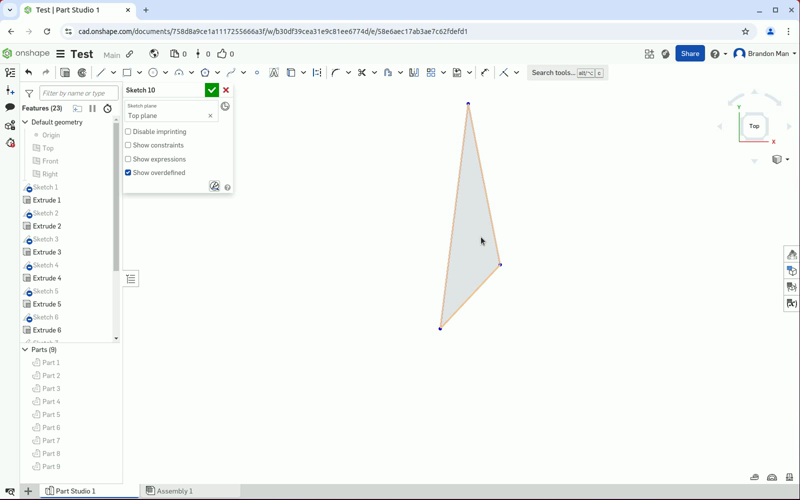
scroll(6)
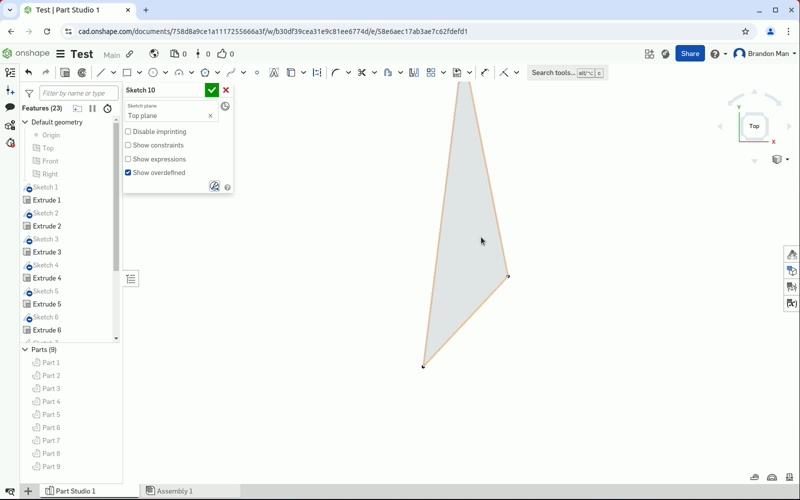
scroll(6)
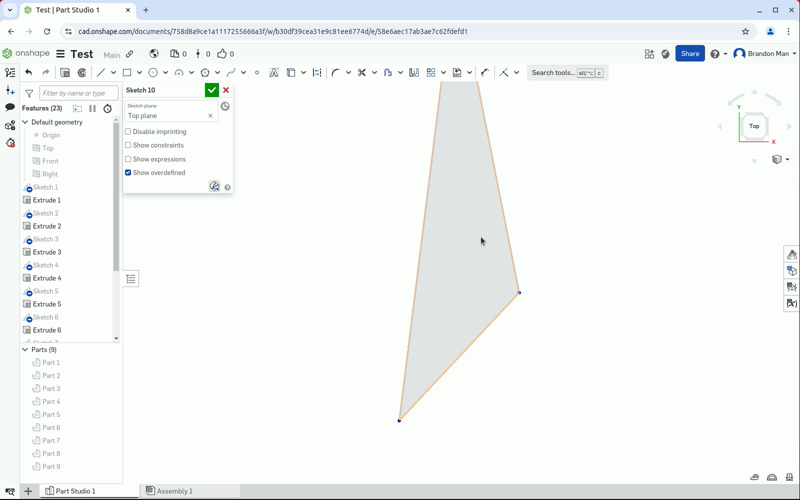
scroll(6)
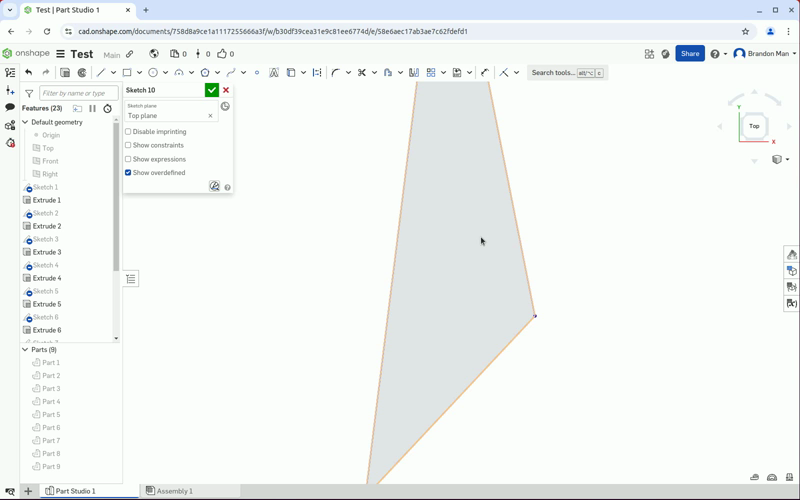
scroll(6)
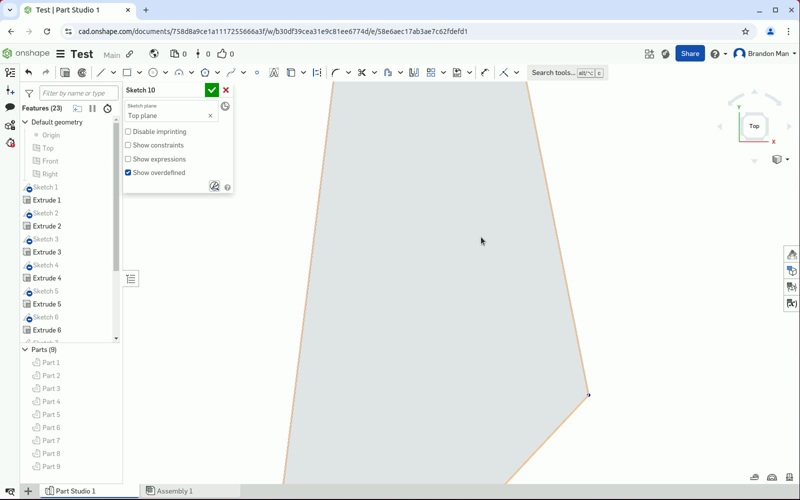
click(481, 236)
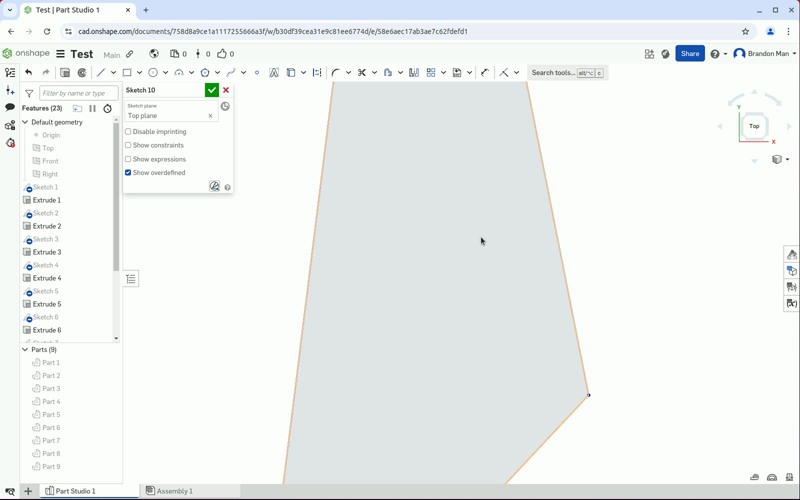
scroll(-6)
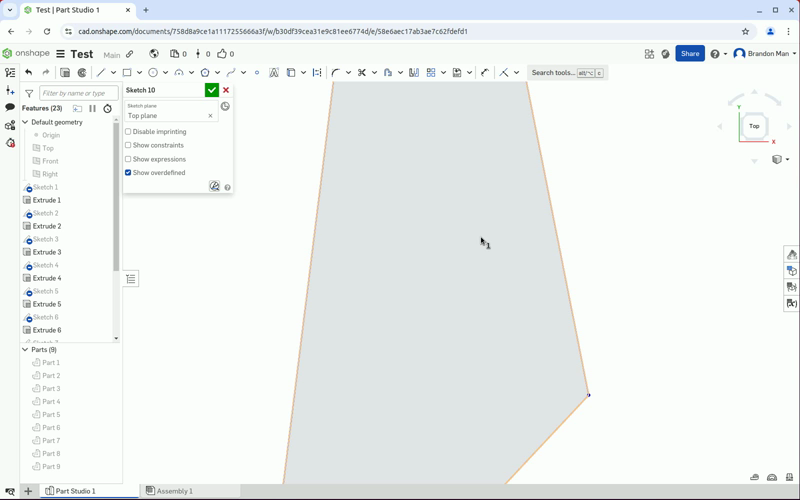
scroll(-6)
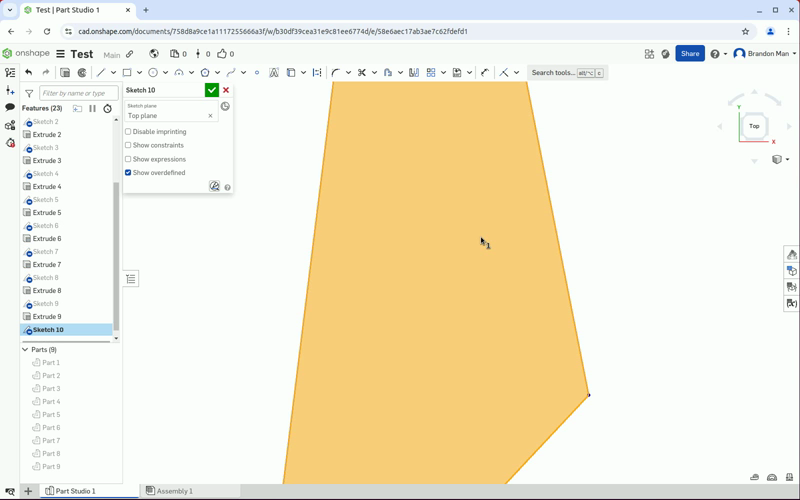
scroll(-6)
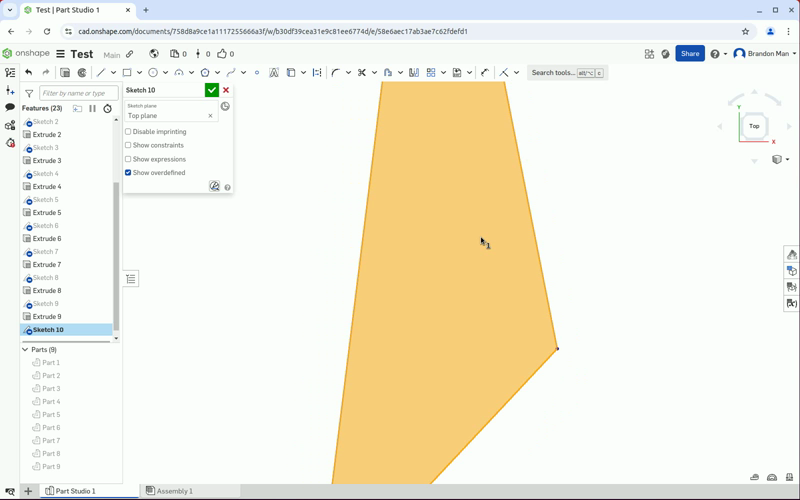
scroll(-6)
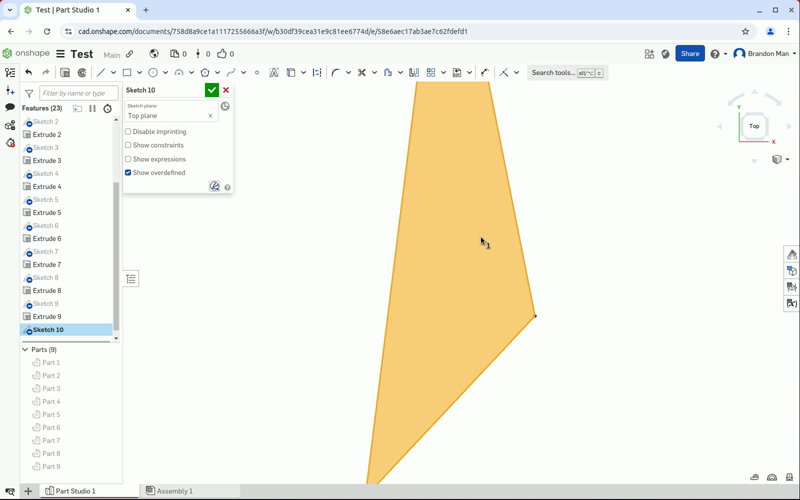
scroll(-6)
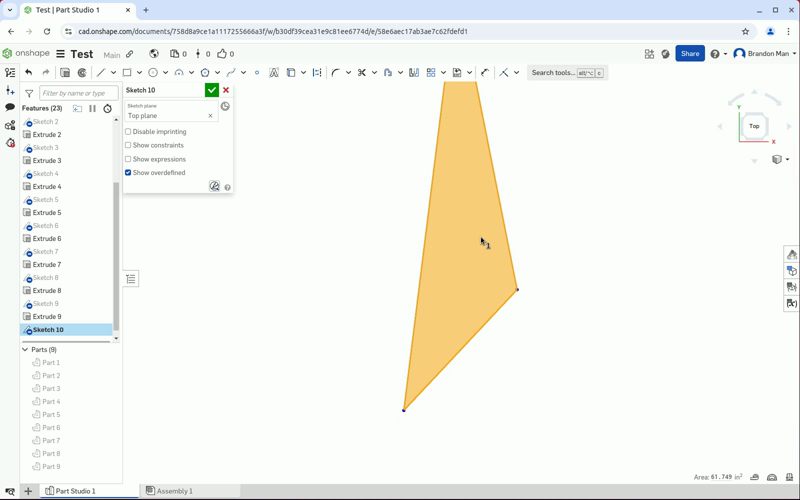
scroll(-6)
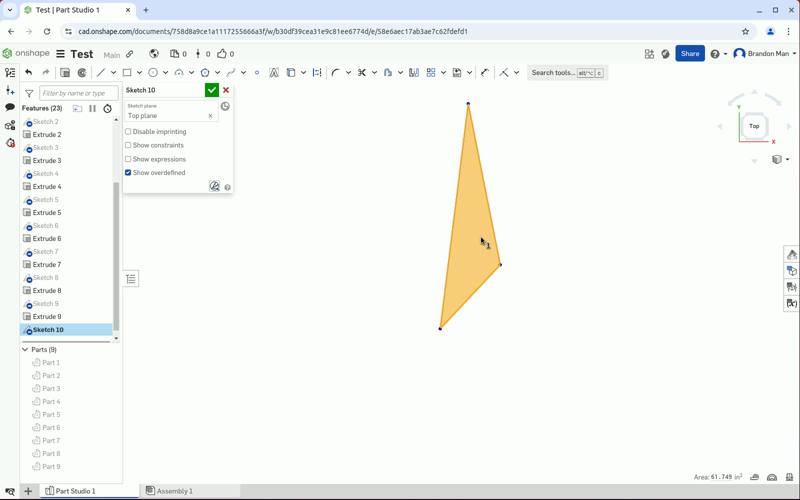
scroll(-6)
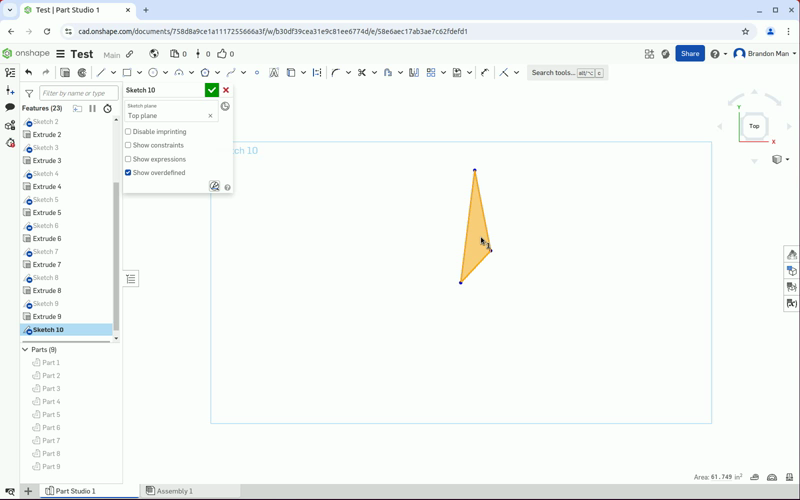
mouse_move(73, 352)
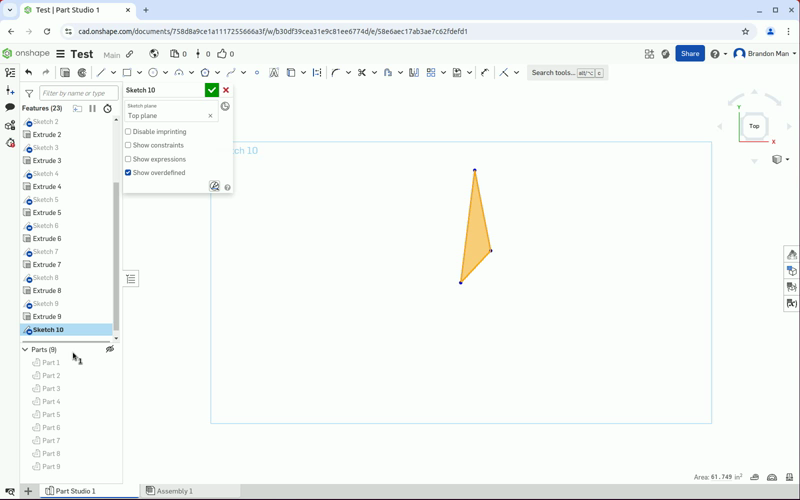
key(shift+y)
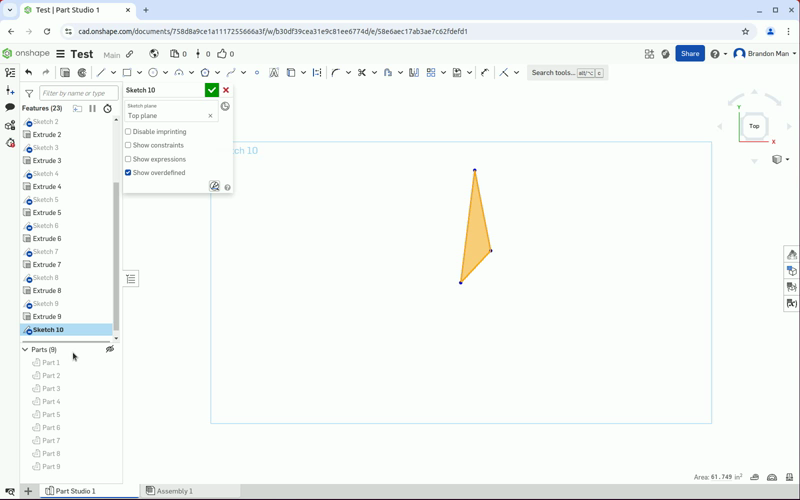
key(shift+e)
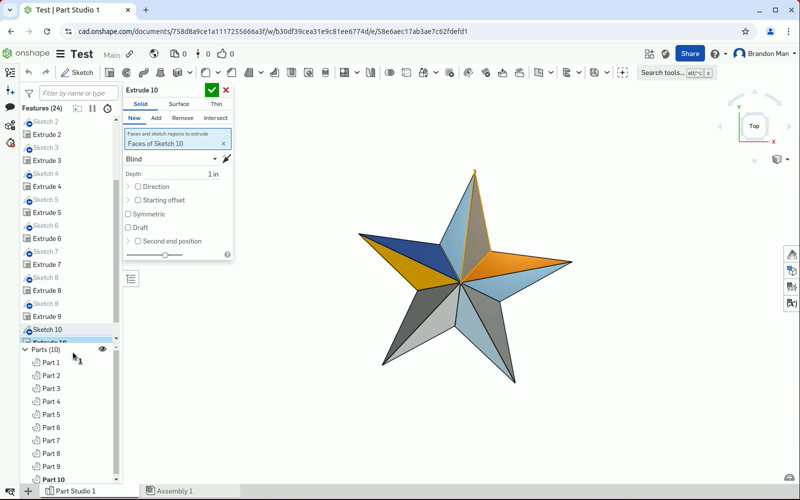
mouse_move(143, 106)
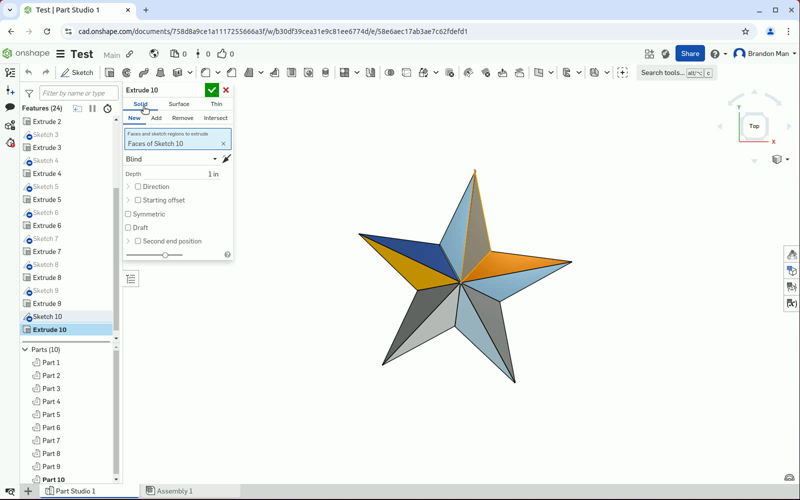
click(143, 106)
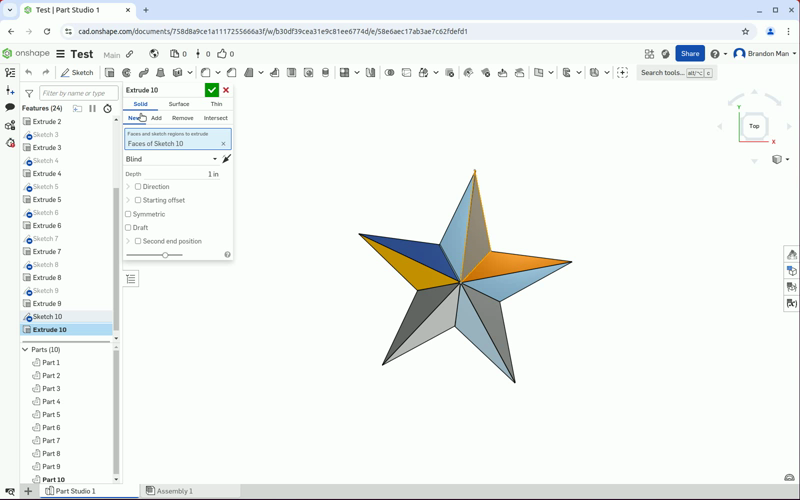
mouse_move(137, 120)
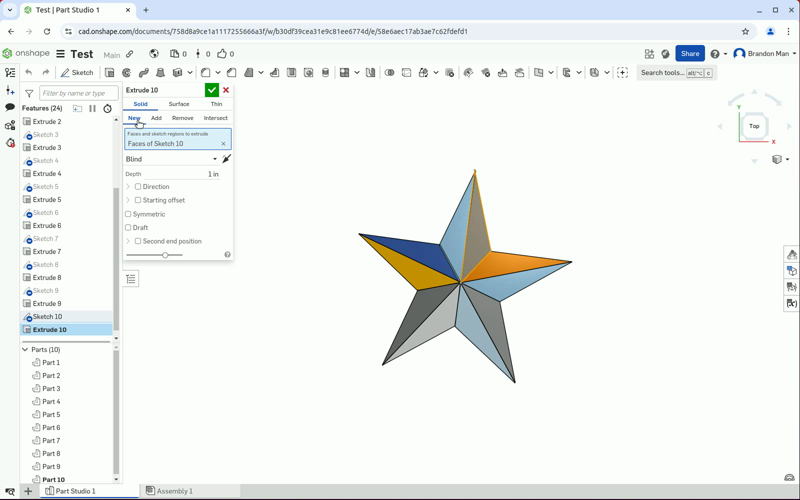
click(137, 120)
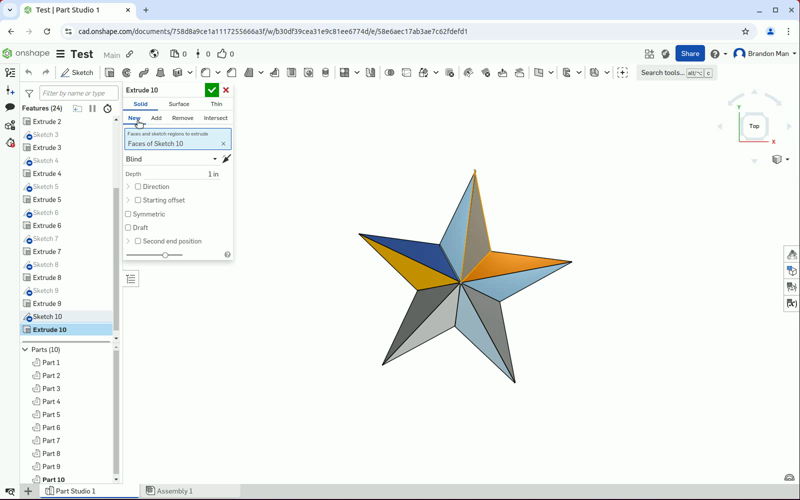
key(tab, 4)
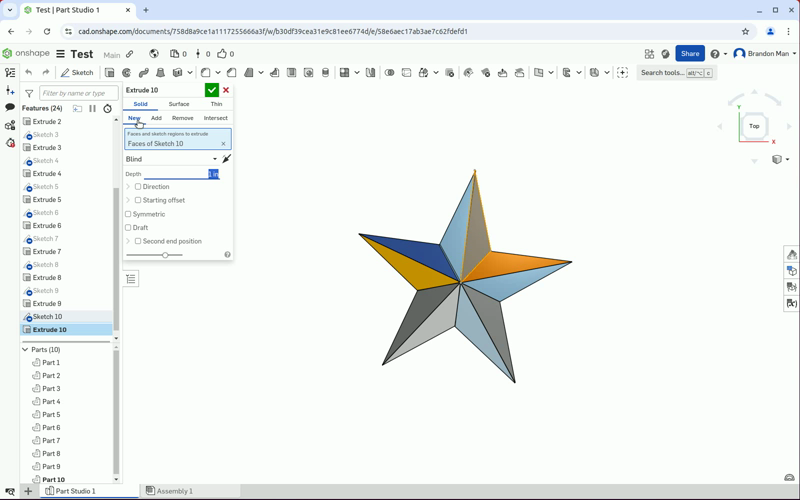
text(22.145)
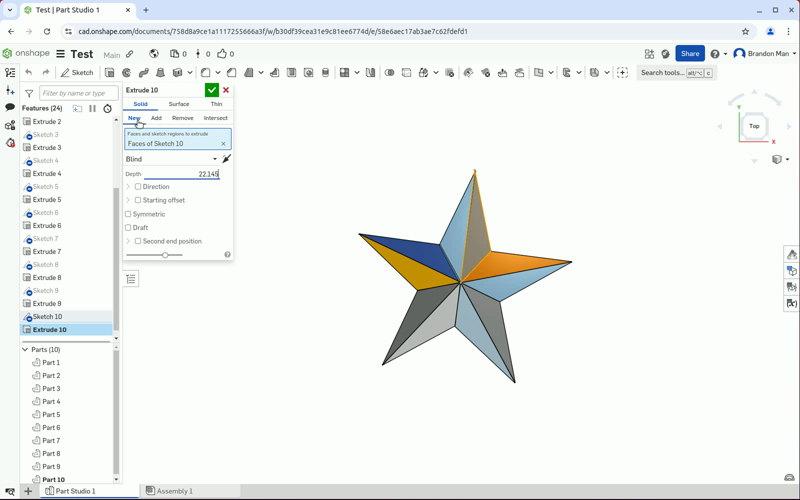
key(tab, 3)
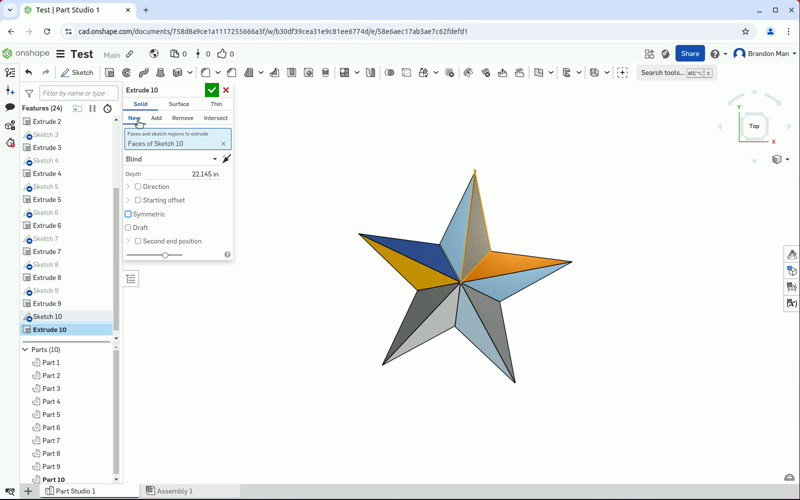
key(tab, 2)
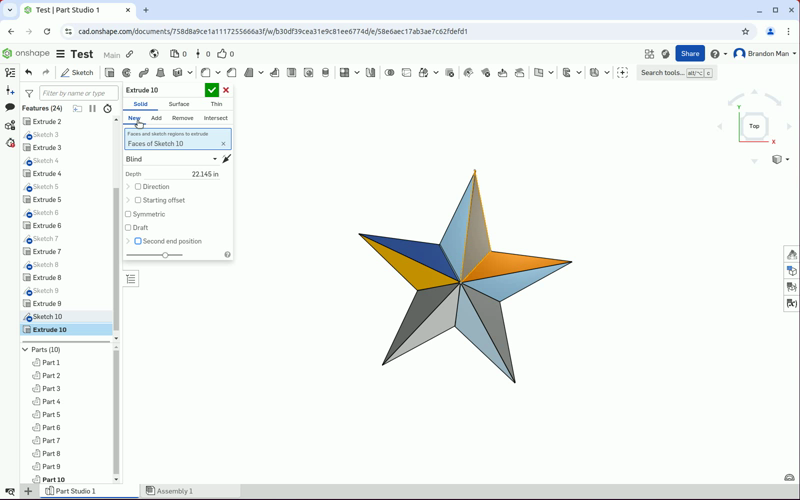
key(space)
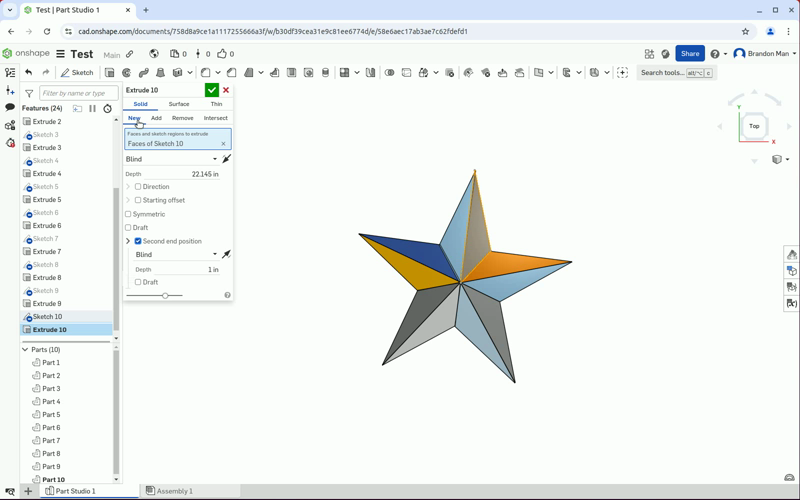
key(tab, 3)
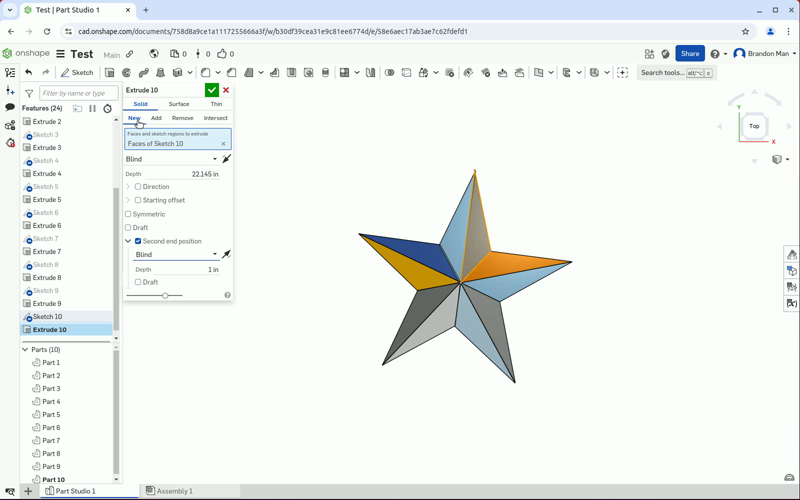
text(22.145)
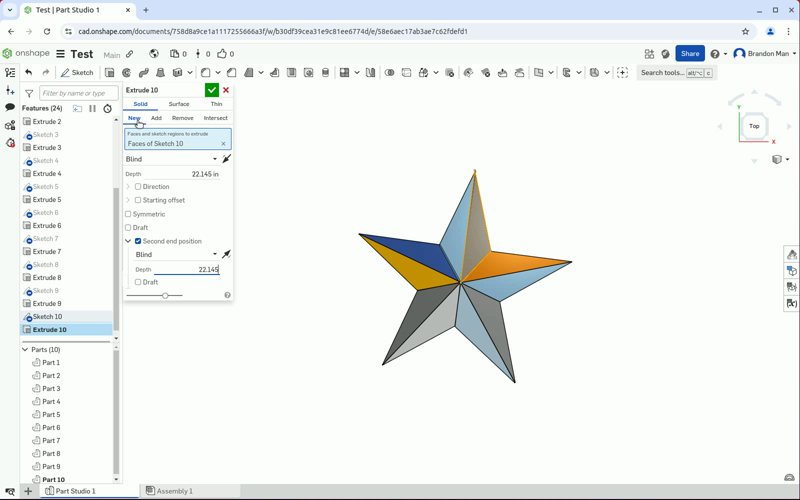
key(enter)
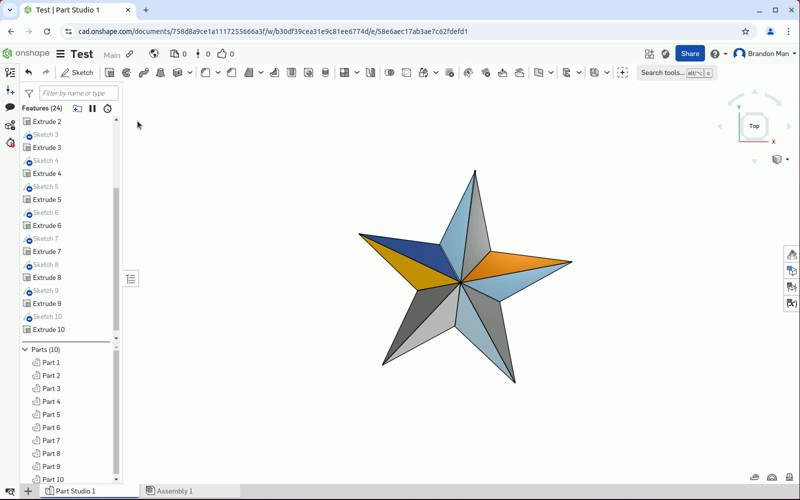
key(shift+h)
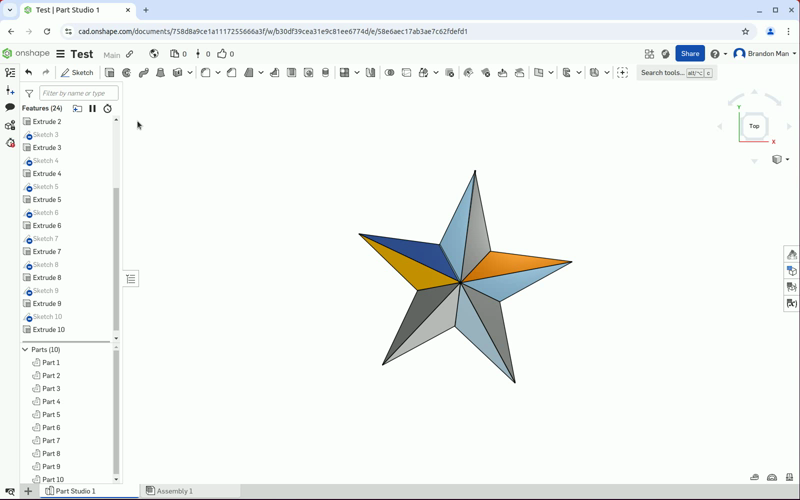
key(shift+h)
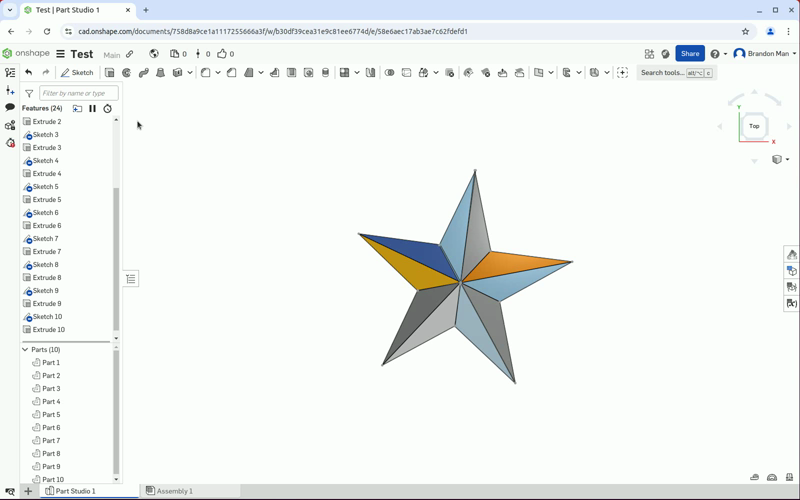
key(shift+7)
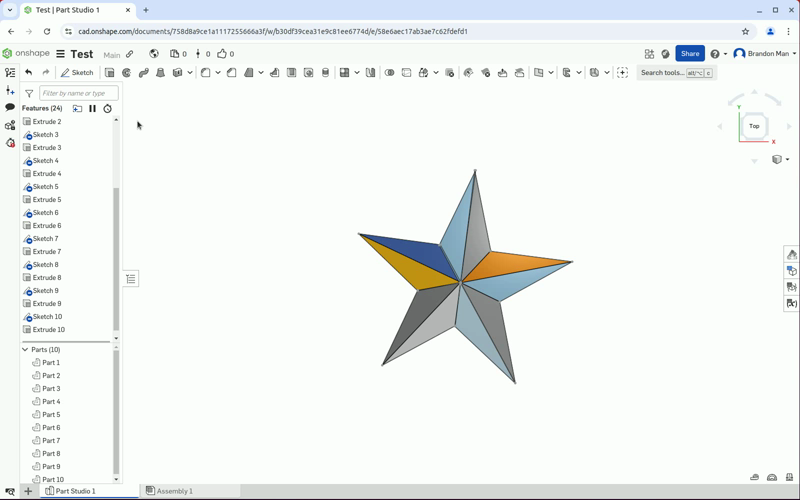
key(up, 3)
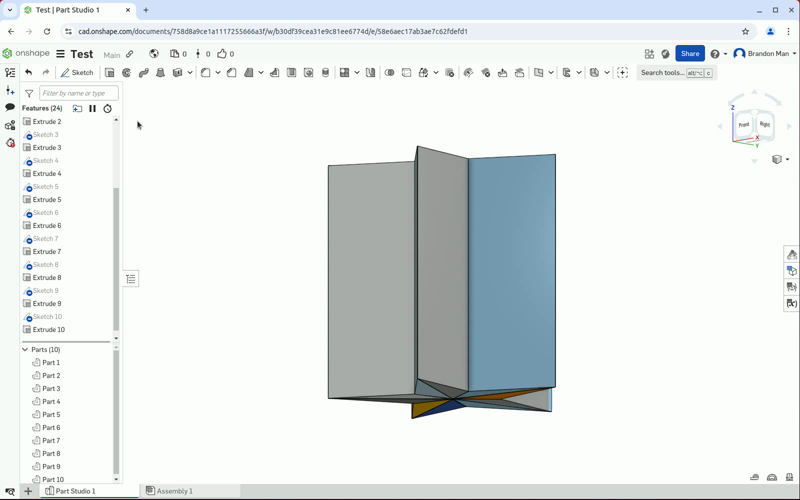
key(left, 3)
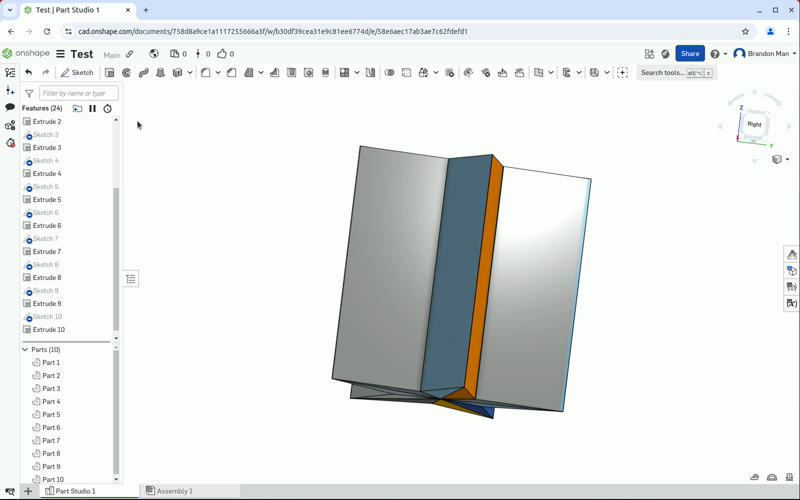
key(right, 3)
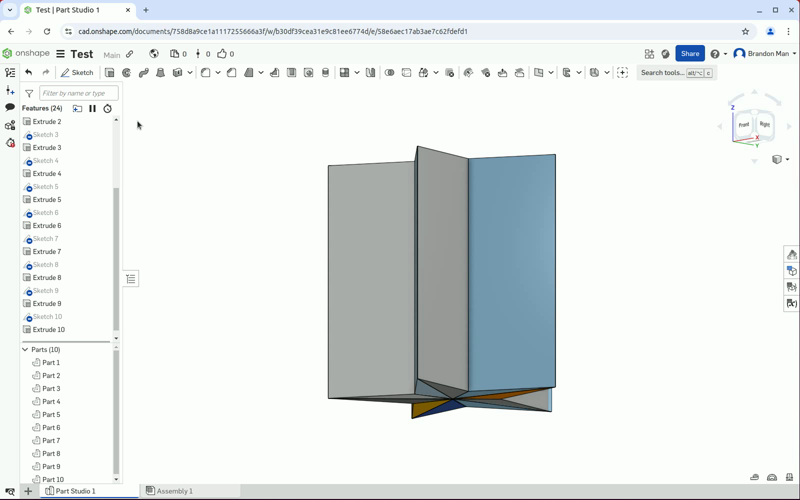
key(down, 3)
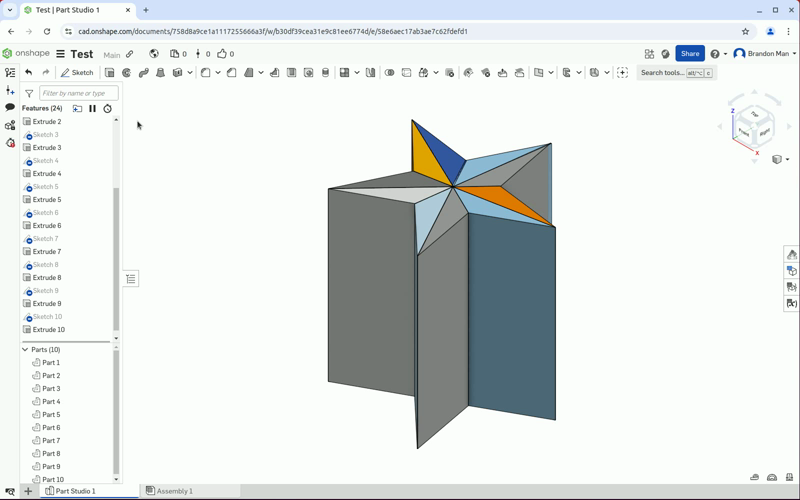
mouse_move(69, 85)
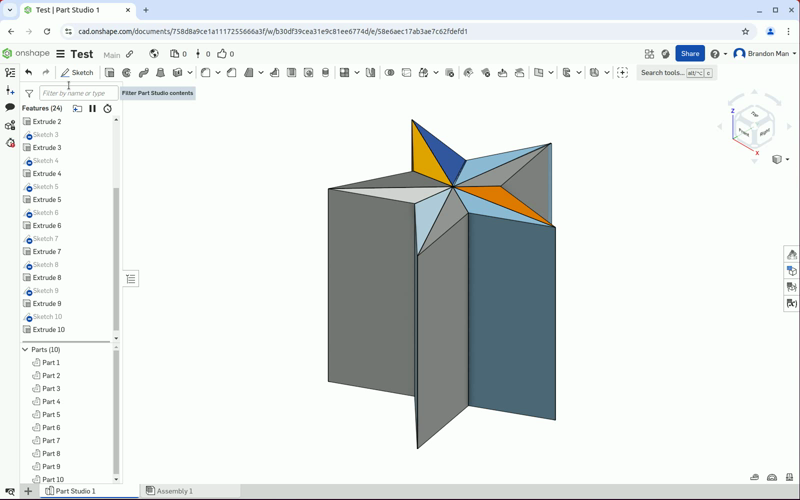
click(69, 85)